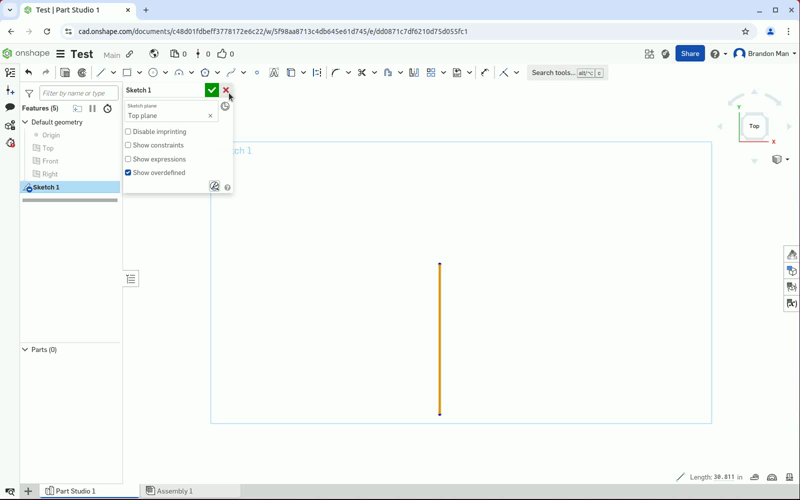
key(shift+h)
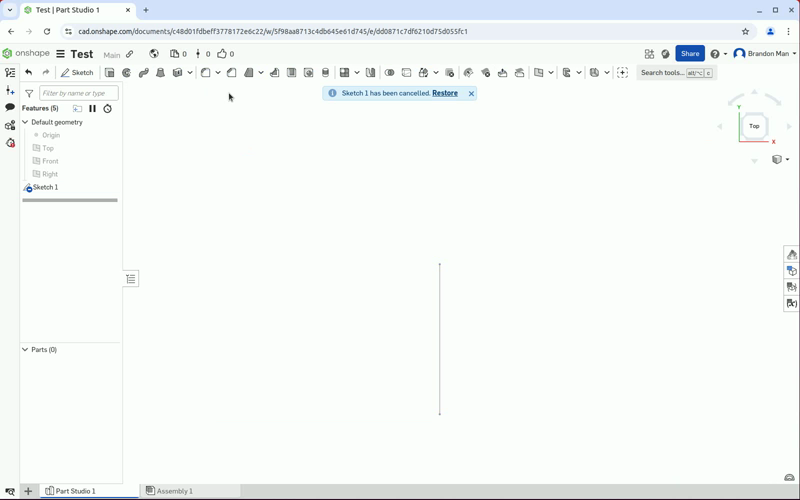
key(shift+s)
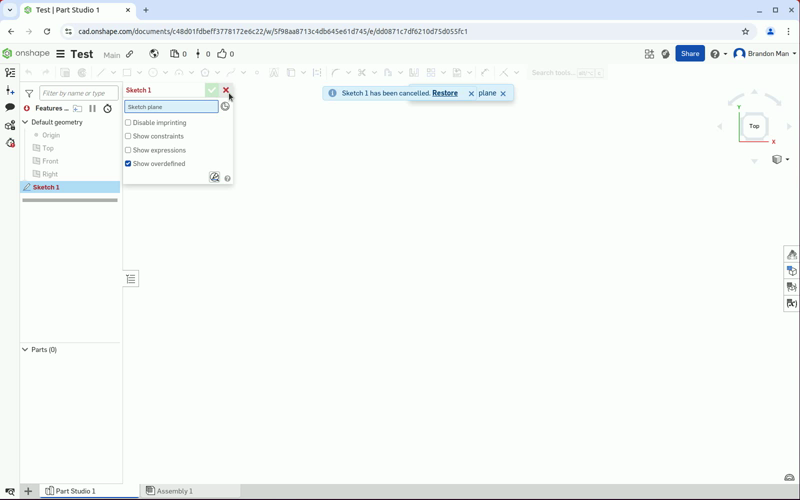
mouse_move(73, 150)
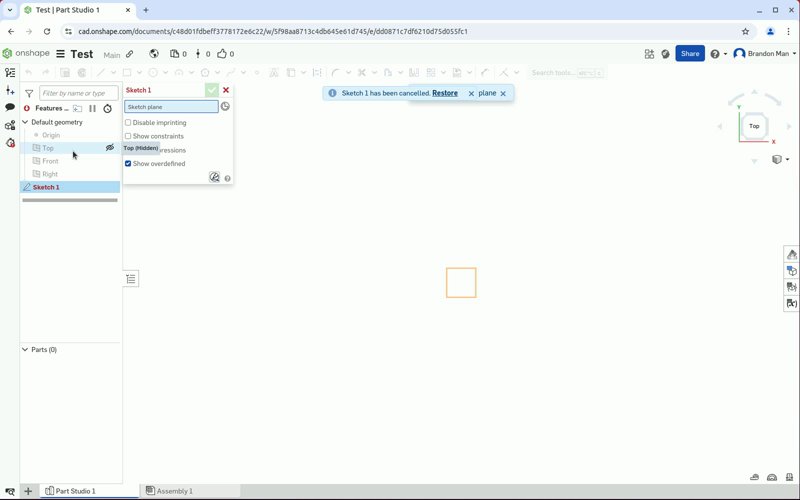
click(73, 150)
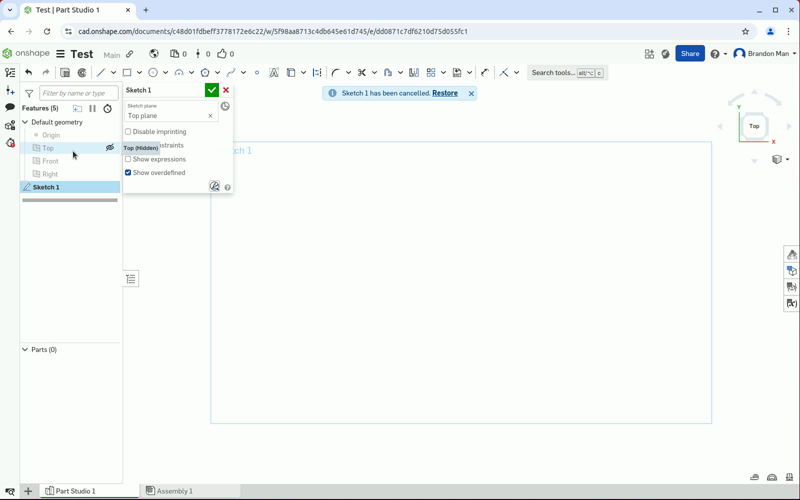
mouse_move(73, 352)
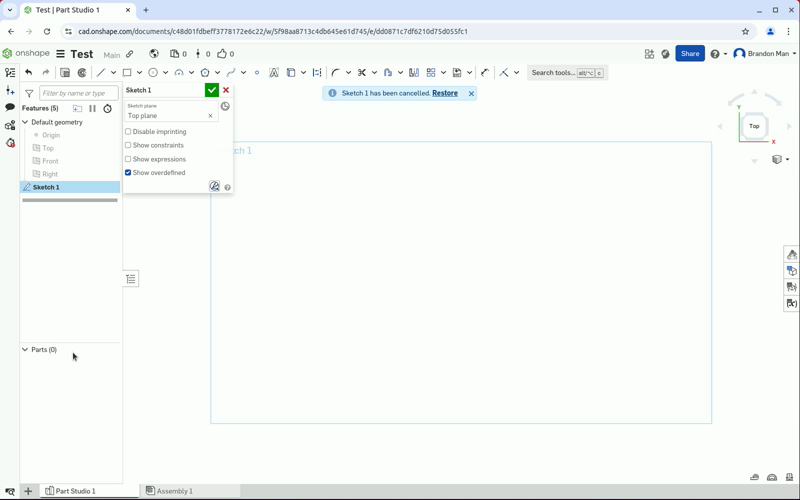
key(y)
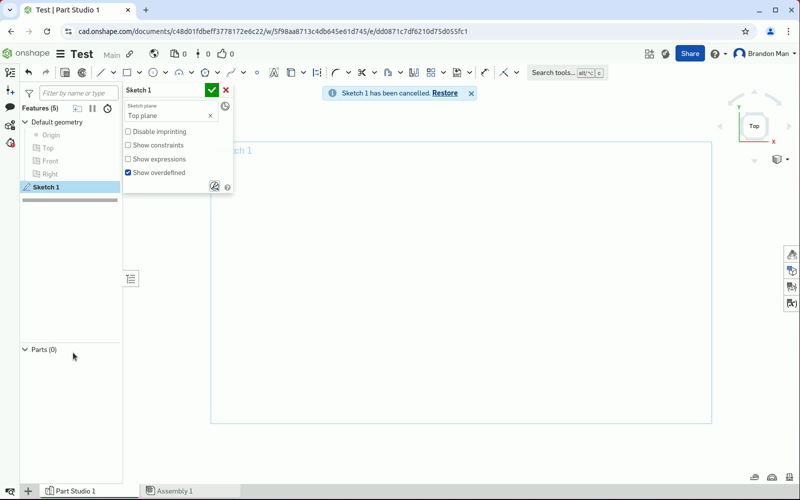
key(a)
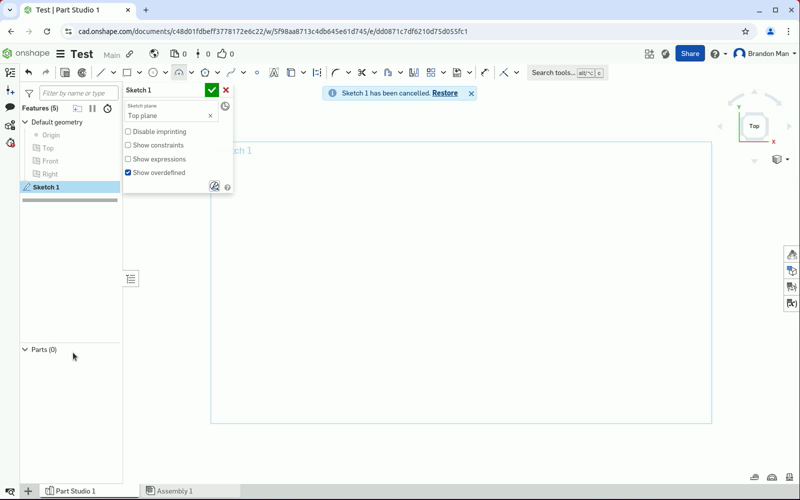
key_down(shift)
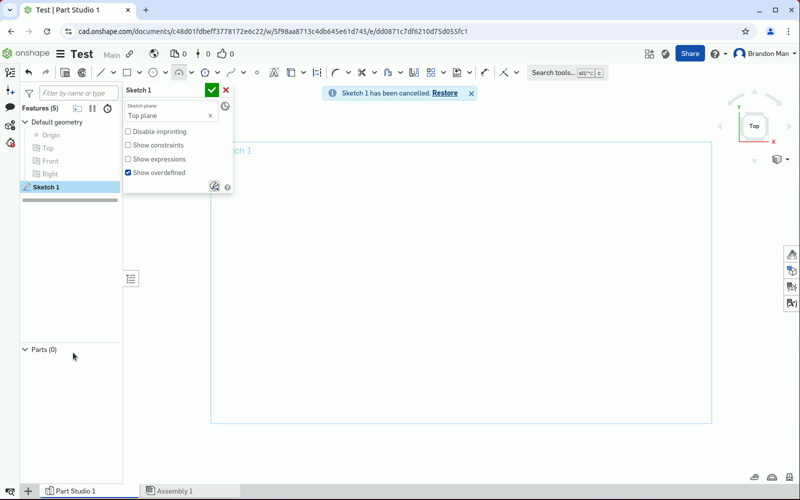
mouse_move(476, 326)
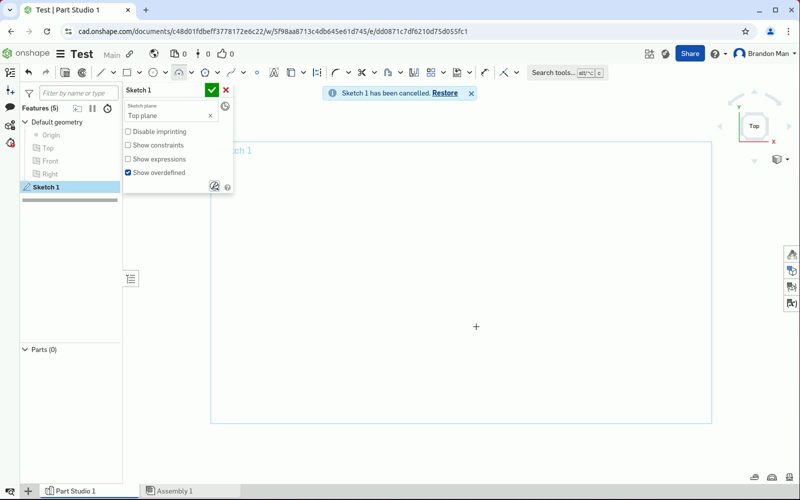
click(476, 326)
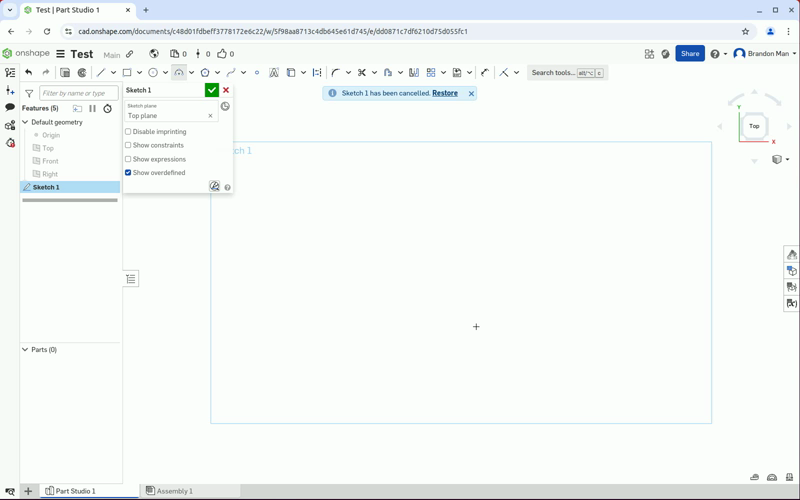
key_up(shift)
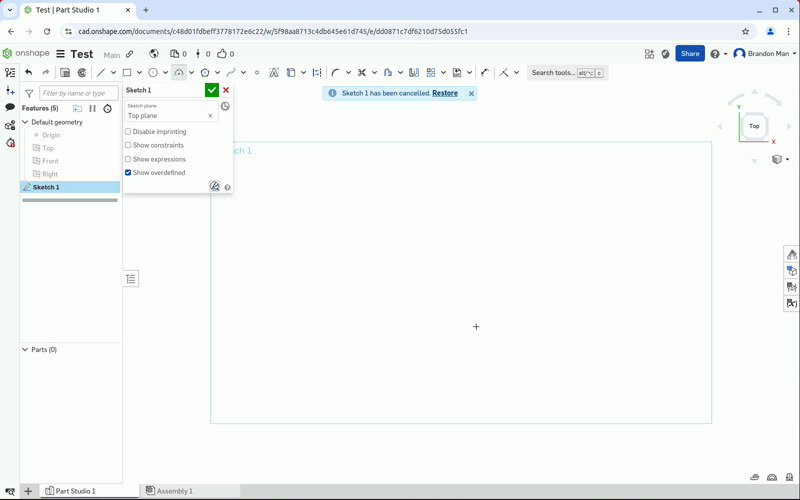
key_down(shift)
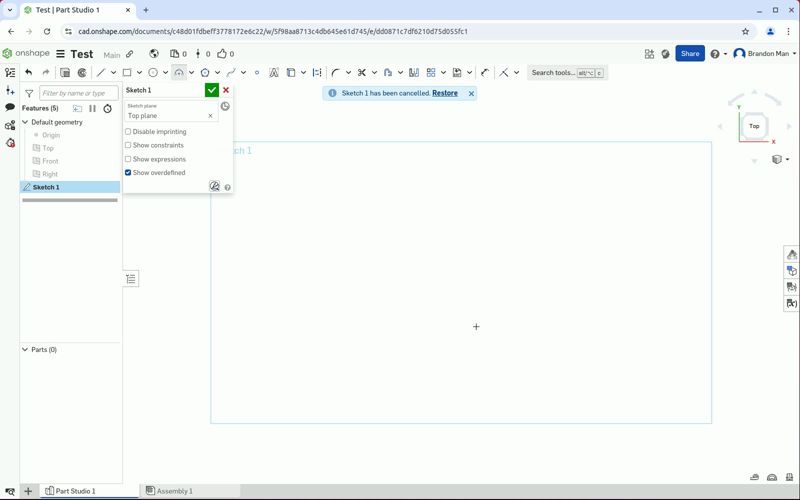
mouse_move(479, 329)
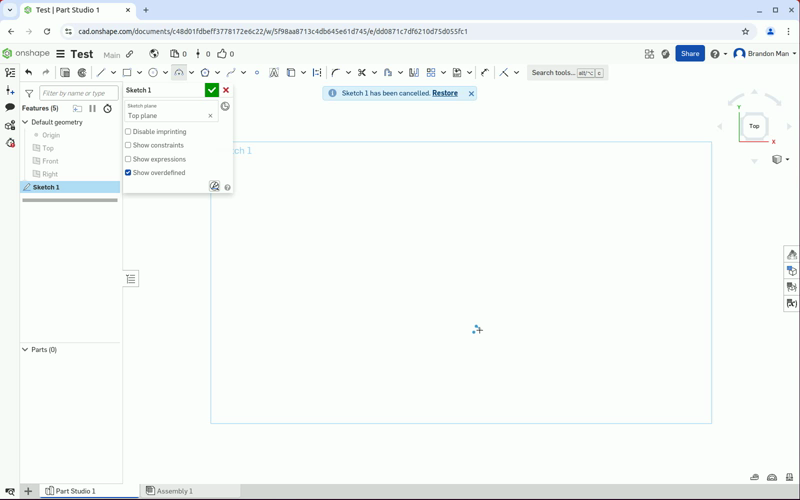
scroll(6)
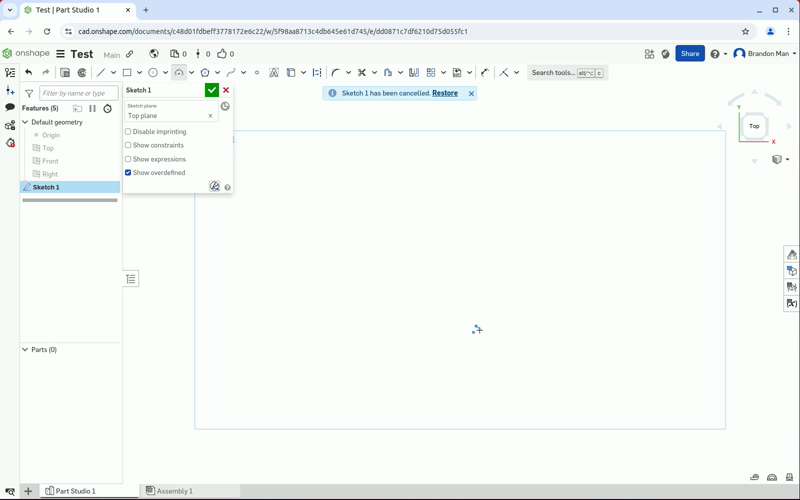
scroll(6)
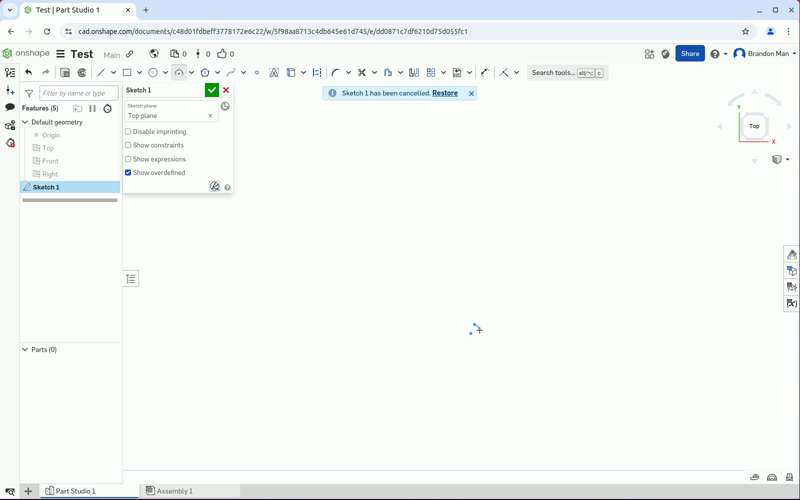
scroll(6)
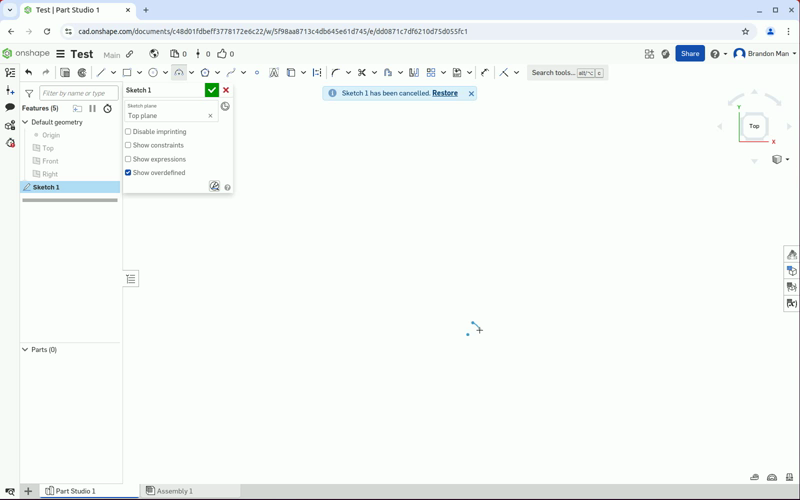
scroll(6)
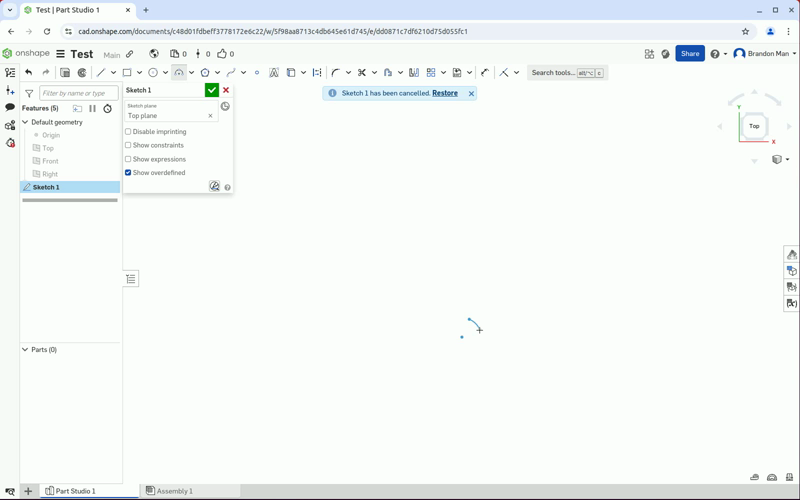
scroll(6)
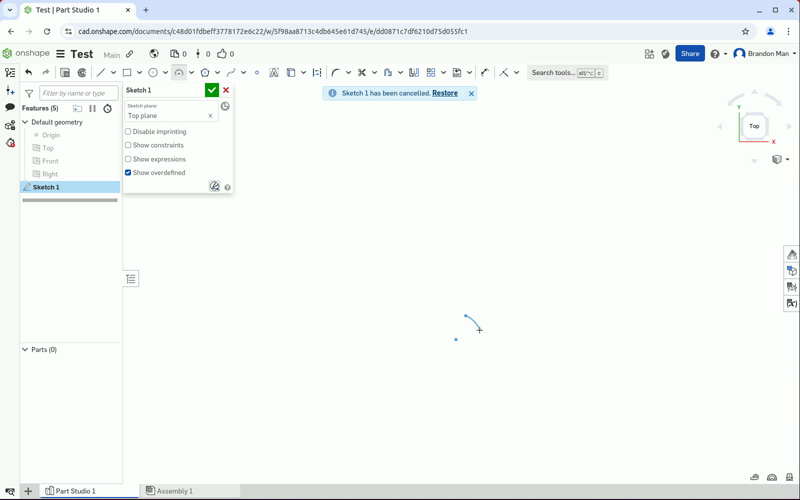
scroll(6)
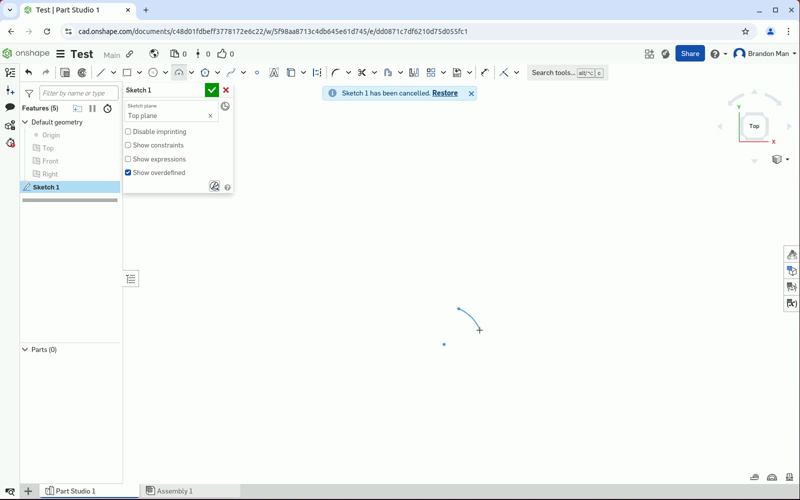
scroll(6)
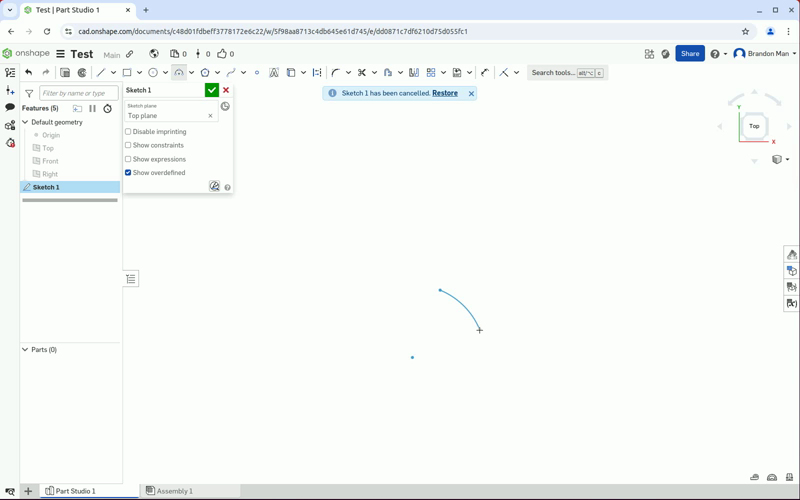
click(479, 329)
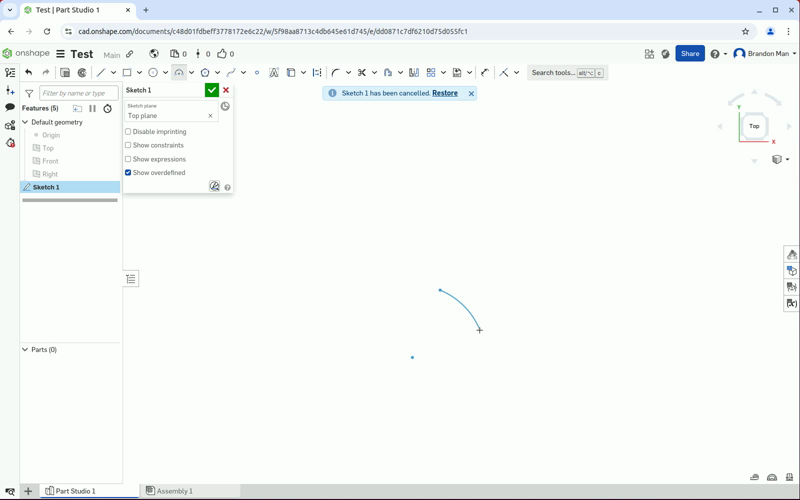
scroll(-6)
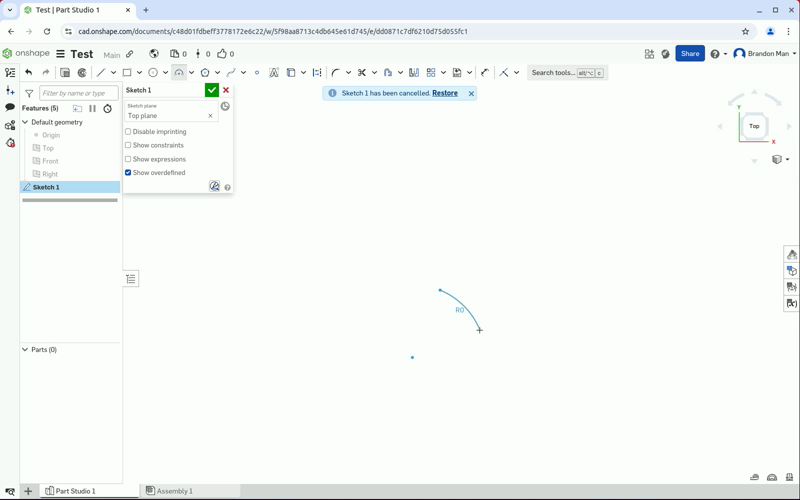
scroll(-6)
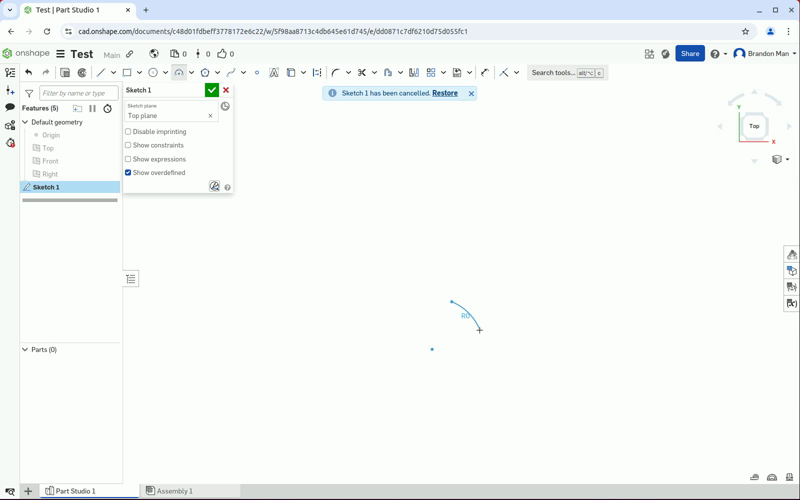
scroll(-6)
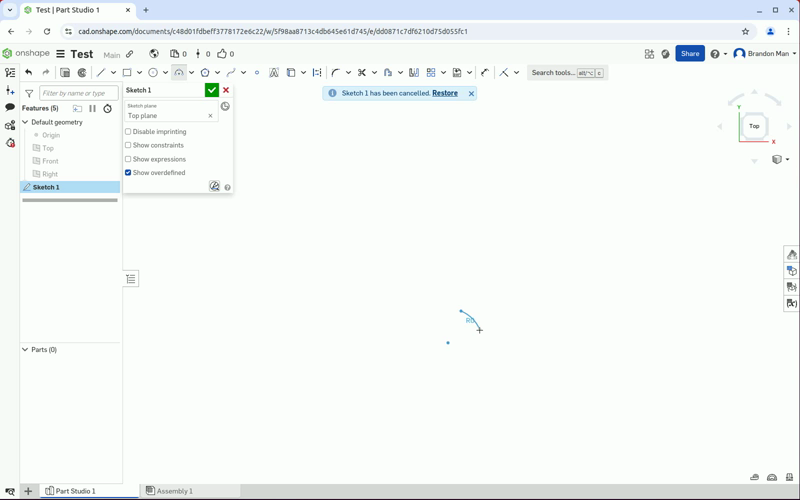
scroll(-6)
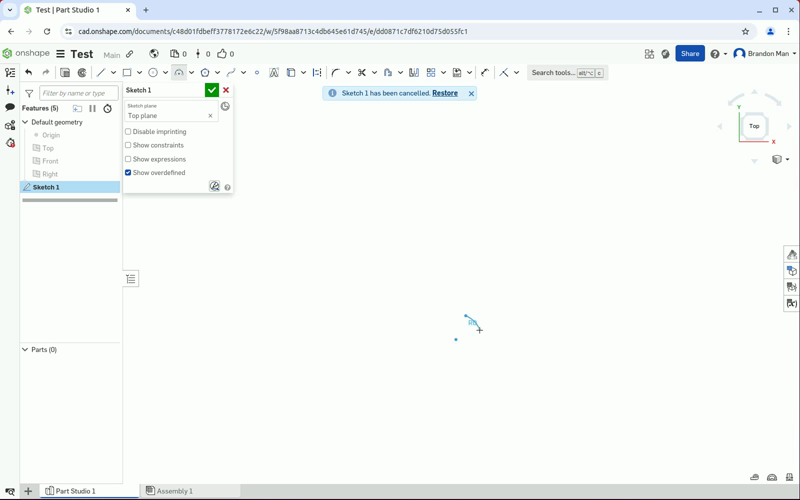
scroll(-6)
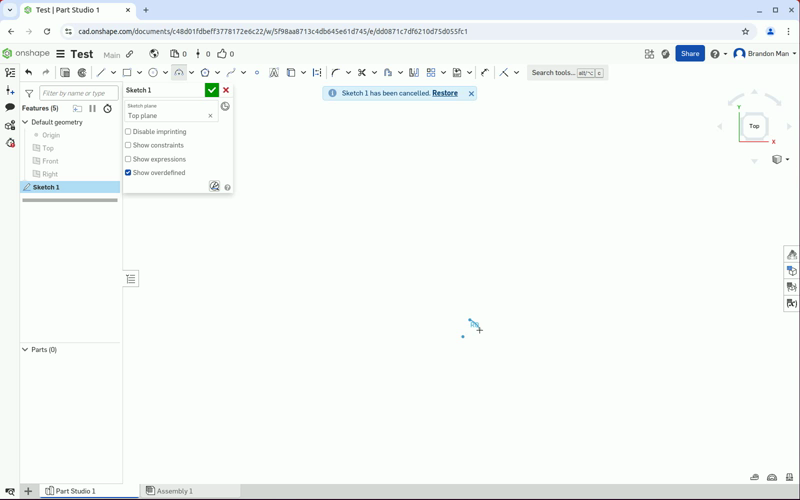
scroll(-6)
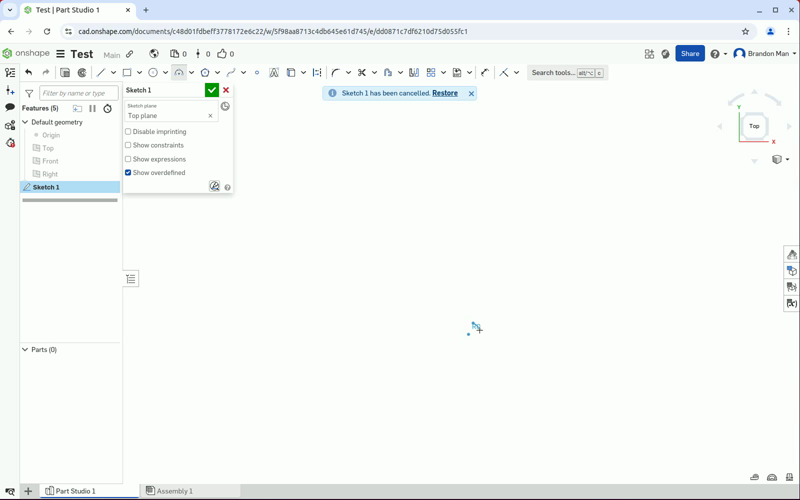
scroll(-6)
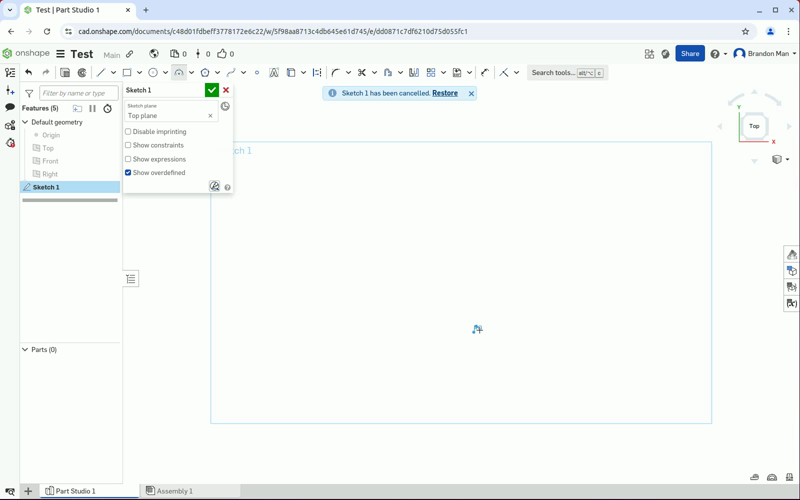
mouse_move(477, 328)
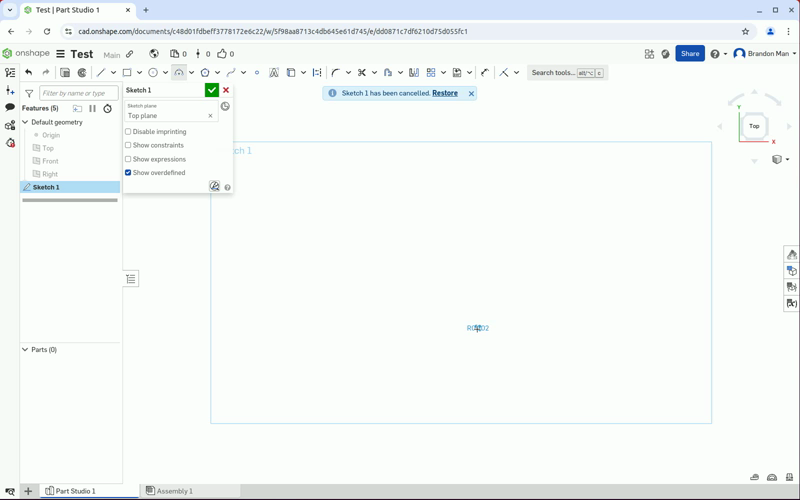
scroll(6)
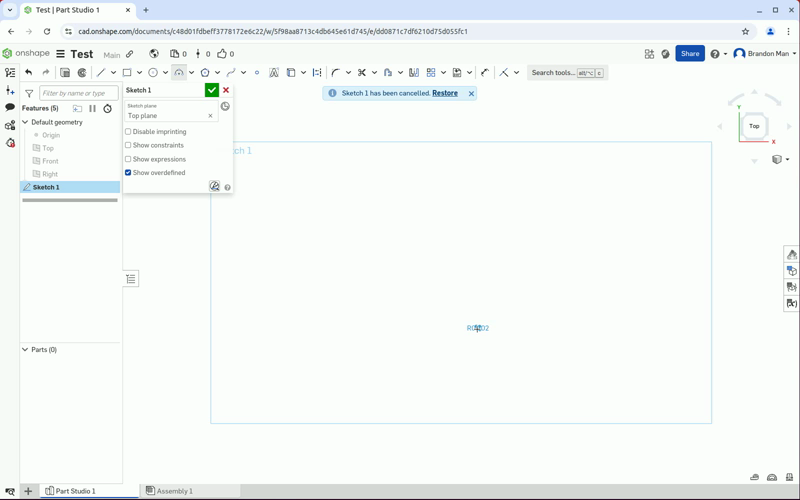
scroll(6)
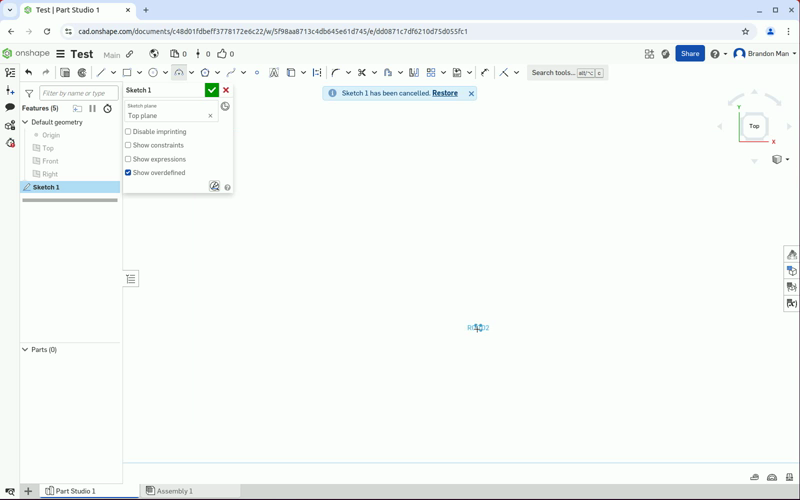
scroll(6)
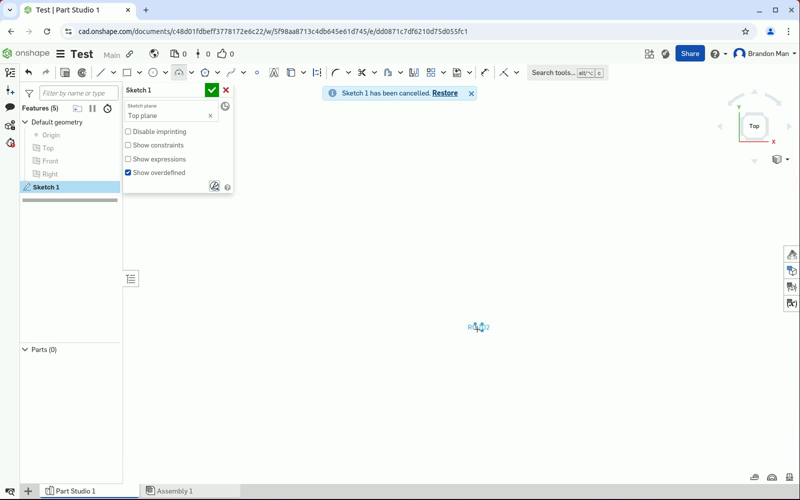
scroll(6)
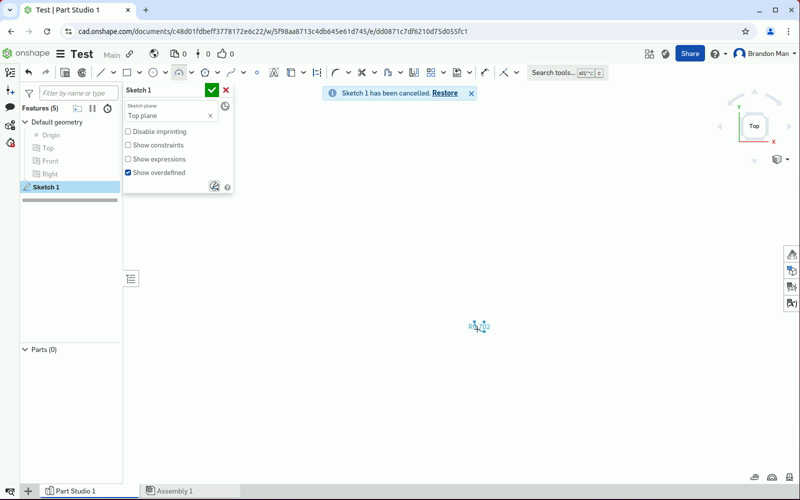
scroll(6)
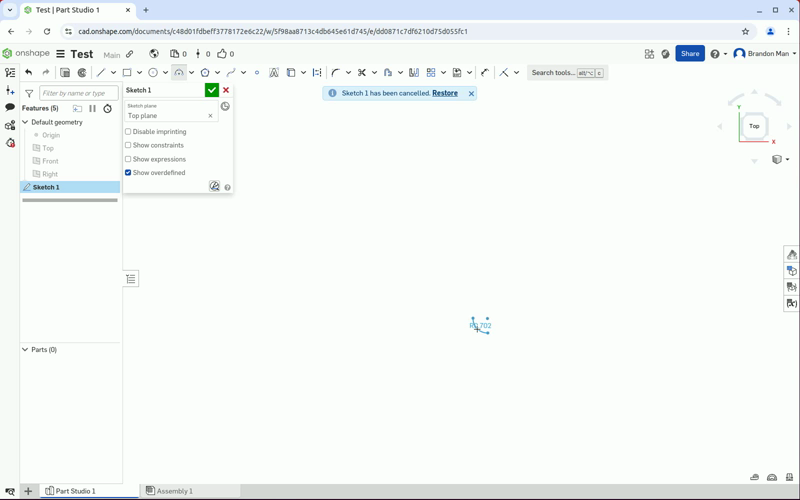
scroll(6)
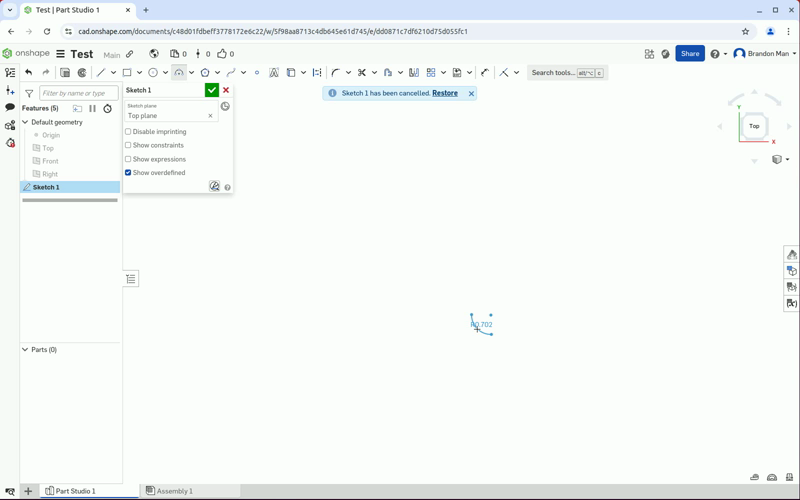
scroll(6)
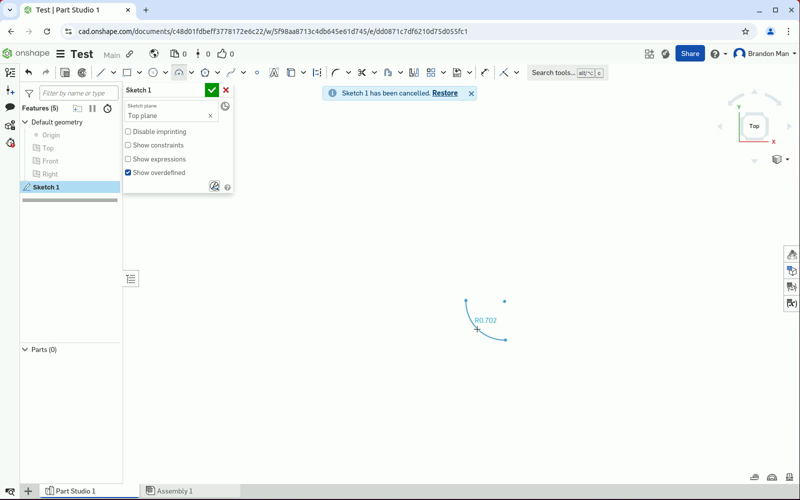
click(477, 328)
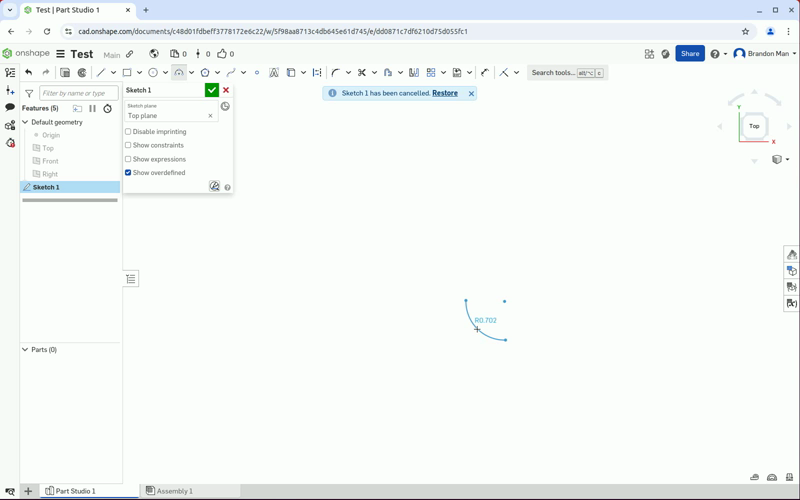
scroll(-6)
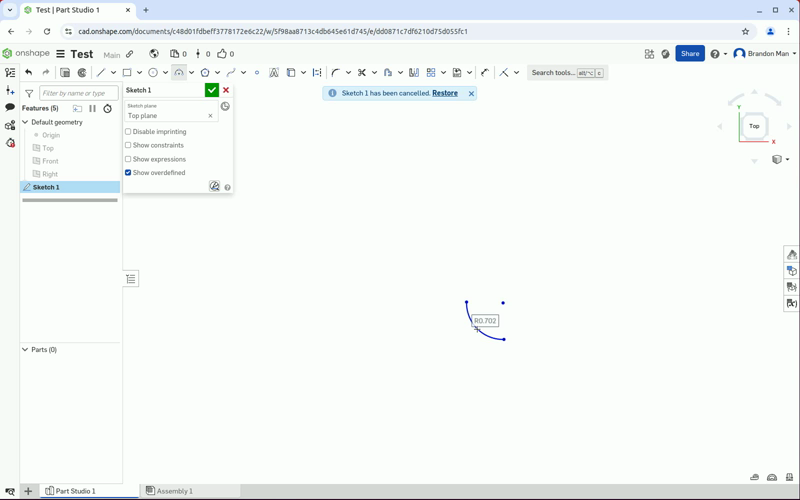
scroll(-6)
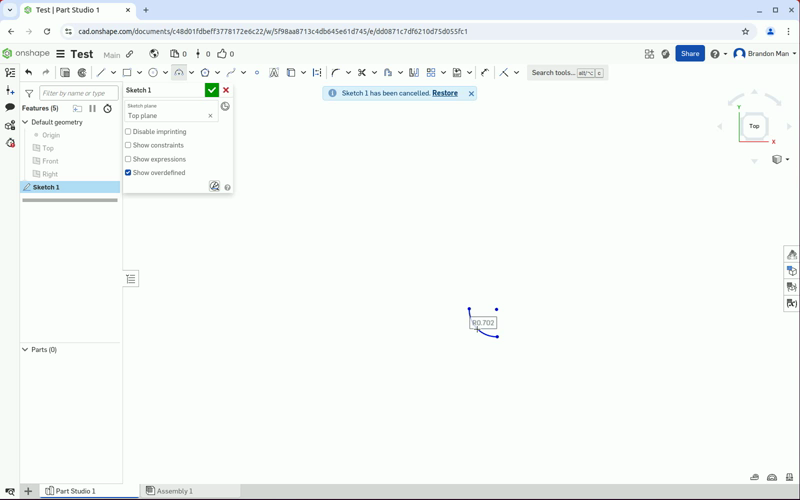
scroll(-6)
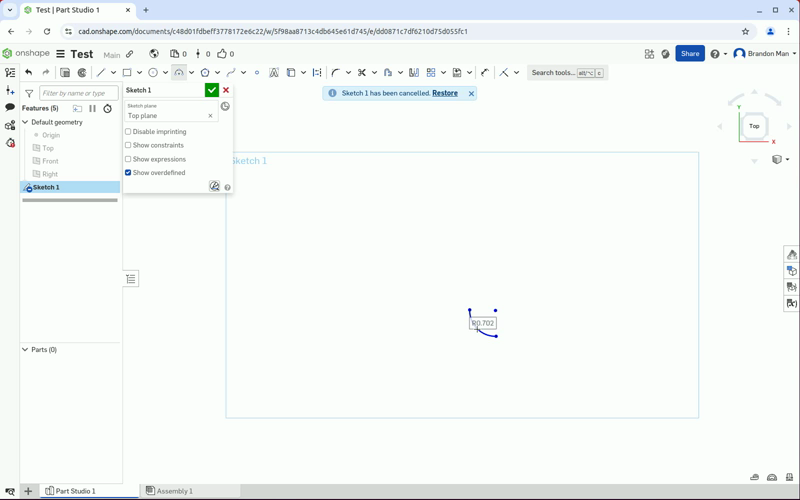
scroll(-6)
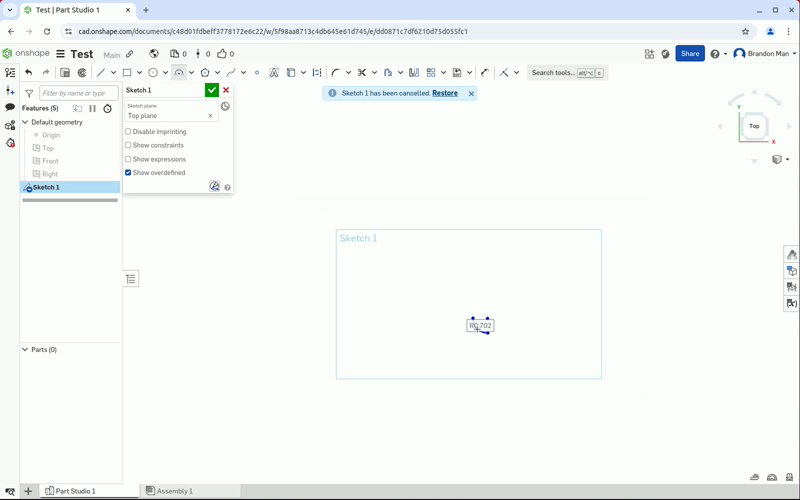
scroll(-6)
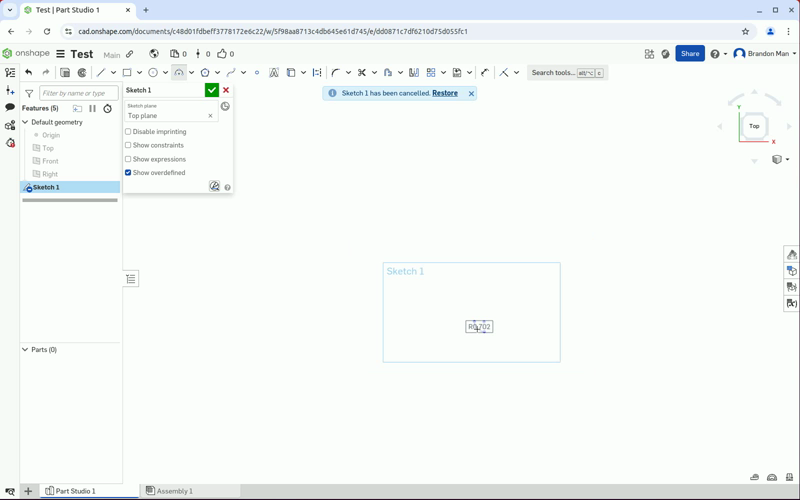
scroll(-6)
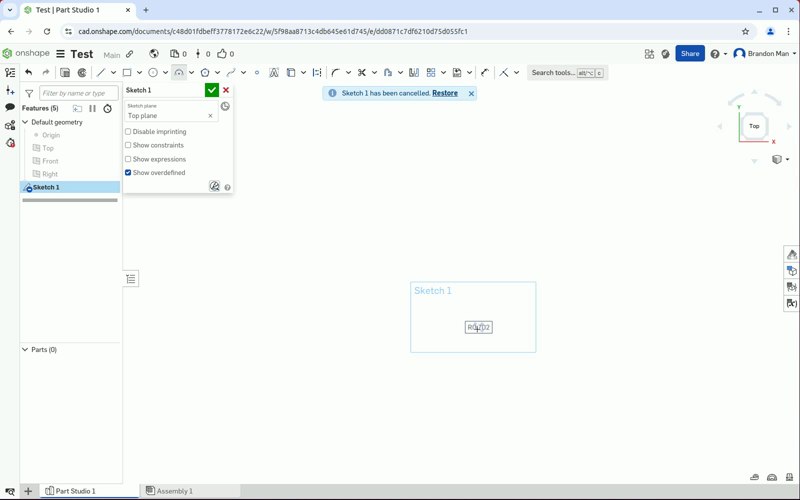
scroll(-6)
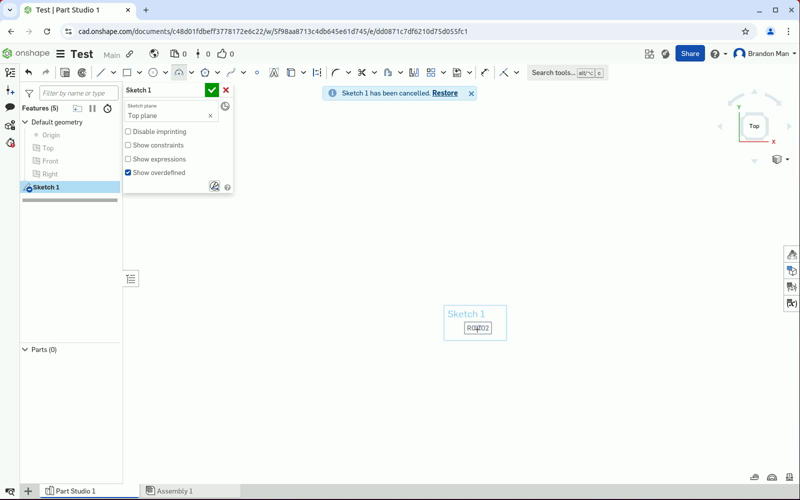
key_up(shift)
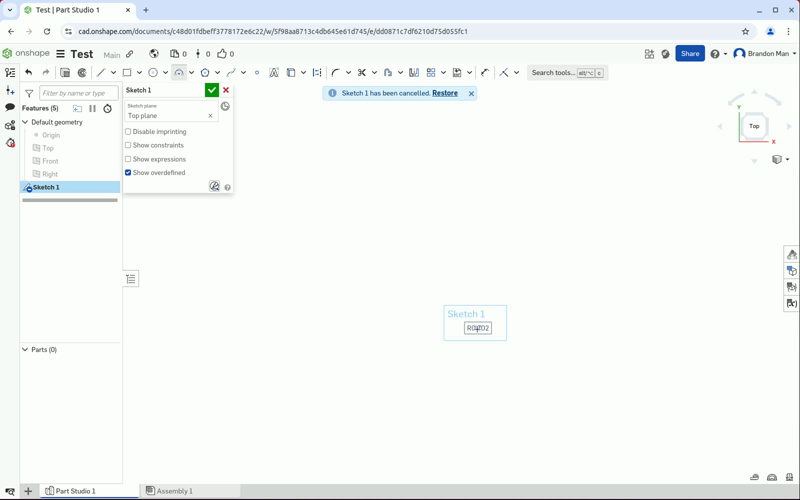
key(esc)
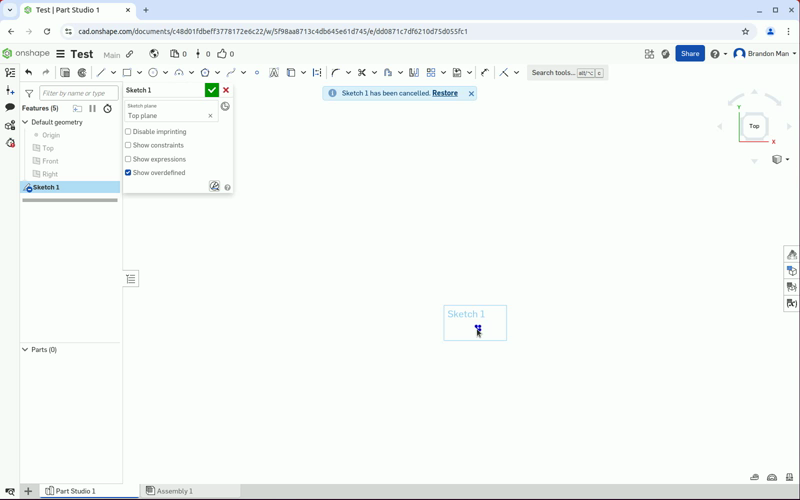
key(l)
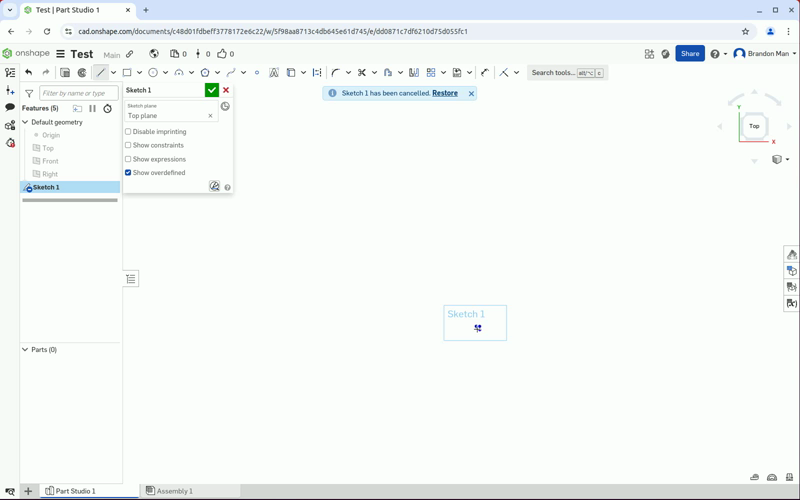
mouse_move(479, 329)
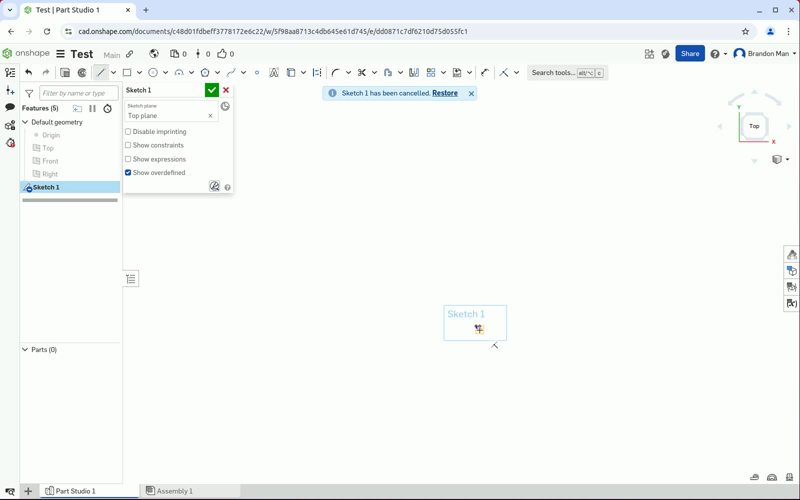
scroll(6)
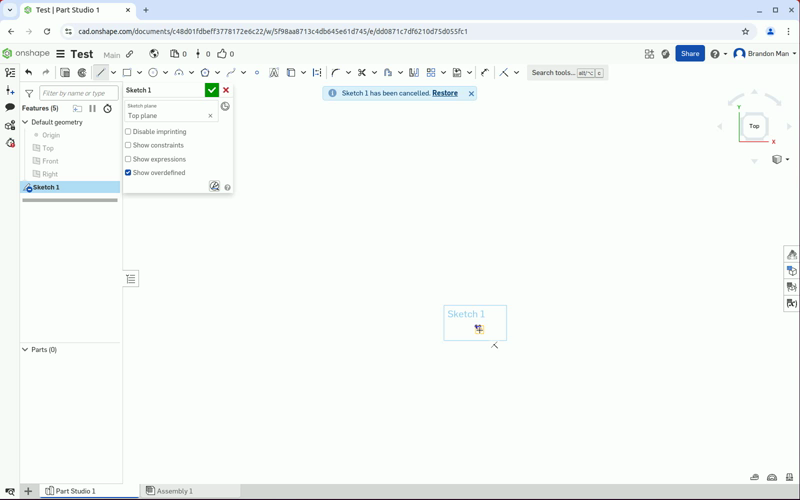
scroll(6)
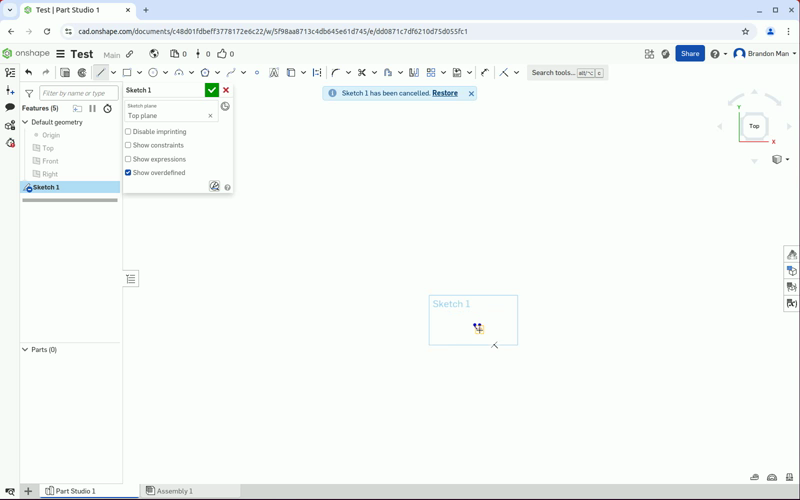
scroll(6)
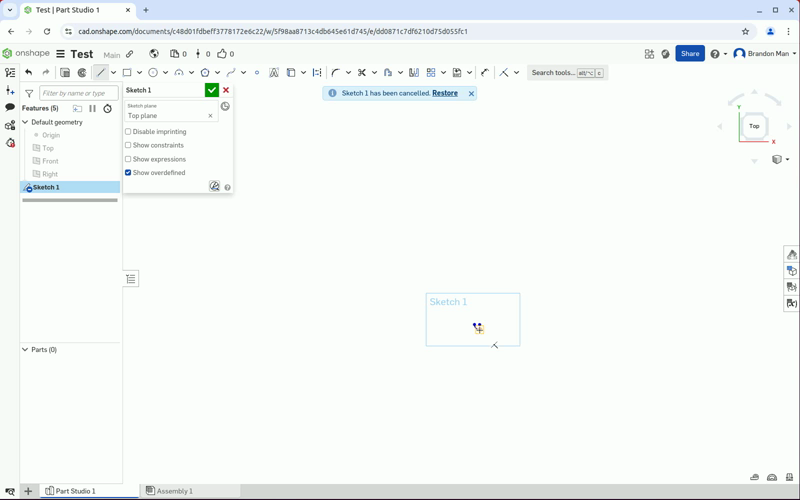
scroll(6)
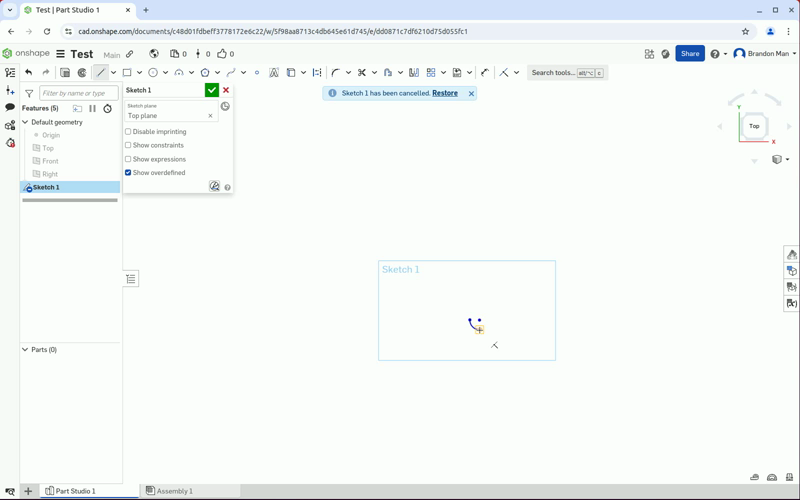
scroll(6)
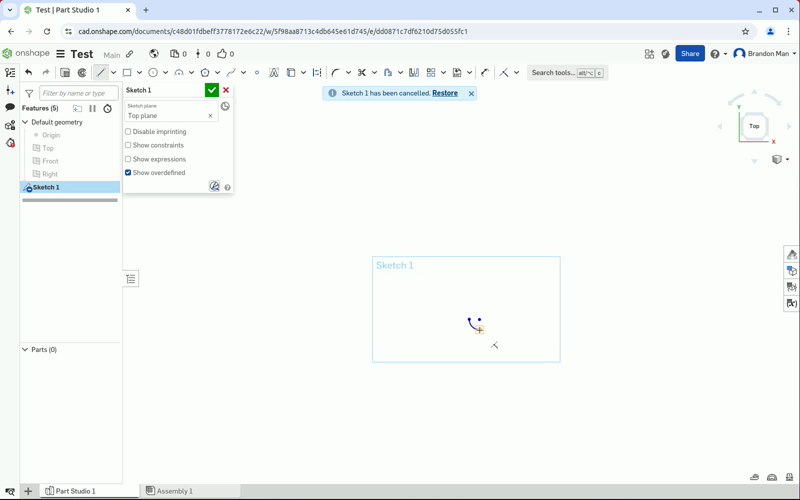
scroll(6)
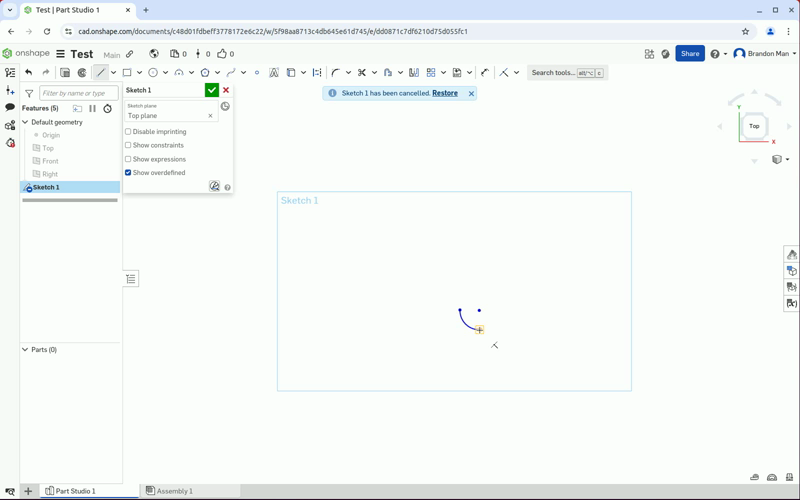
scroll(6)
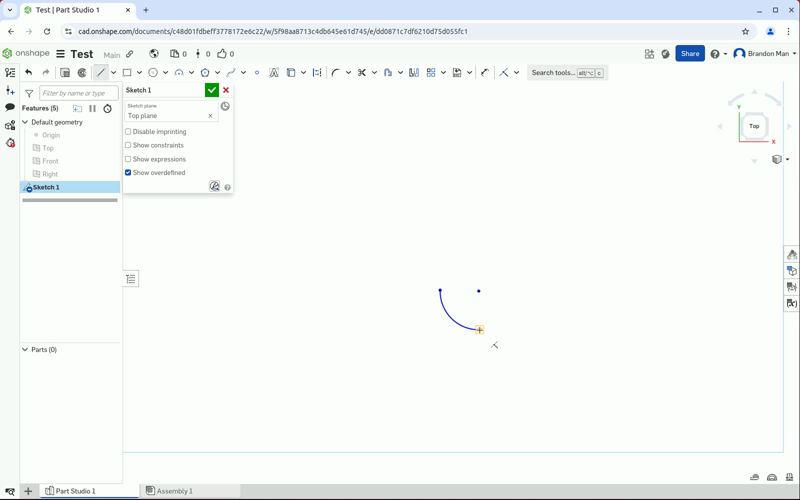
click(479, 329)
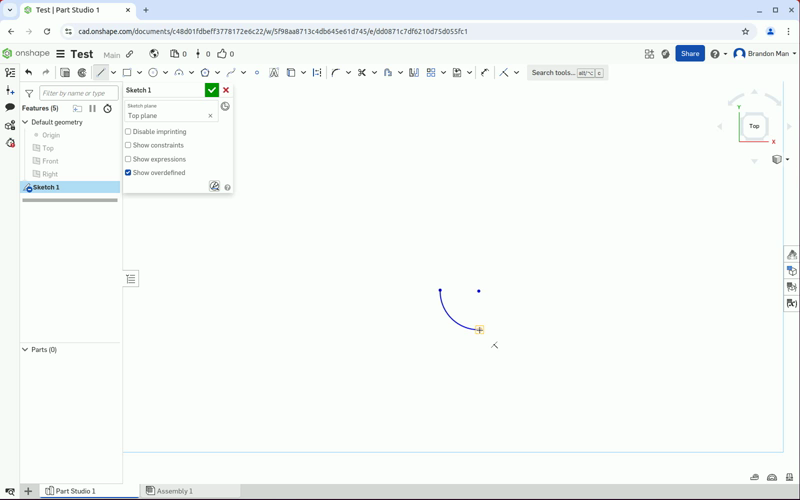
scroll(-6)
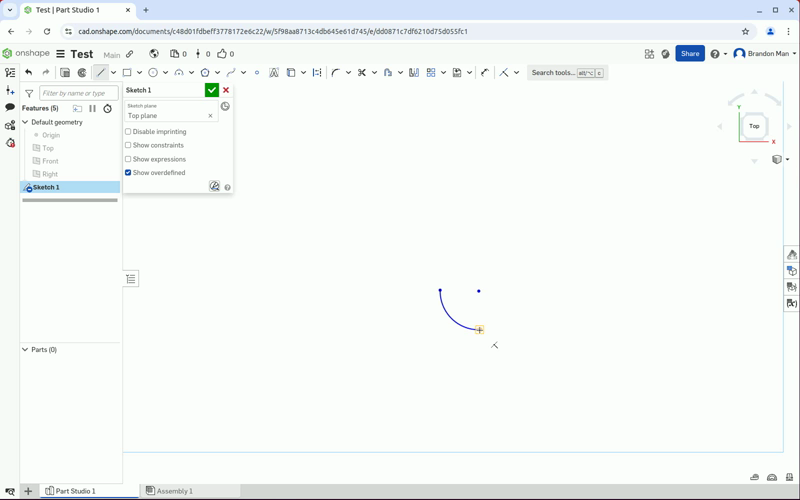
scroll(-6)
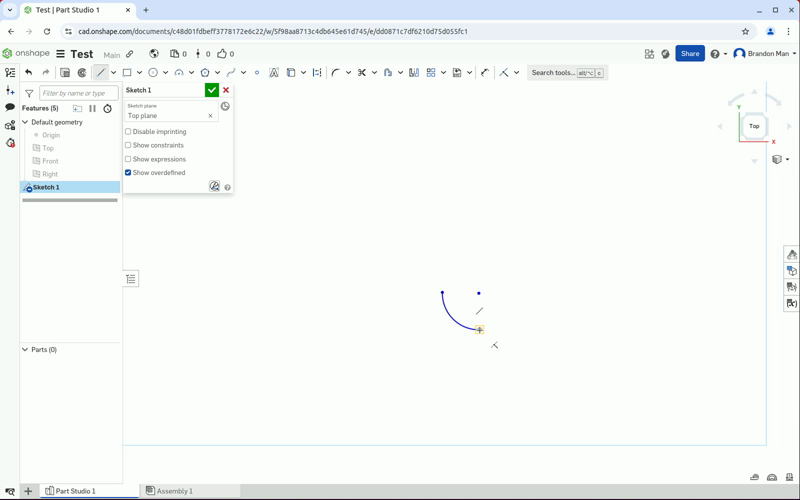
scroll(-6)
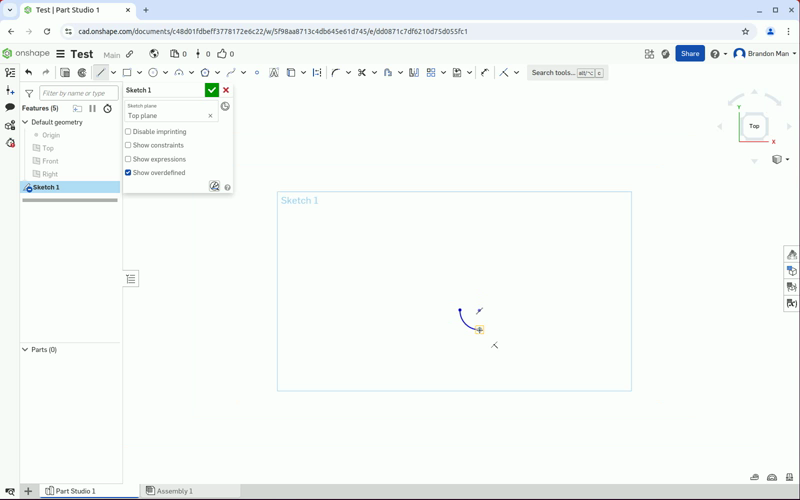
scroll(-6)
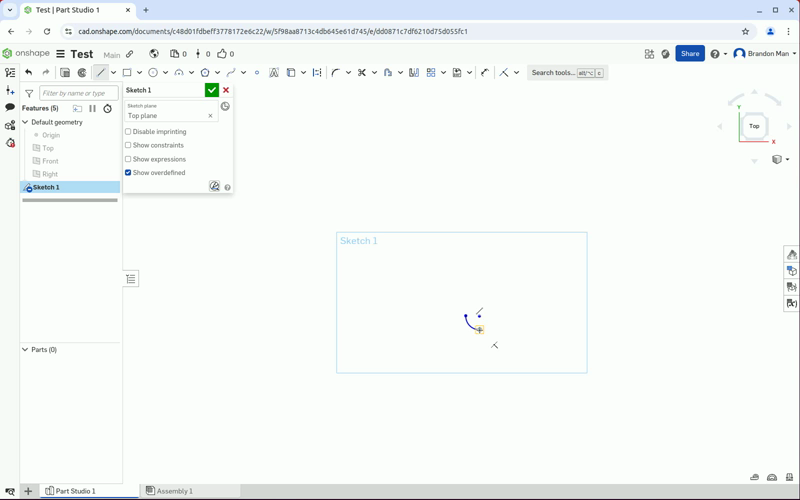
scroll(-6)
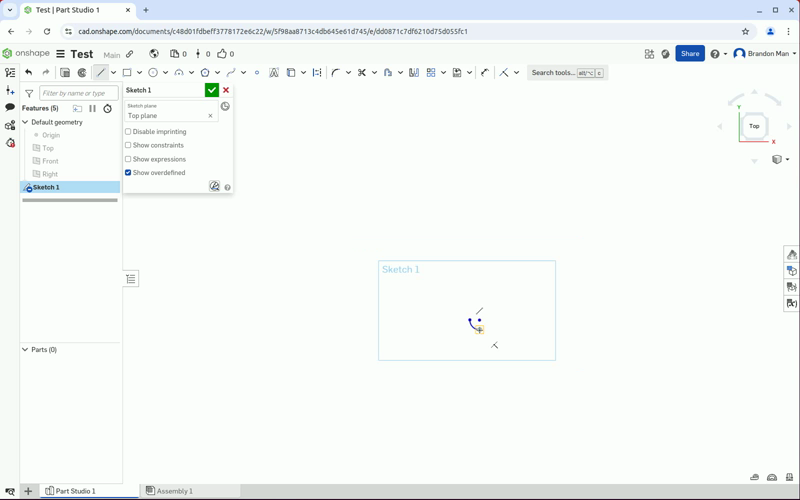
scroll(-6)
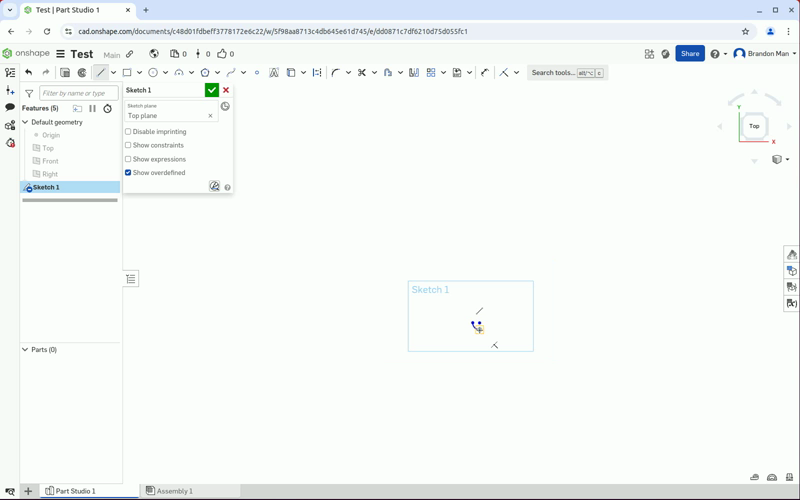
scroll(-6)
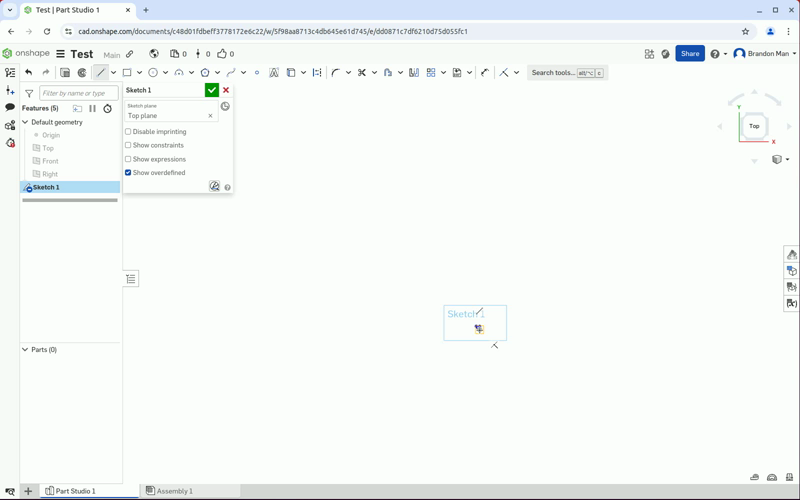
key_down(shift)
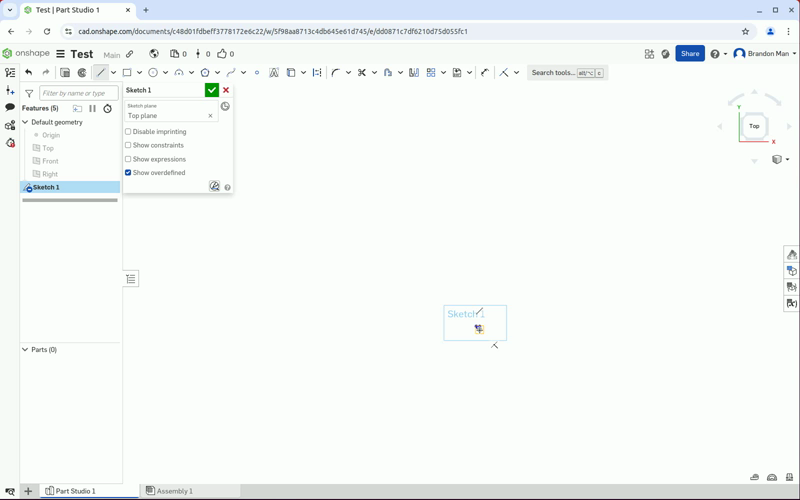
mouse_move(509, 329)
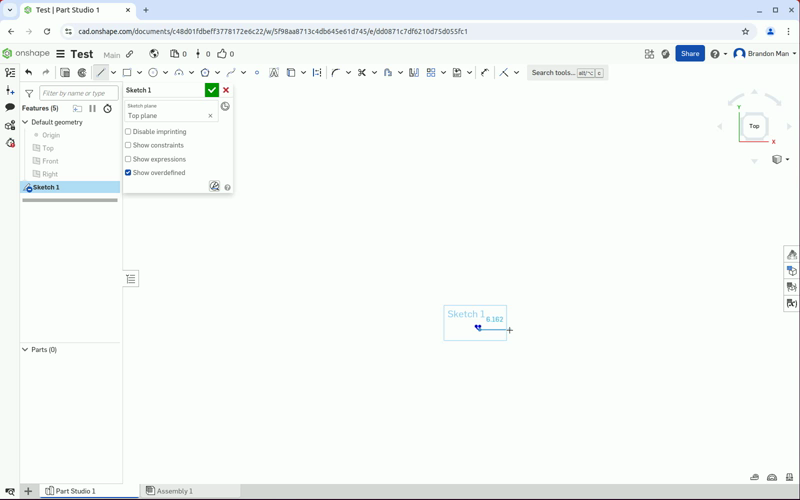
mouse_move(525, 329)
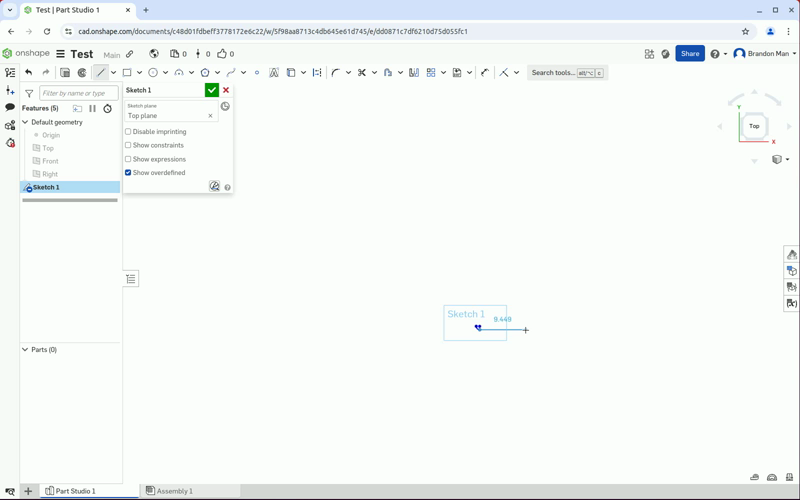
click(525, 329)
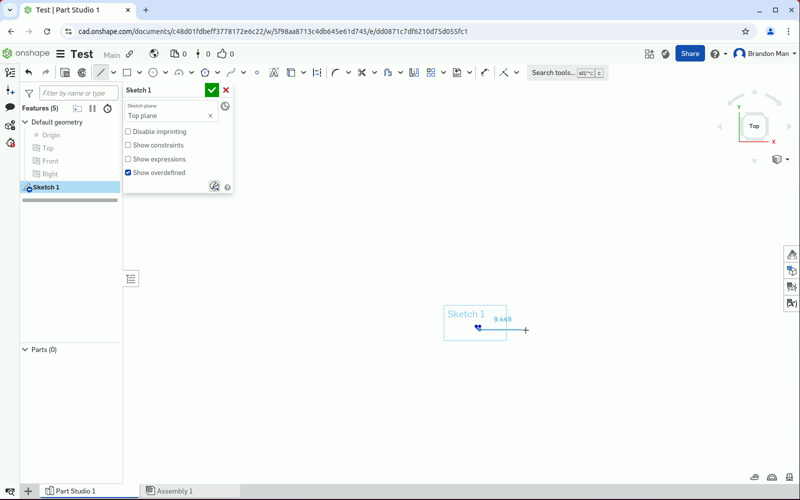
key_up(shift)
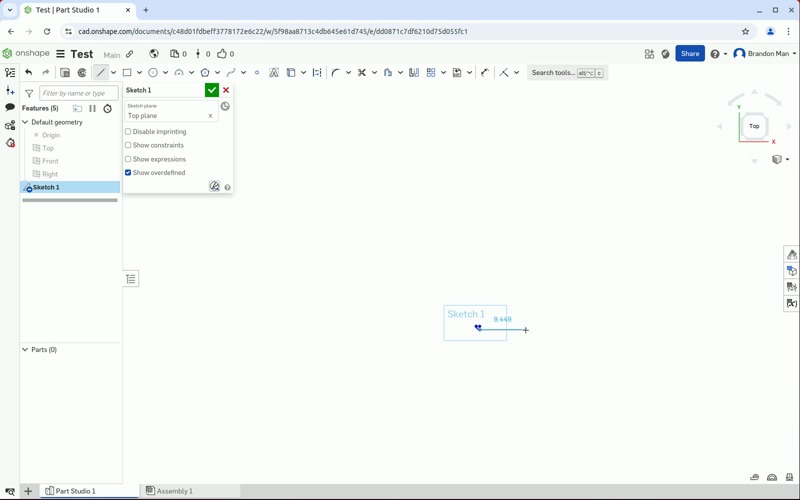
key_down(shift)
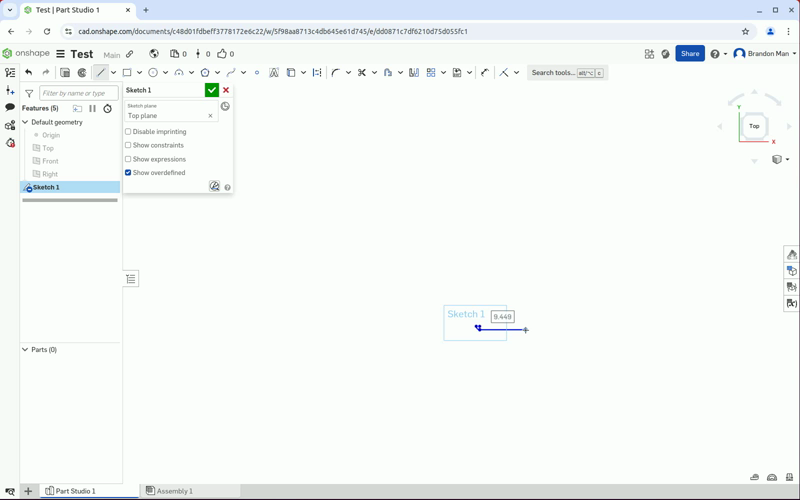
mouse_move(555, 329)
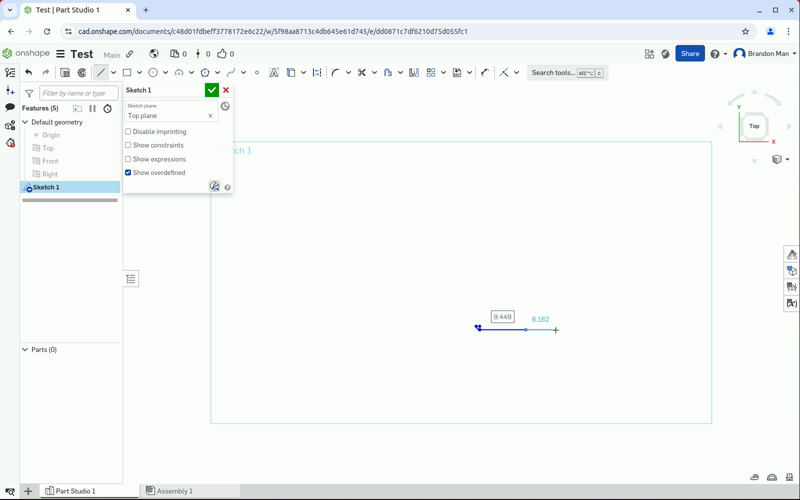
mouse_move(525, 310)
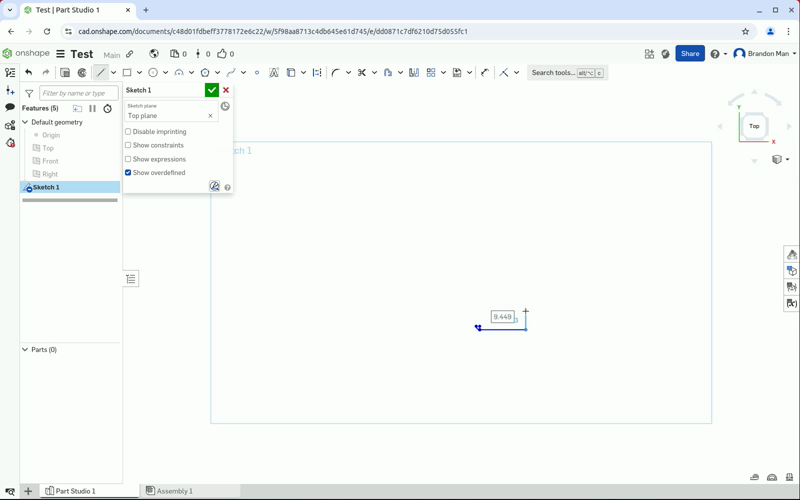
click(525, 310)
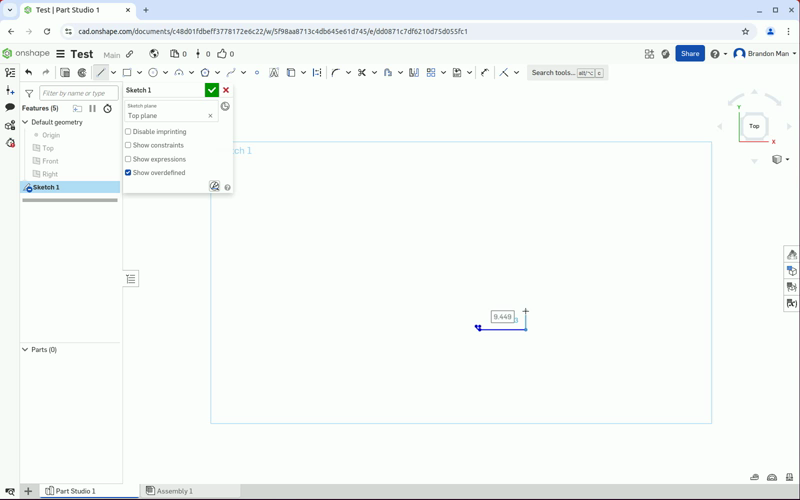
key_up(shift)
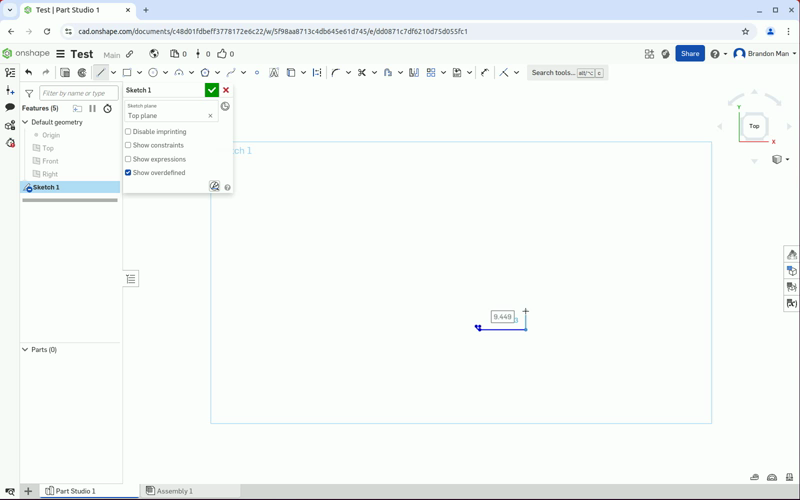
key_down(shift)
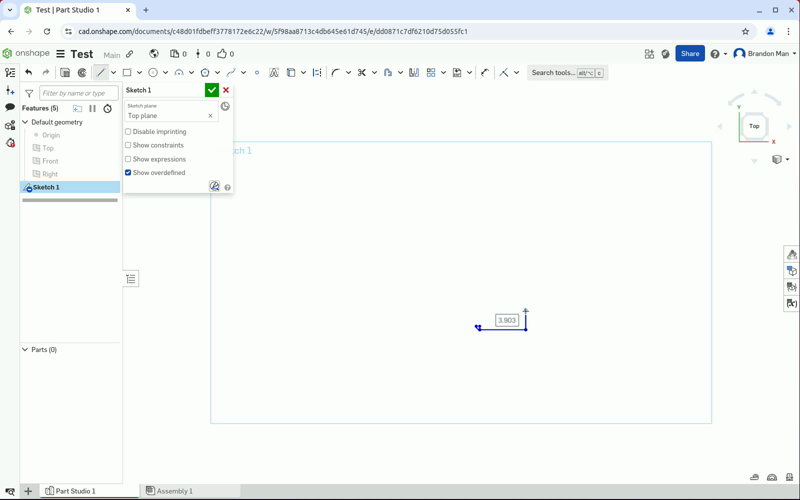
mouse_move(555, 310)
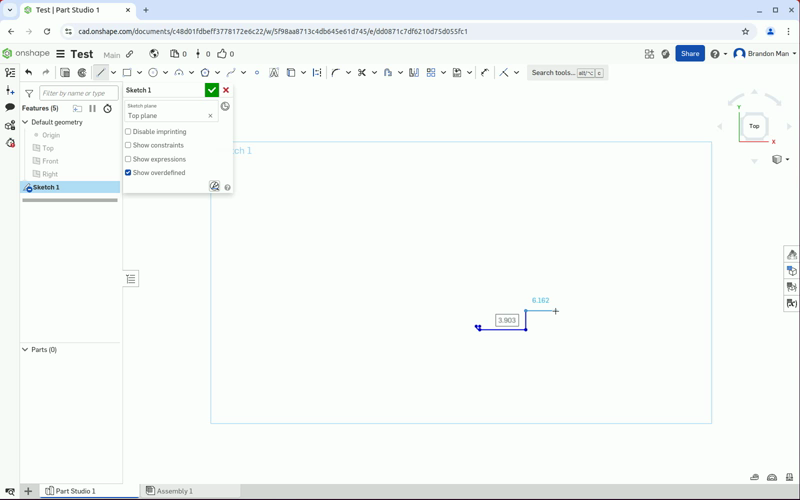
mouse_move(489, 320)
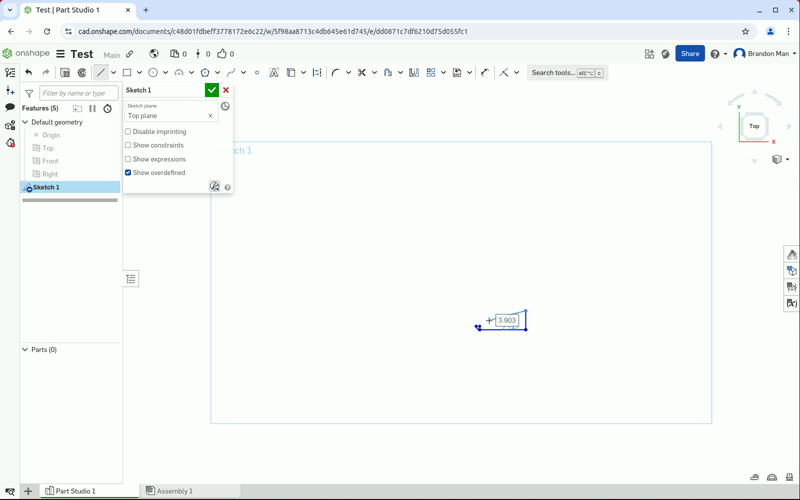
click(489, 320)
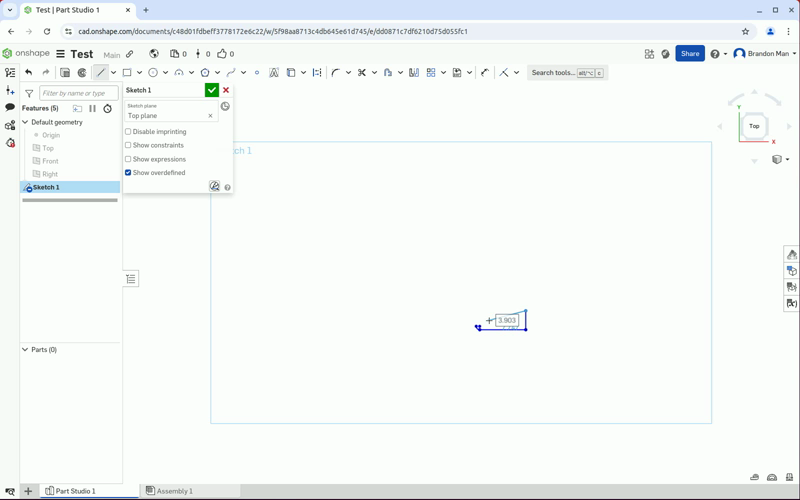
key_up(shift)
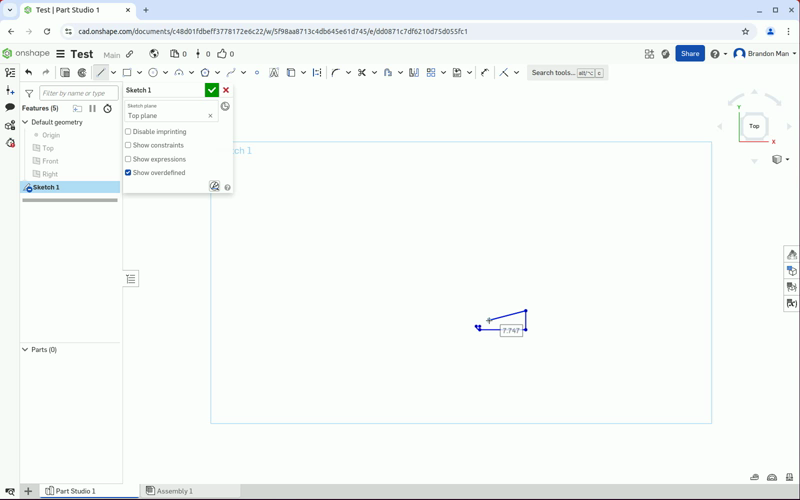
key(esc)
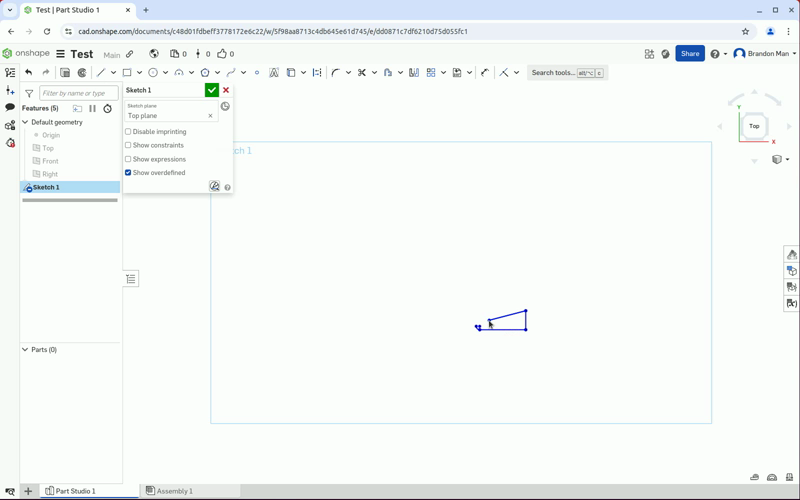
key(a)
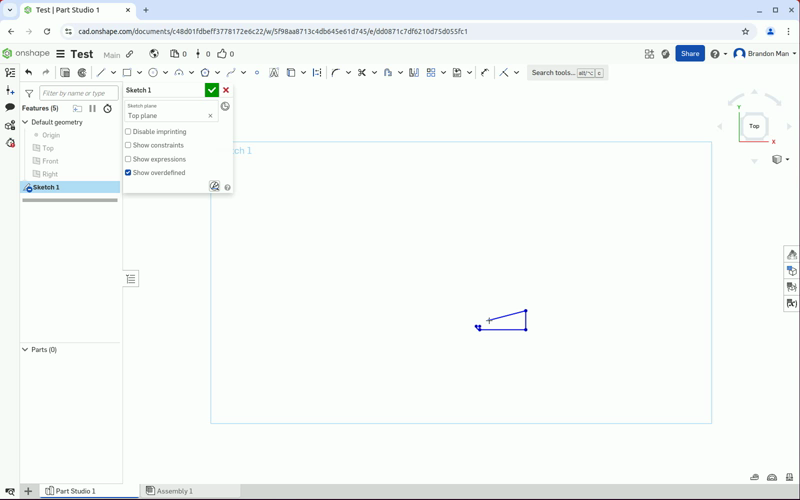
mouse_move(489, 320)
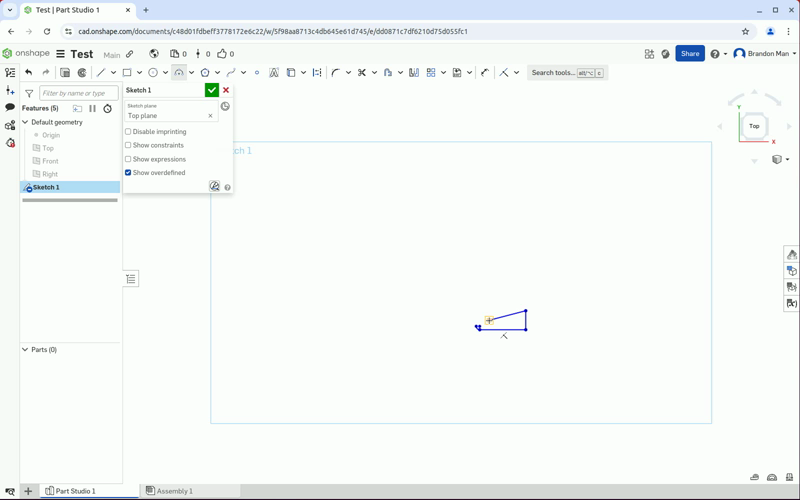
click(489, 320)
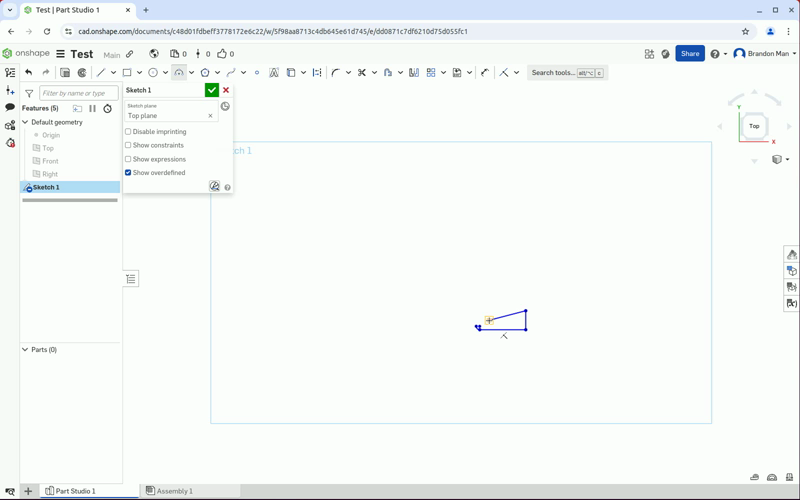
key_down(shift)
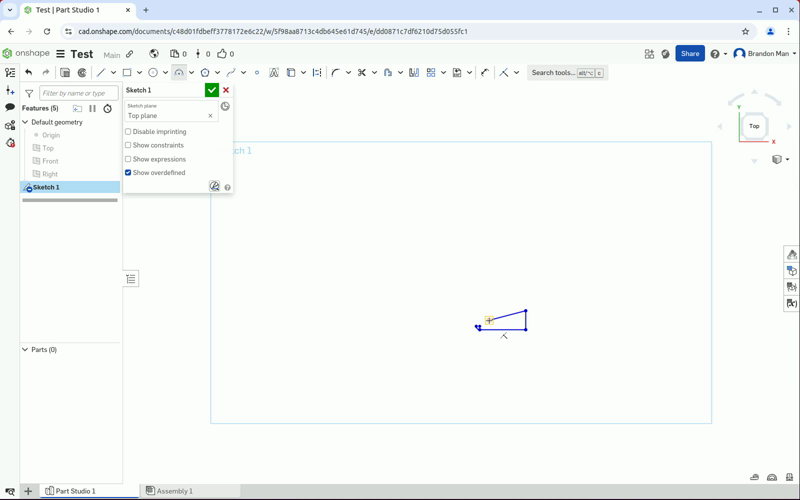
mouse_move(488, 319)
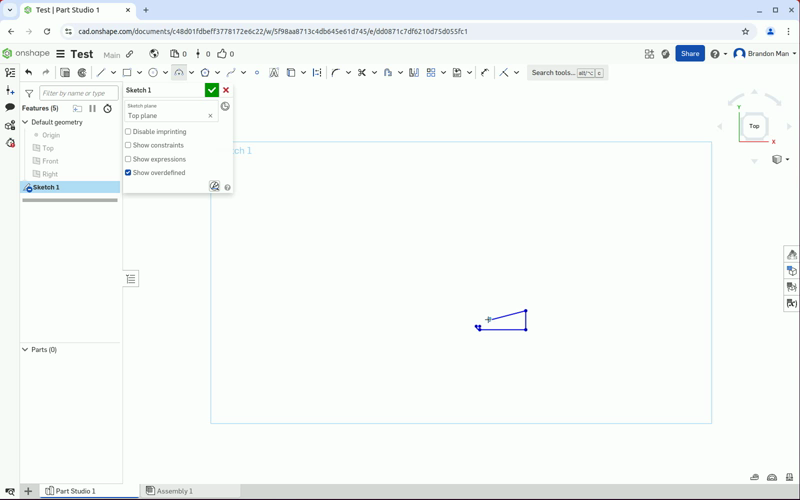
scroll(6)
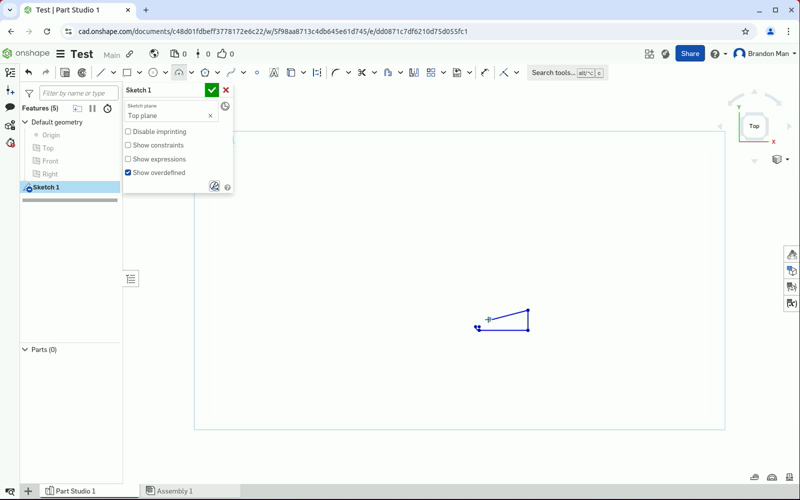
scroll(6)
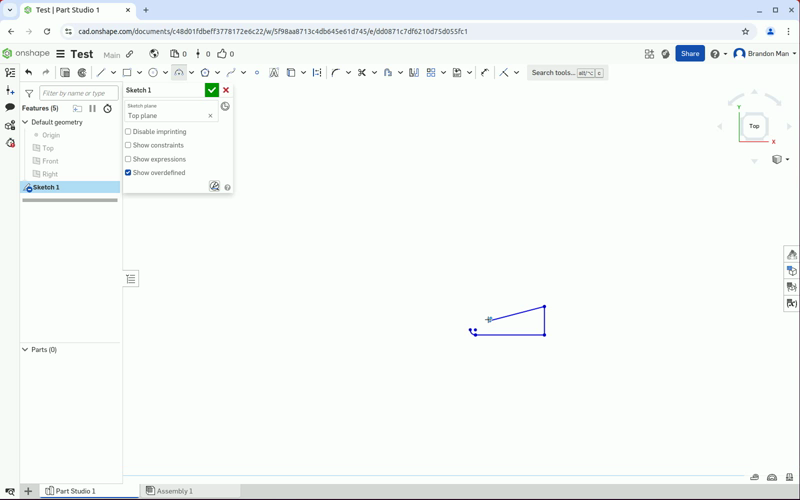
scroll(6)
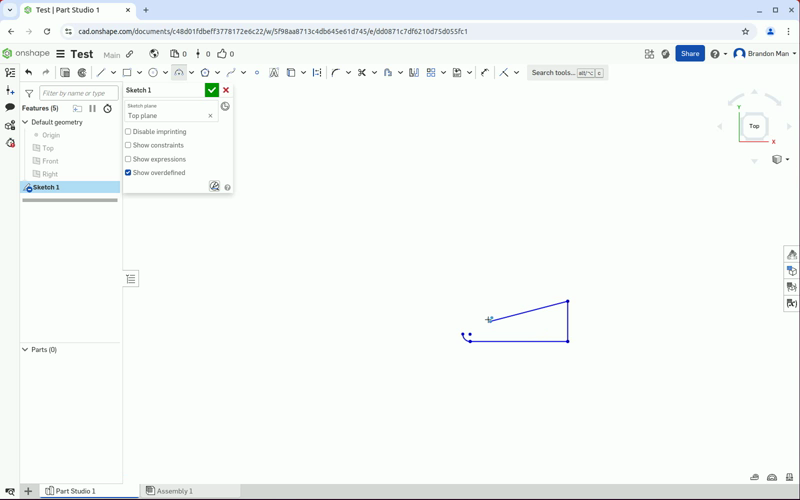
scroll(6)
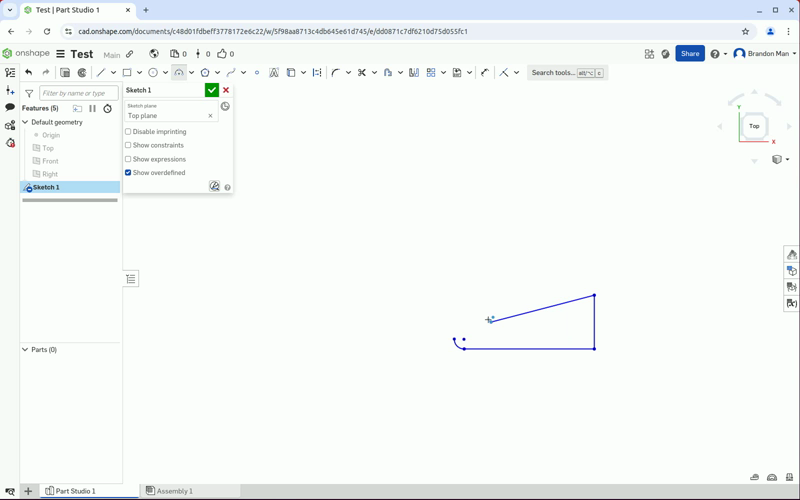
scroll(6)
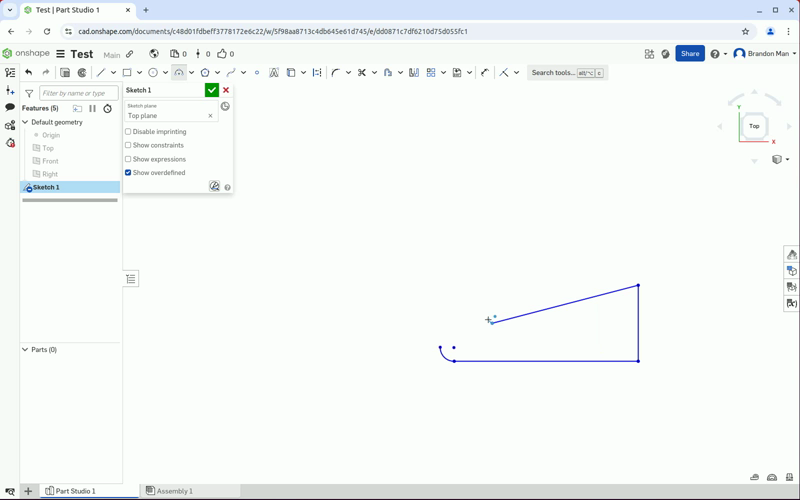
scroll(6)
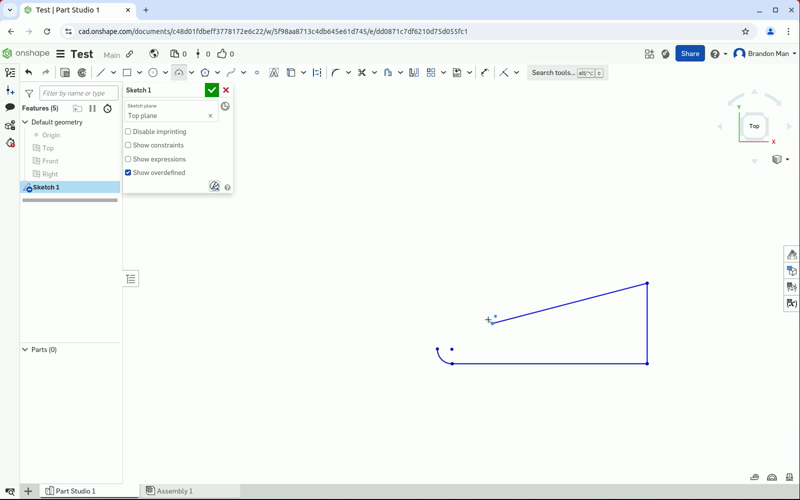
scroll(6)
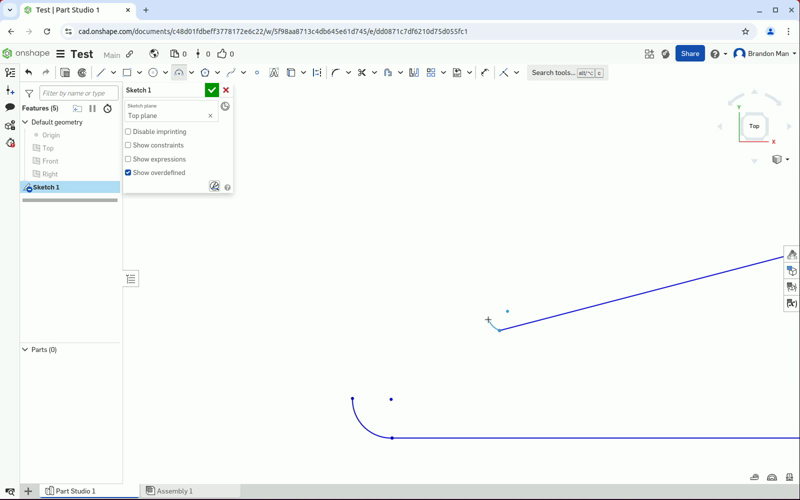
click(488, 319)
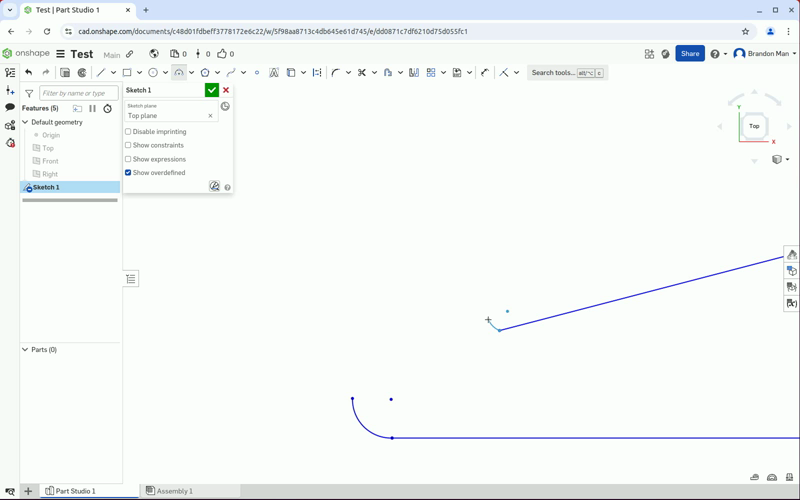
scroll(-6)
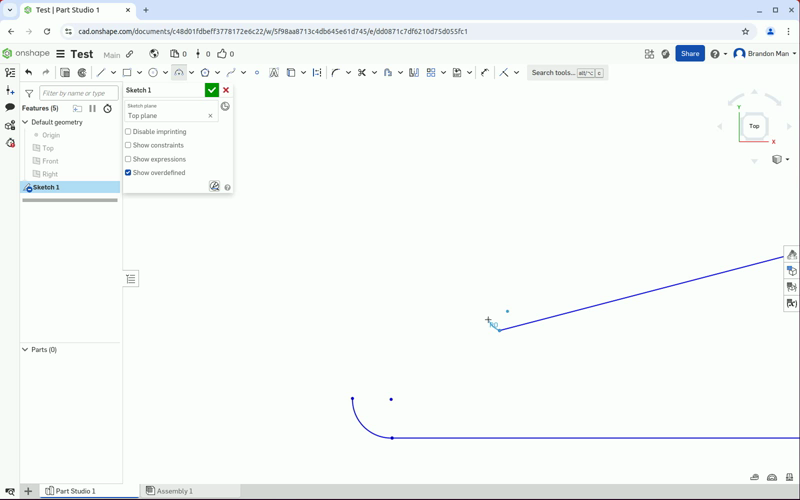
scroll(-6)
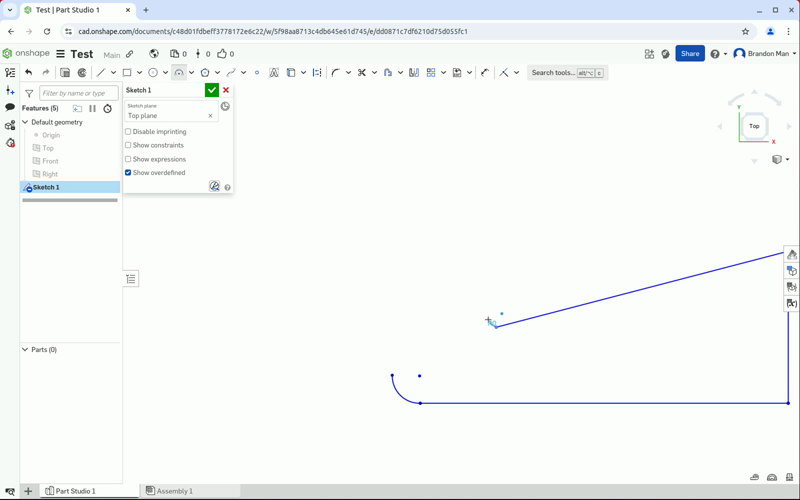
scroll(-6)
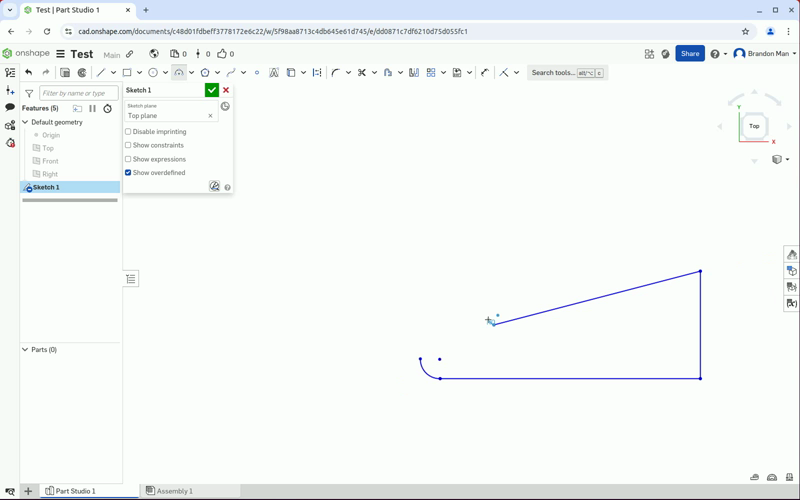
scroll(-6)
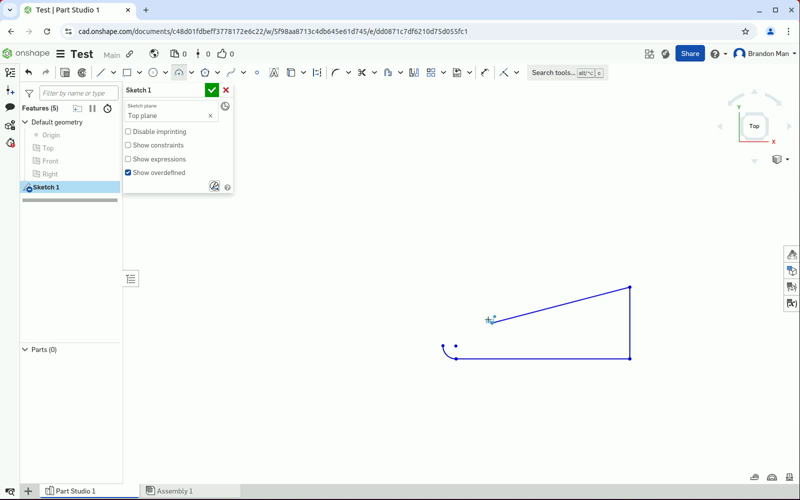
scroll(-6)
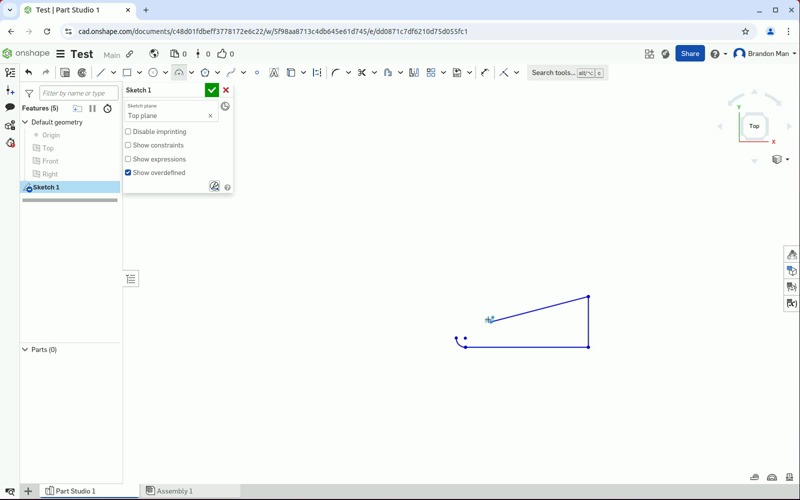
scroll(-6)
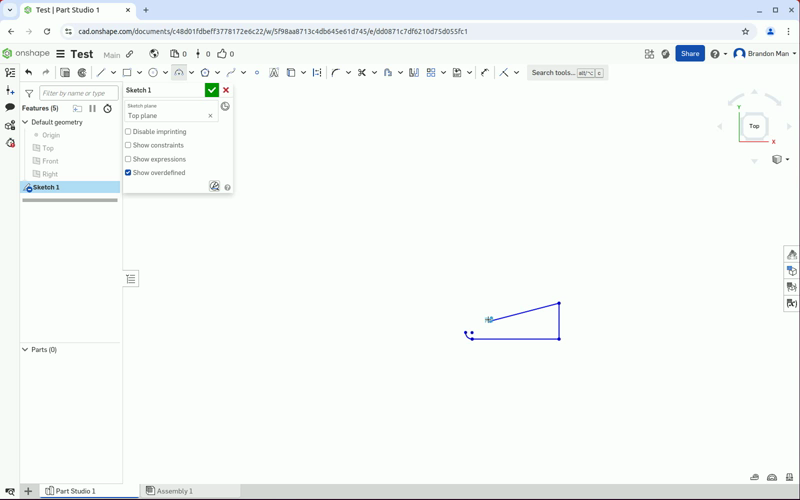
scroll(-6)
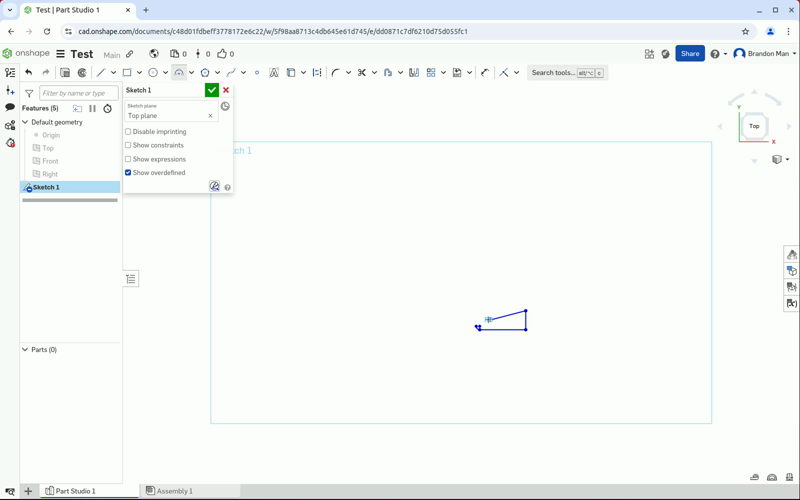
mouse_move(480, 324)
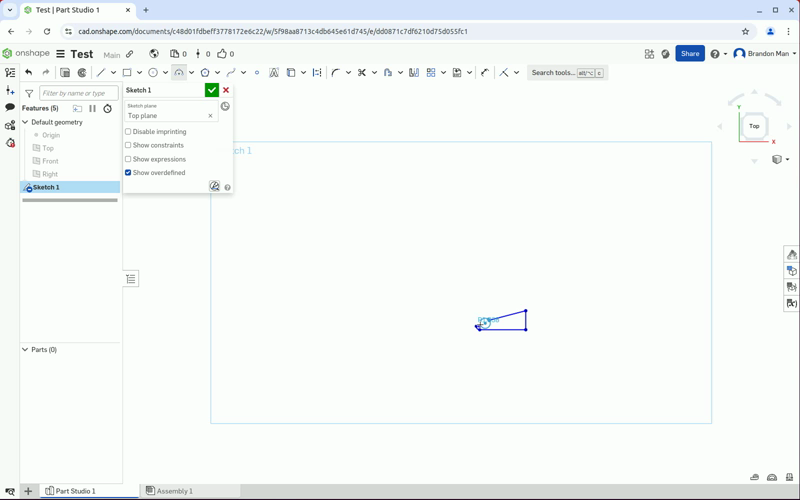
scroll(6)
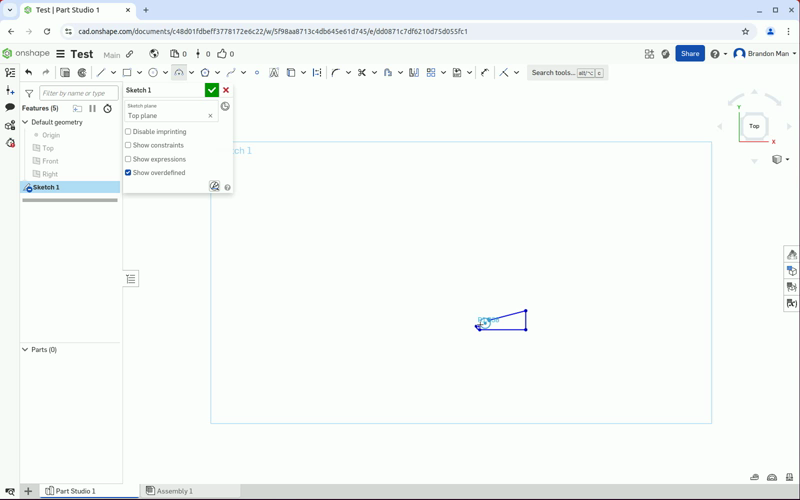
scroll(6)
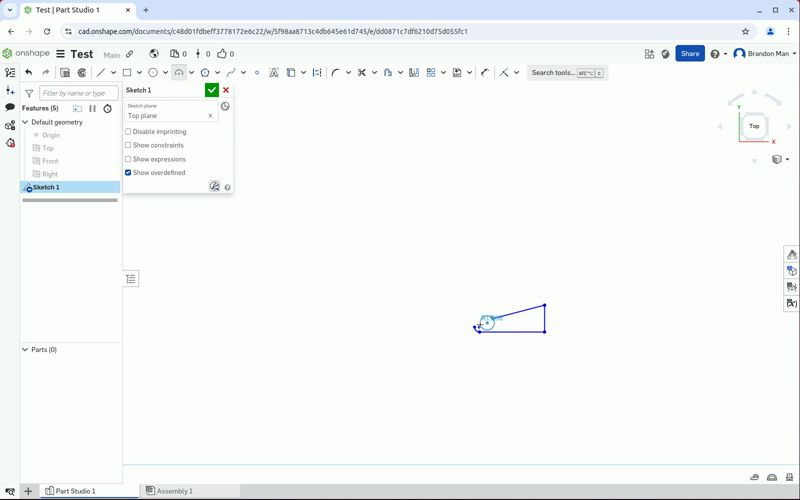
scroll(6)
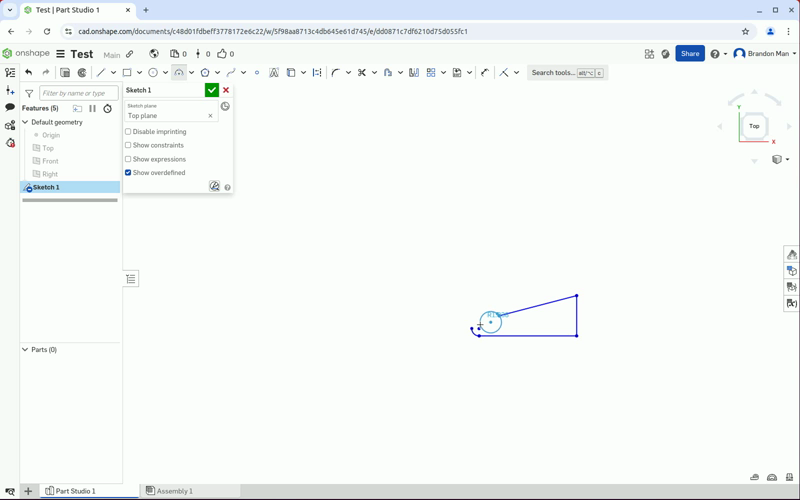
scroll(6)
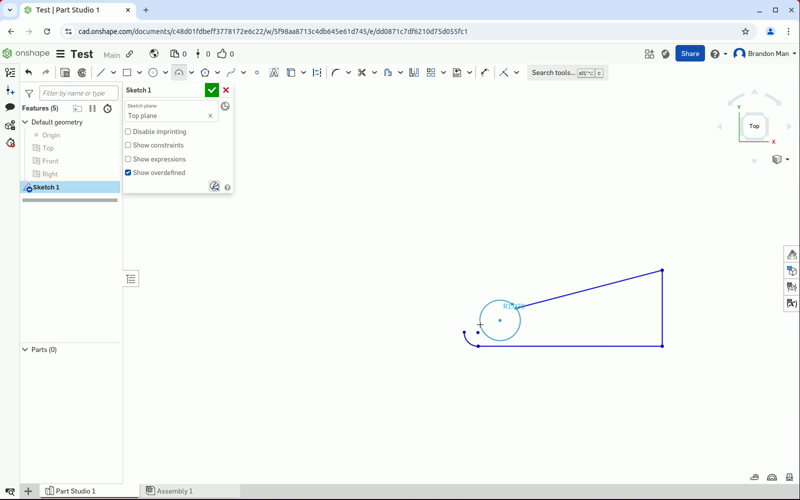
scroll(6)
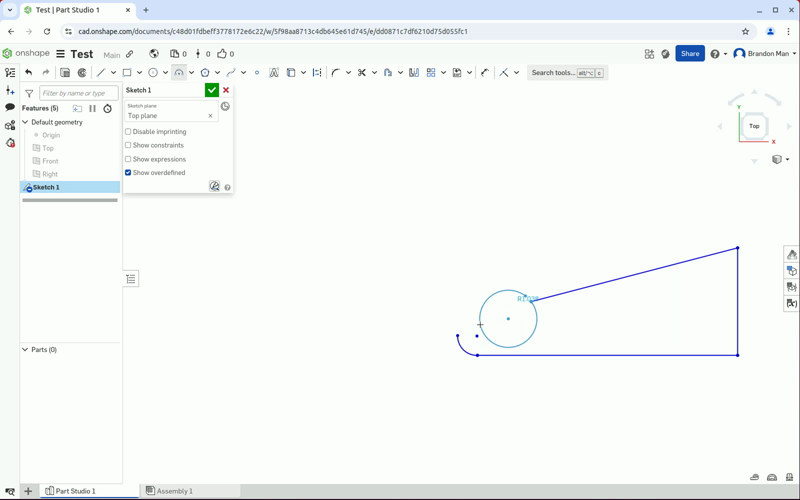
scroll(6)
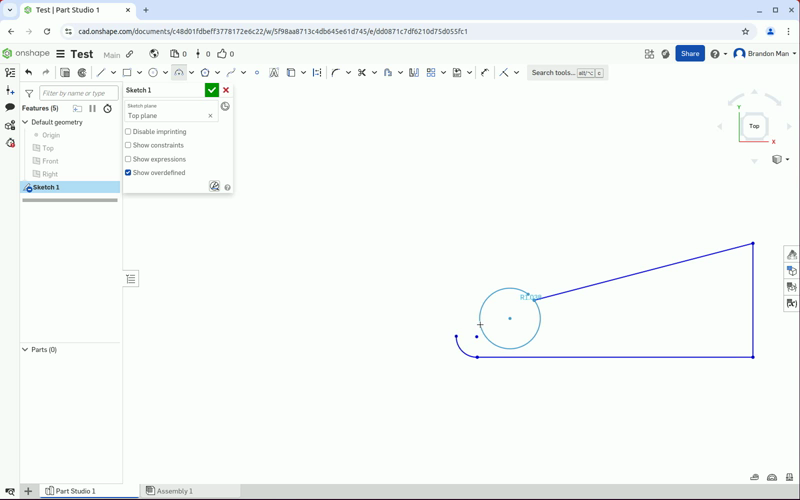
scroll(6)
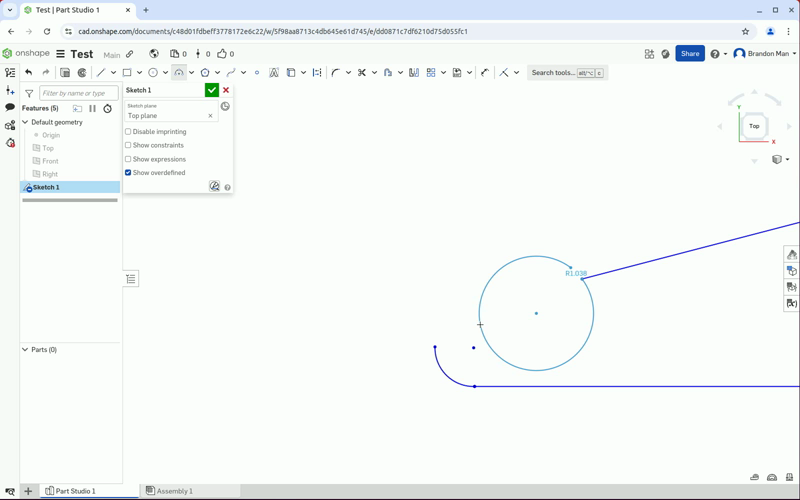
click(480, 324)
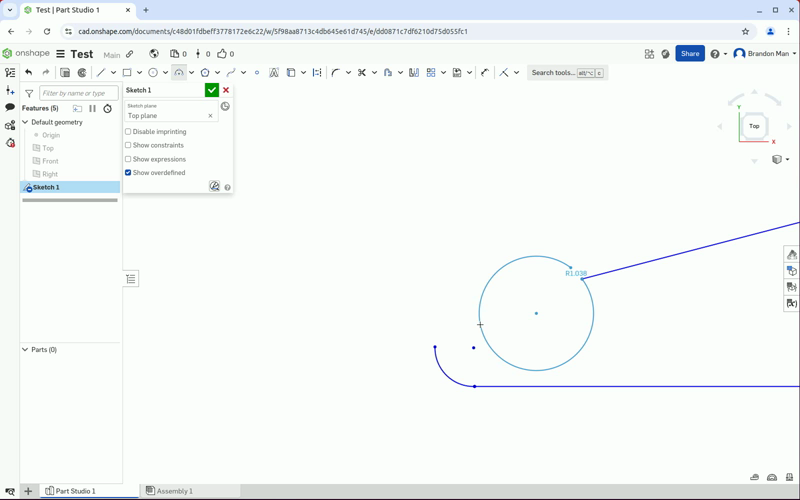
scroll(-6)
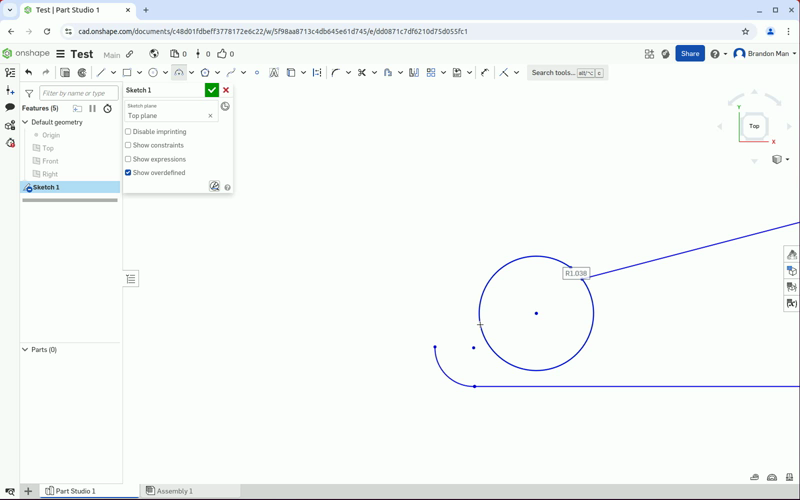
scroll(-6)
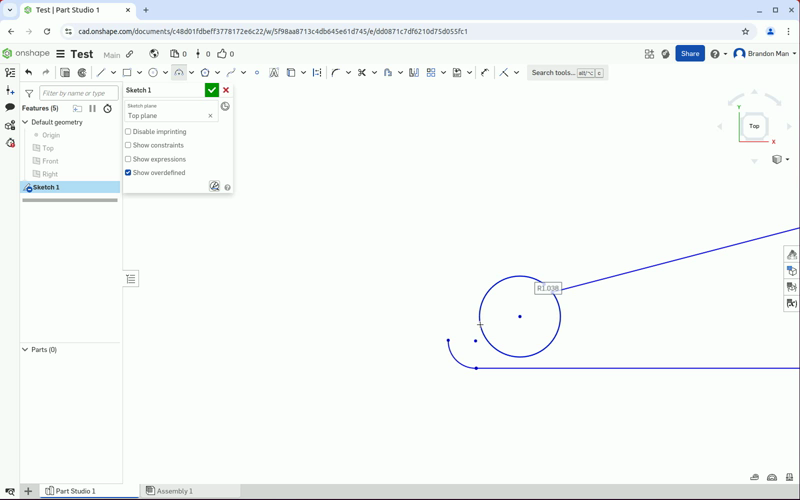
scroll(-6)
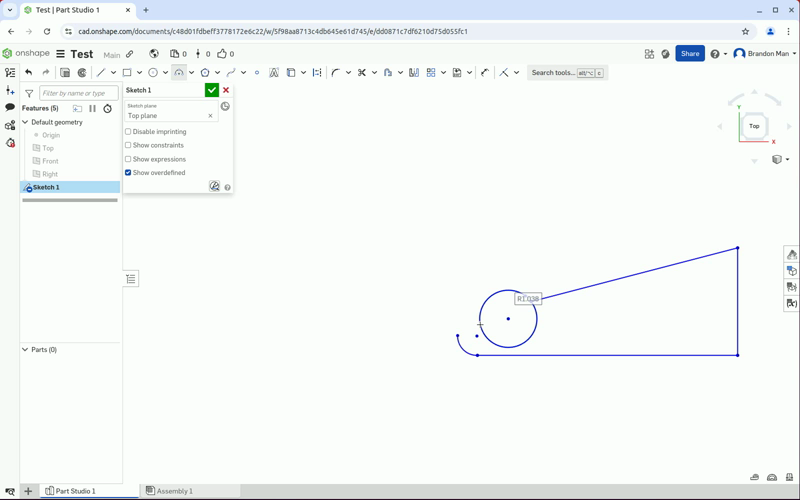
scroll(-6)
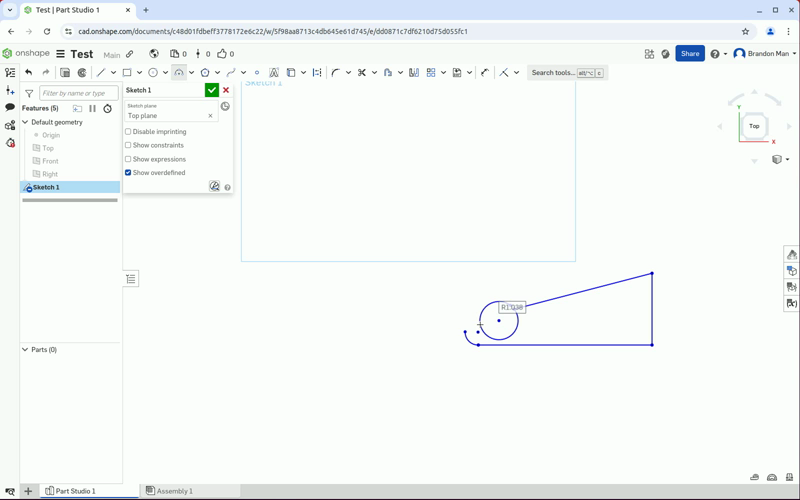
scroll(-6)
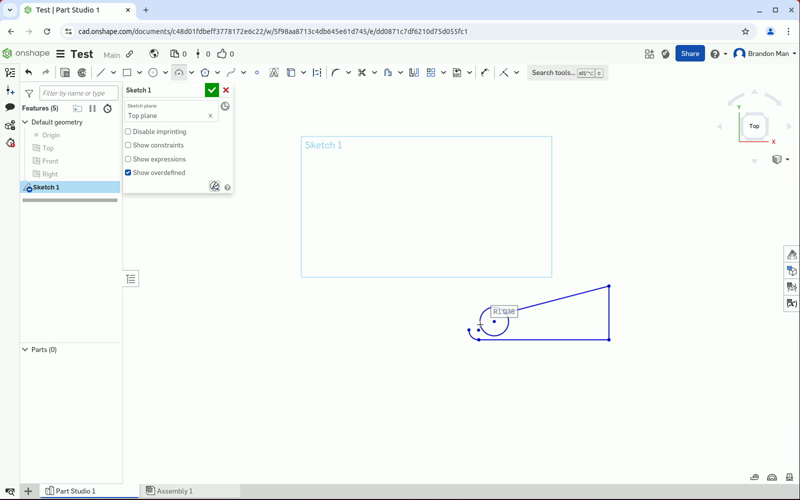
scroll(-6)
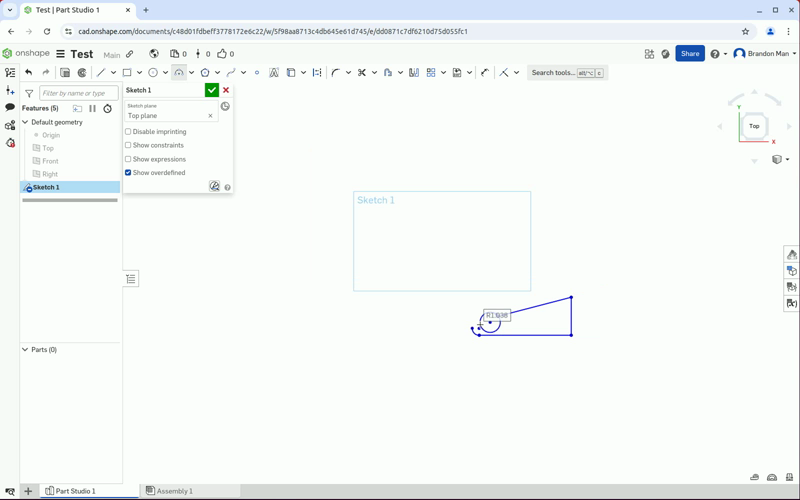
scroll(-6)
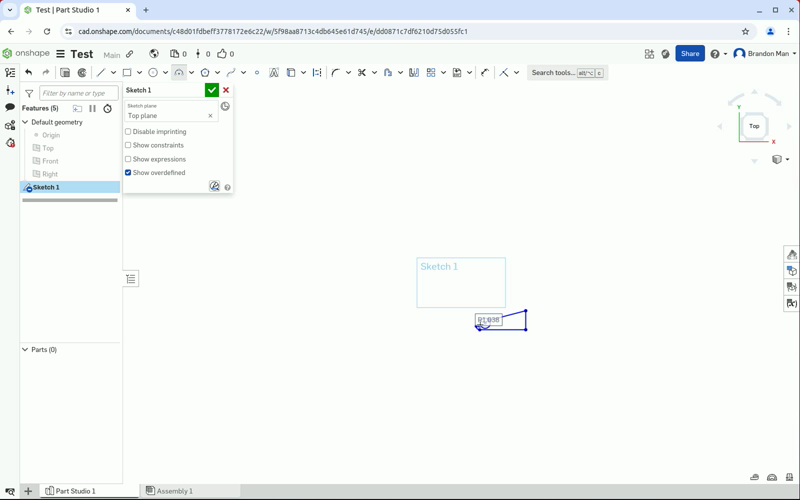
key_up(shift)
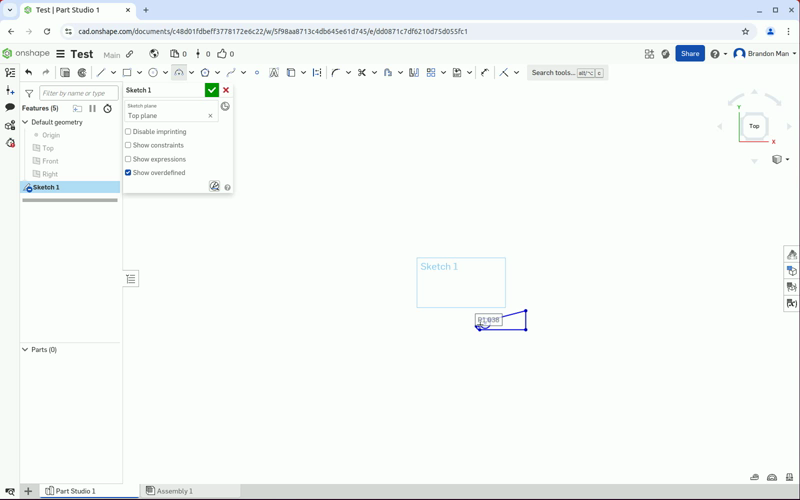
key(esc)
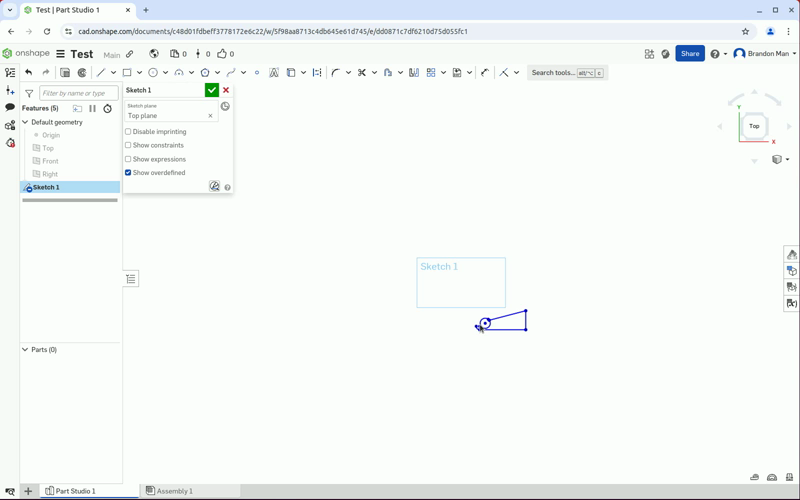
key(l)
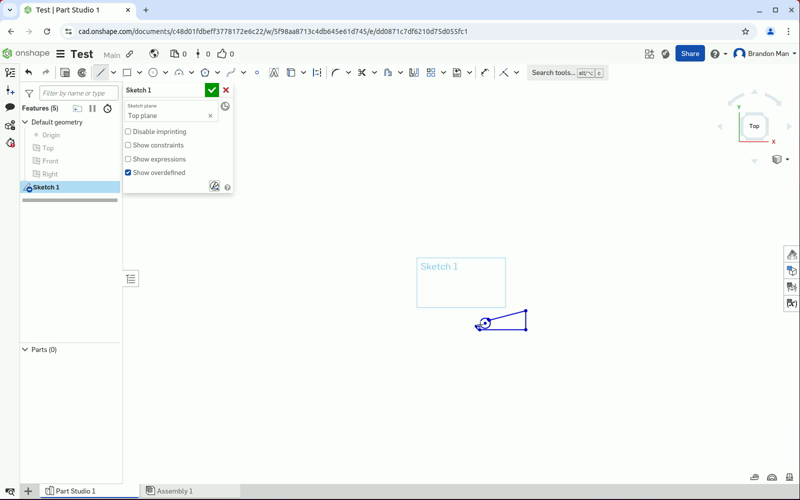
mouse_move(488, 319)
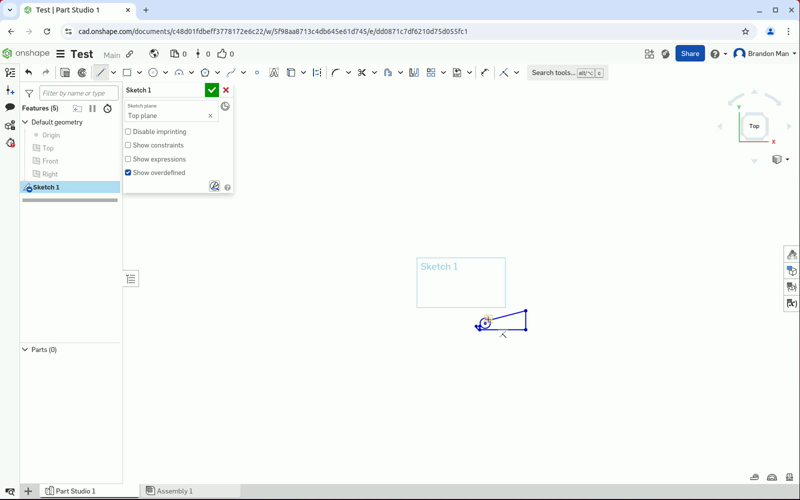
scroll(6)
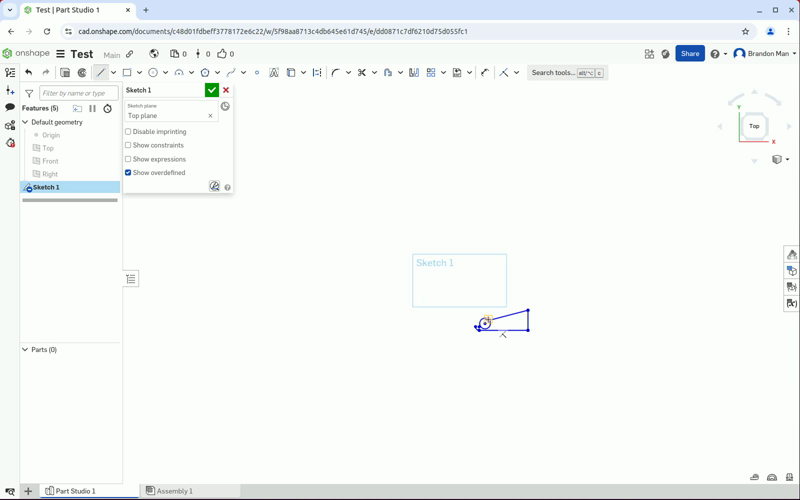
scroll(6)
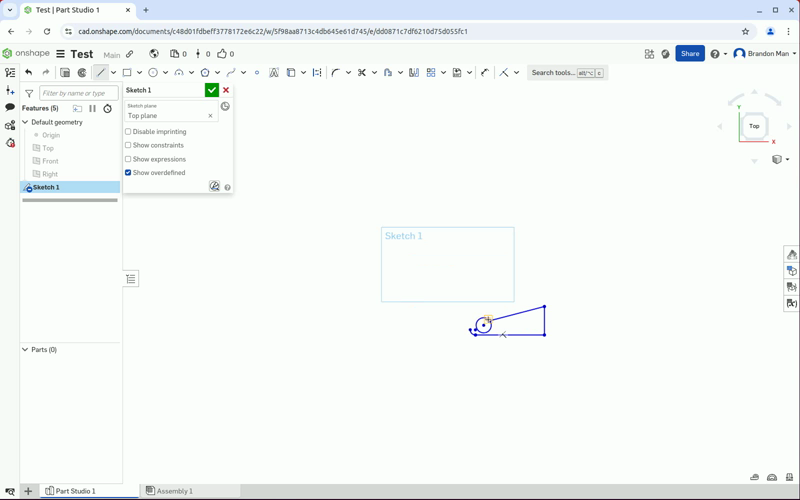
scroll(6)
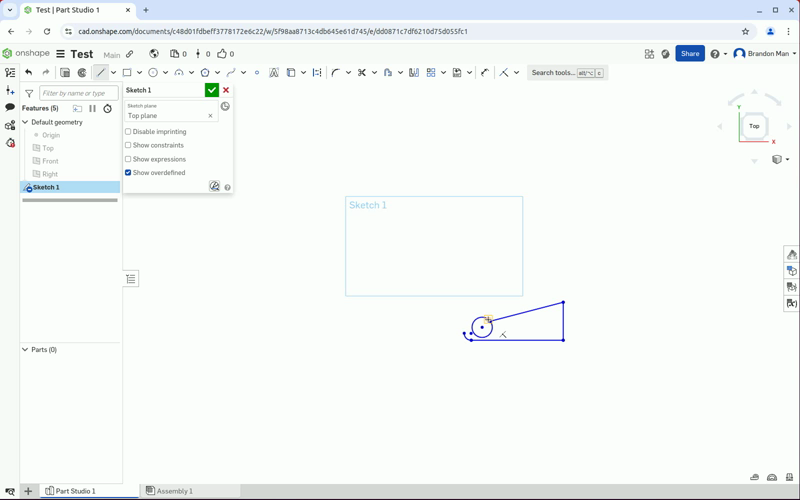
scroll(6)
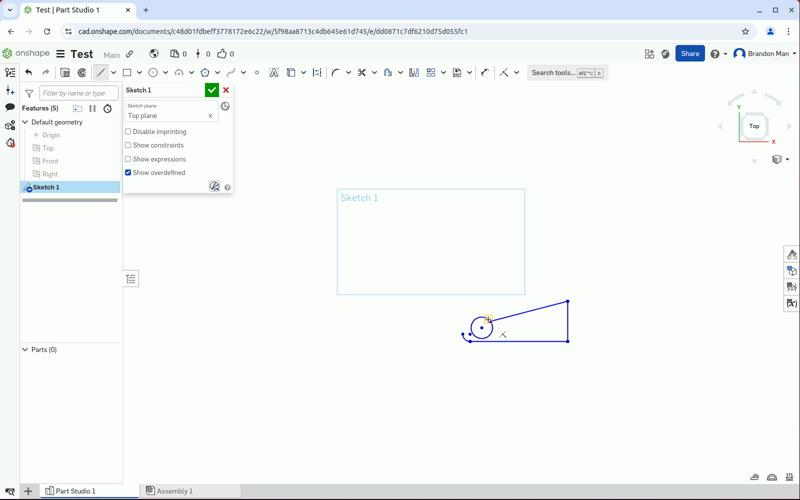
scroll(6)
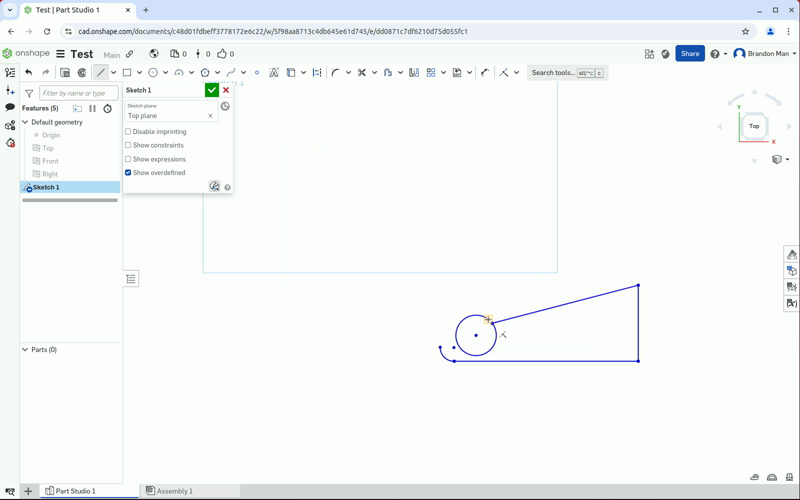
scroll(6)
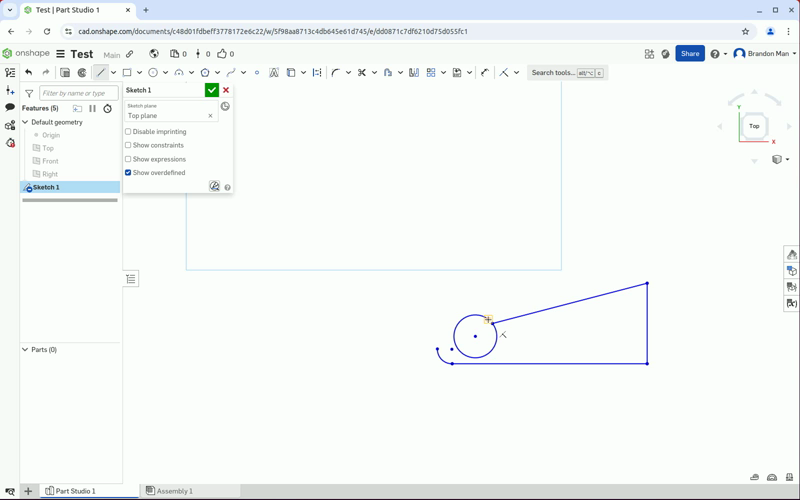
scroll(6)
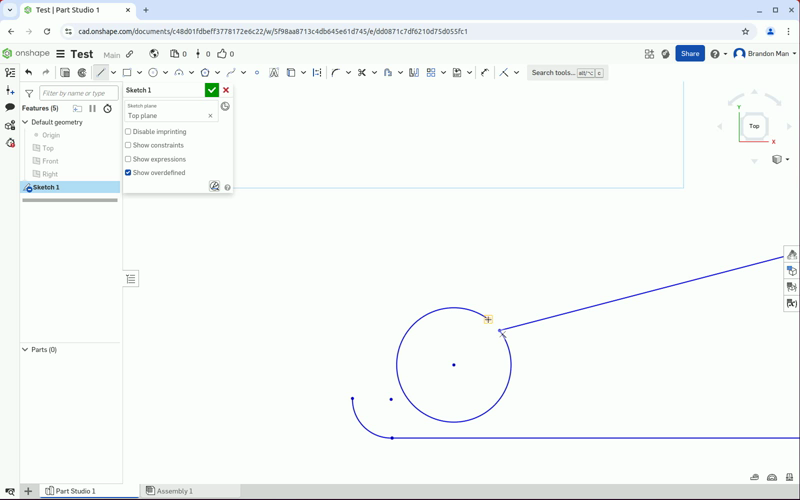
click(488, 319)
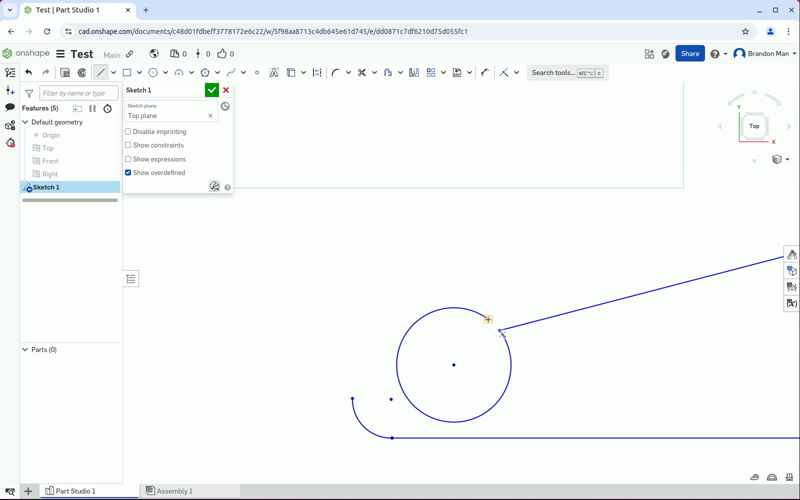
scroll(-6)
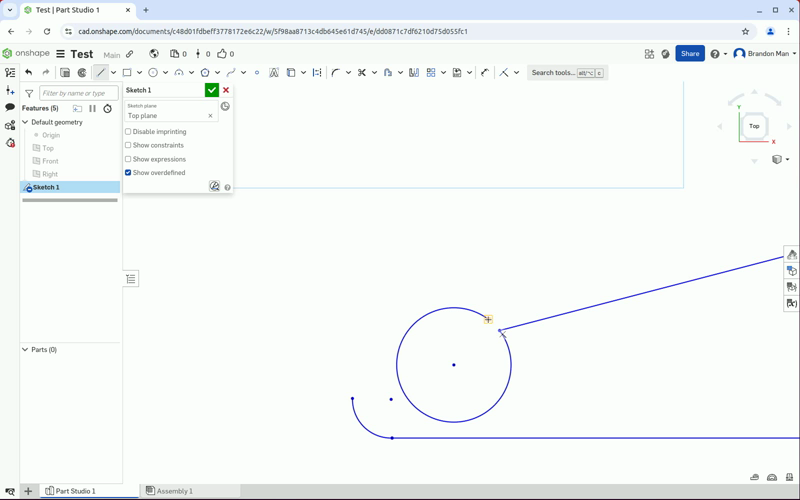
scroll(-6)
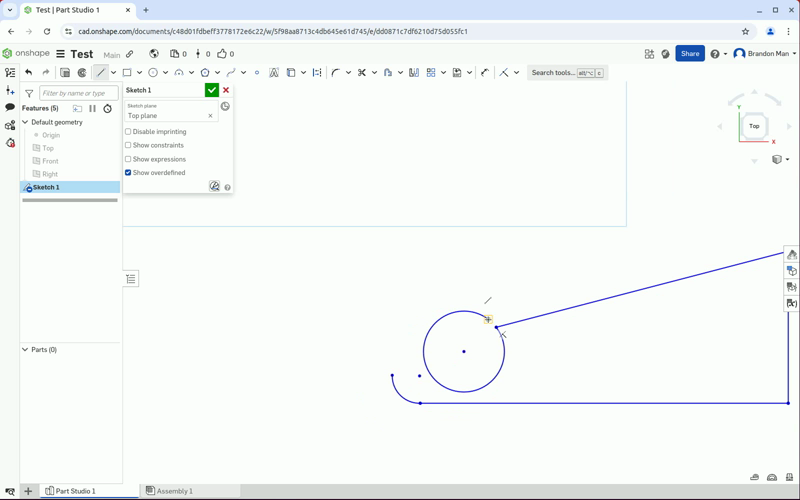
scroll(-6)
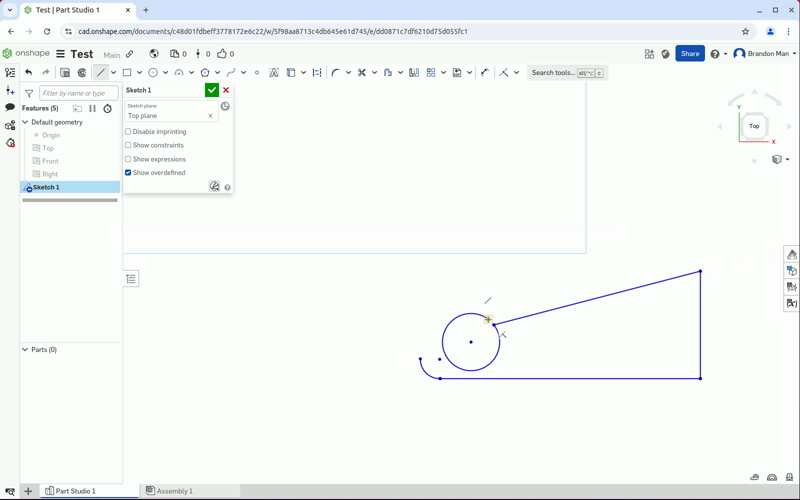
scroll(-6)
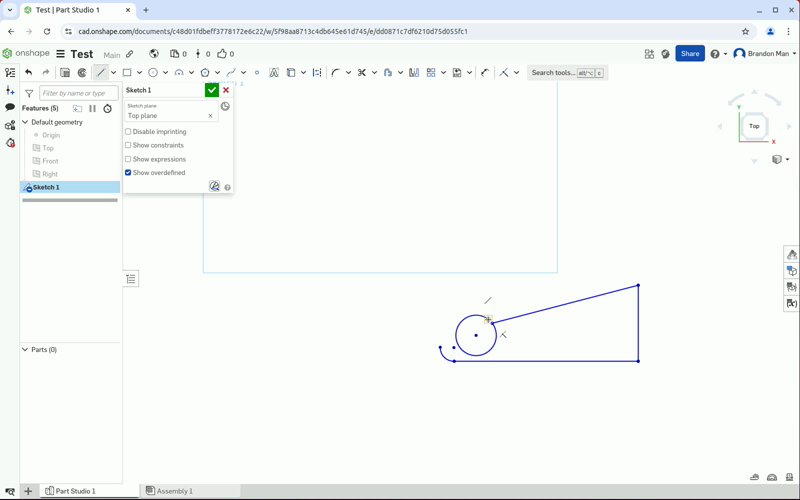
scroll(-6)
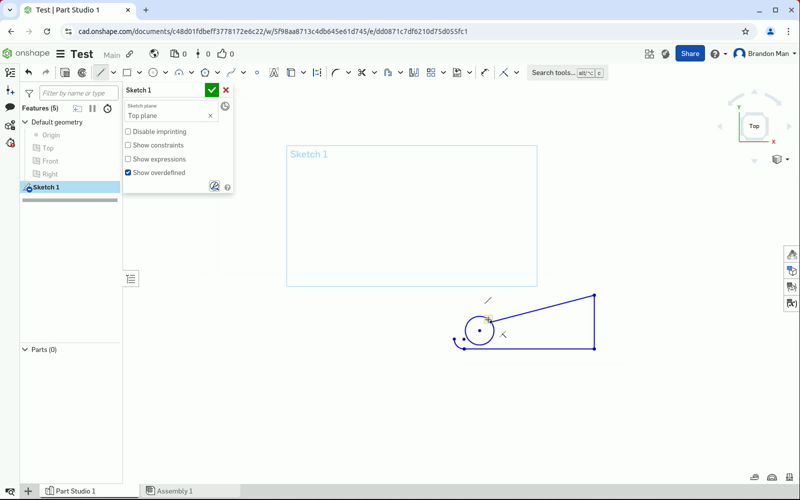
scroll(-6)
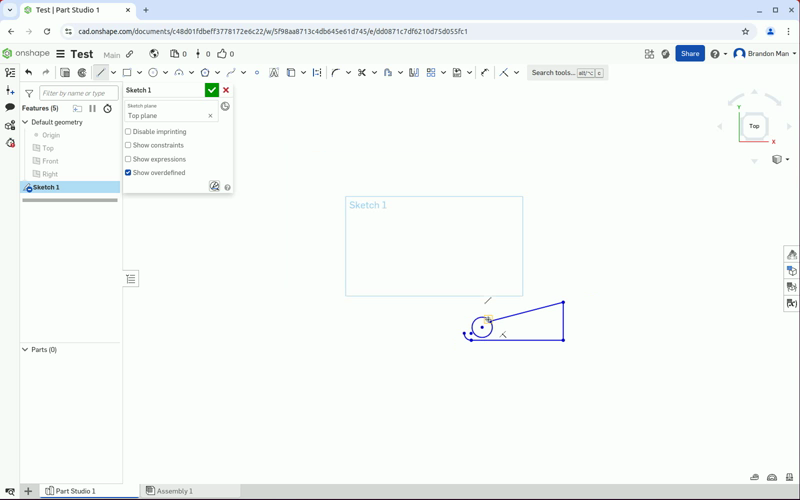
scroll(-6)
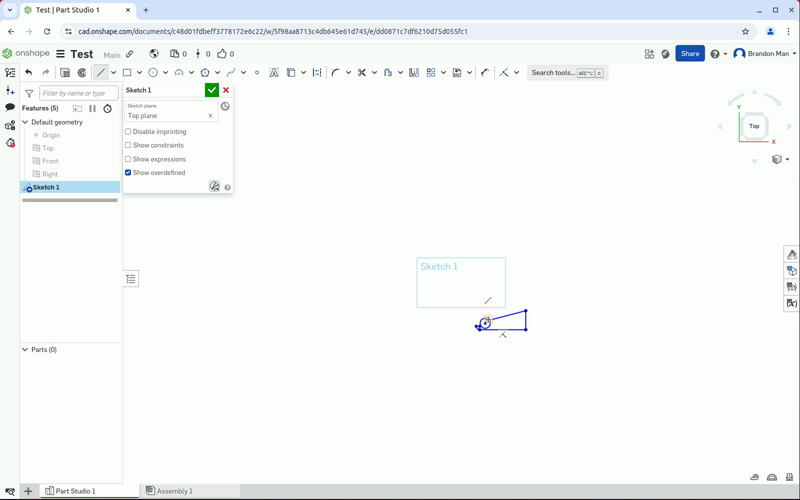
key_down(shift)
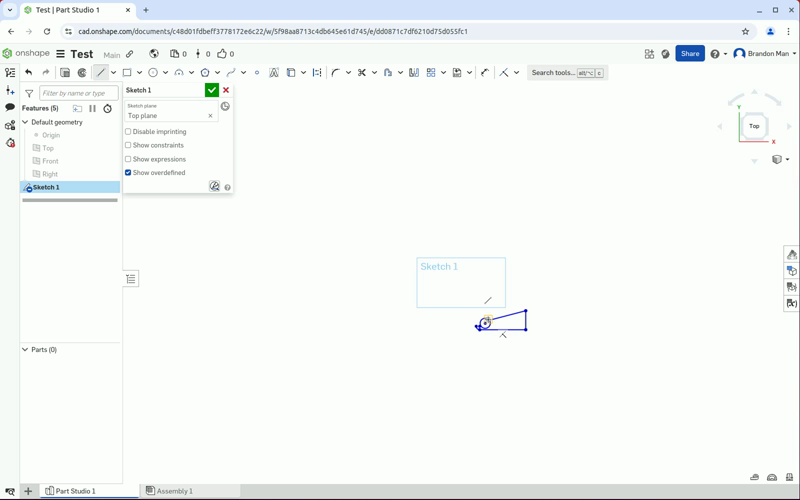
mouse_move(518, 319)
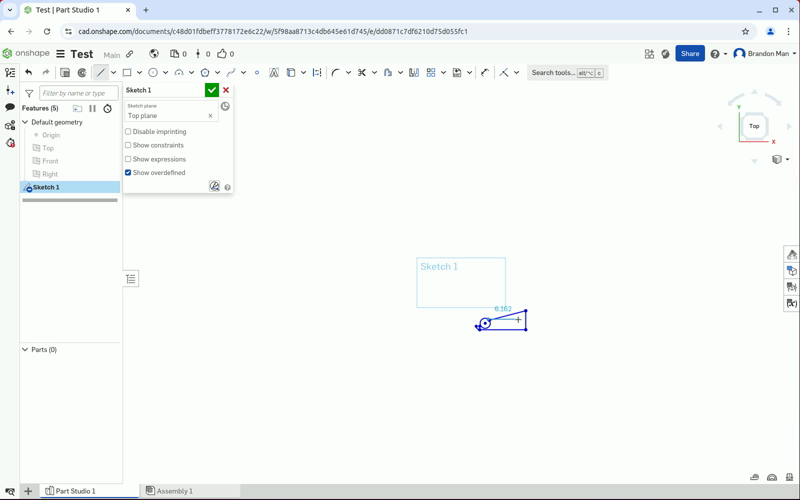
mouse_move(525, 297)
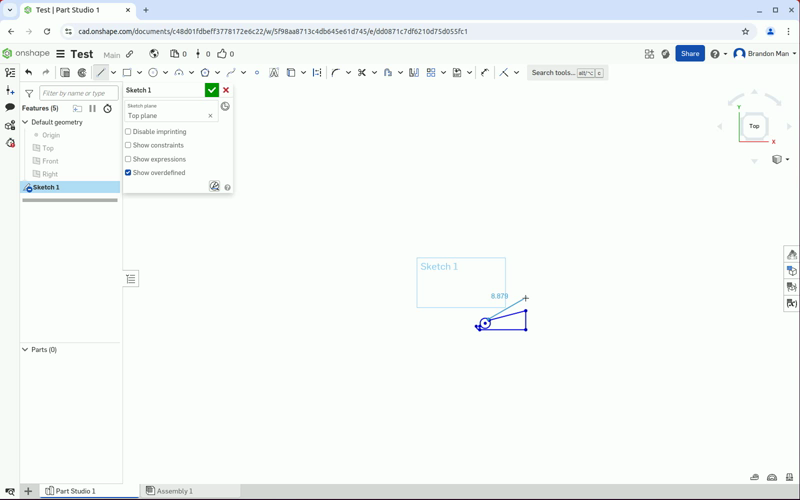
click(525, 297)
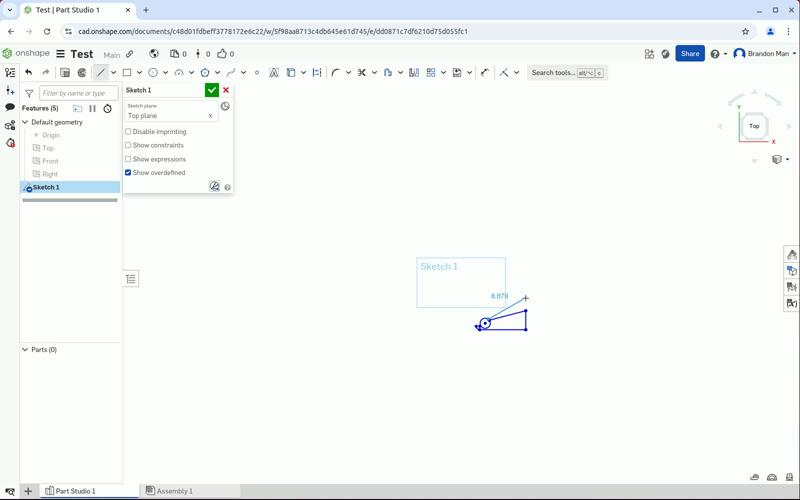
key_up(shift)
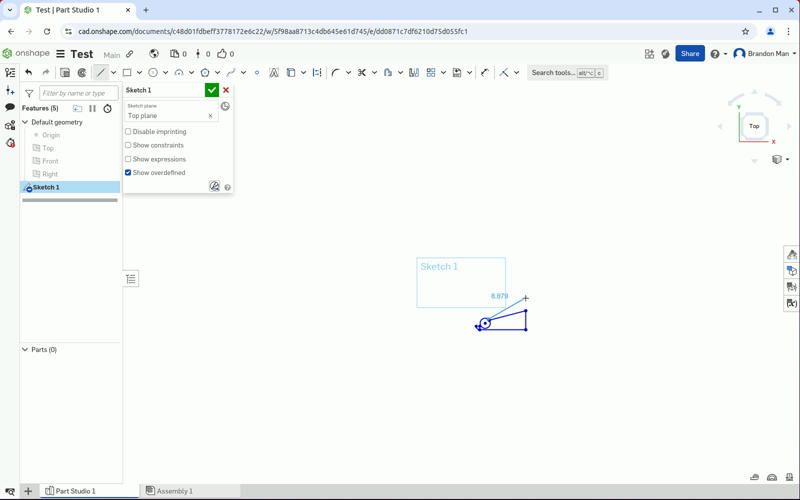
key_down(shift)
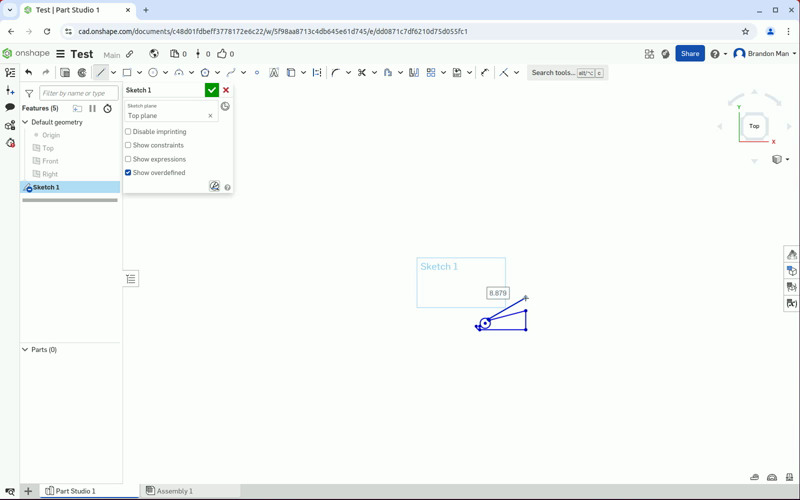
mouse_move(555, 297)
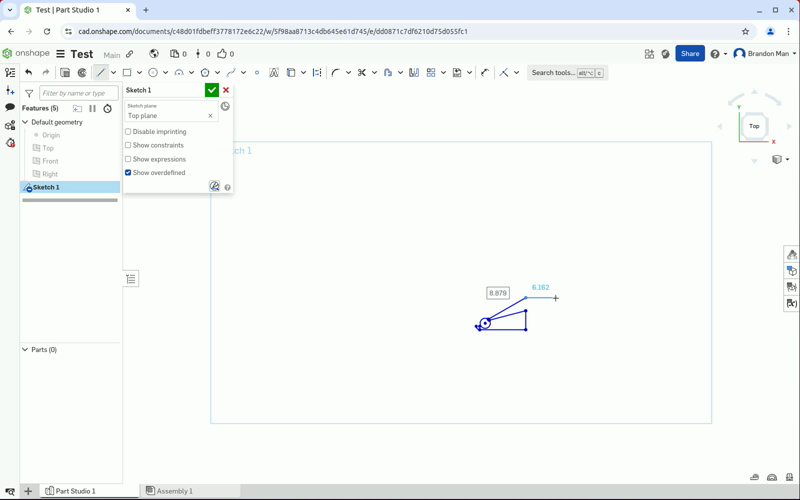
mouse_move(525, 270)
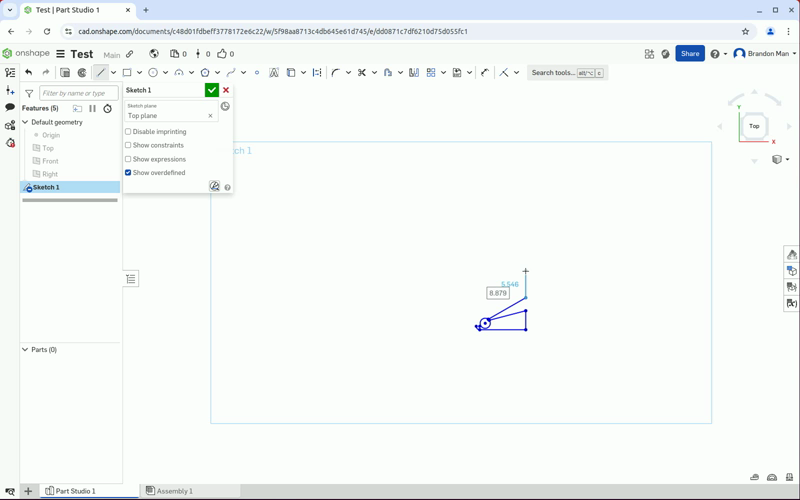
click(525, 270)
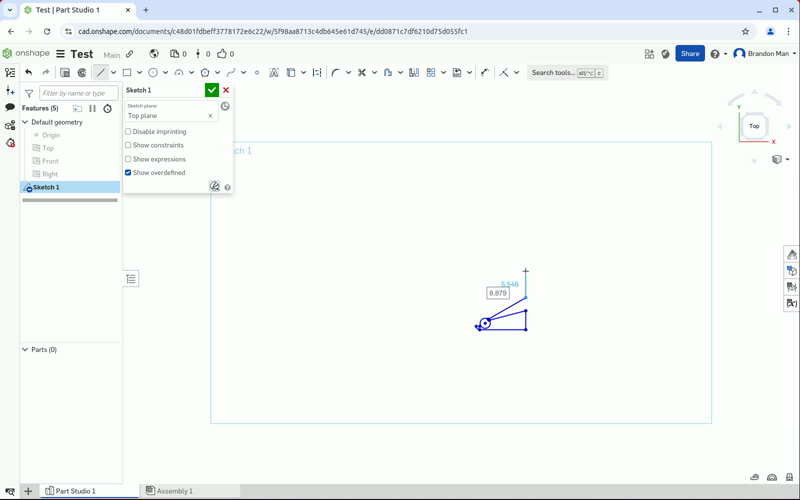
key_up(shift)
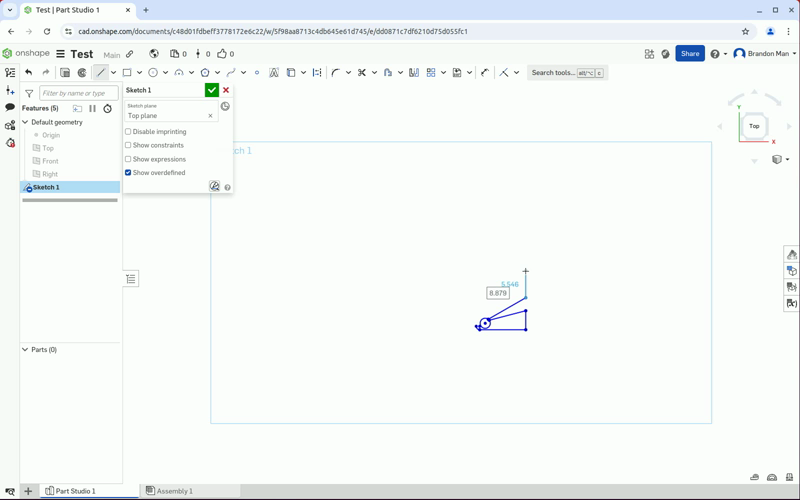
key_down(shift)
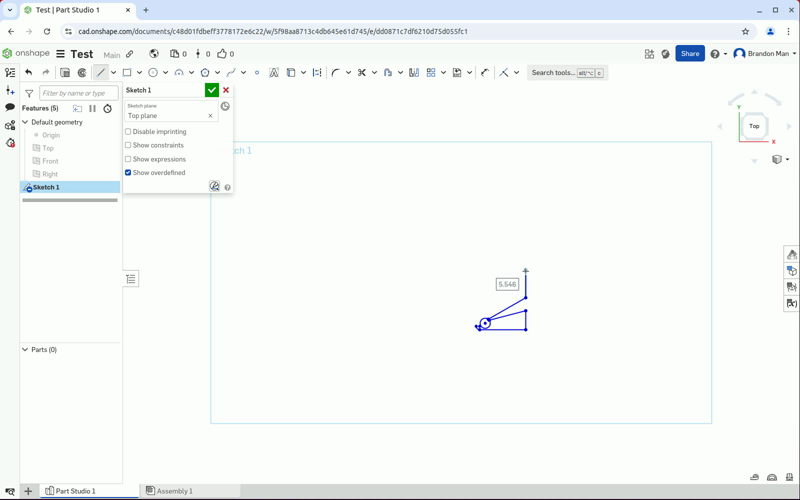
mouse_move(555, 270)
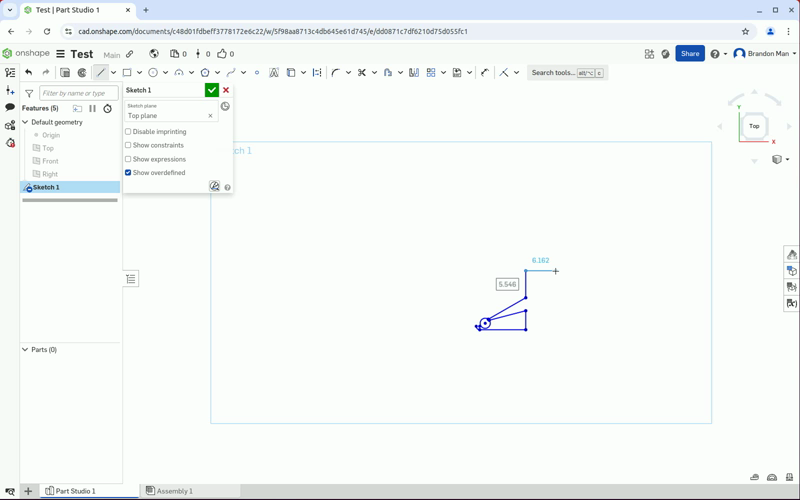
mouse_move(479, 270)
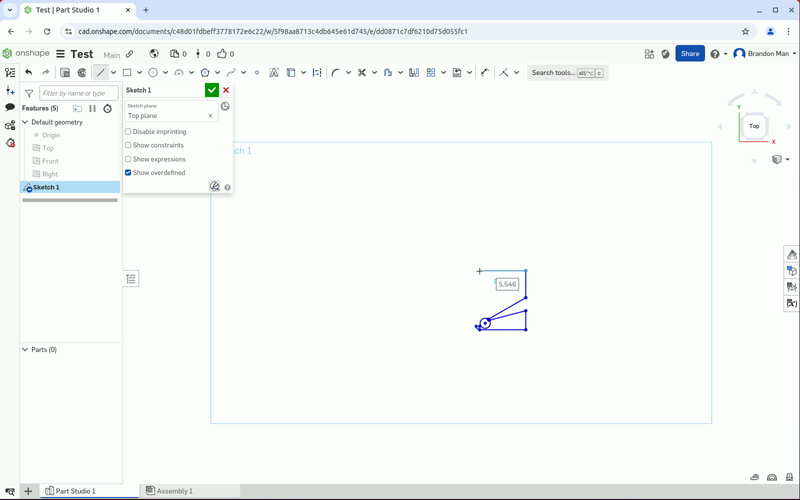
click(479, 270)
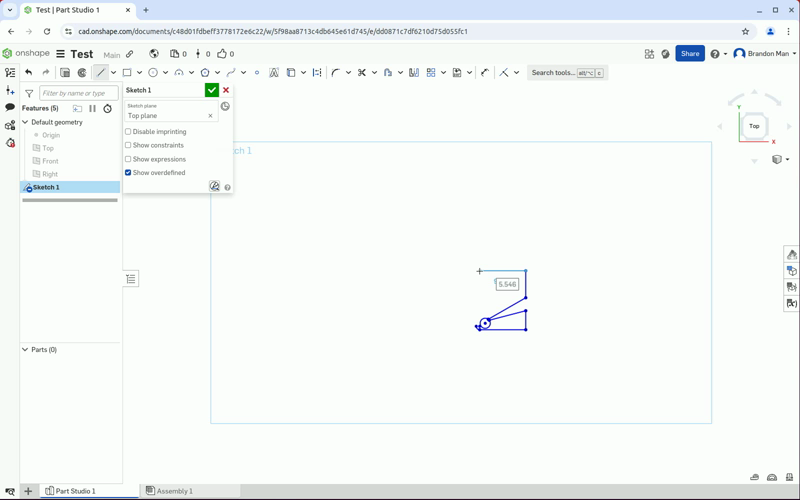
key_up(shift)
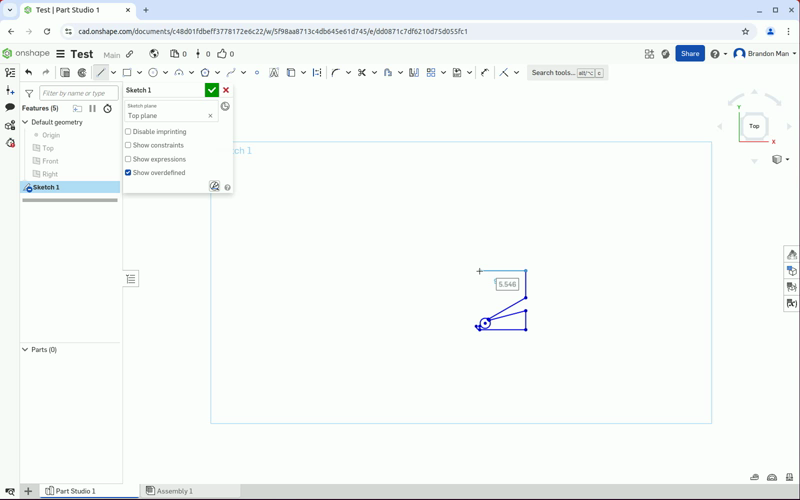
key(esc)
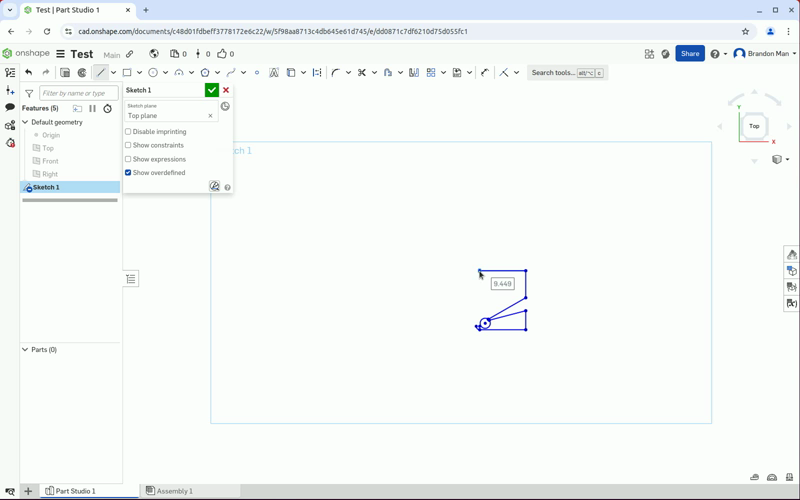
key(a)
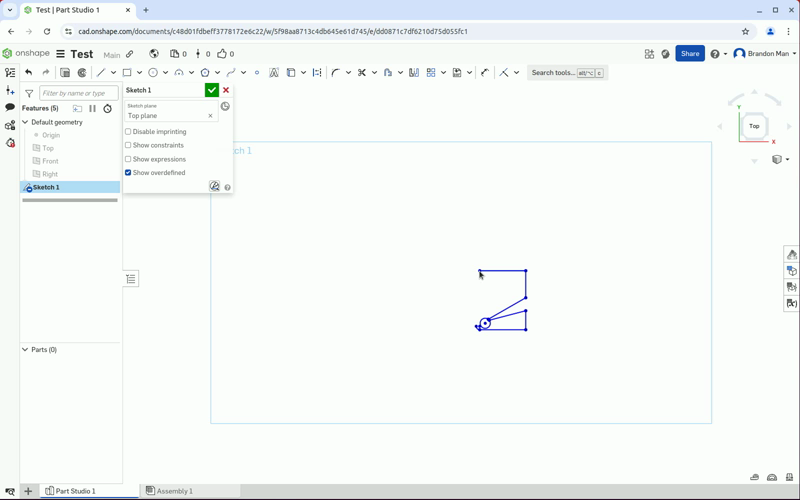
mouse_move(479, 270)
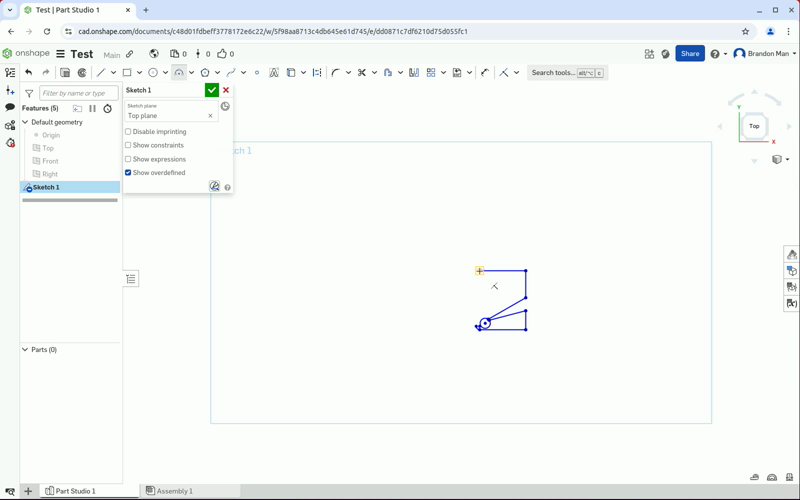
click(479, 270)
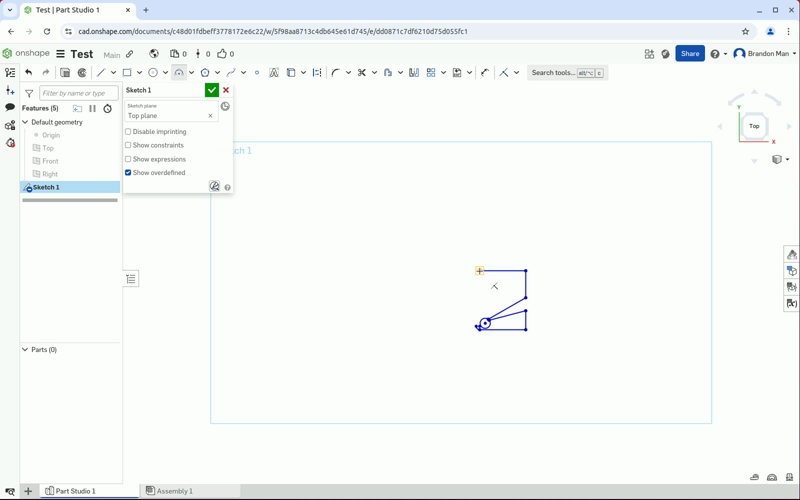
key_down(shift)
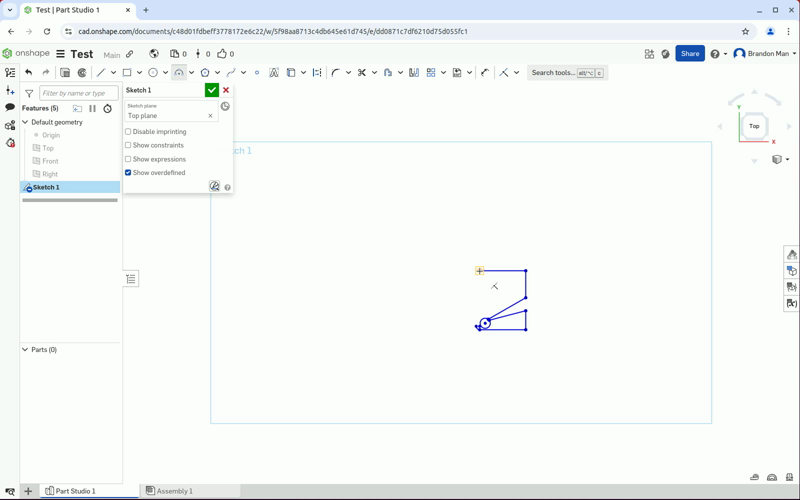
mouse_move(476, 274)
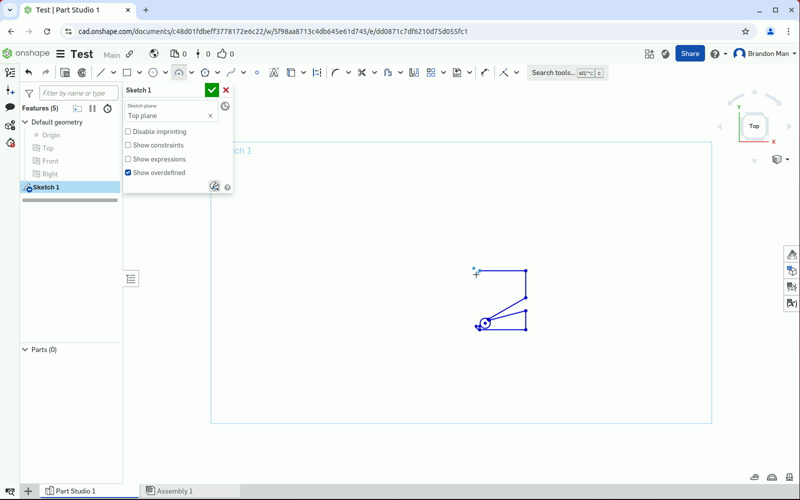
scroll(6)
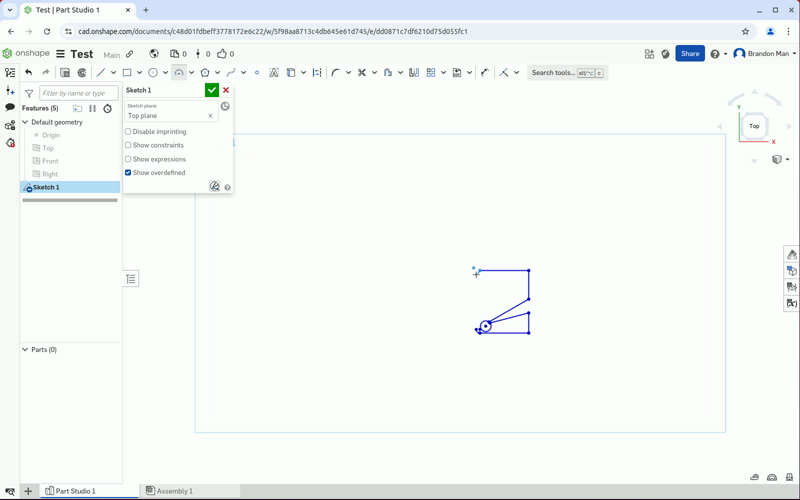
scroll(6)
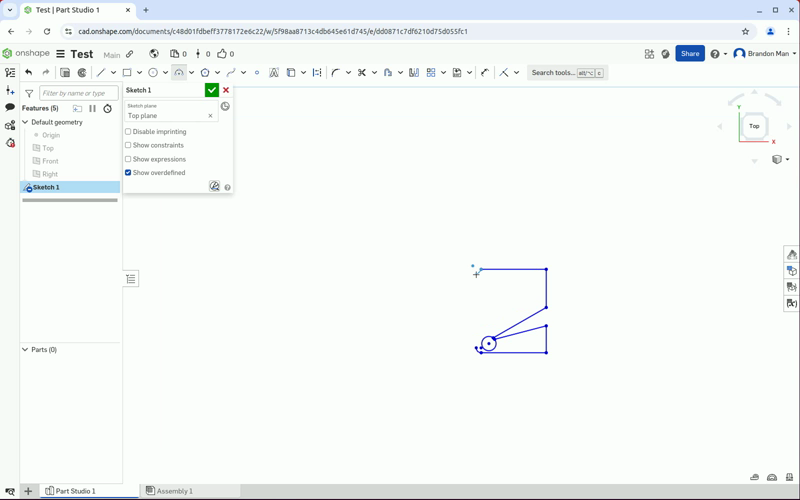
scroll(6)
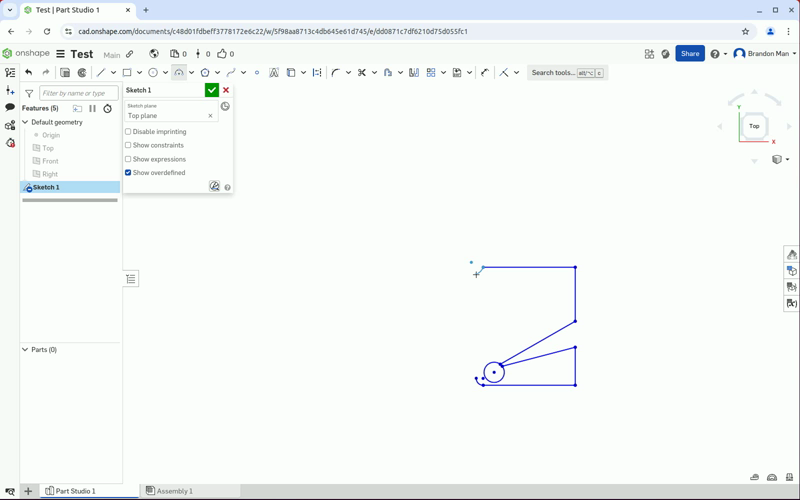
scroll(6)
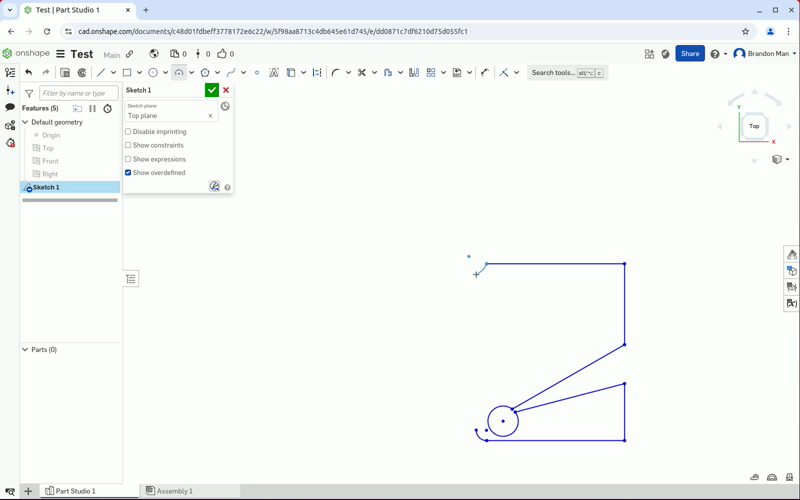
scroll(6)
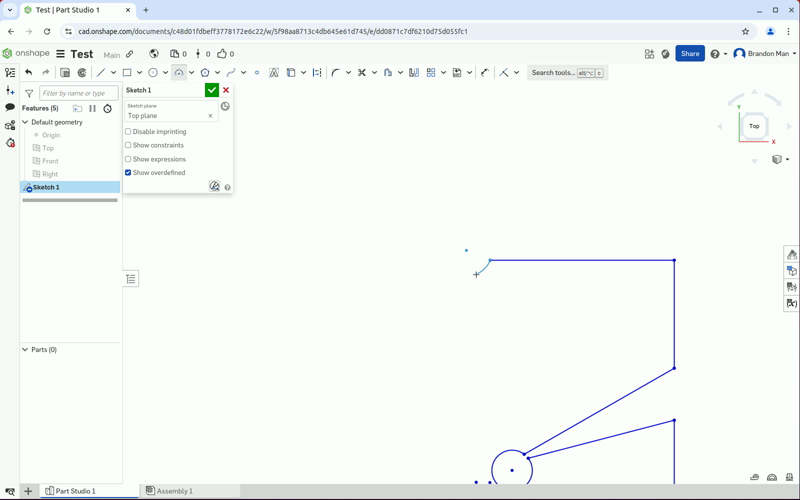
scroll(6)
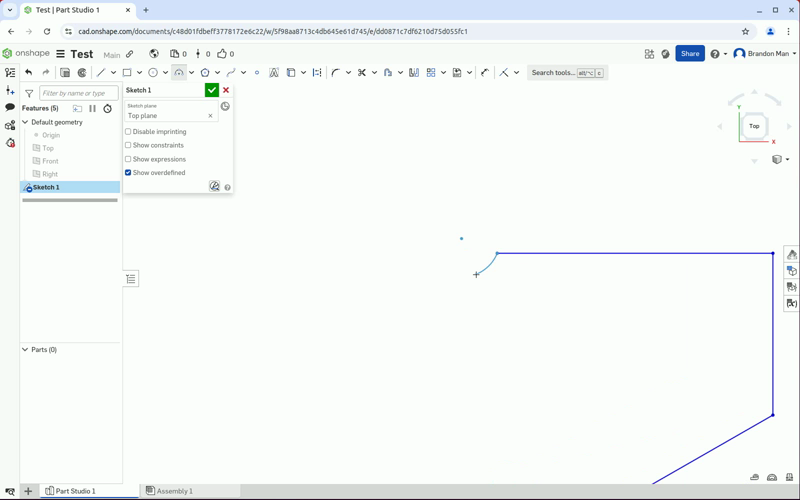
scroll(6)
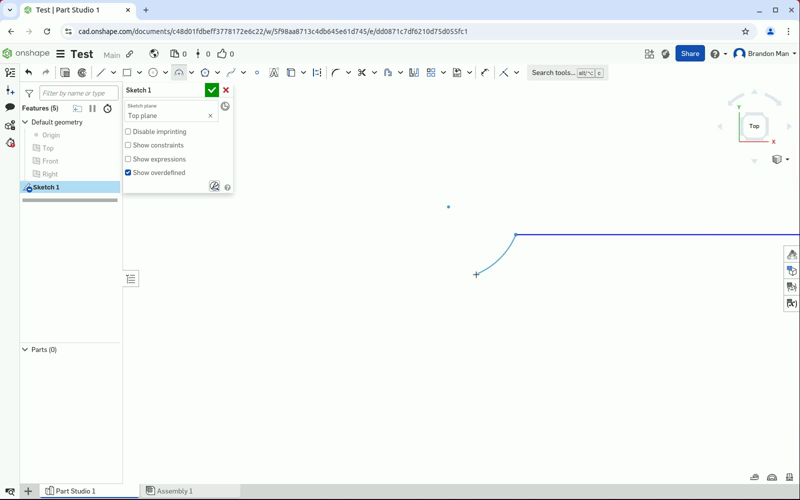
click(476, 274)
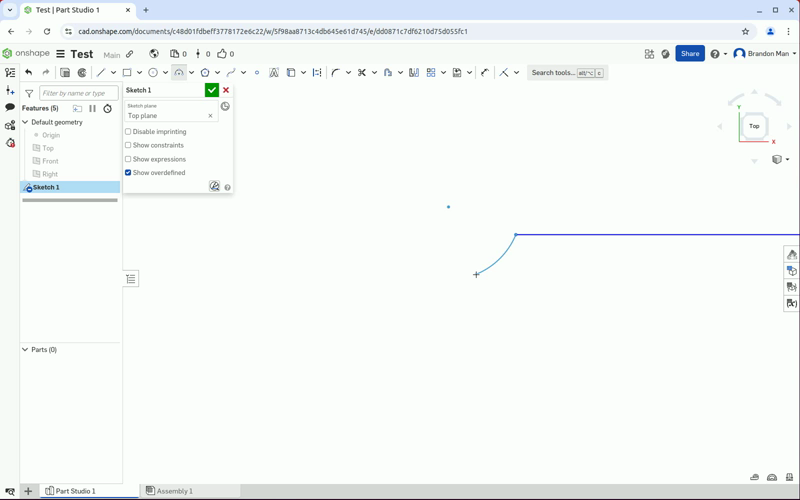
scroll(-6)
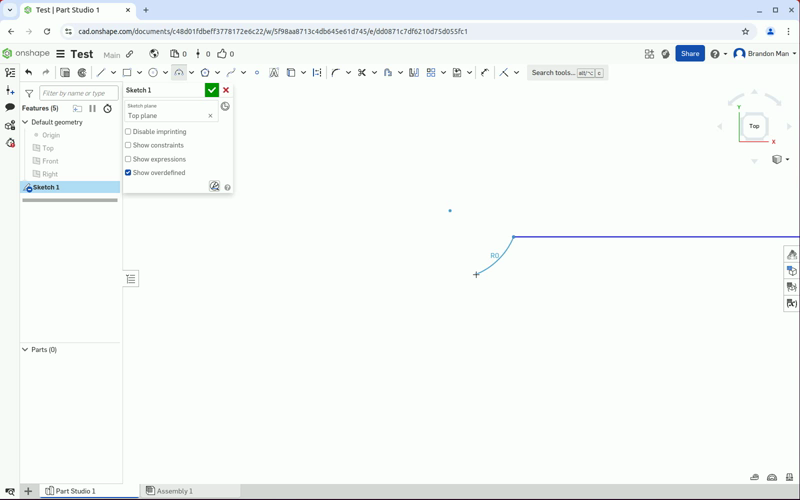
scroll(-6)
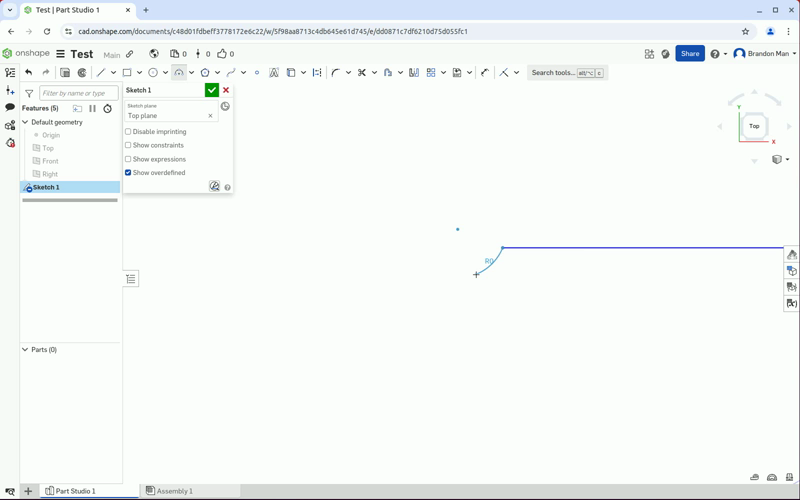
scroll(-6)
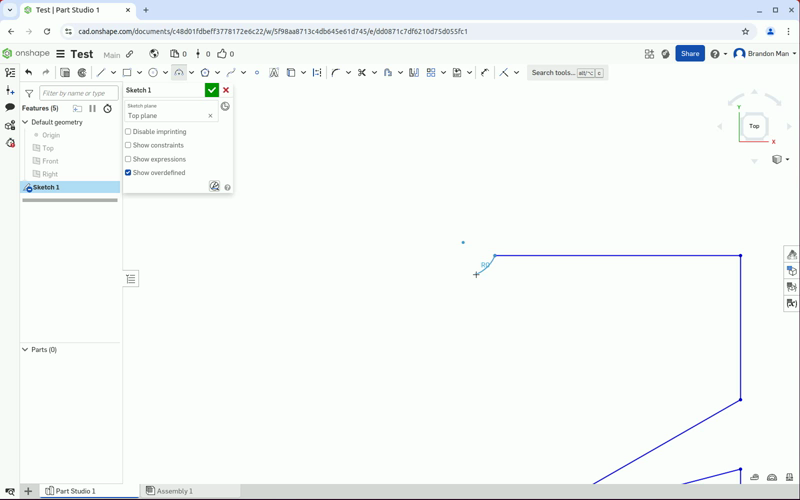
scroll(-6)
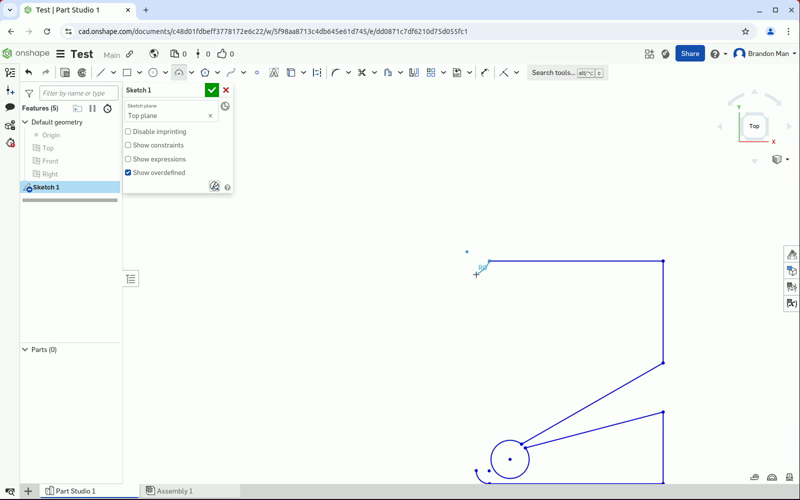
scroll(-6)
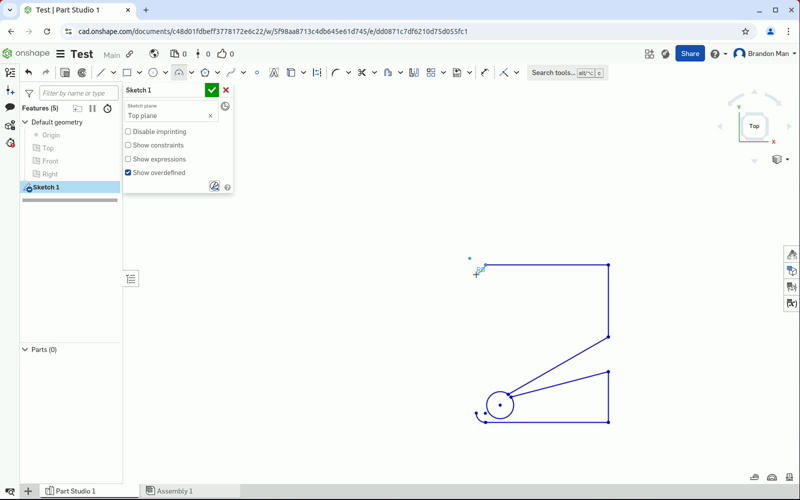
scroll(-6)
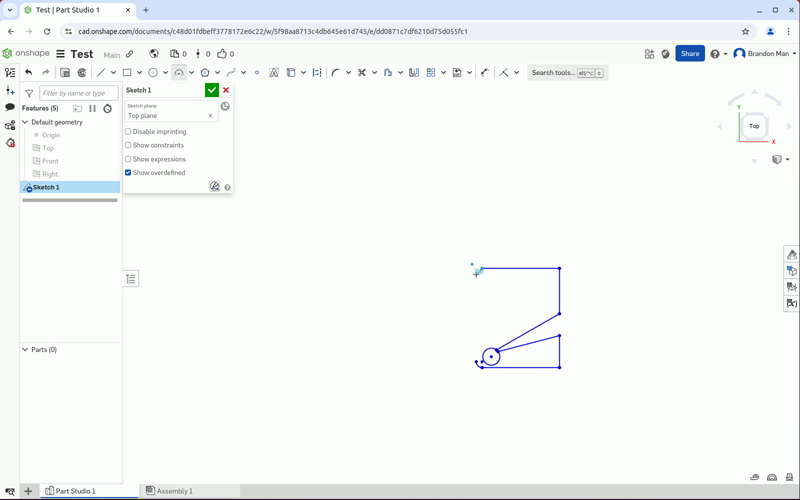
scroll(-6)
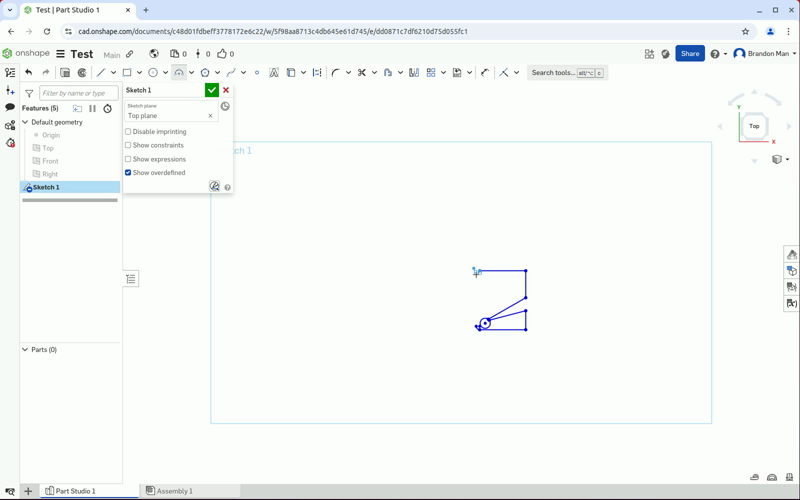
mouse_move(477, 271)
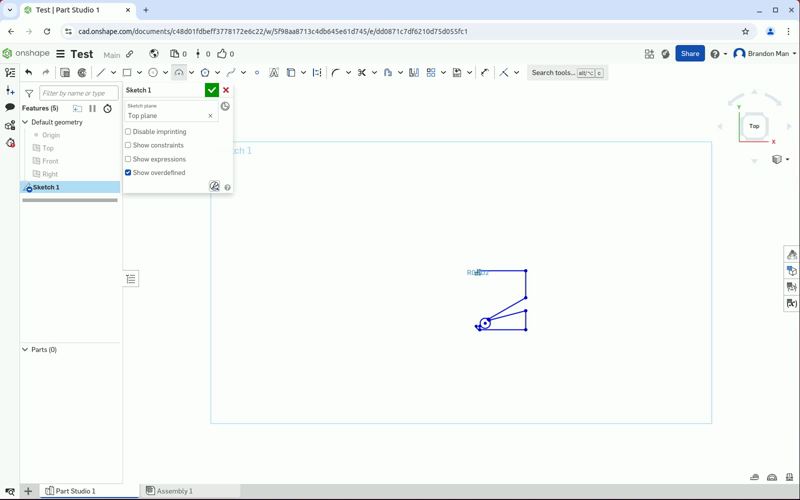
scroll(6)
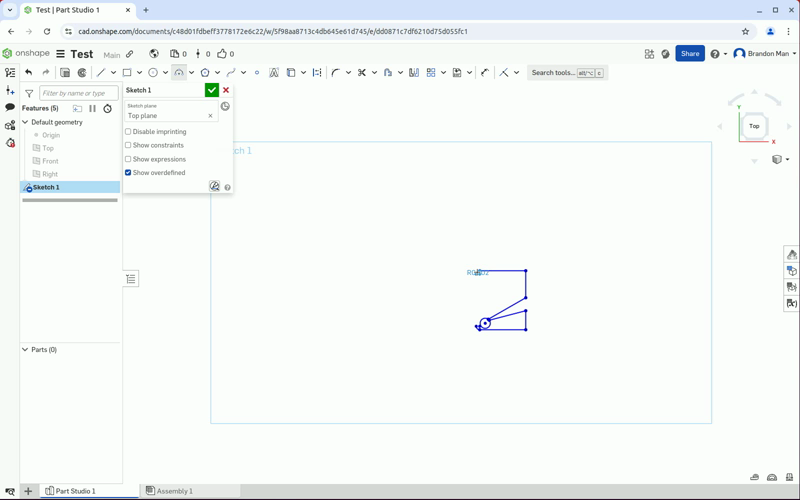
scroll(6)
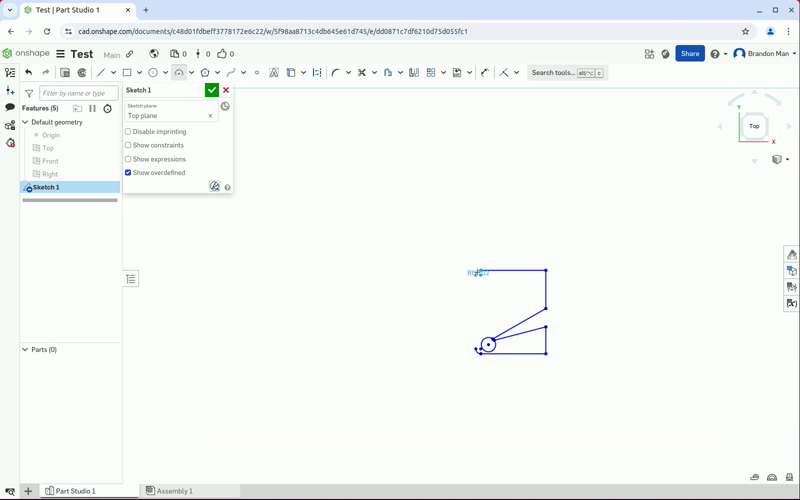
scroll(6)
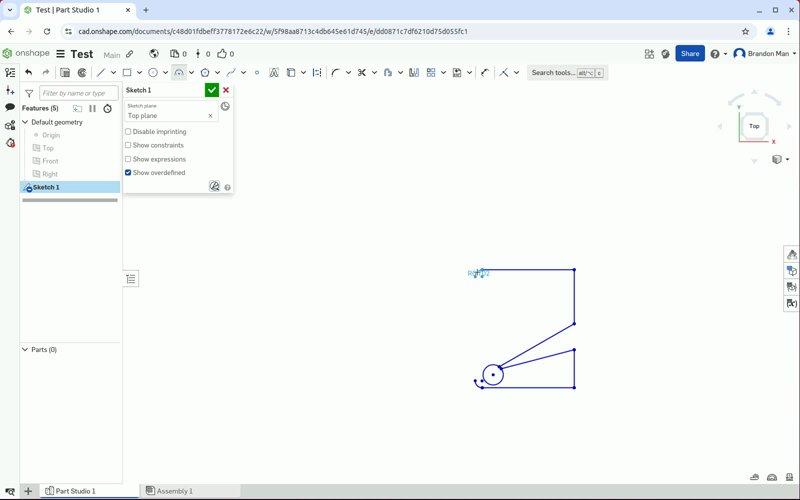
scroll(6)
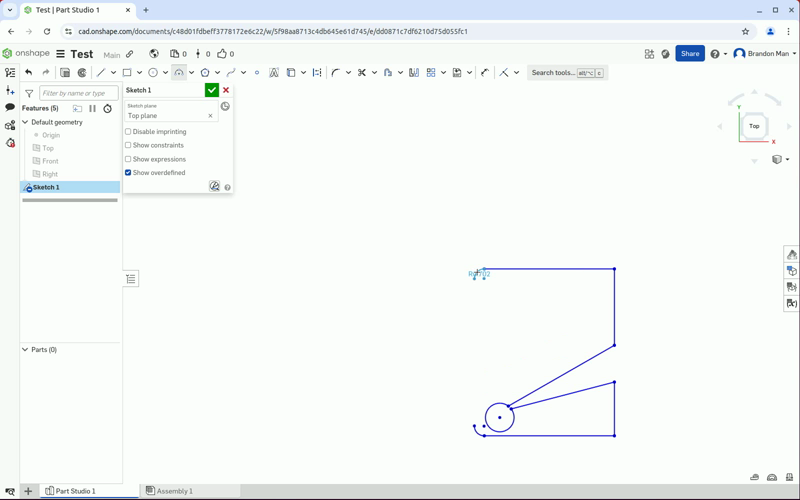
scroll(6)
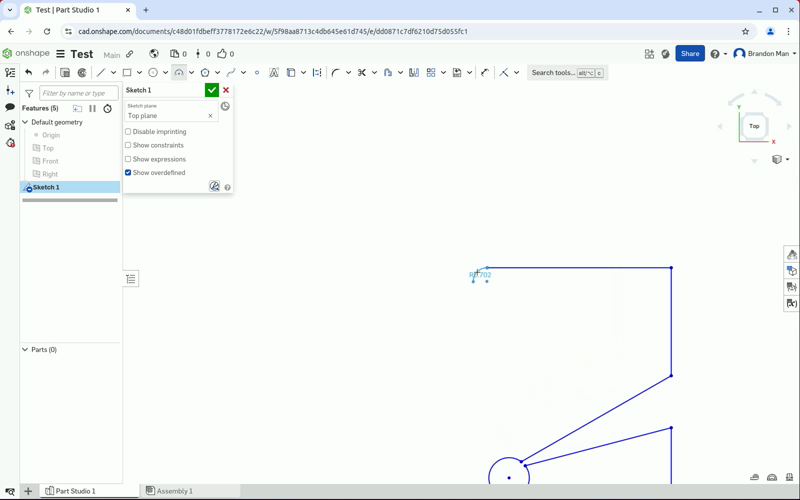
scroll(6)
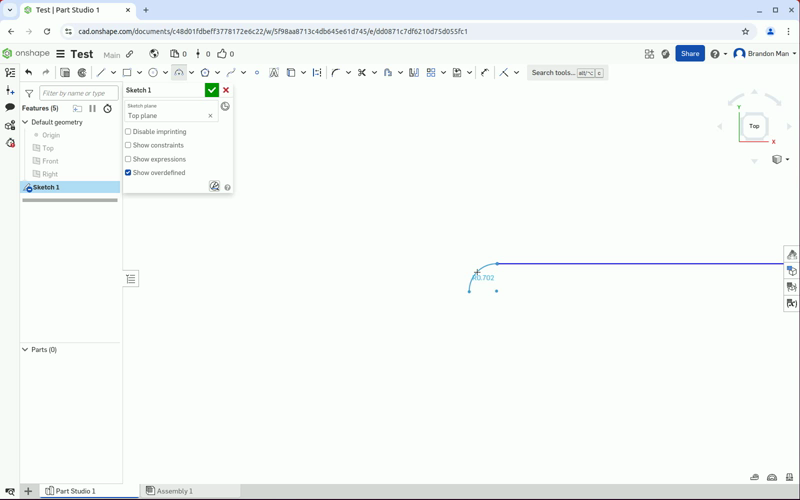
scroll(6)
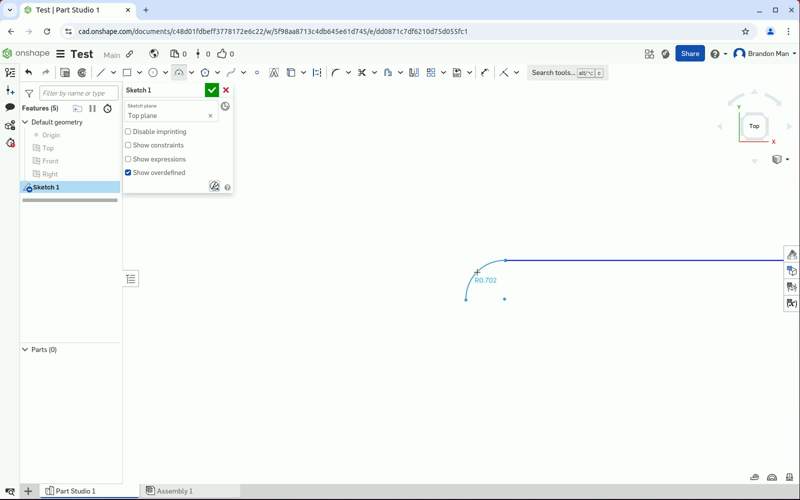
click(477, 271)
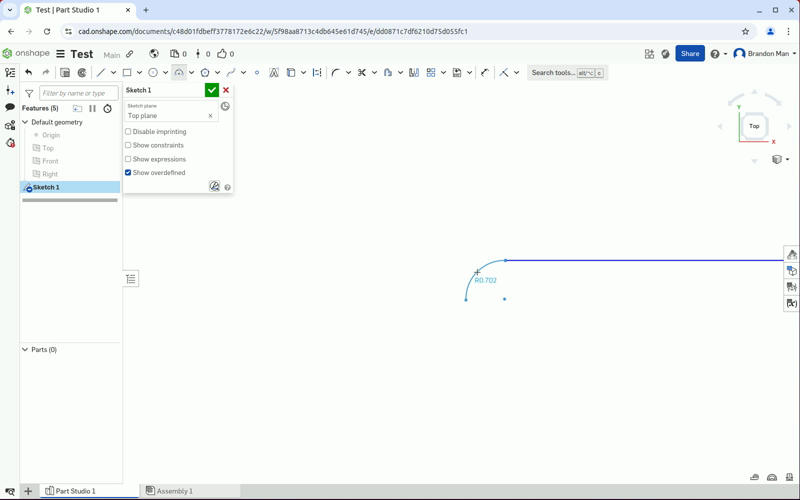
scroll(-6)
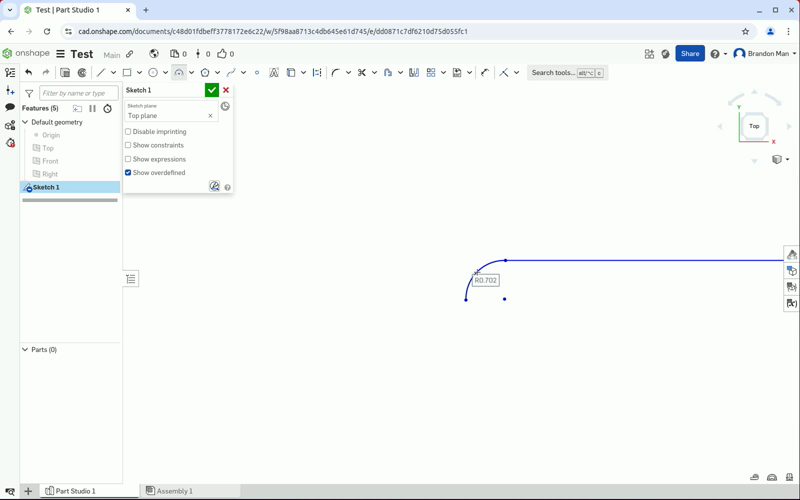
scroll(-6)
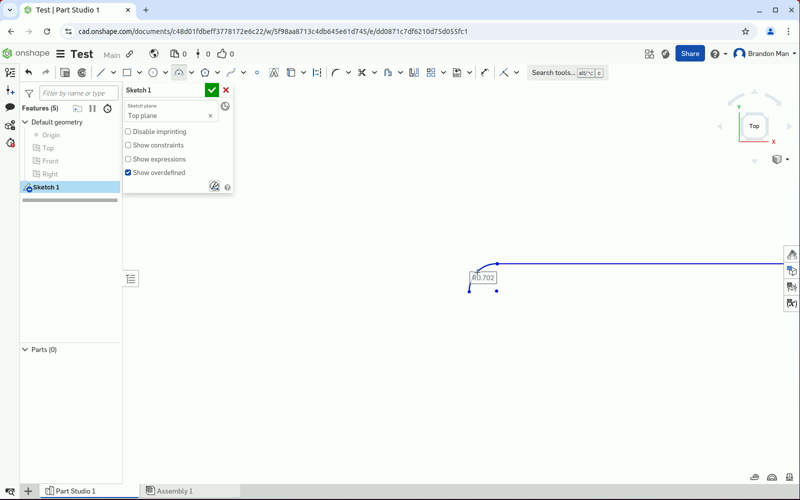
scroll(-6)
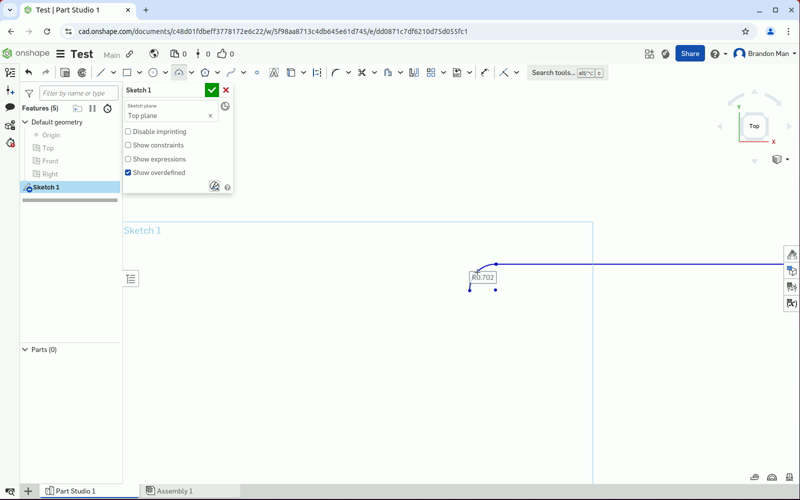
scroll(-6)
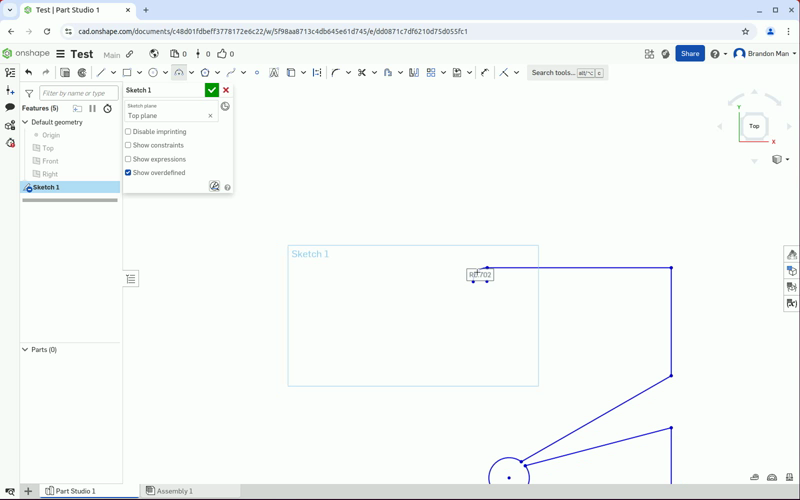
scroll(-6)
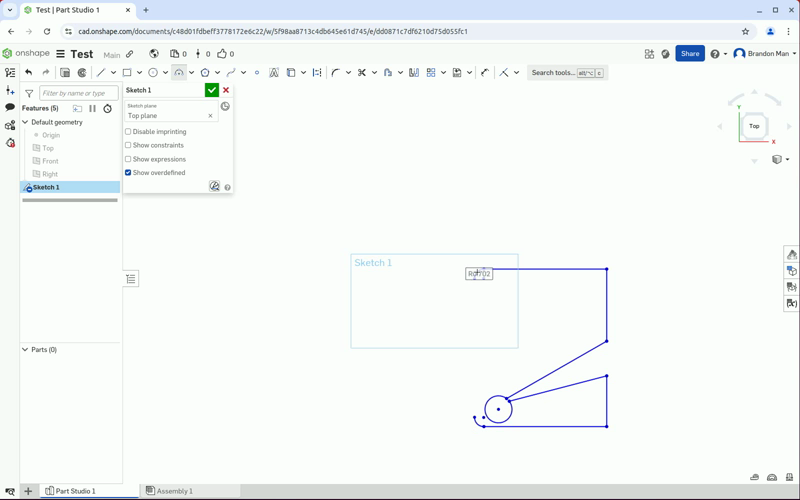
scroll(-6)
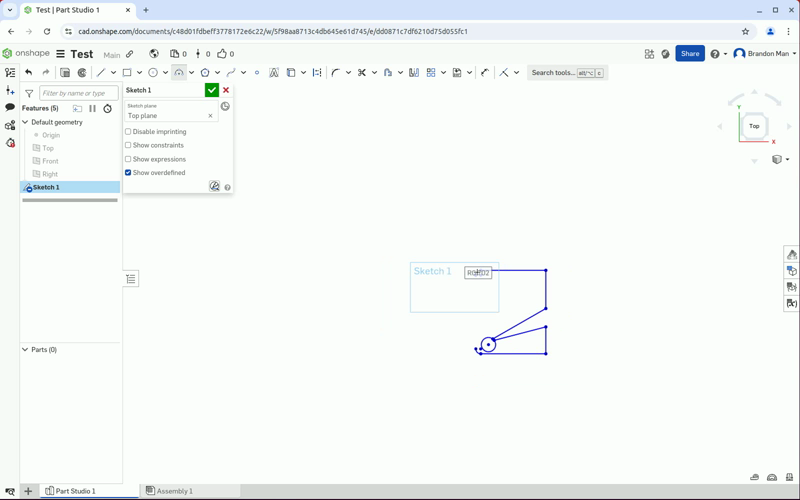
scroll(-6)
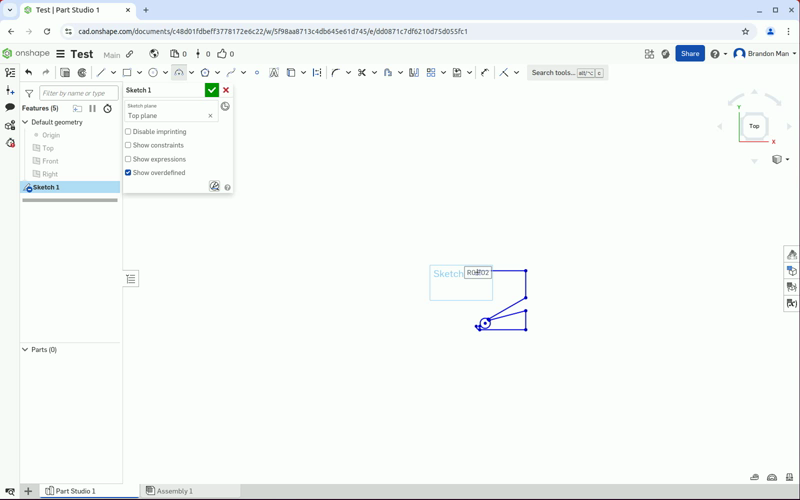
key_up(shift)
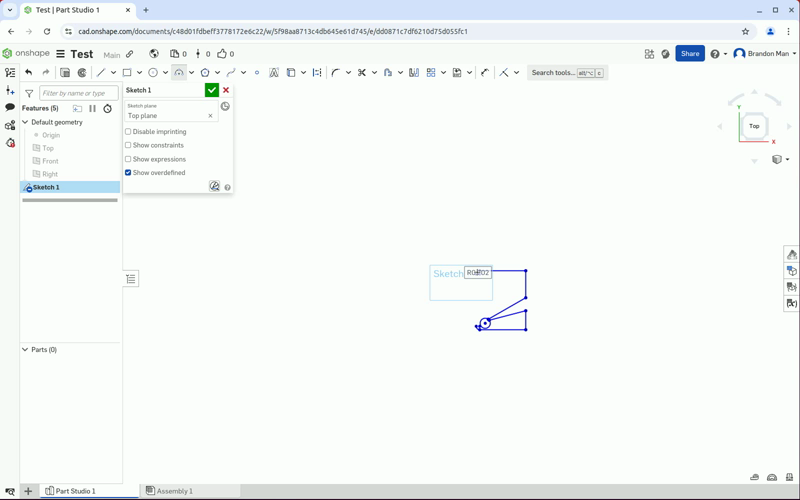
key(esc)
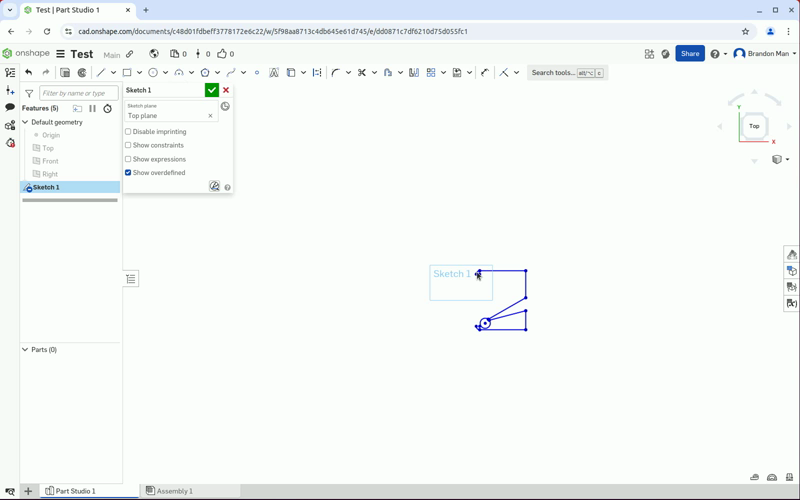
key(l)
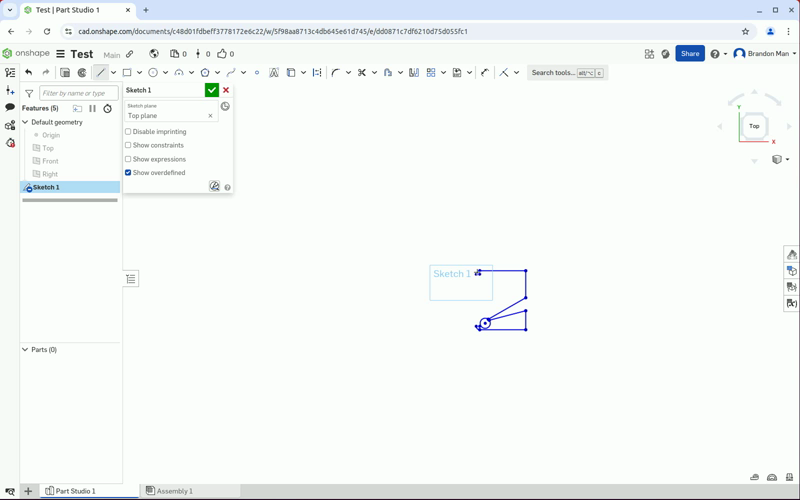
mouse_move(476, 274)
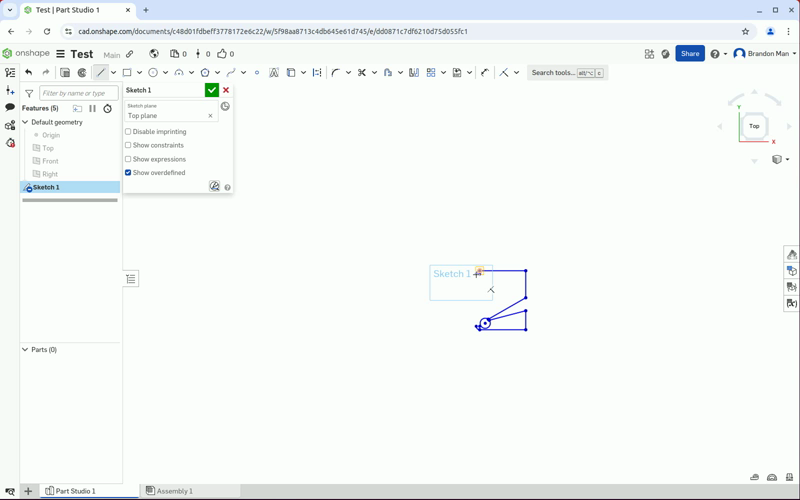
scroll(6)
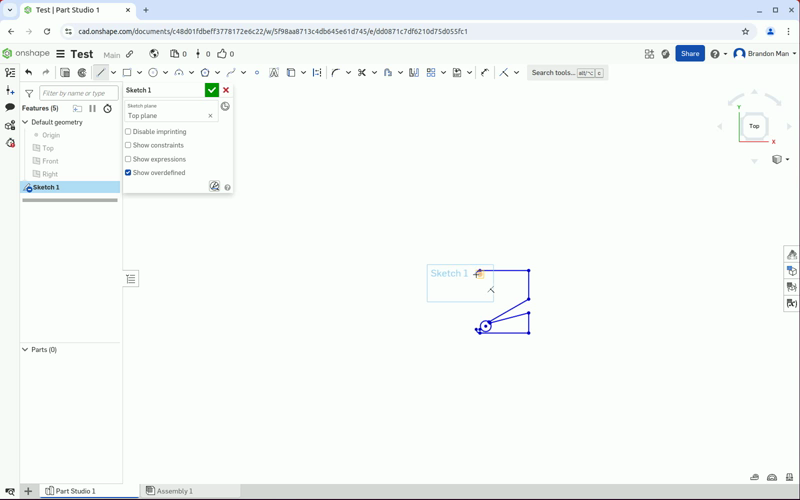
scroll(6)
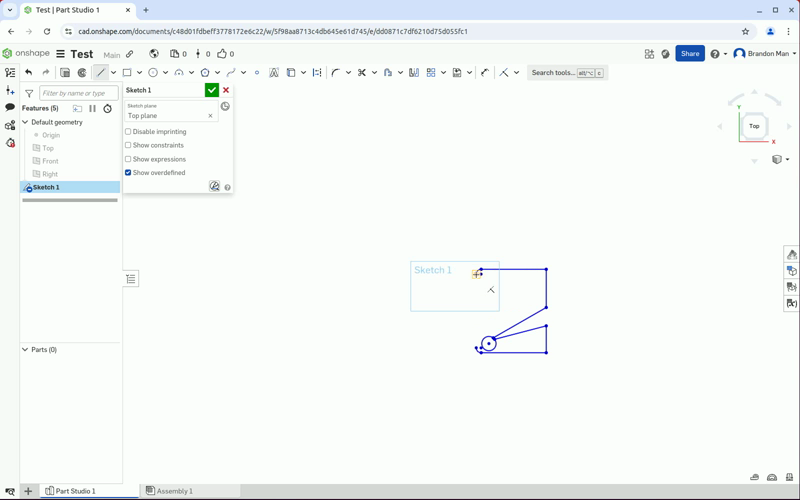
scroll(6)
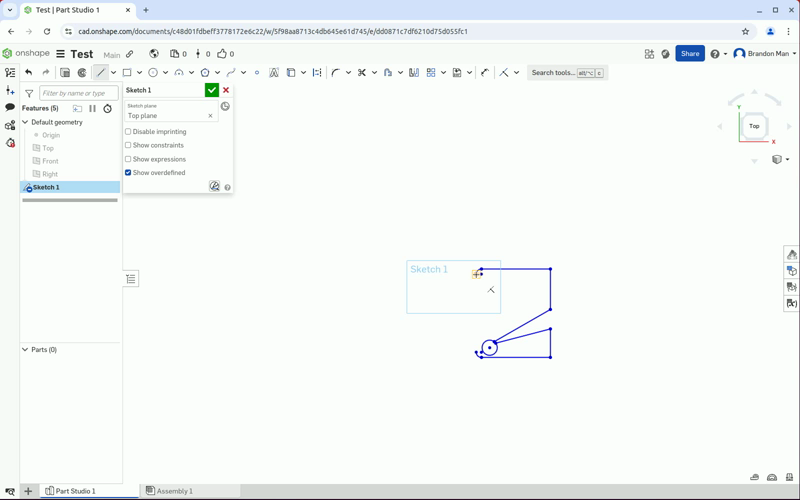
scroll(6)
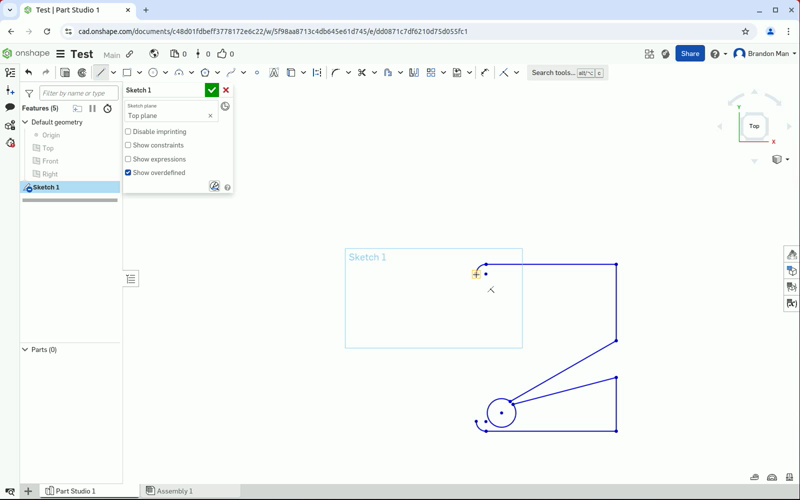
scroll(6)
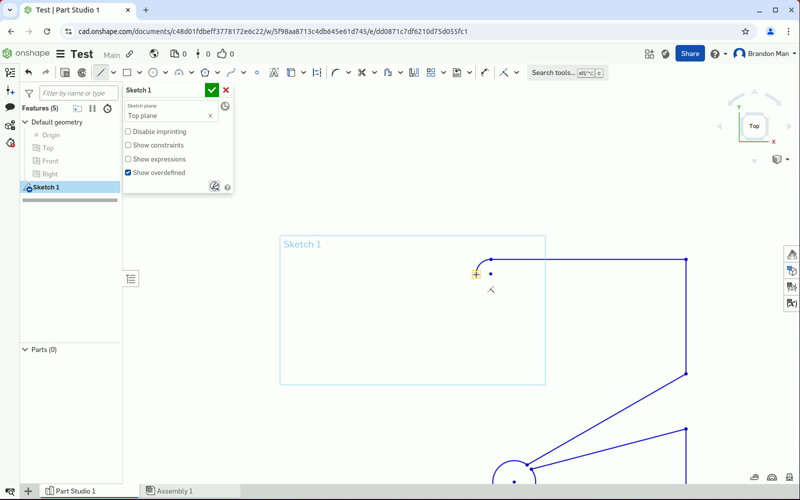
scroll(6)
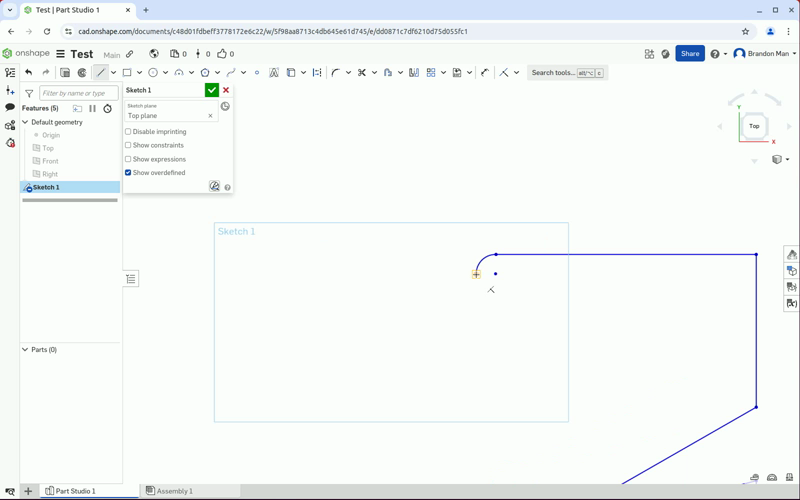
scroll(6)
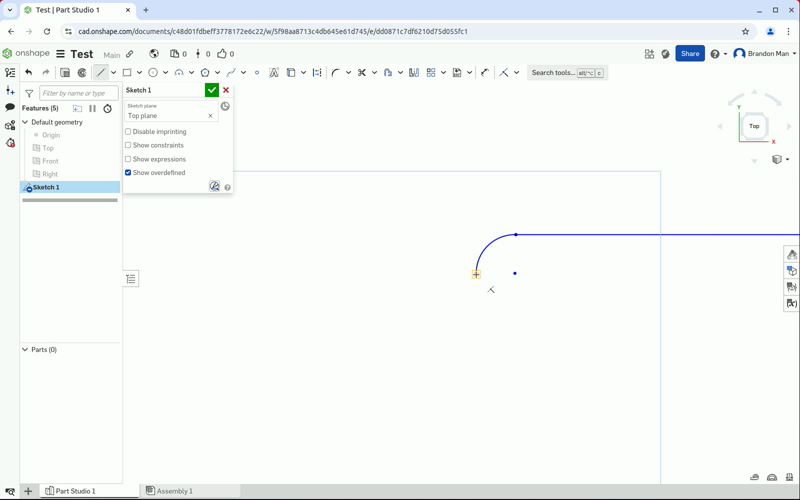
click(476, 274)
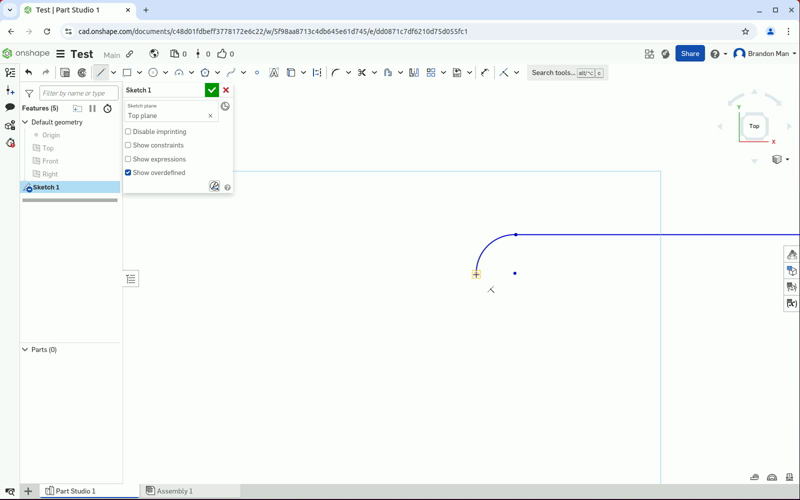
scroll(-6)
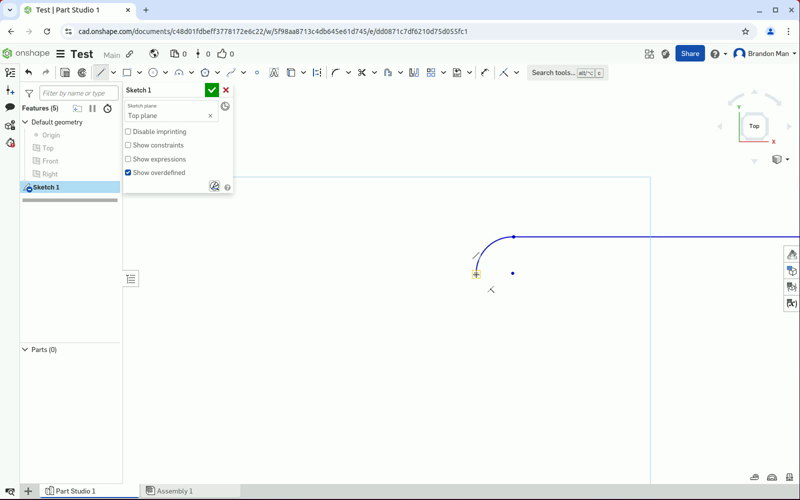
scroll(-6)
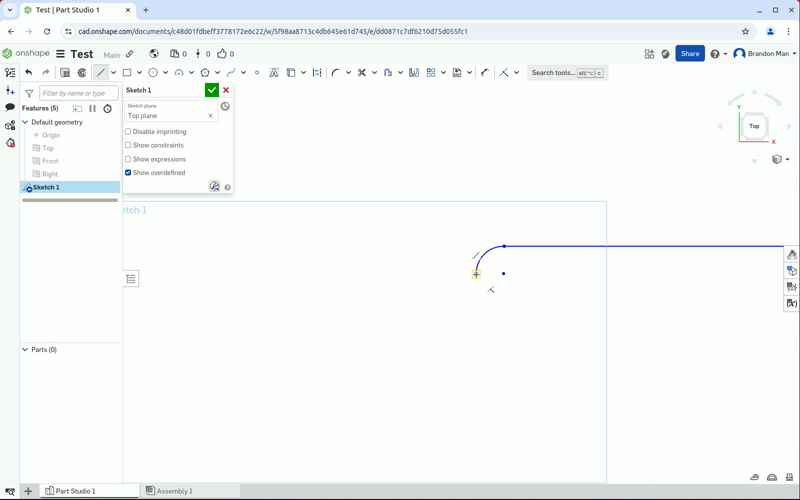
scroll(-6)
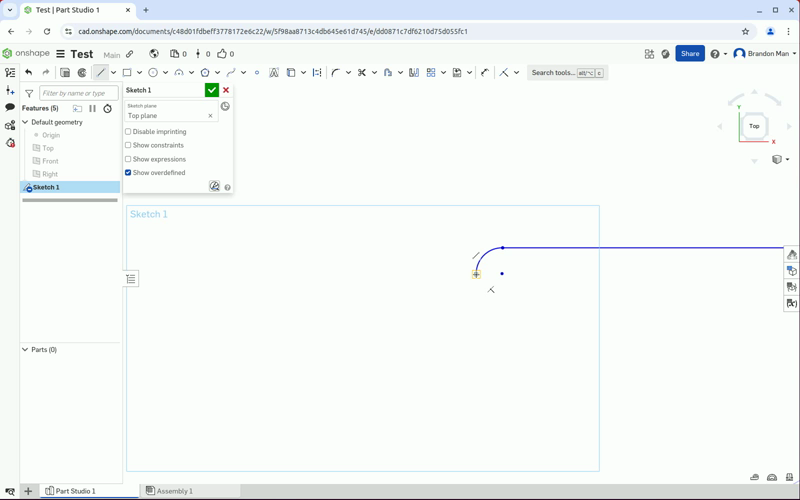
scroll(-6)
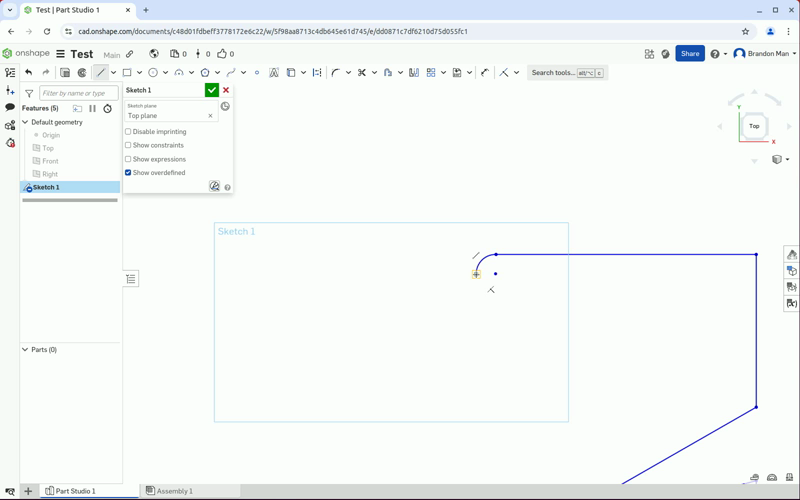
scroll(-6)
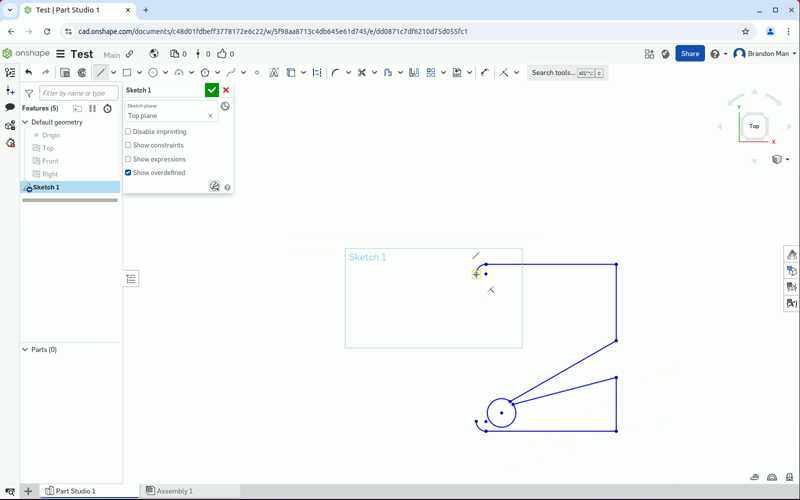
scroll(-6)
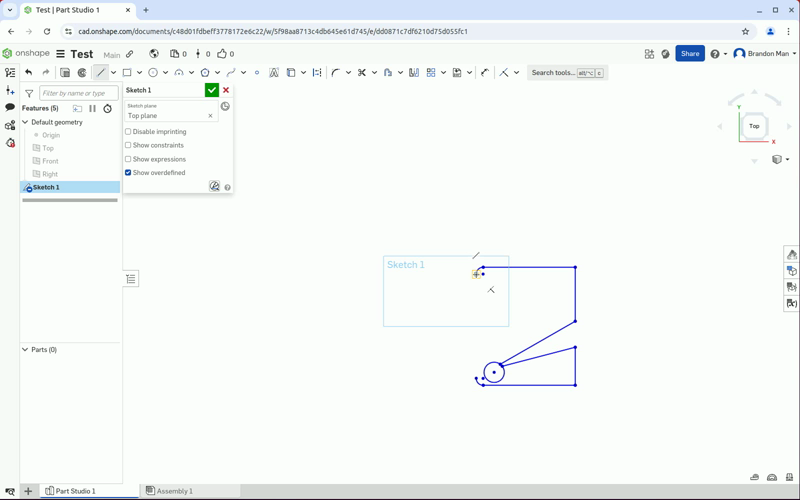
scroll(-6)
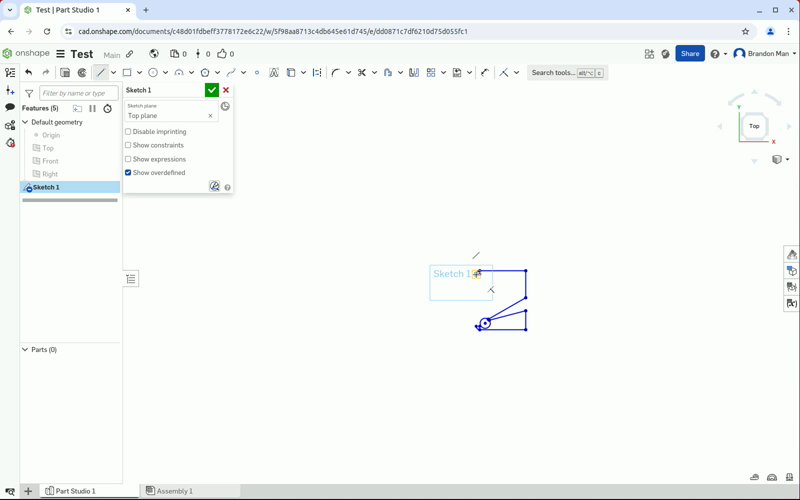
mouse_move(506, 274)
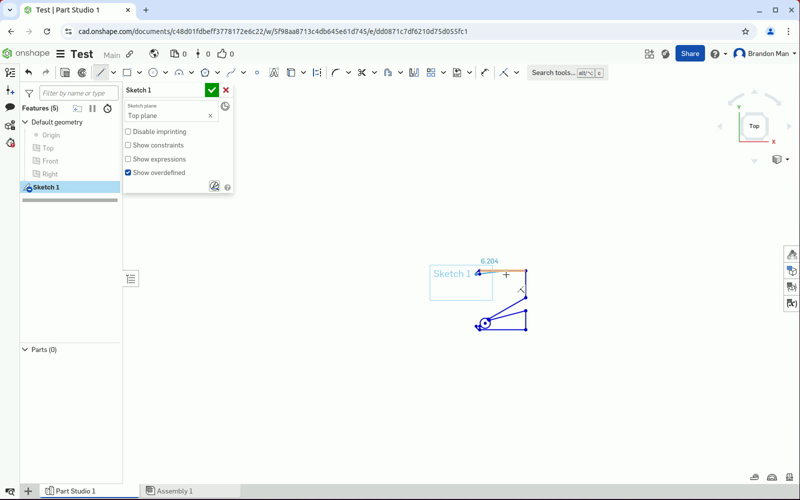
key_down(shift)
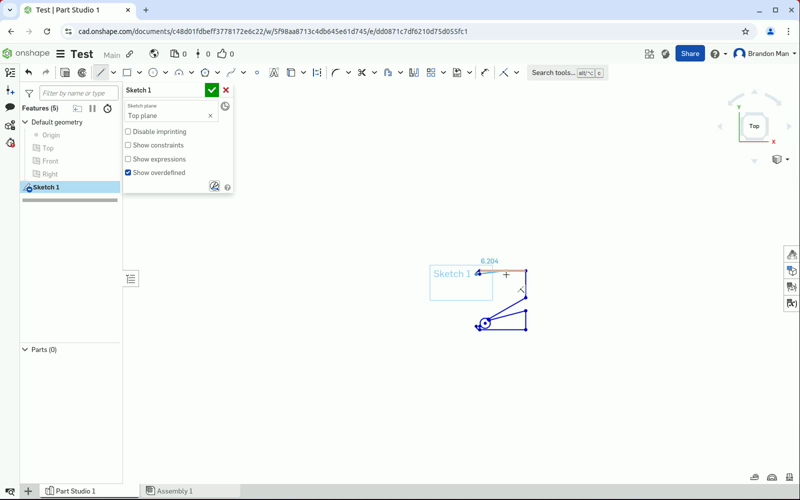
mouse_move(476, 326)
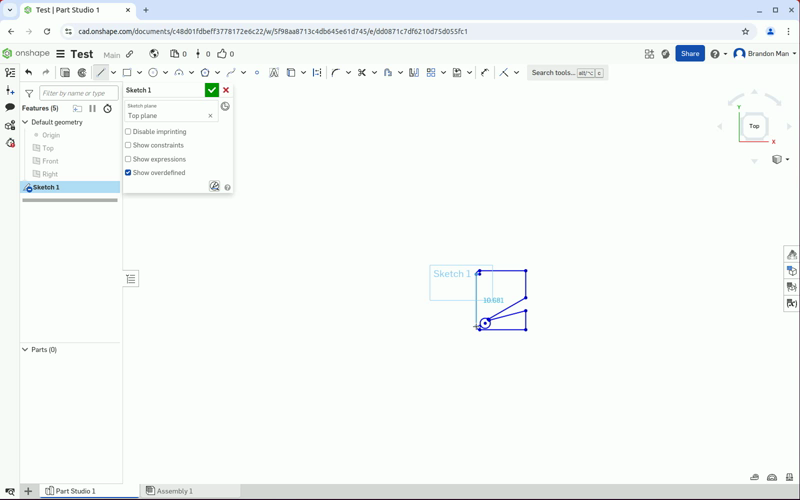
scroll(6)
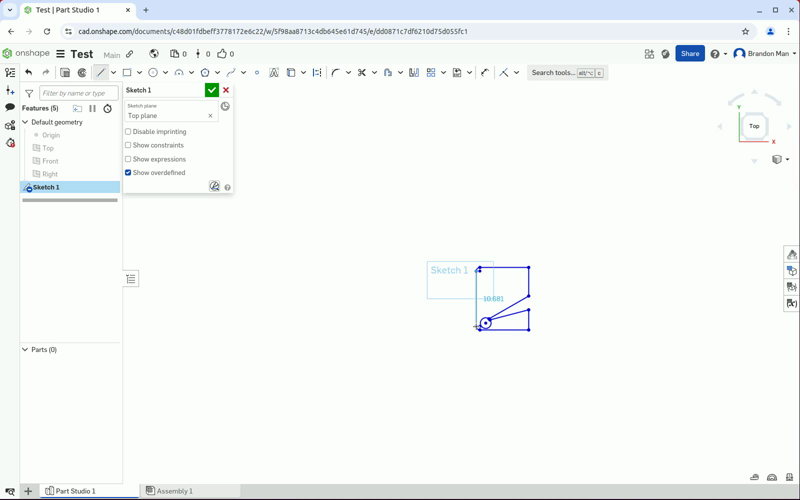
scroll(6)
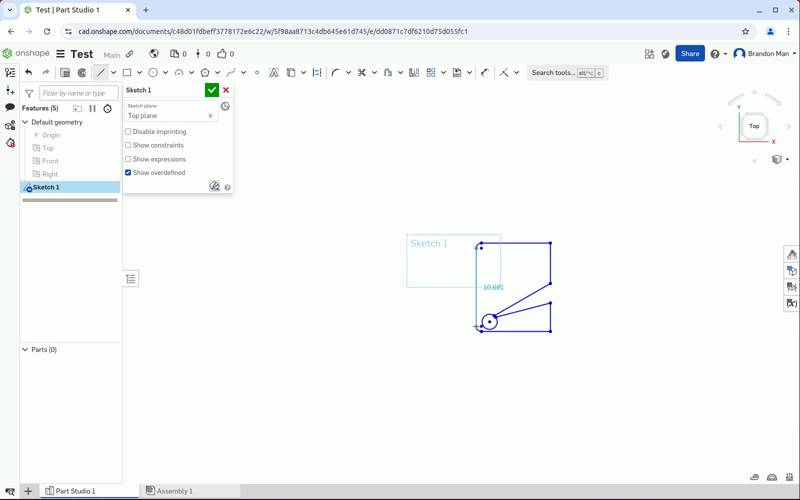
scroll(6)
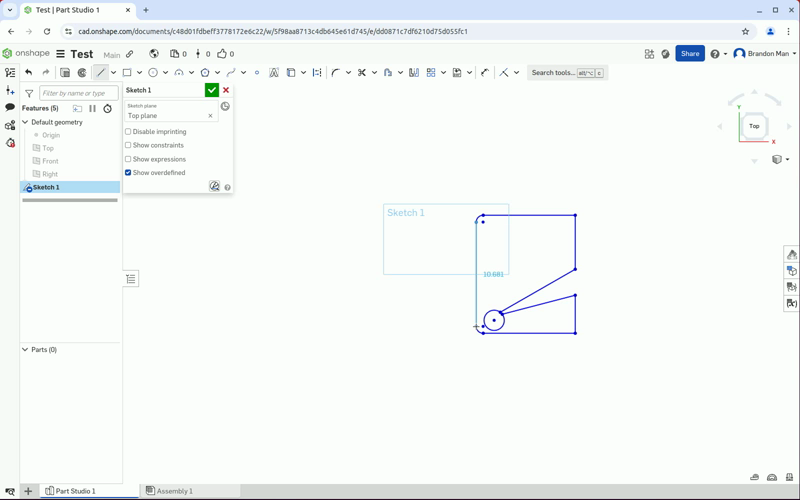
scroll(6)
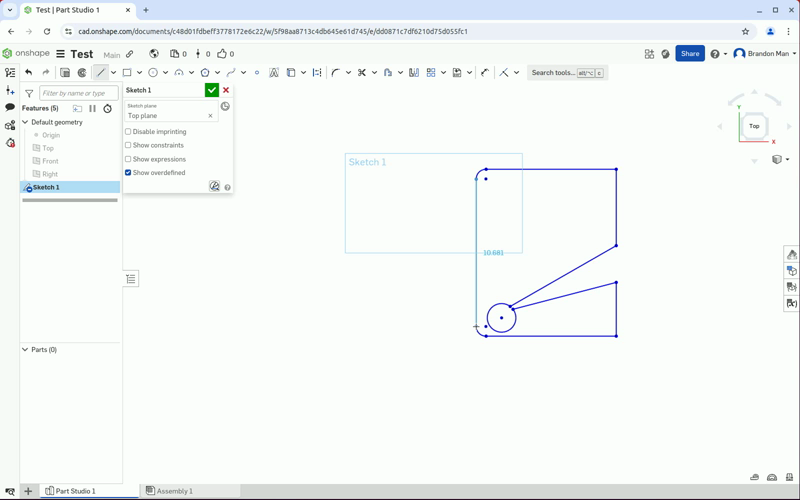
scroll(6)
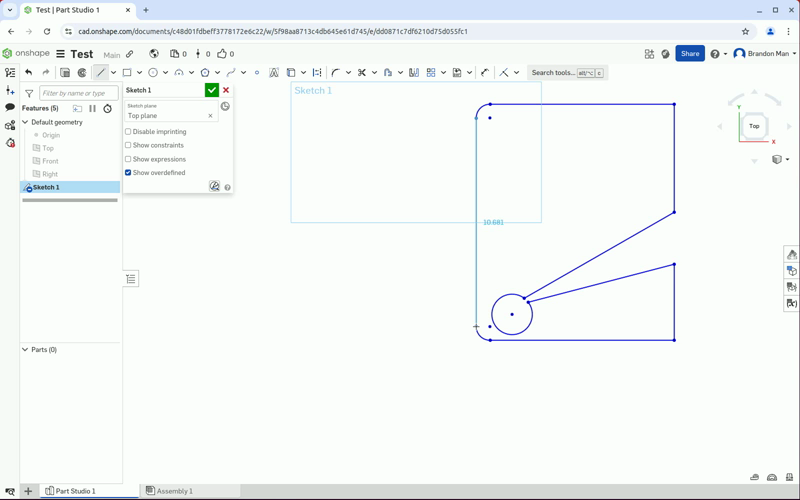
scroll(6)
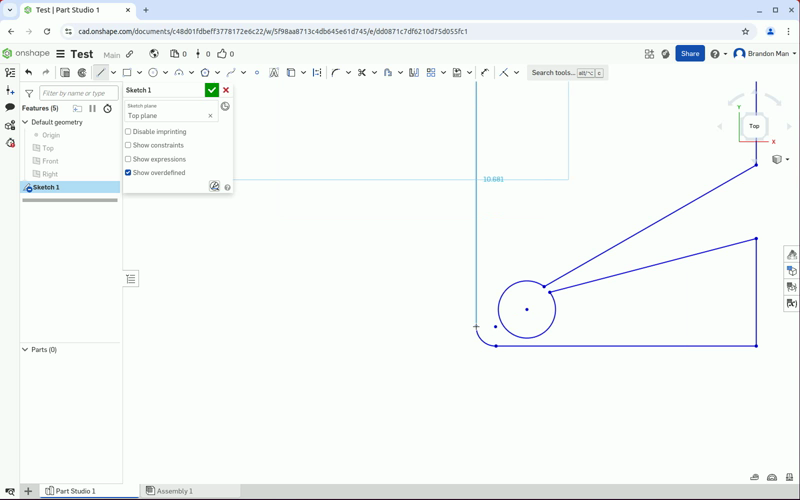
scroll(6)
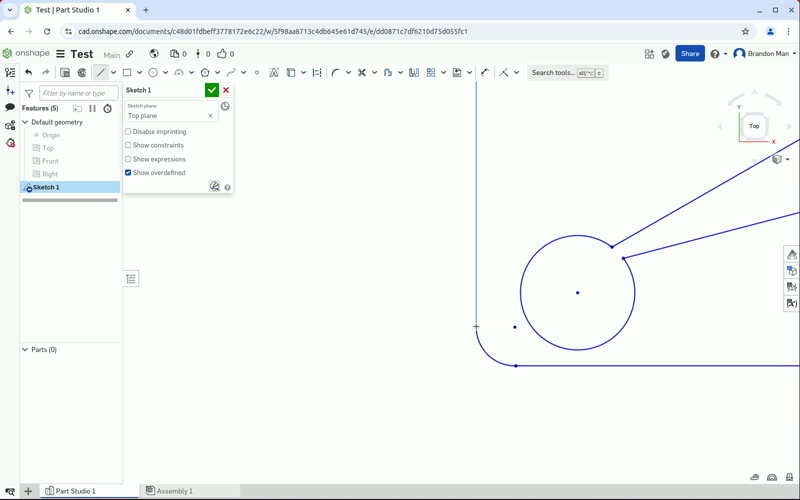
key_up(shift)
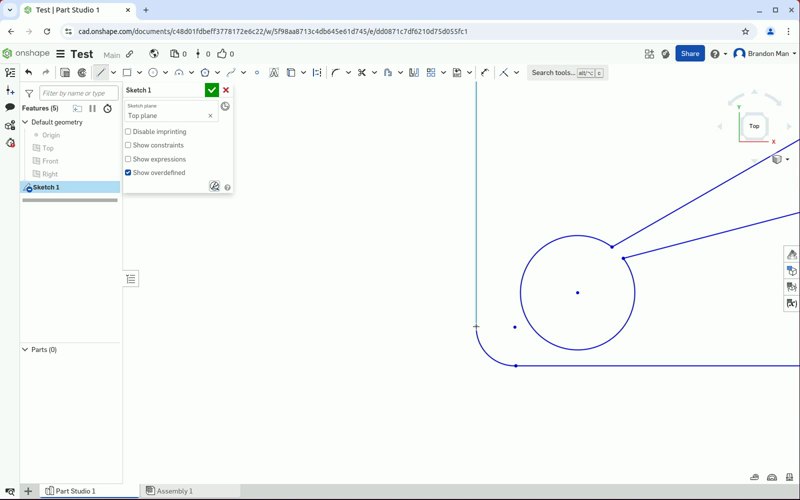
click(476, 326)
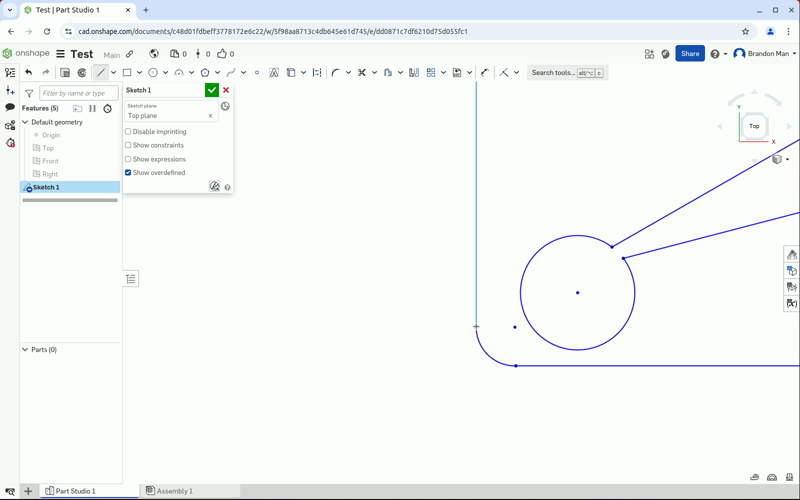
scroll(-6)
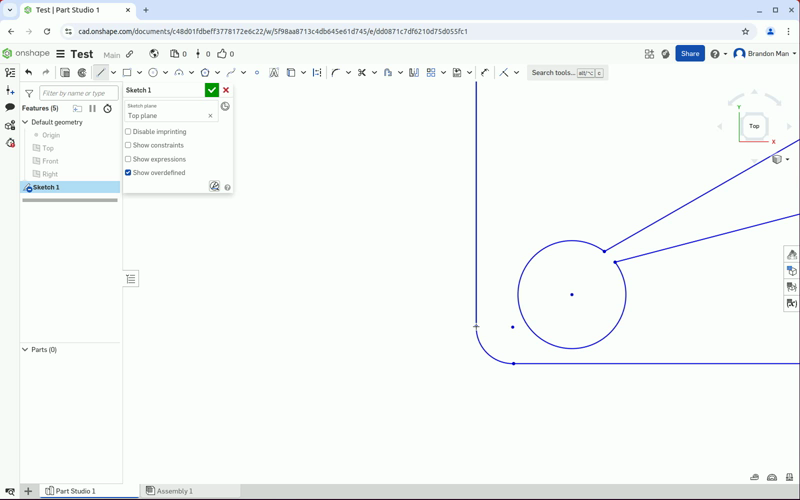
scroll(-6)
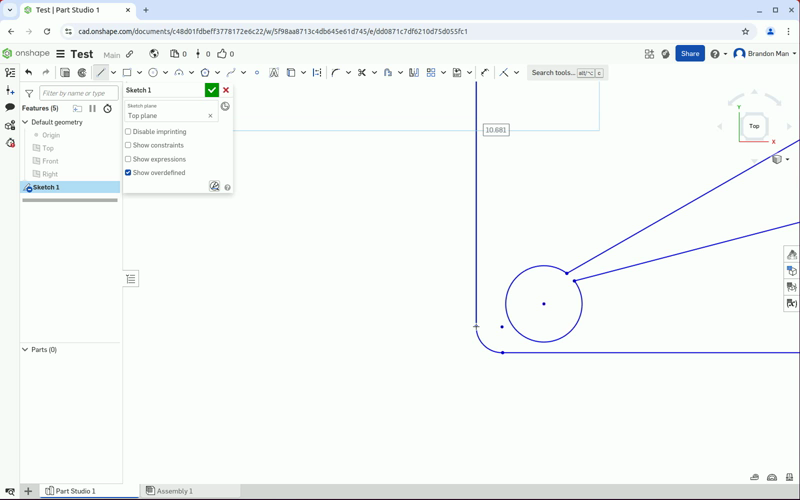
scroll(-6)
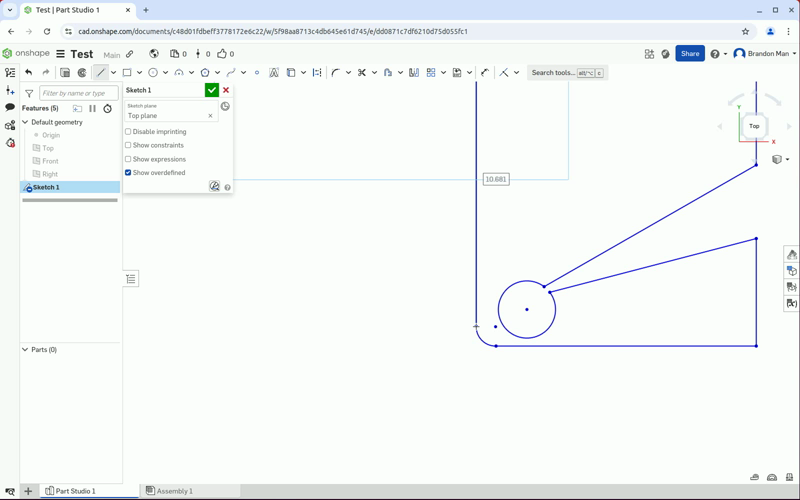
scroll(-6)
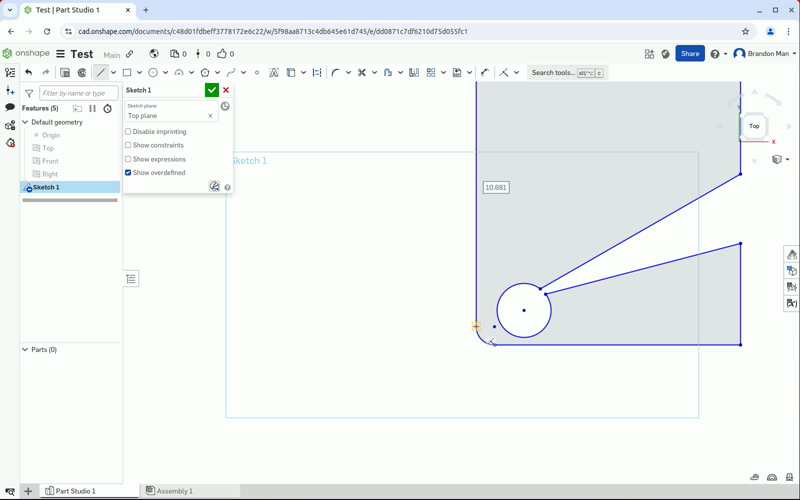
scroll(-6)
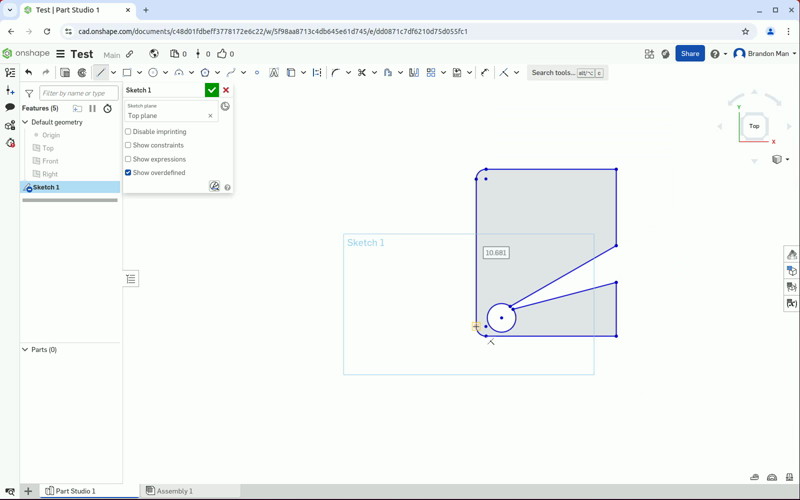
scroll(-6)
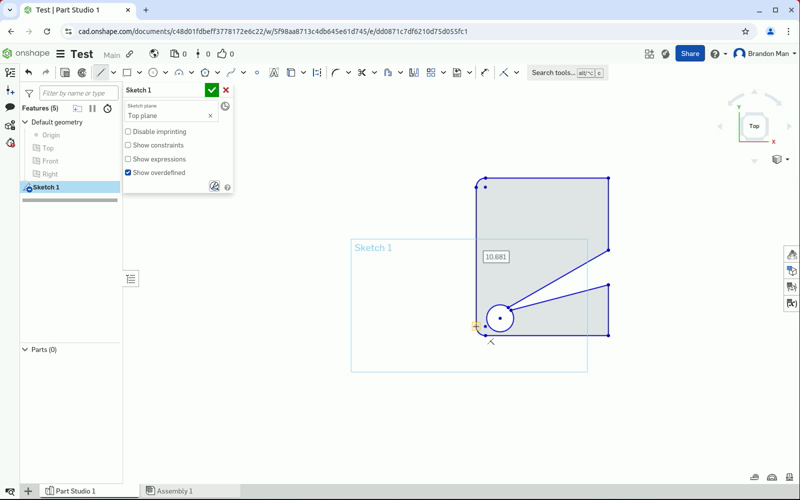
scroll(-6)
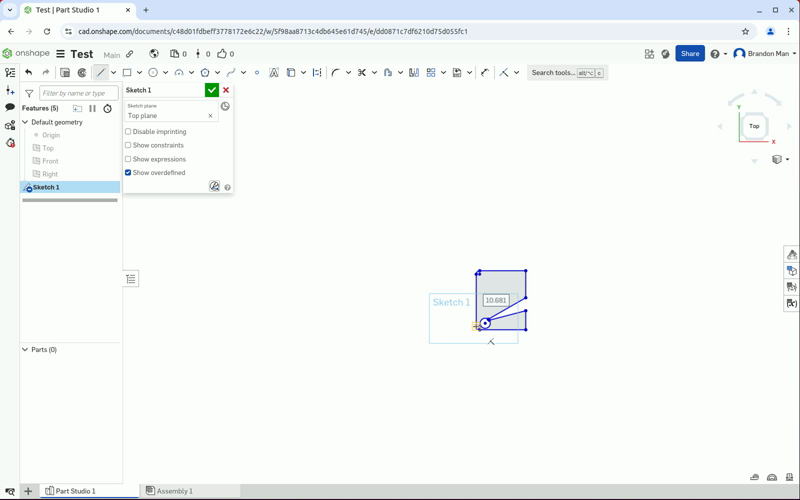
key(esc)
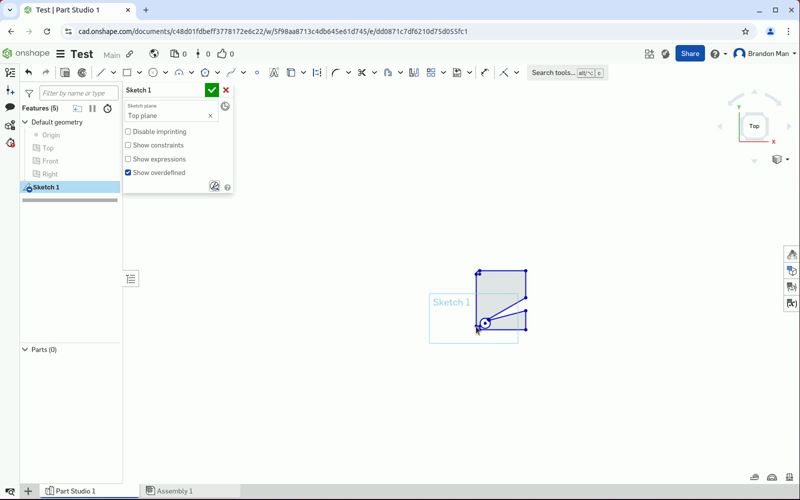
key(c)
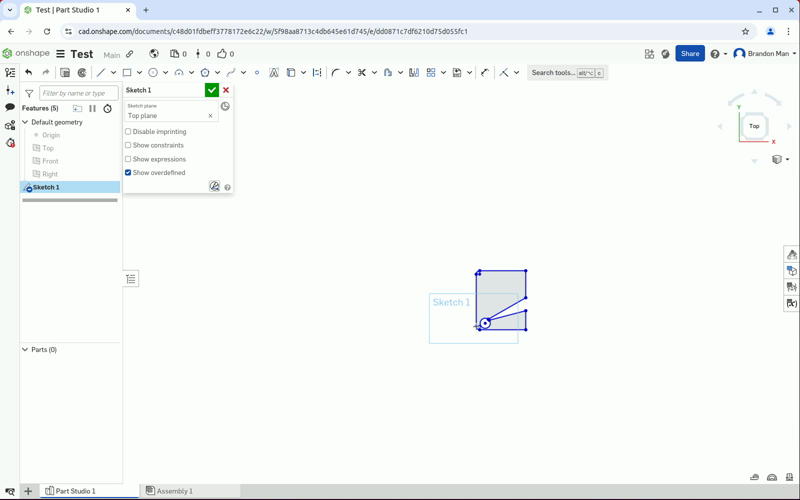
key_down(shift)
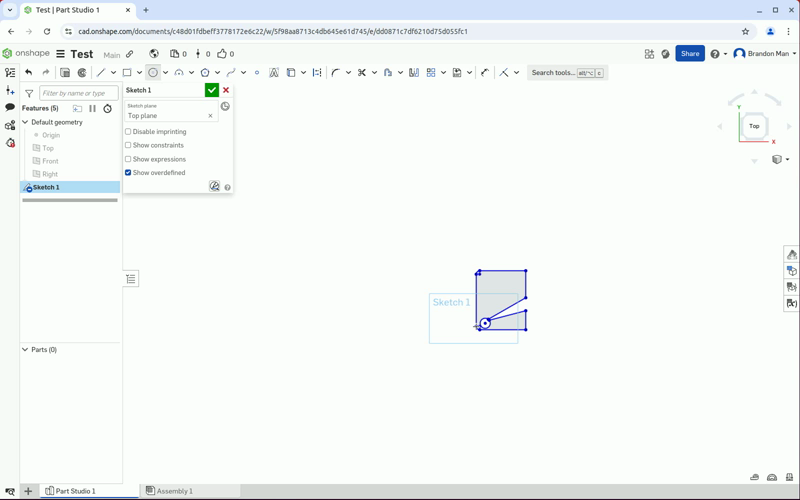
mouse_move(484, 299)
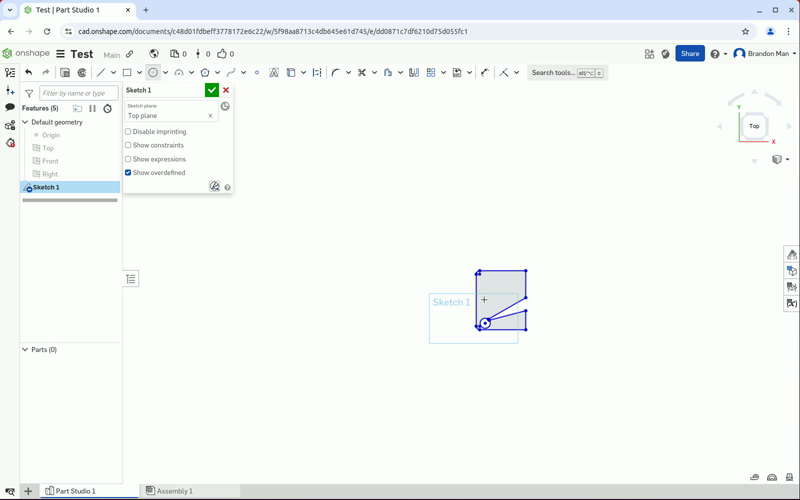
click(484, 299)
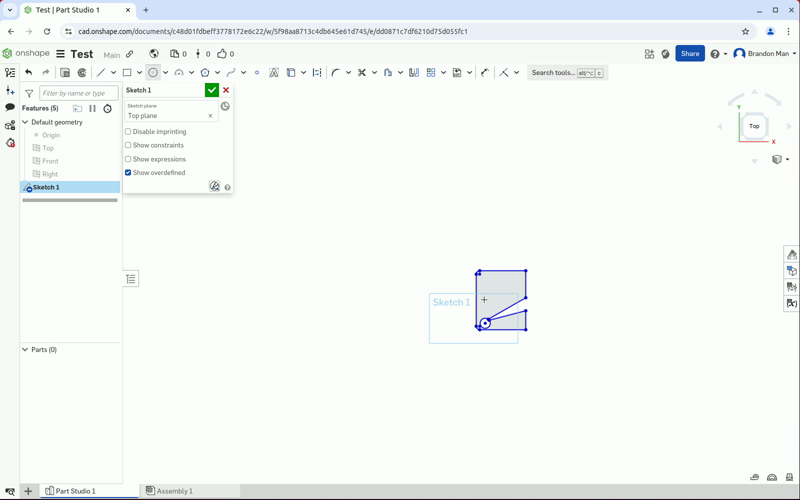
key_up(shift)
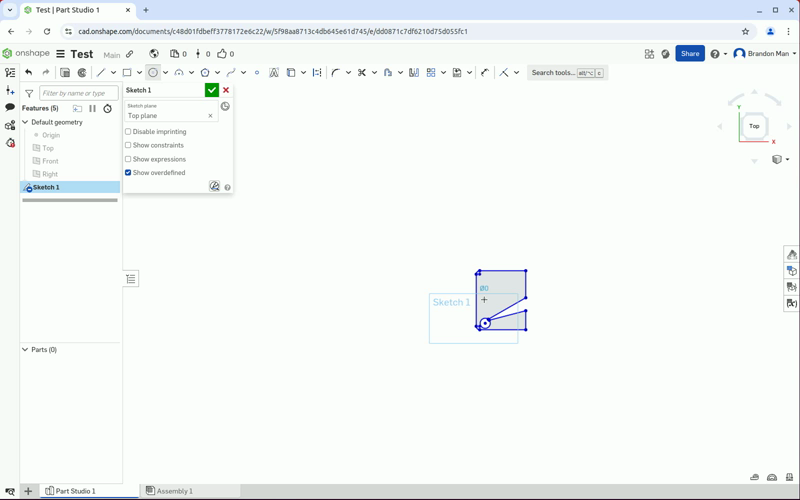
mouse_move(489, 299)
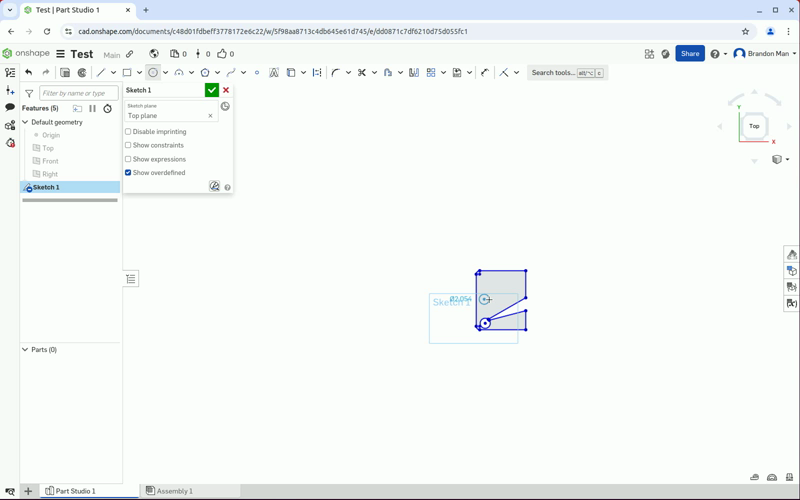
click(489, 299)
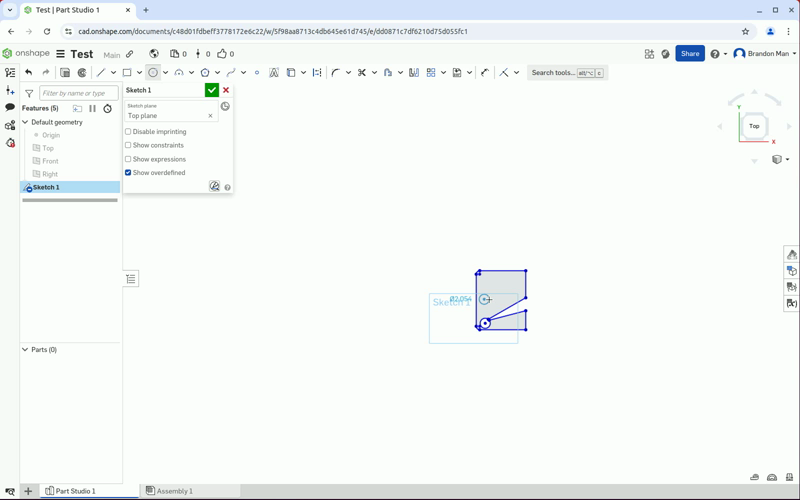
key(esc)
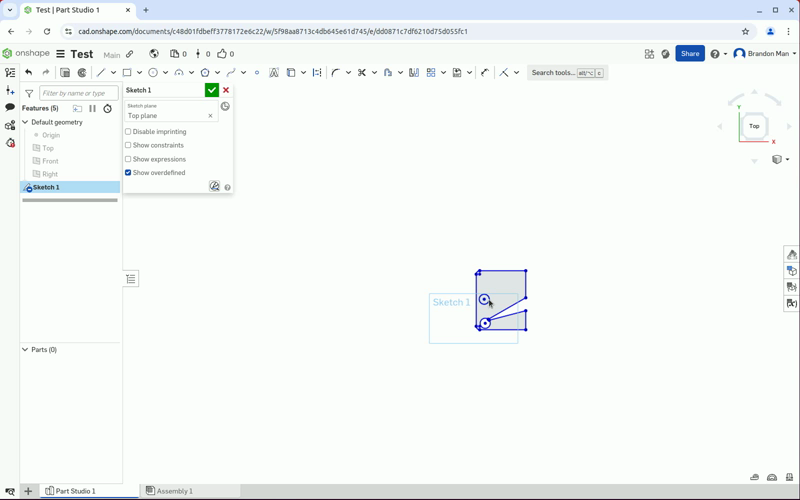
key(c)
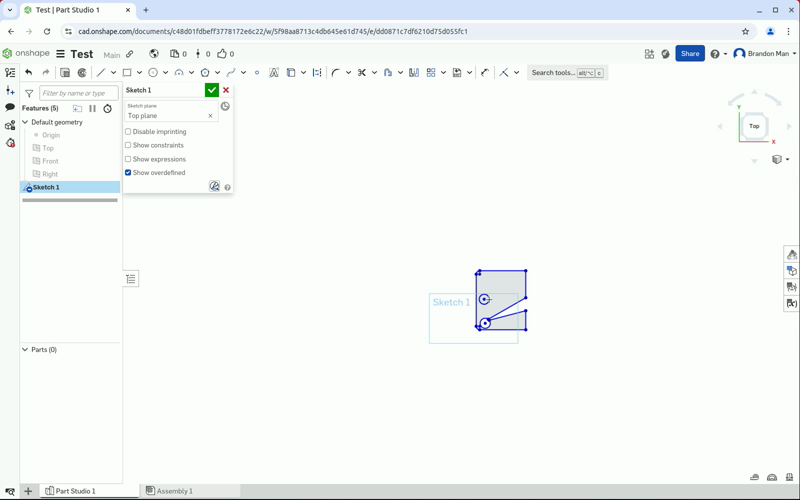
key_down(shift)
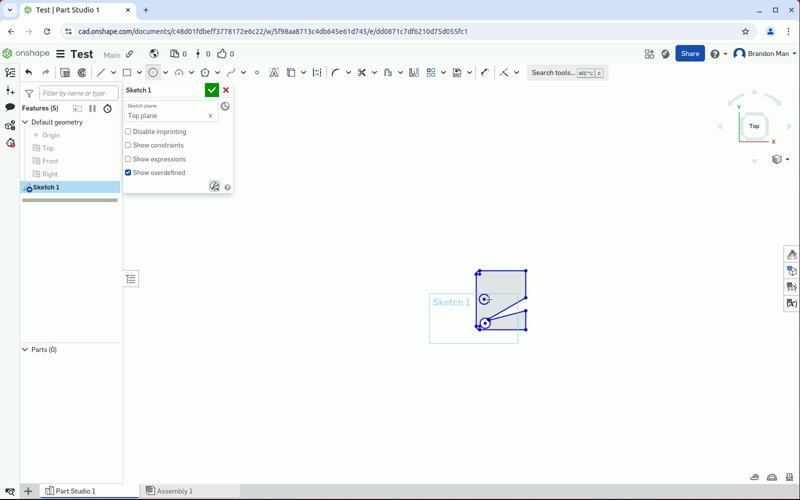
mouse_move(493, 278)
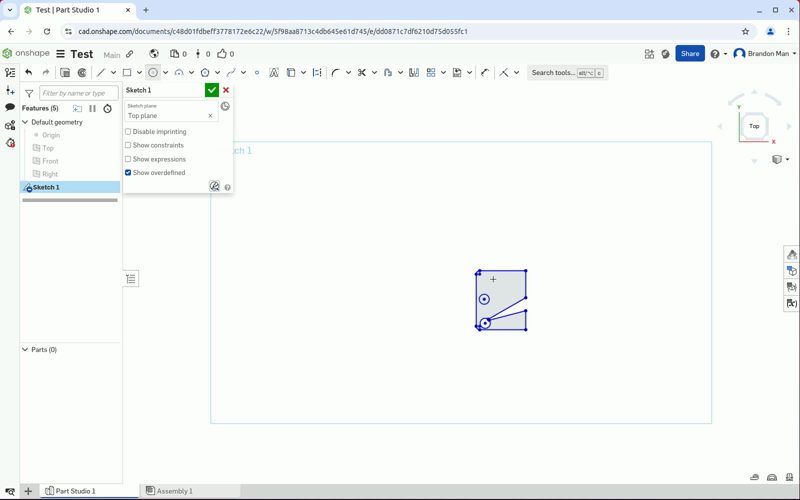
click(493, 278)
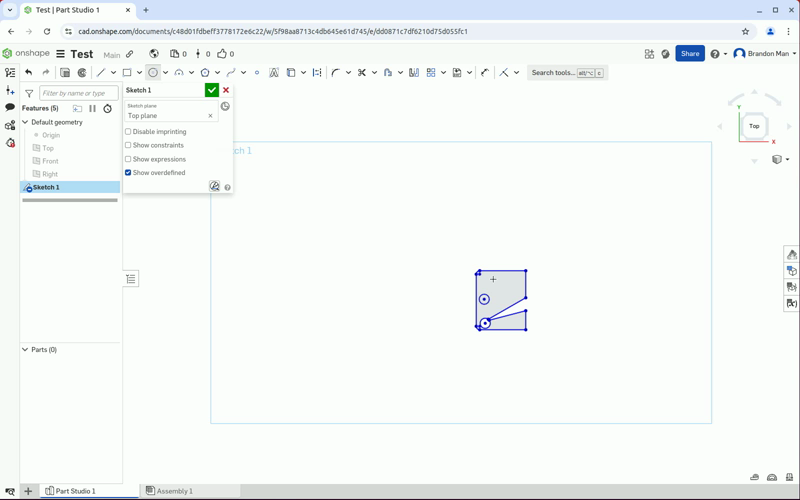
key_up(shift)
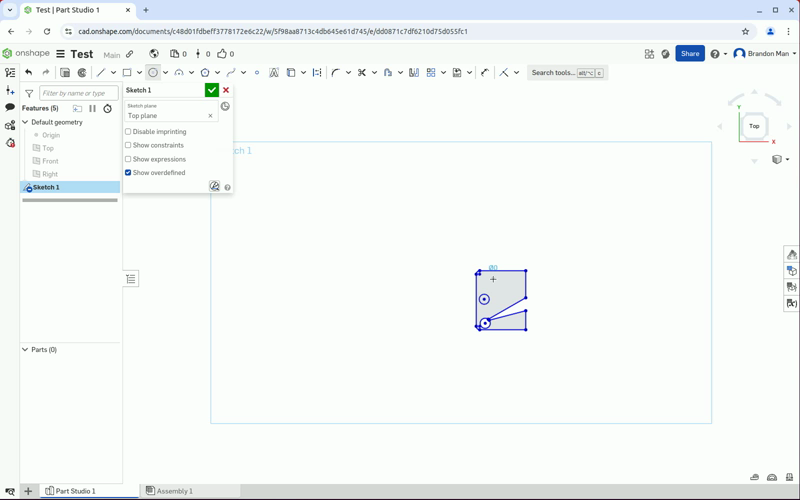
mouse_move(498, 278)
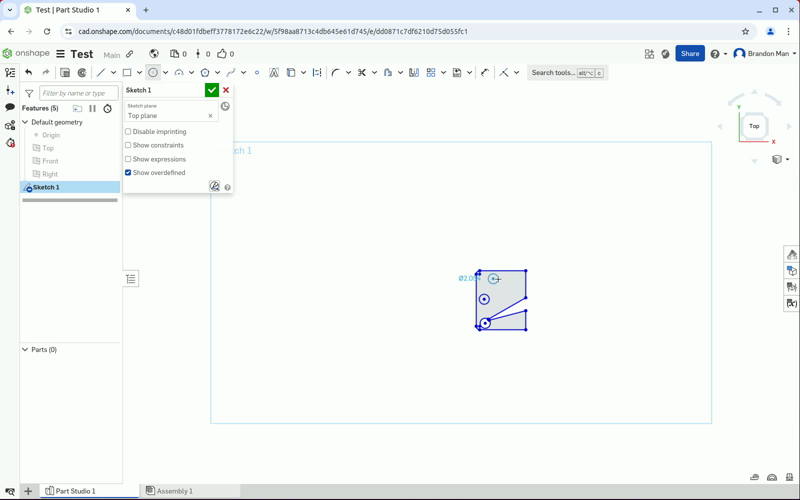
click(498, 278)
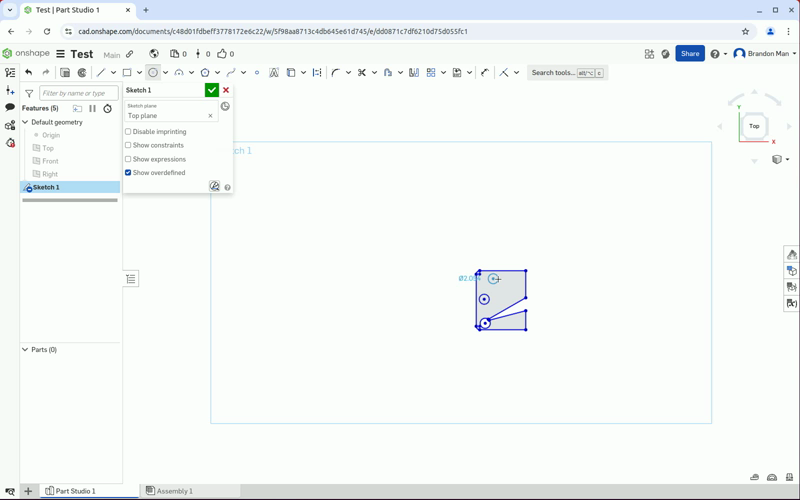
key(esc)
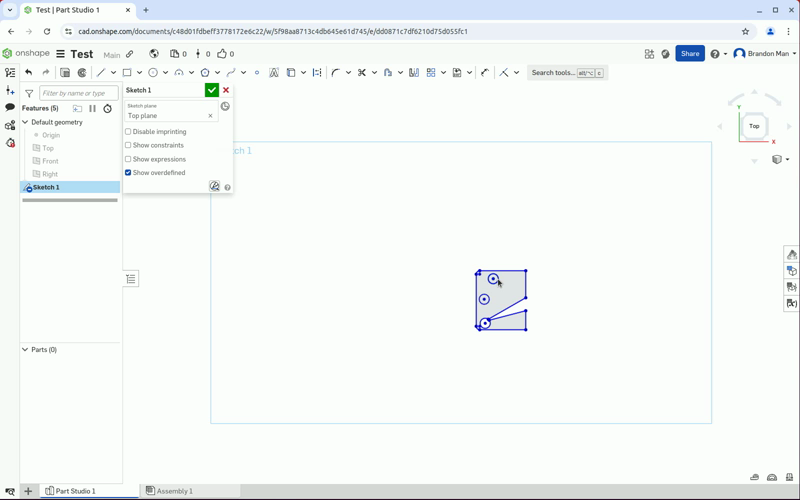
mouse_move(519, 291)
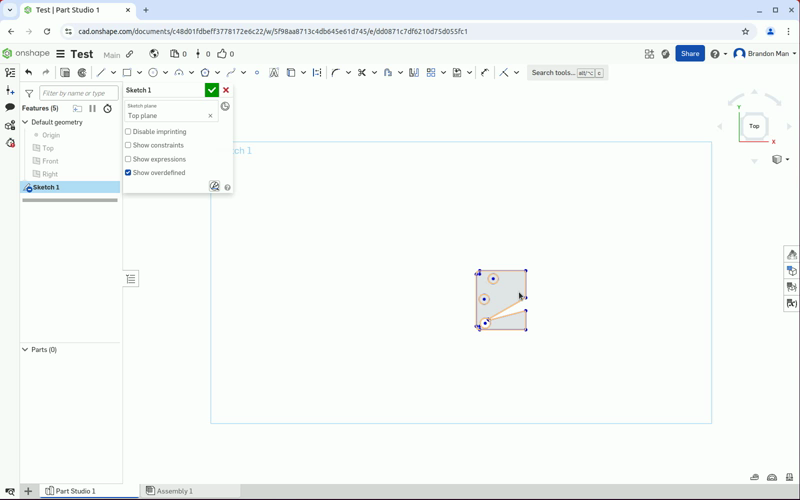
click(519, 291)
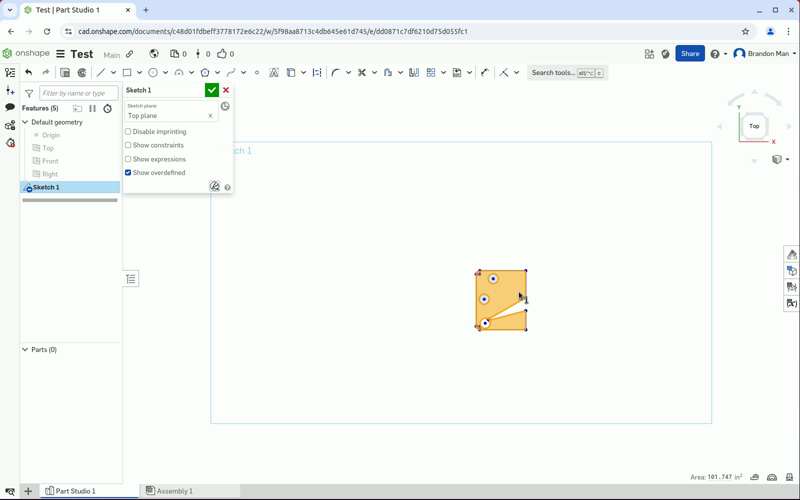
mouse_move(73, 352)
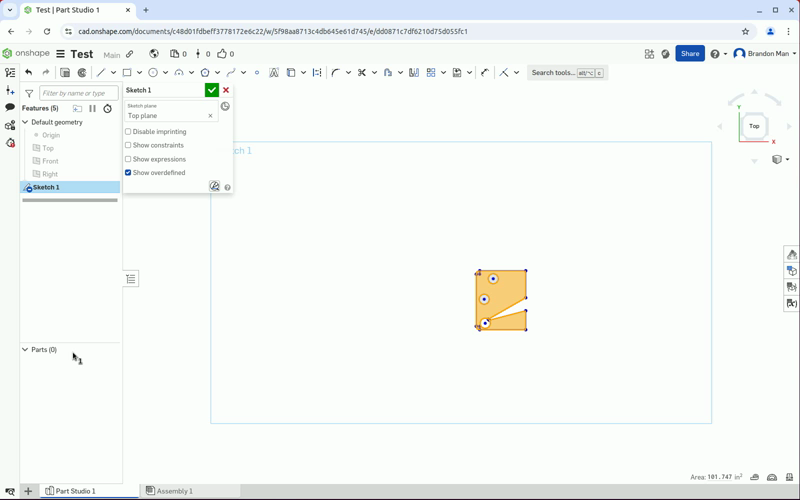
key(shift+y)
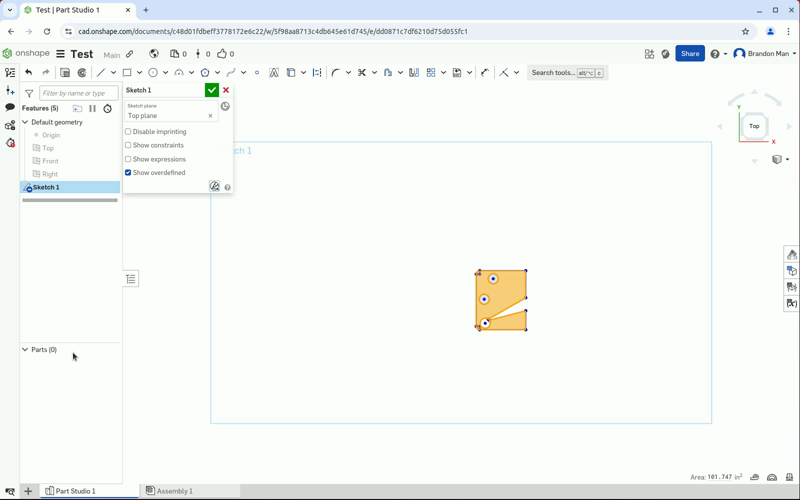
key(shift+e)
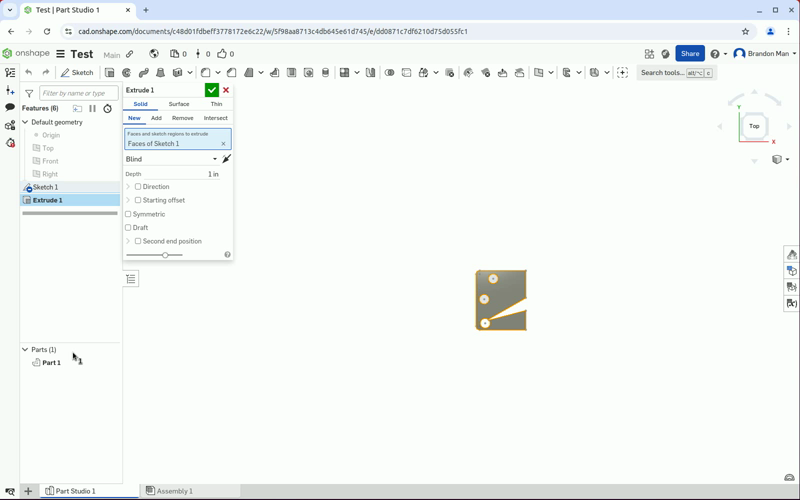
mouse_move(143, 106)
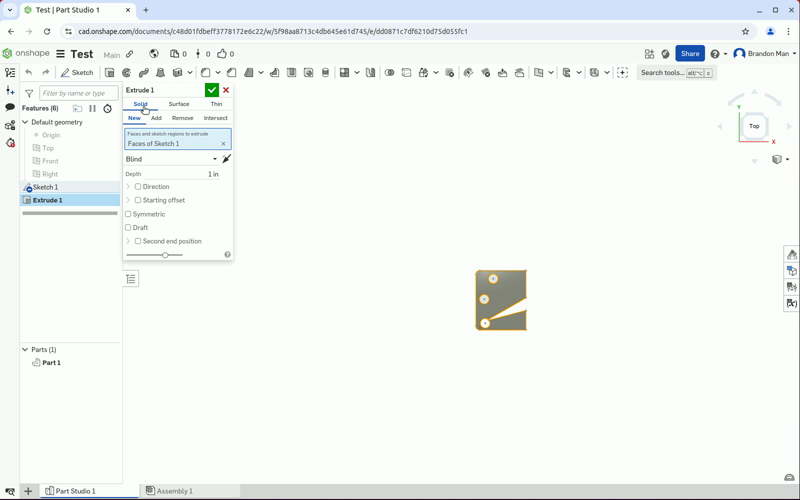
click(143, 106)
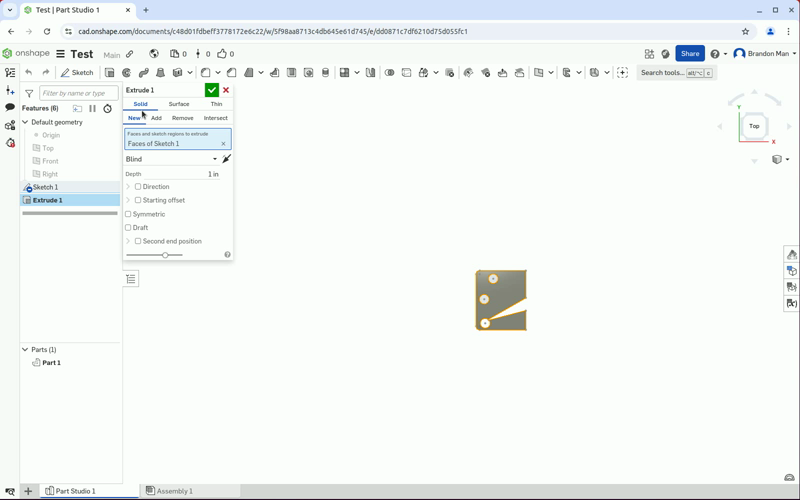
mouse_move(137, 120)
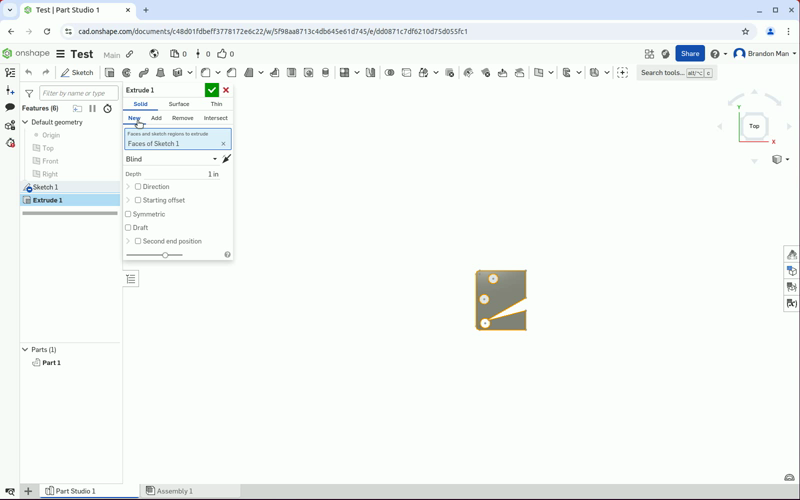
click(137, 120)
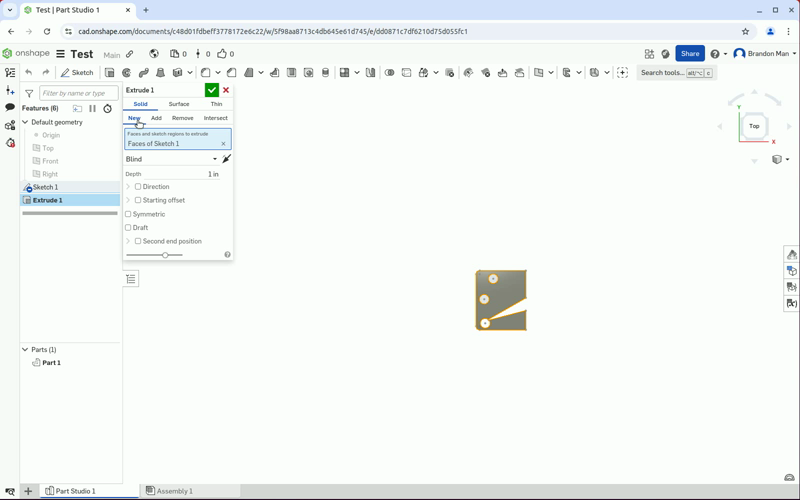
key(tab, 4)
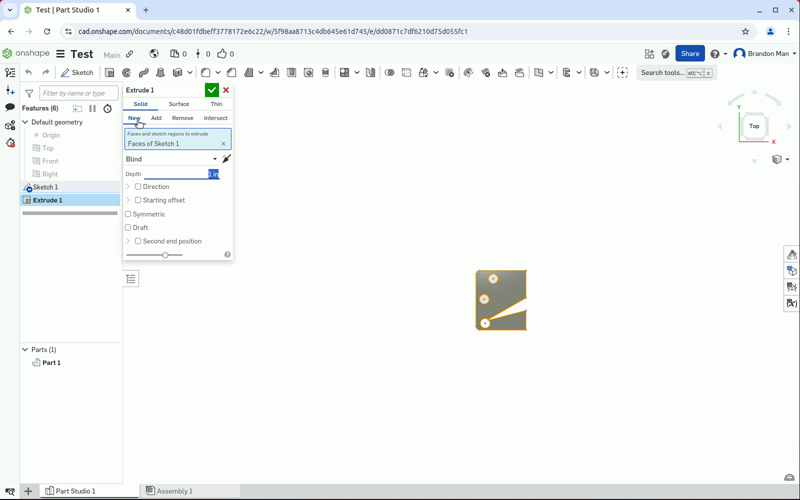
text(1.444)
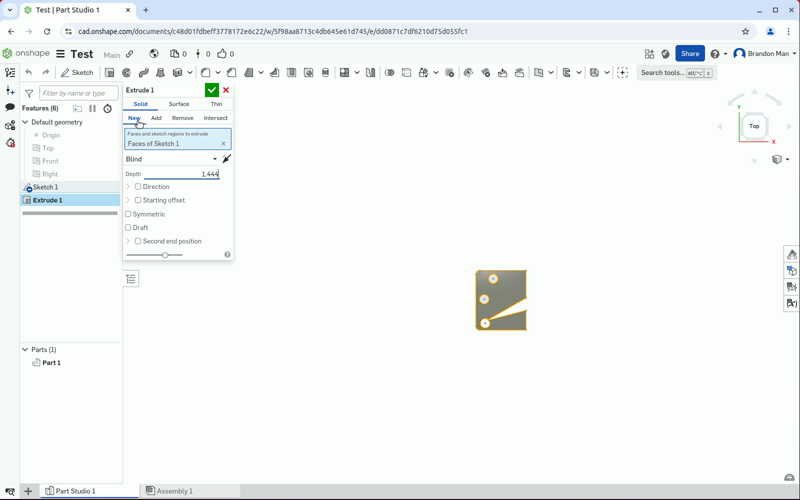
key(enter)
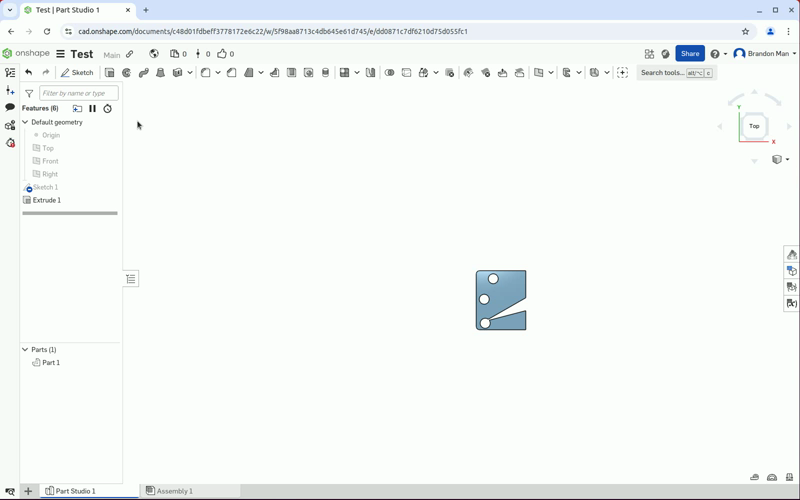
key(shift+h)
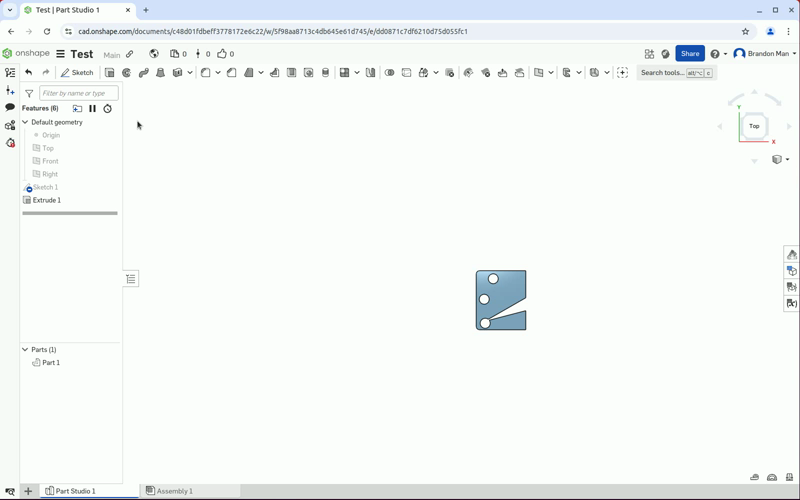
key(shift+h)
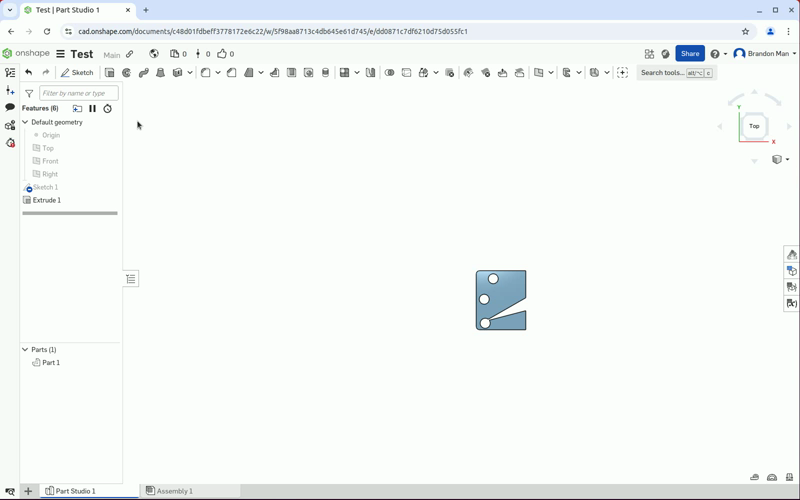
mouse_move(73, 189)
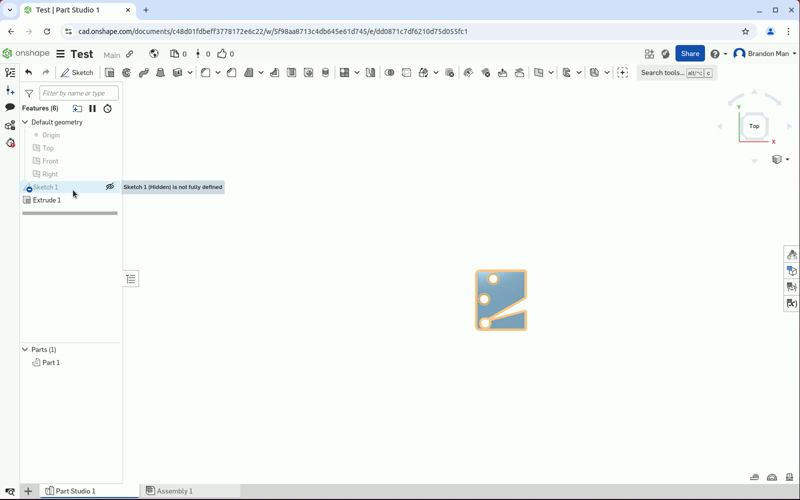
click(73, 189)
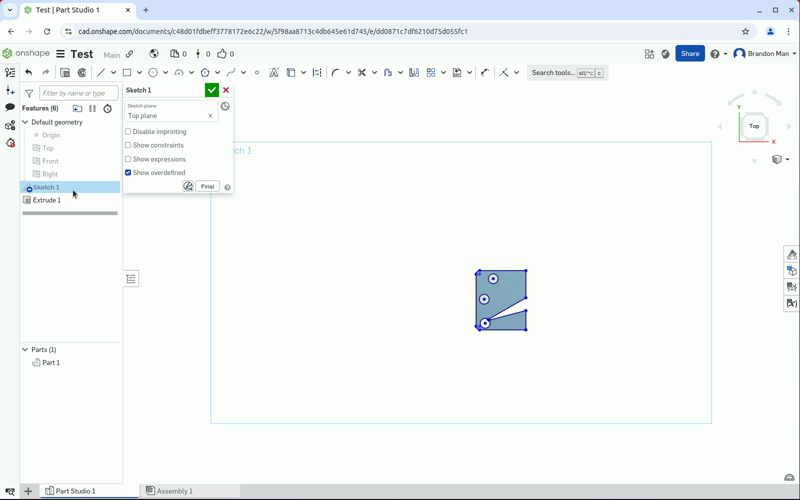
mouse_move(229, 92)
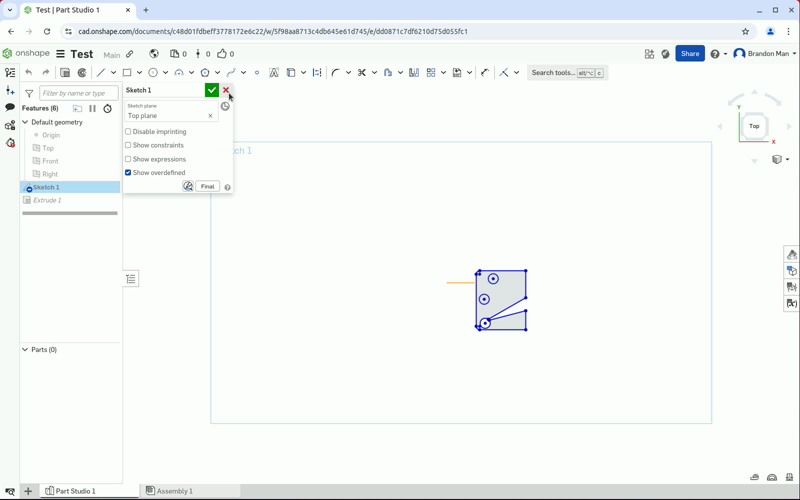
click(229, 92)
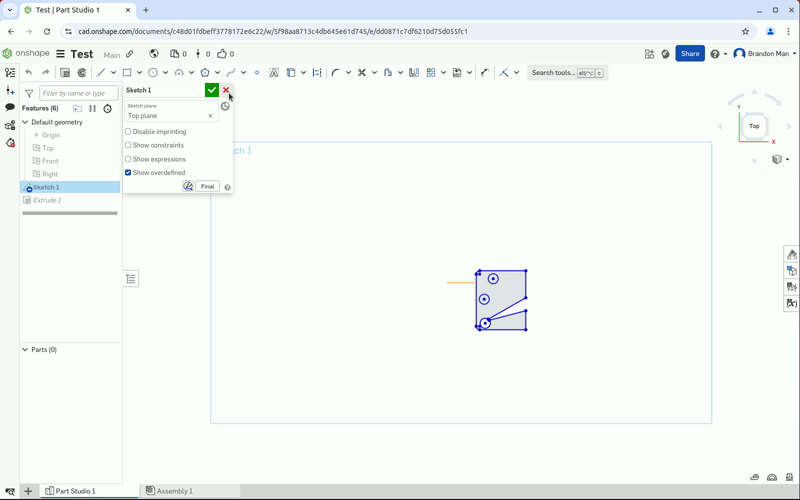
key(shift+s)
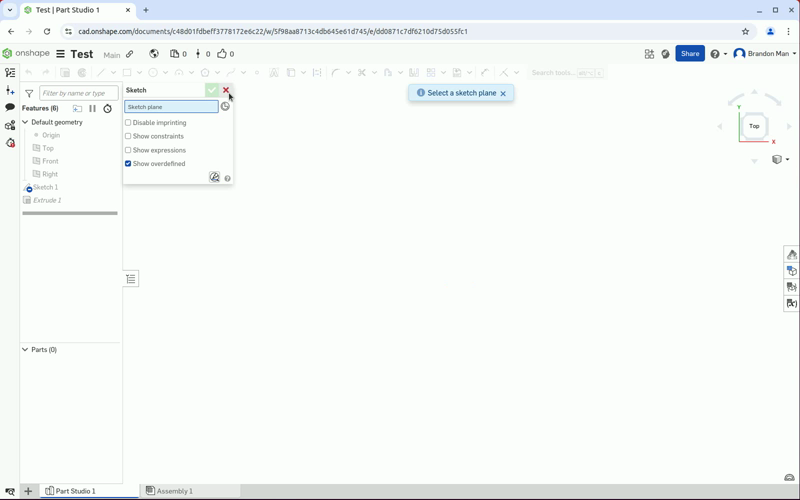
mouse_move(73, 150)
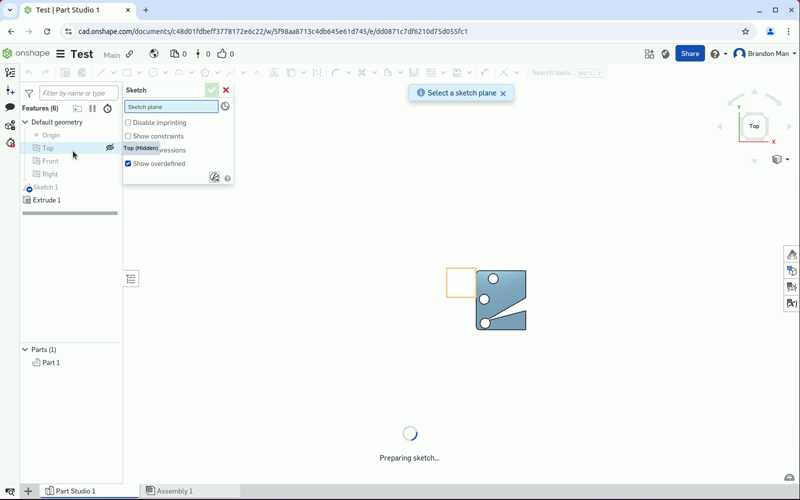
click(73, 150)
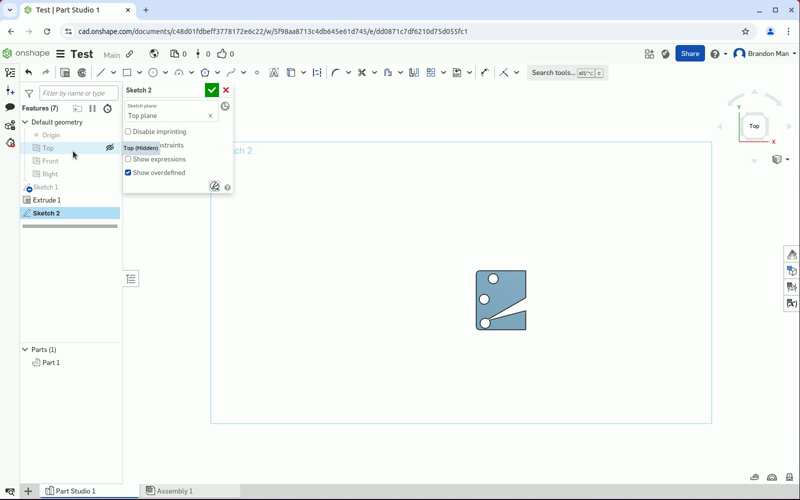
mouse_move(73, 352)
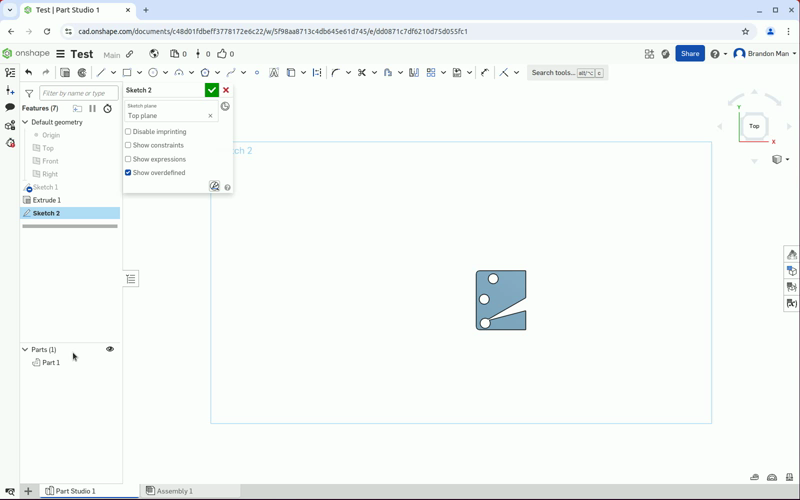
key(y)
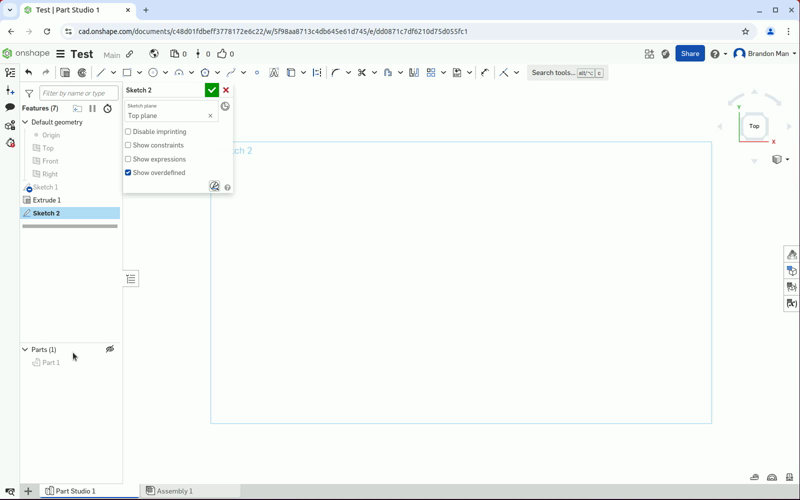
key(a)
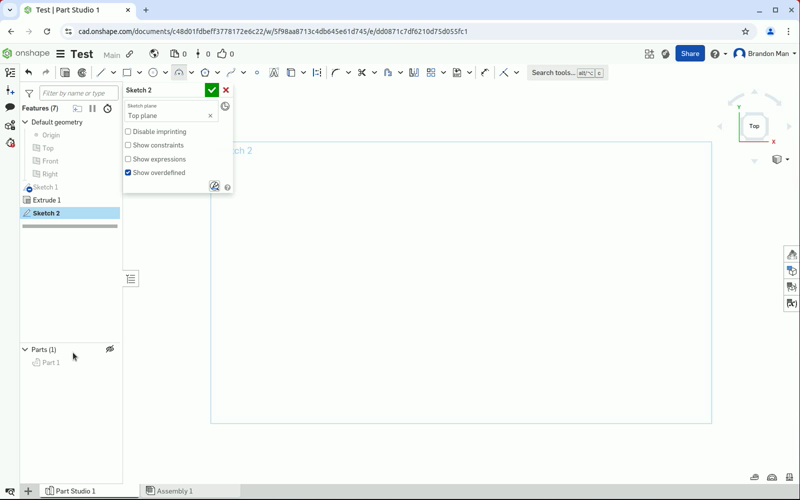
key_down(shift)
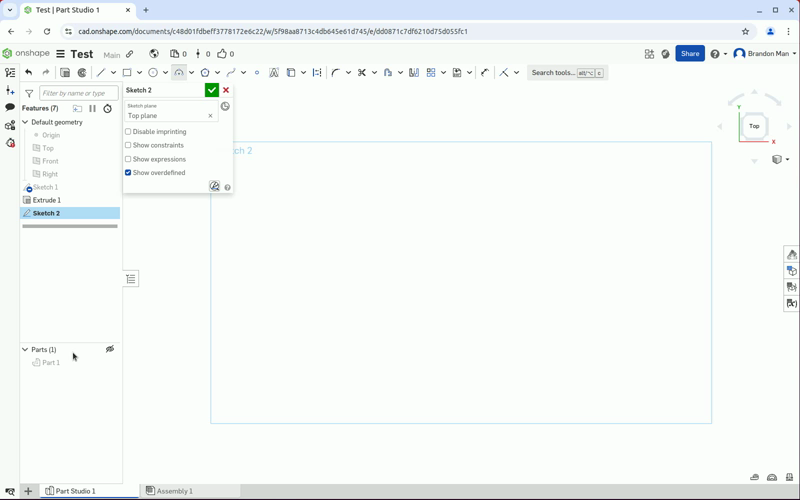
mouse_move(487, 319)
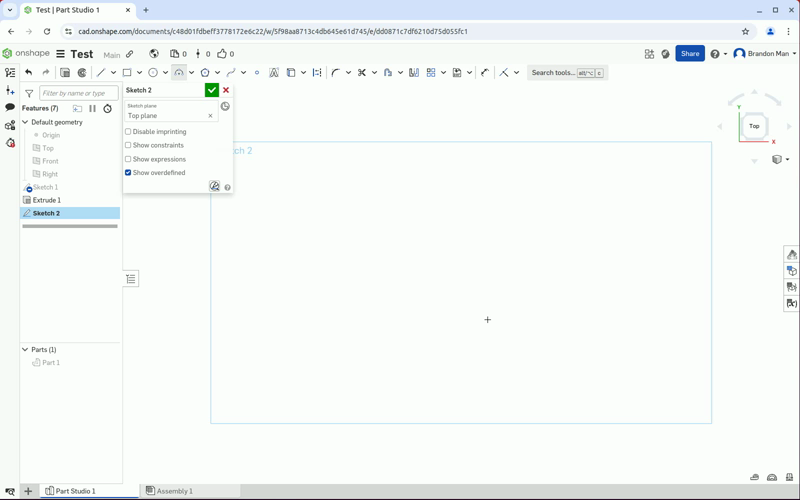
click(487, 319)
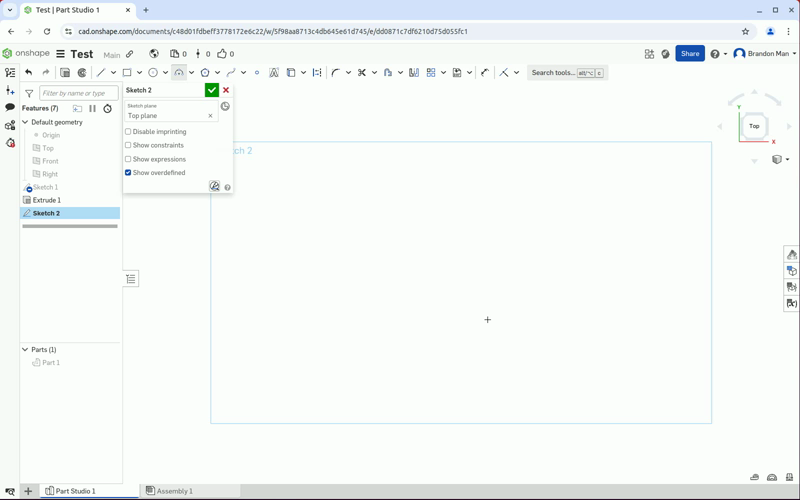
key_up(shift)
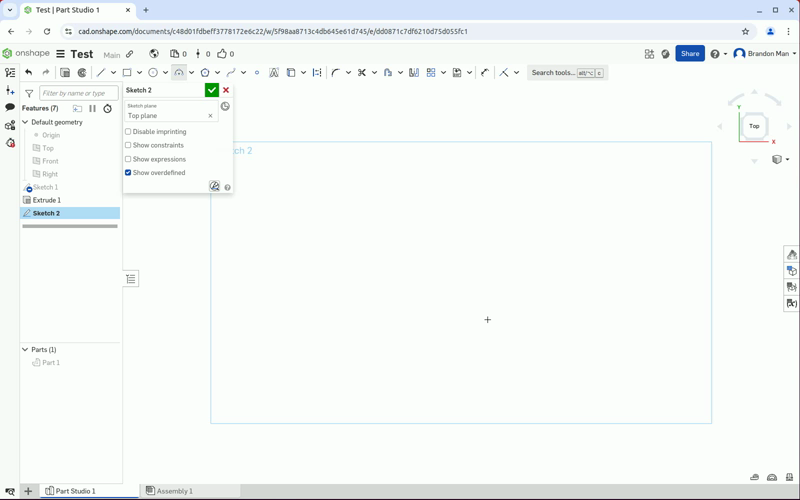
key_down(shift)
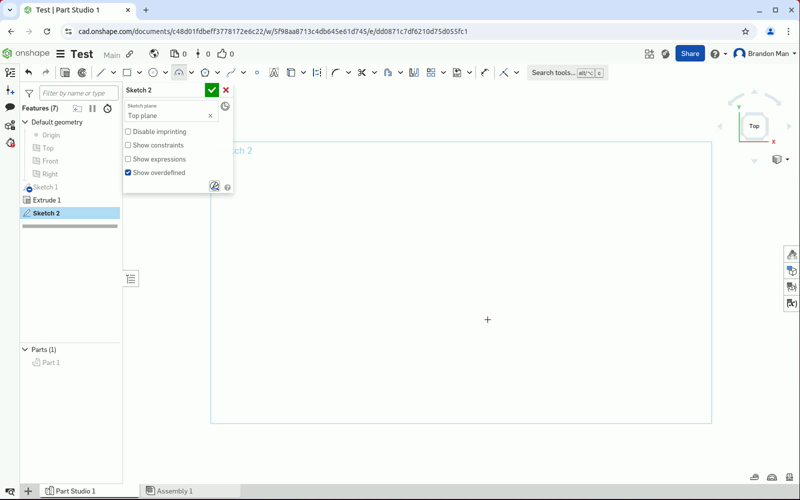
mouse_move(488, 320)
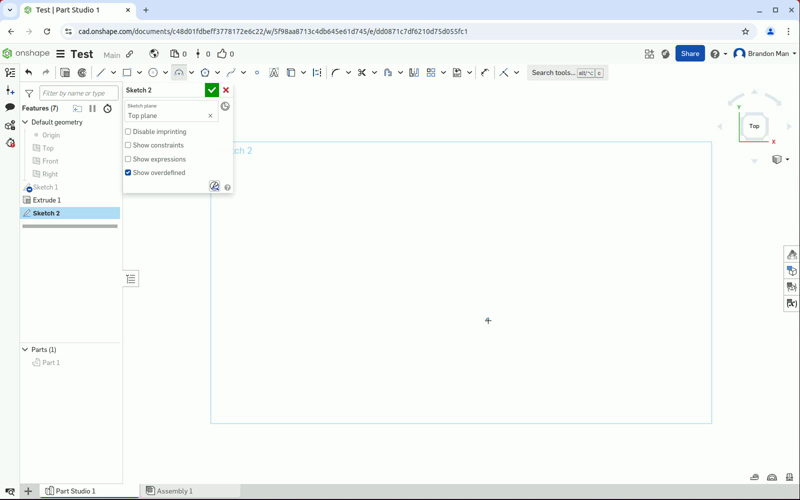
scroll(6)
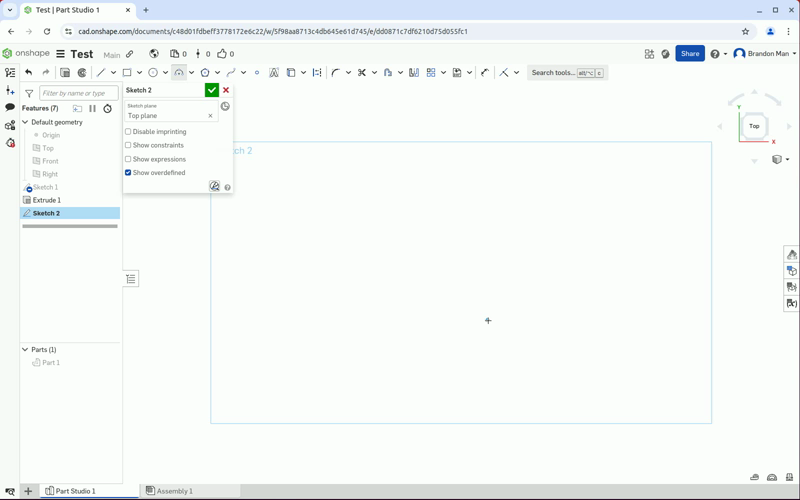
scroll(6)
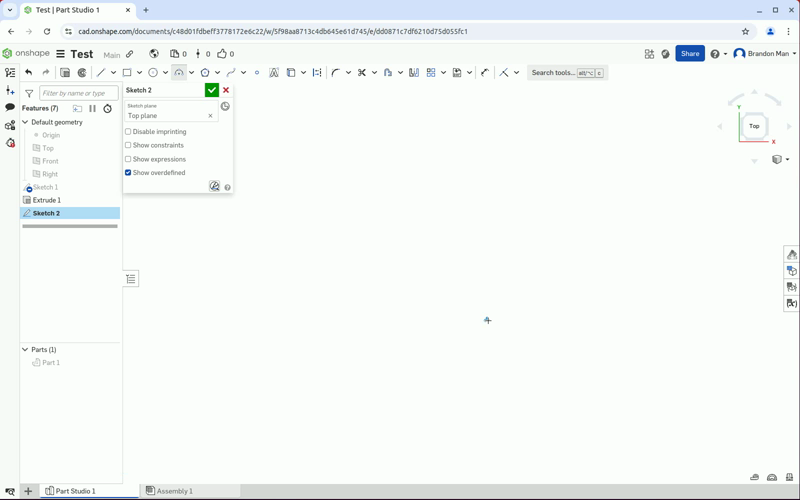
scroll(6)
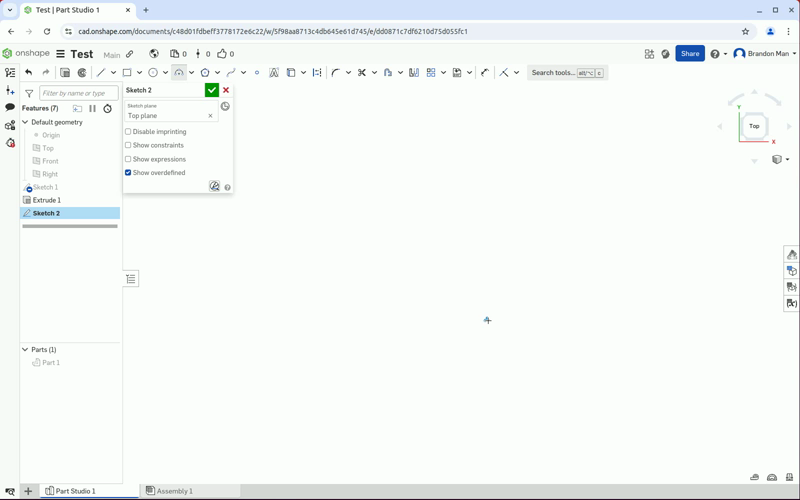
scroll(6)
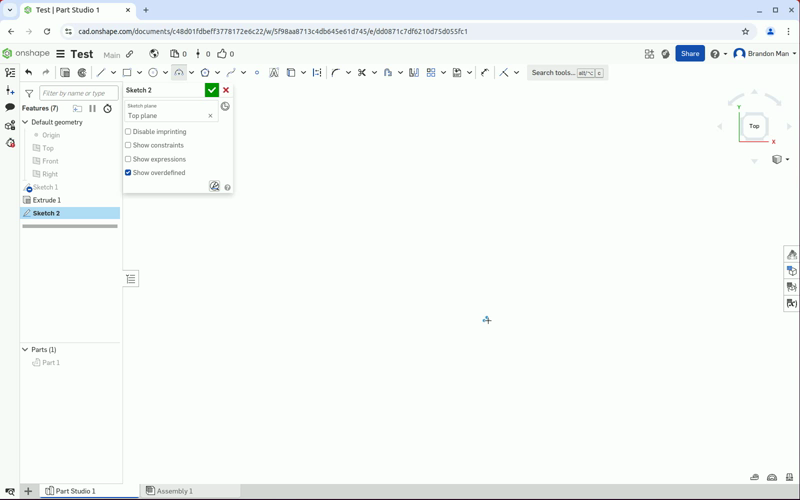
scroll(6)
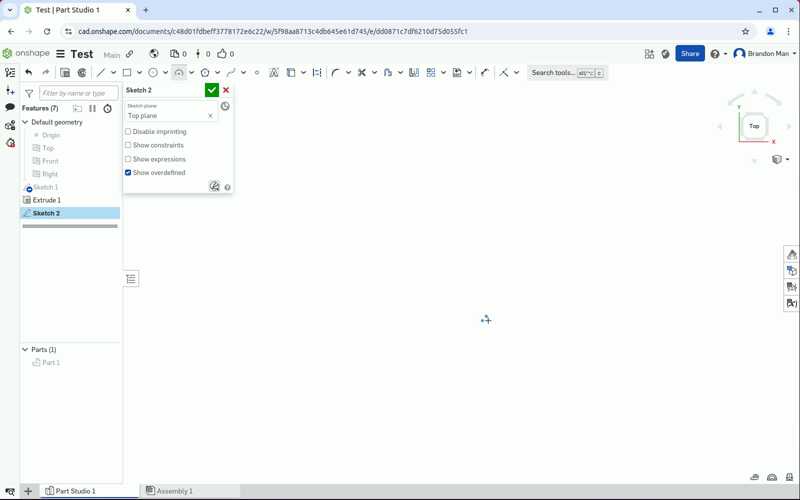
scroll(6)
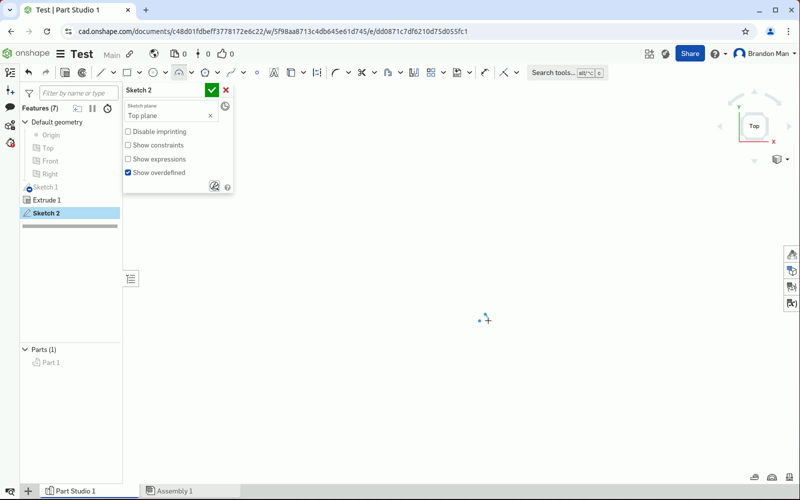
scroll(6)
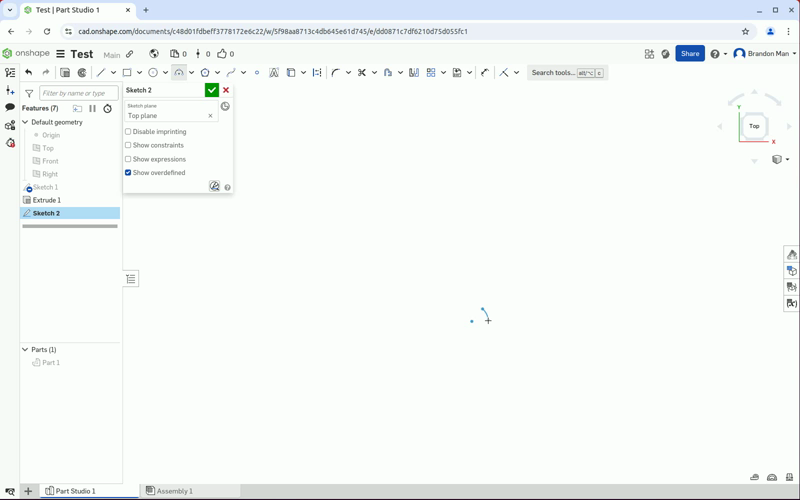
click(488, 320)
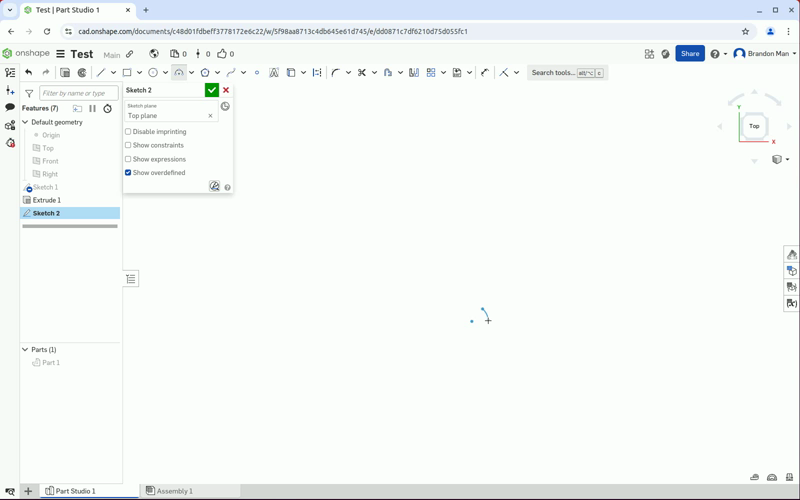
scroll(-6)
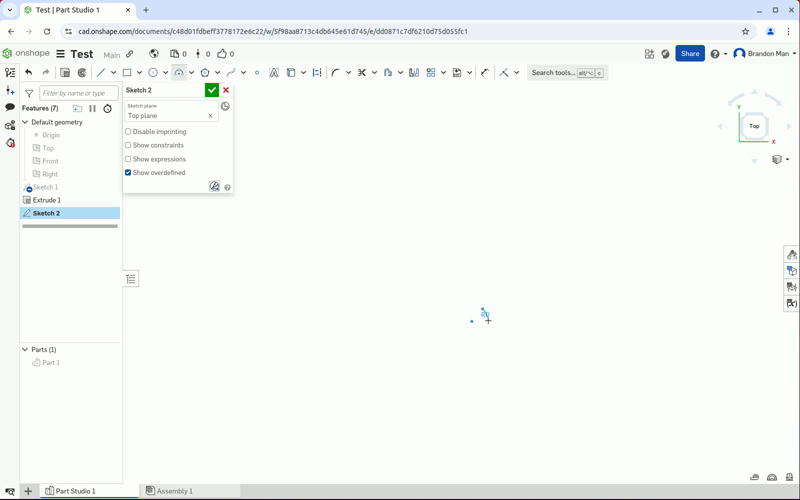
scroll(-6)
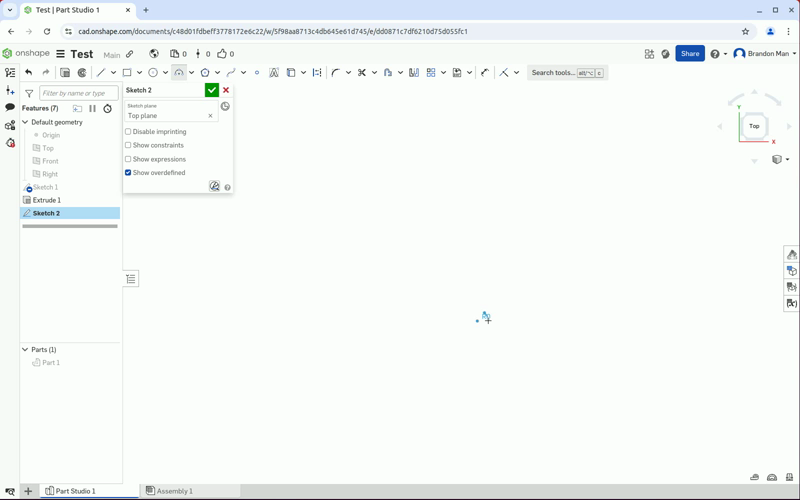
scroll(-6)
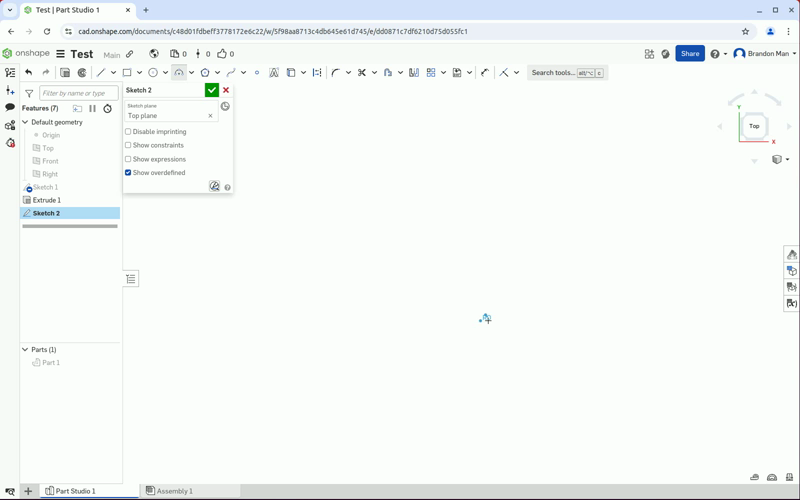
scroll(-6)
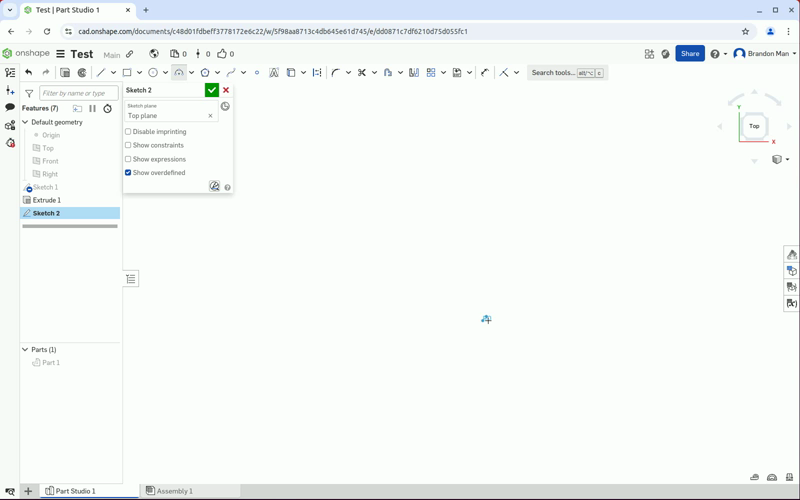
scroll(-6)
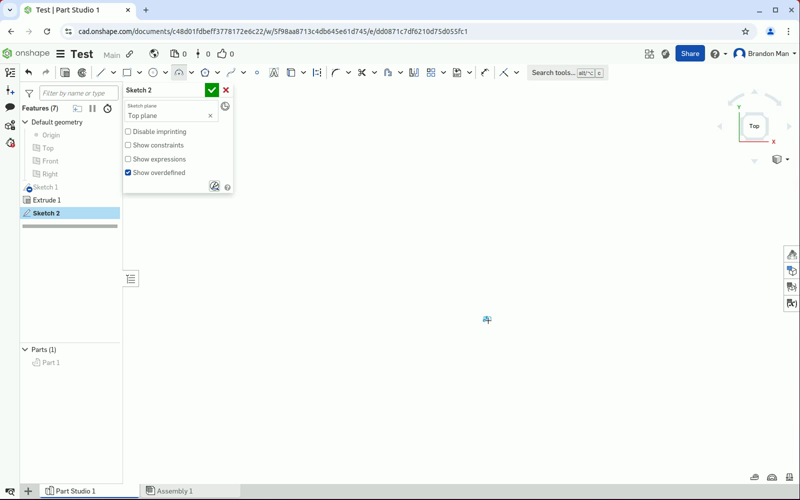
scroll(-6)
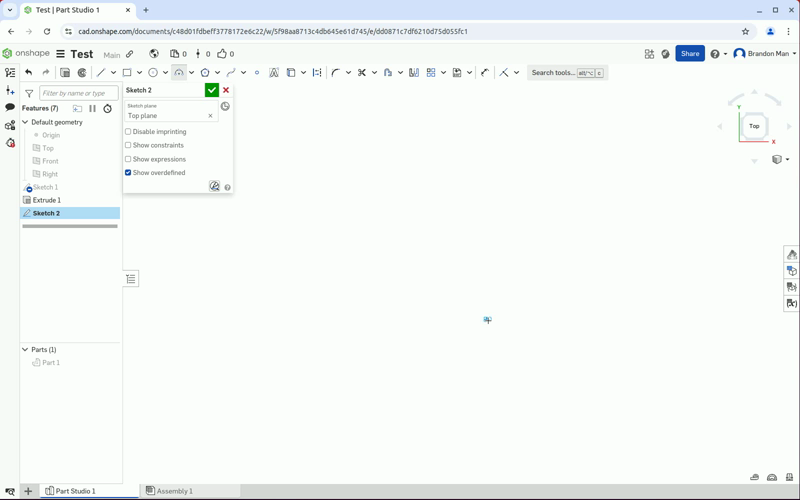
scroll(-6)
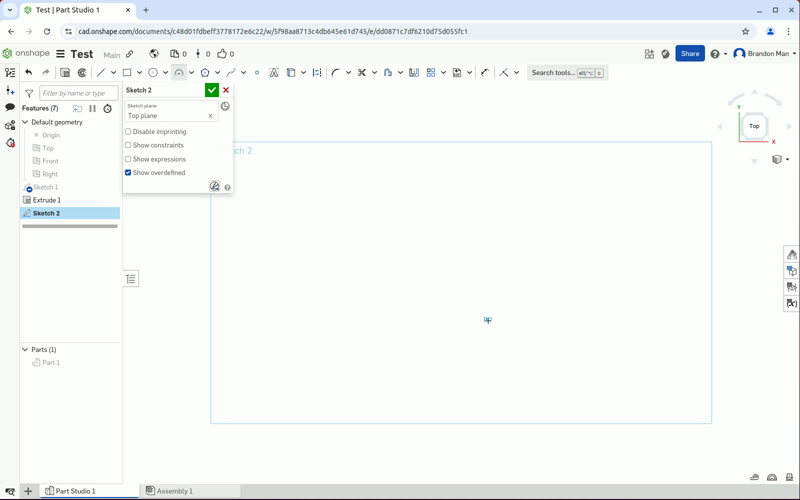
mouse_move(488, 319)
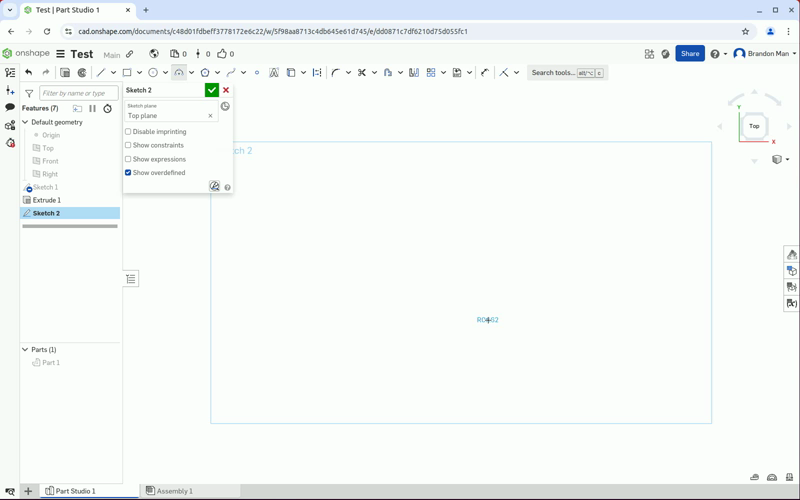
scroll(6)
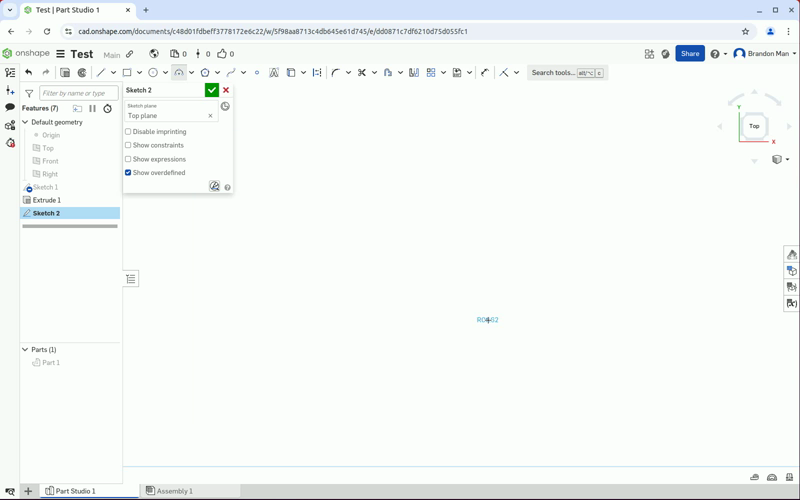
scroll(6)
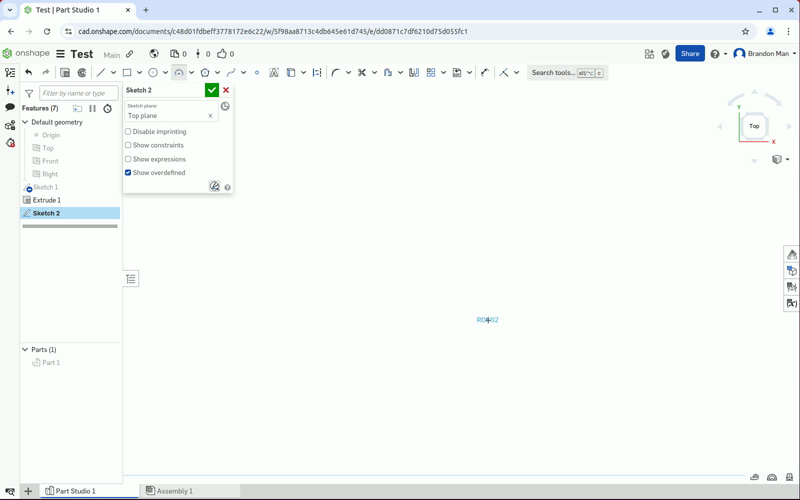
scroll(6)
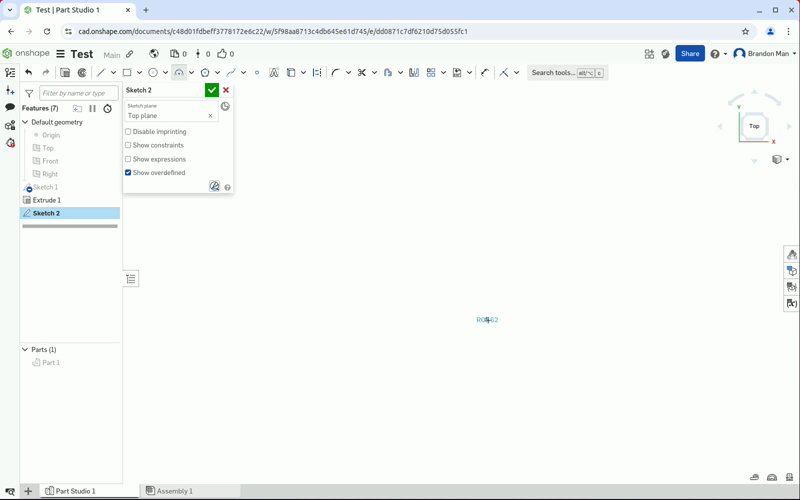
scroll(6)
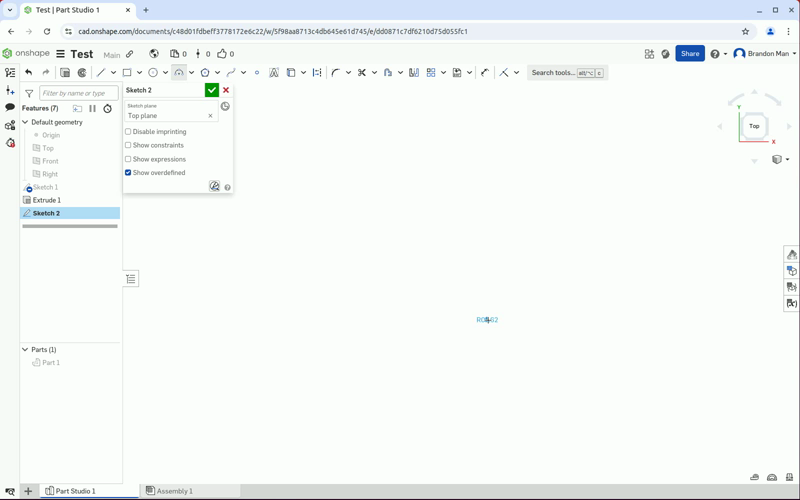
scroll(6)
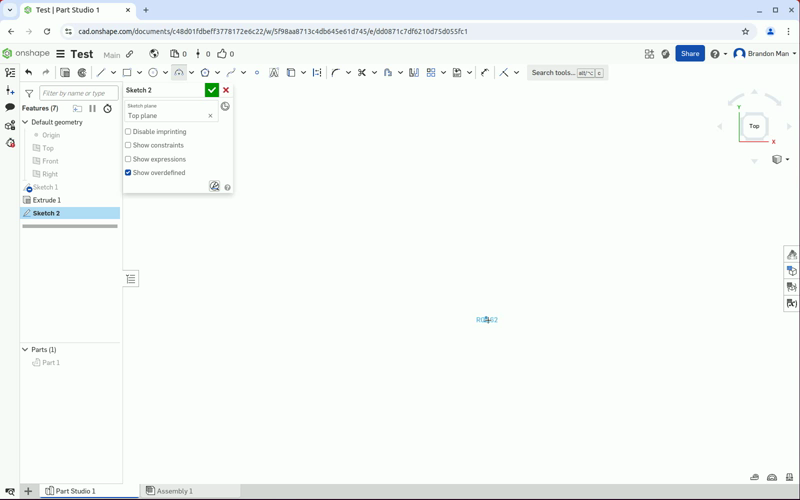
scroll(6)
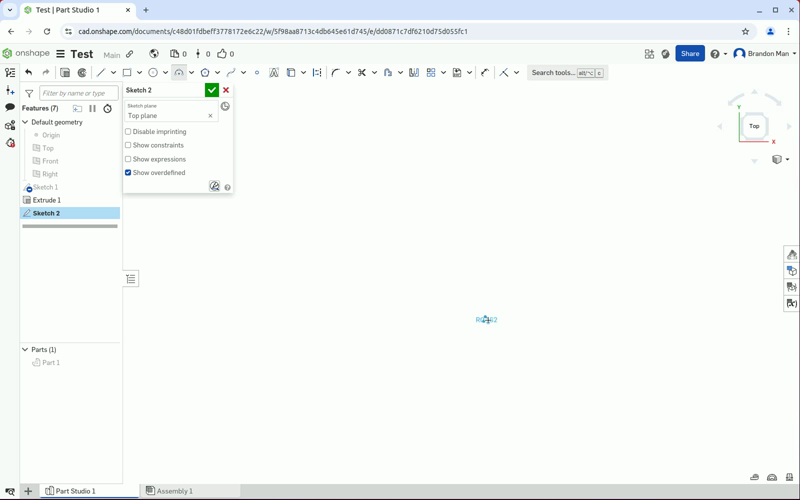
scroll(6)
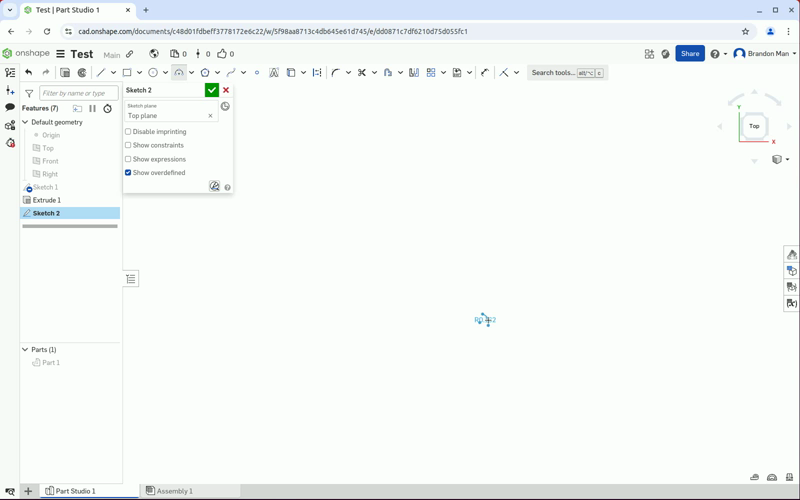
click(488, 319)
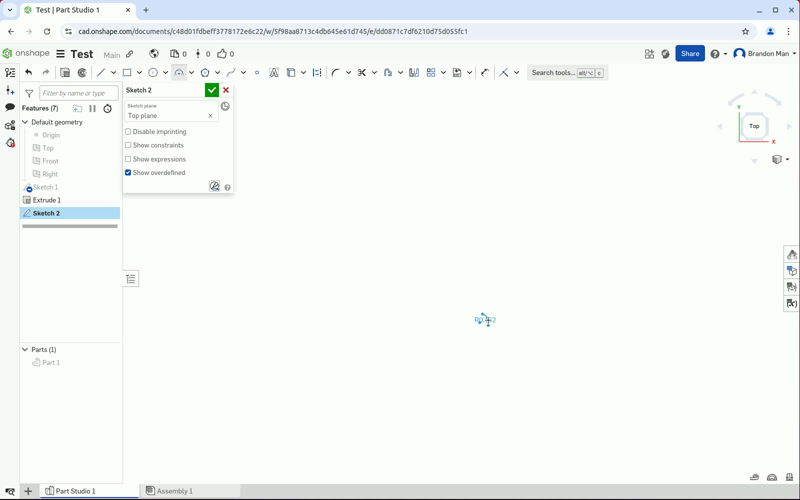
scroll(-6)
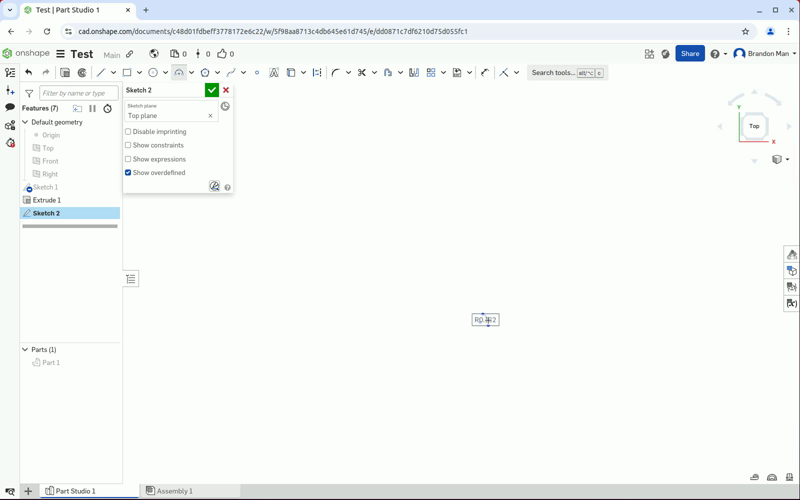
scroll(-6)
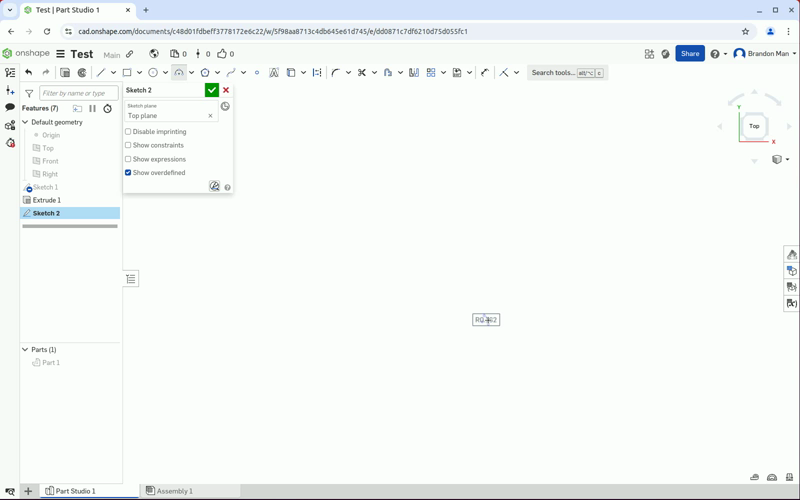
scroll(-6)
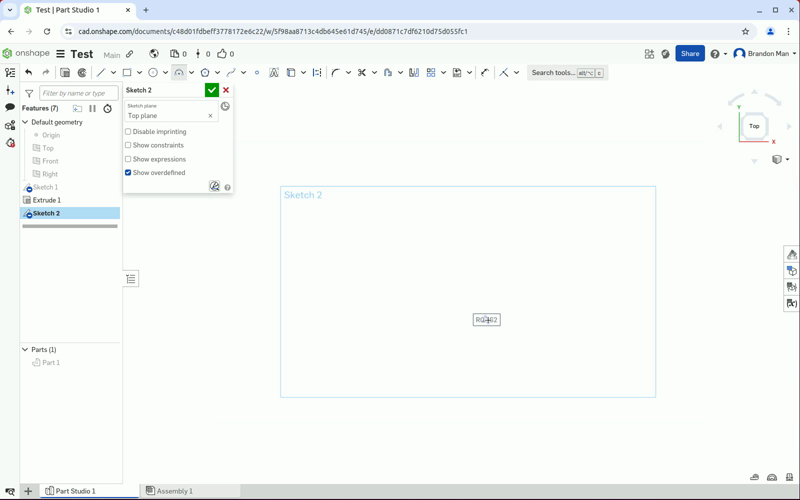
scroll(-6)
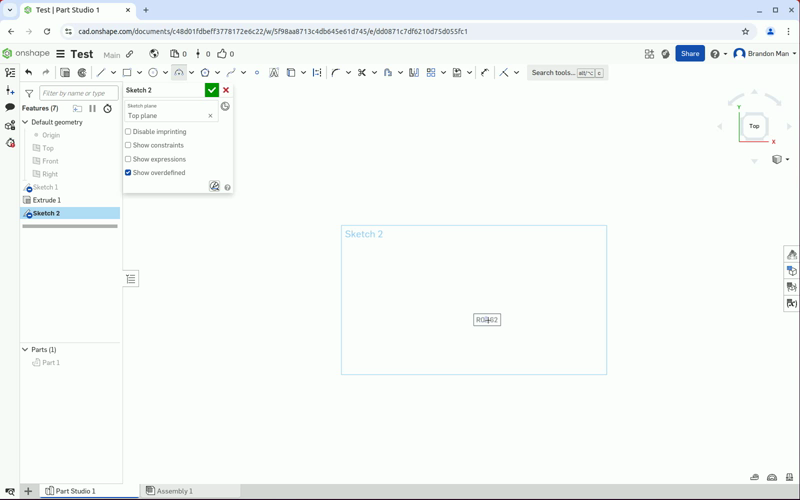
scroll(-6)
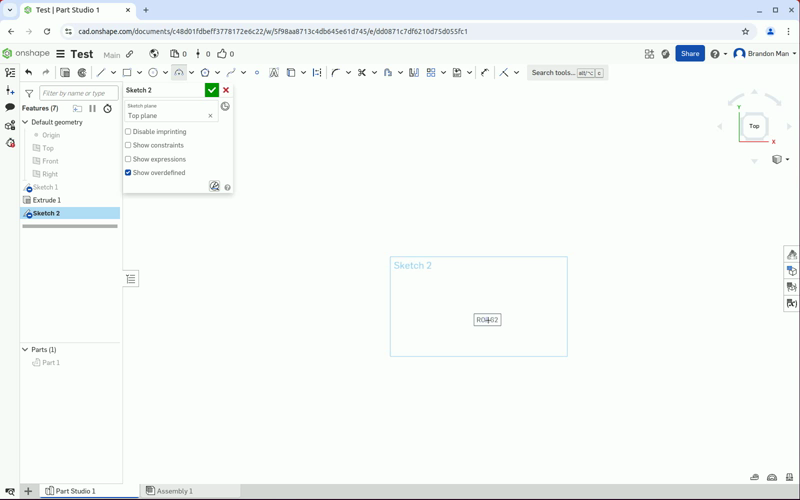
scroll(-6)
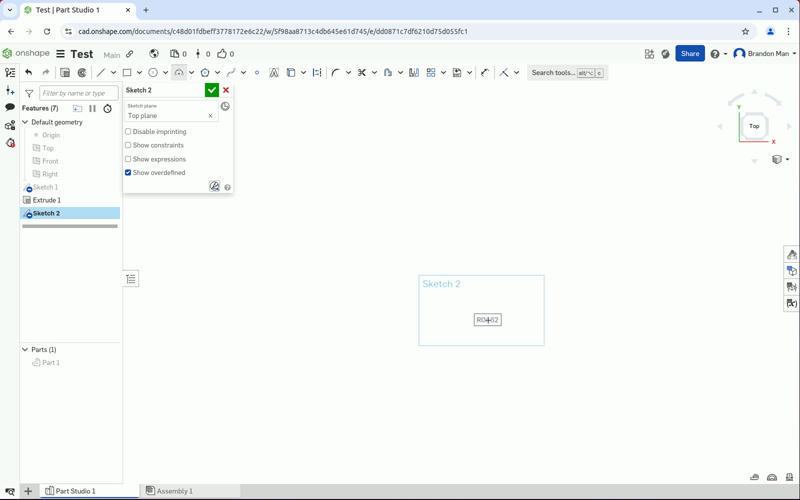
scroll(-6)
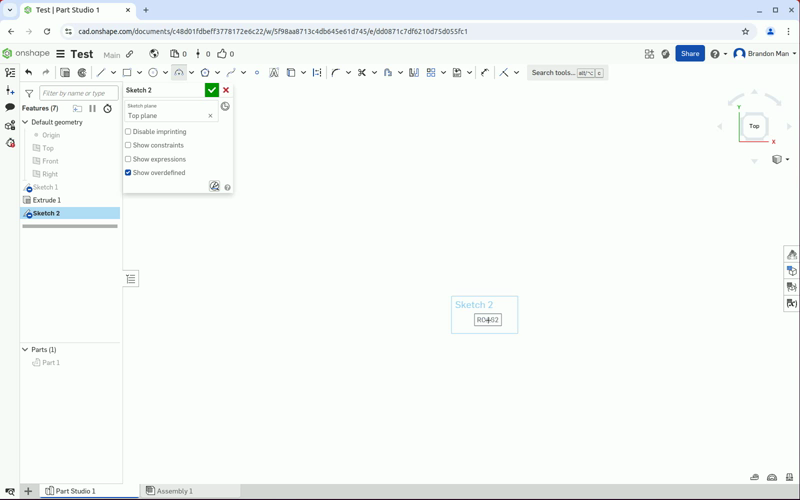
key_up(shift)
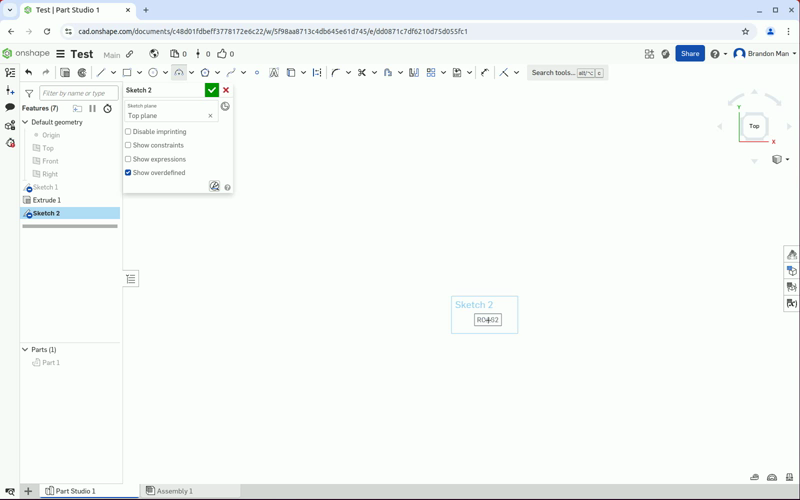
key(esc)
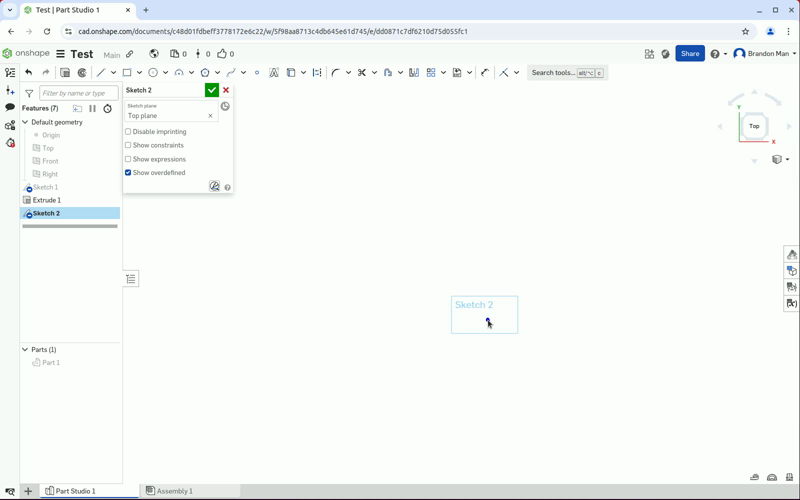
key(l)
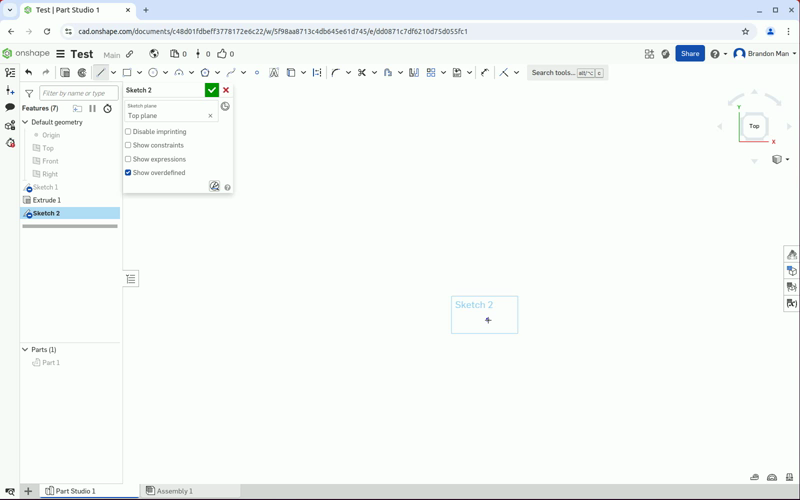
mouse_move(488, 320)
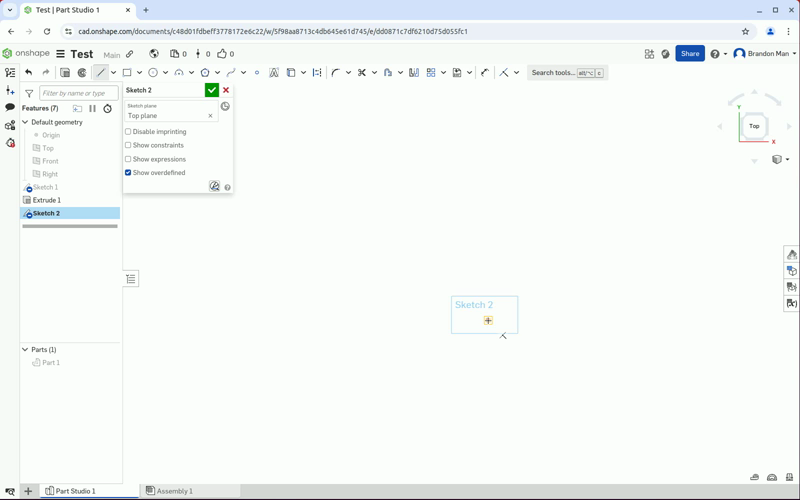
scroll(6)
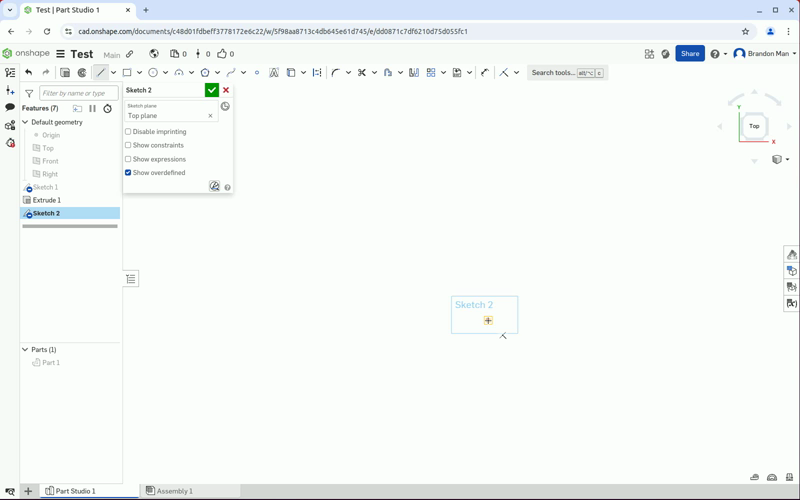
scroll(6)
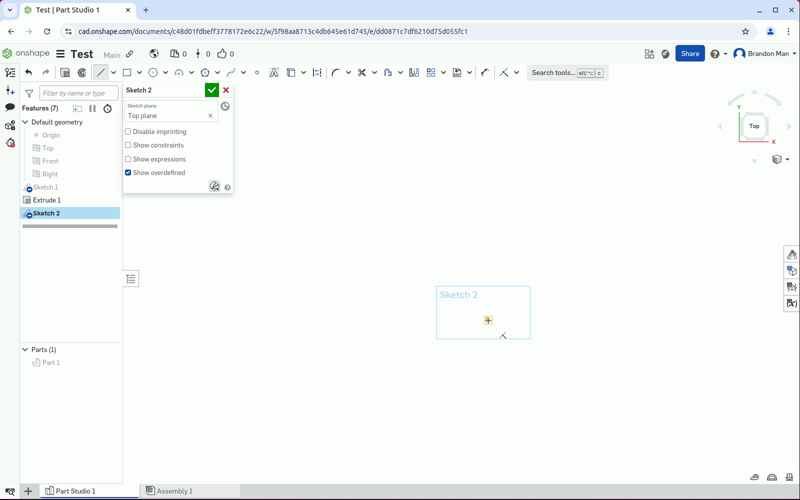
scroll(6)
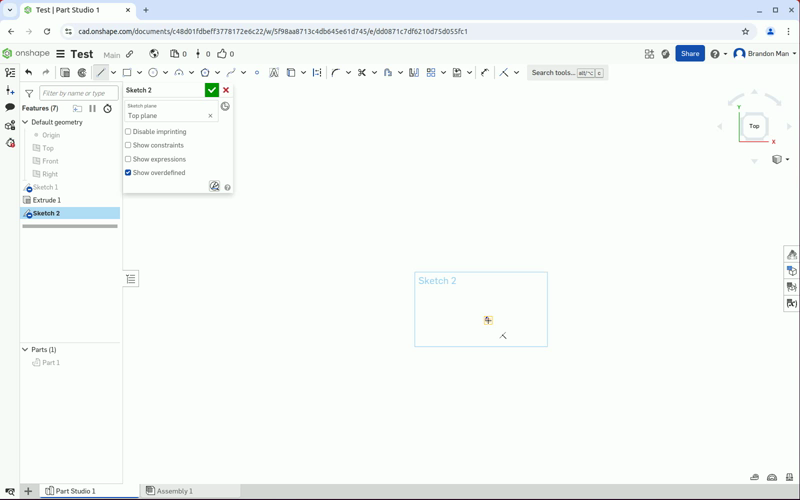
scroll(6)
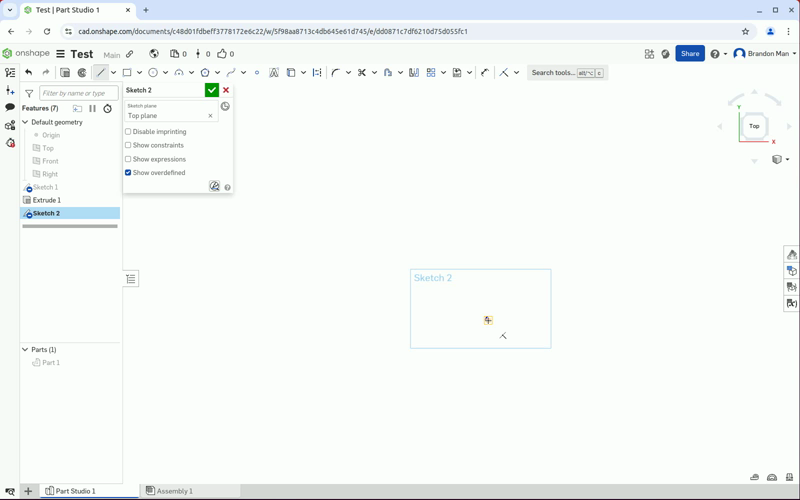
scroll(6)
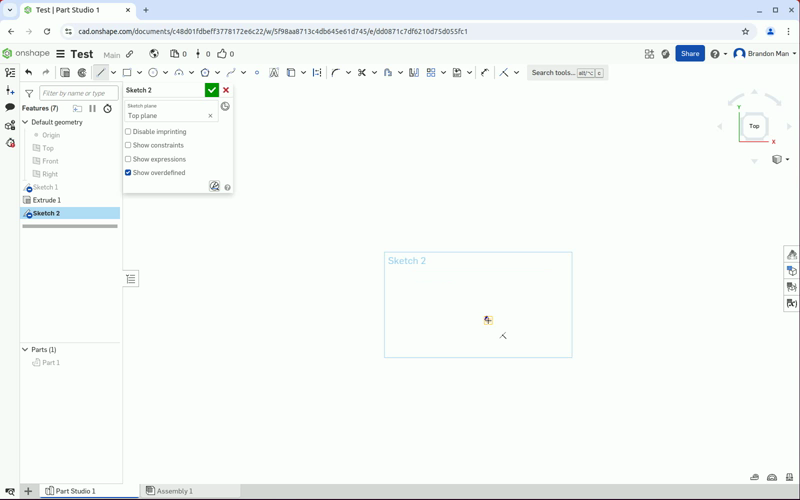
scroll(6)
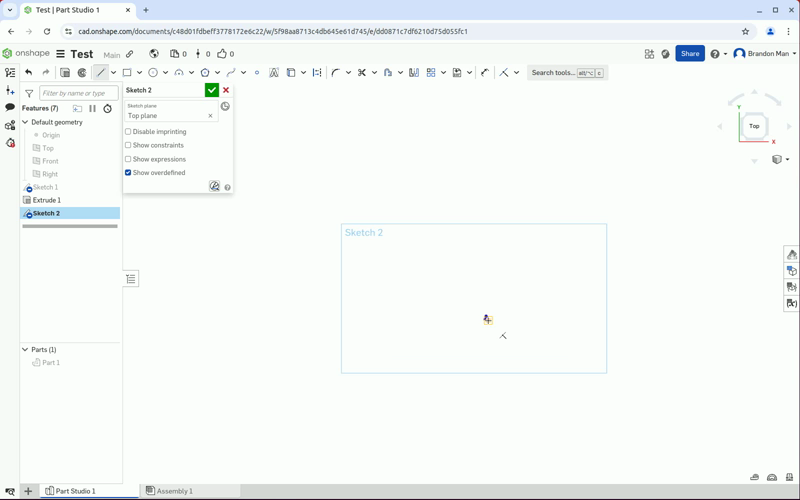
scroll(6)
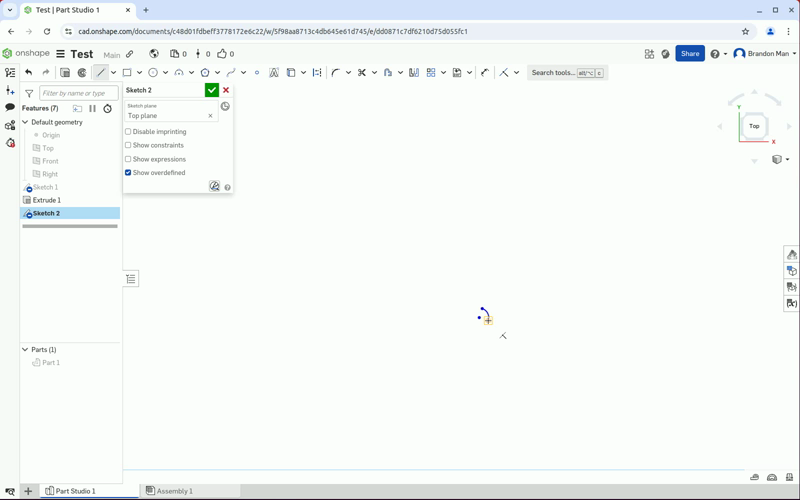
click(488, 320)
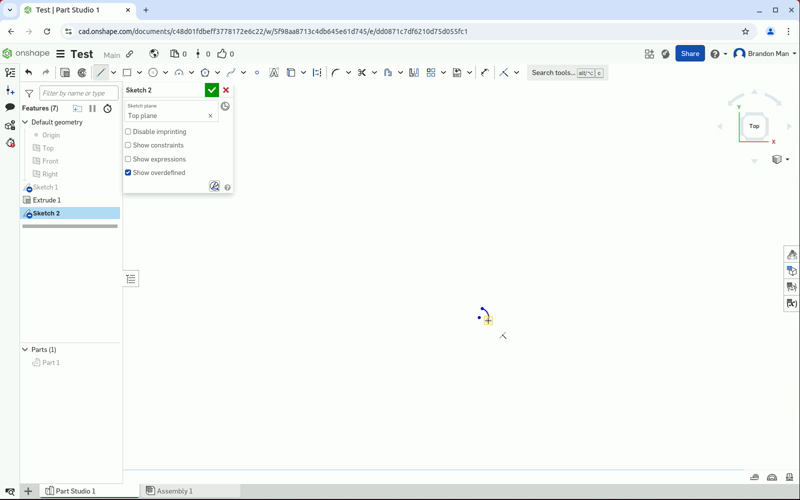
scroll(-6)
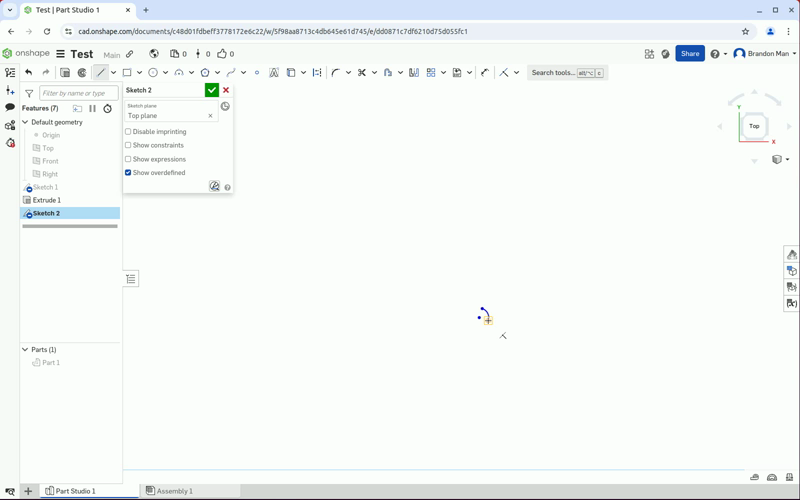
scroll(-6)
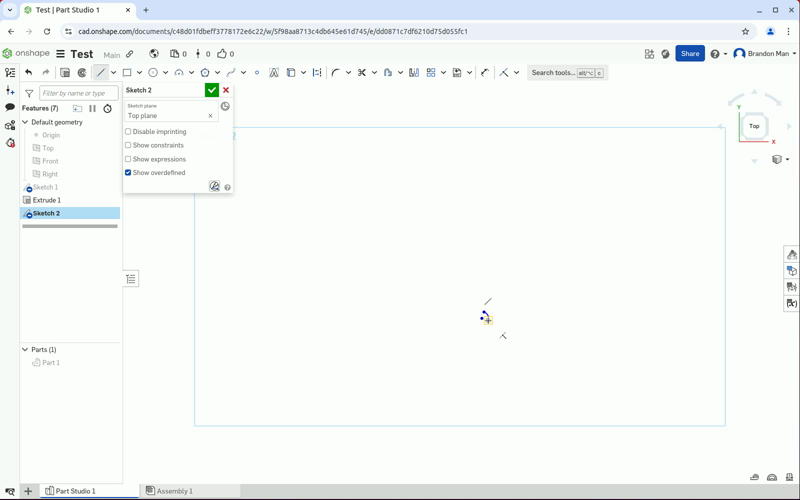
scroll(-6)
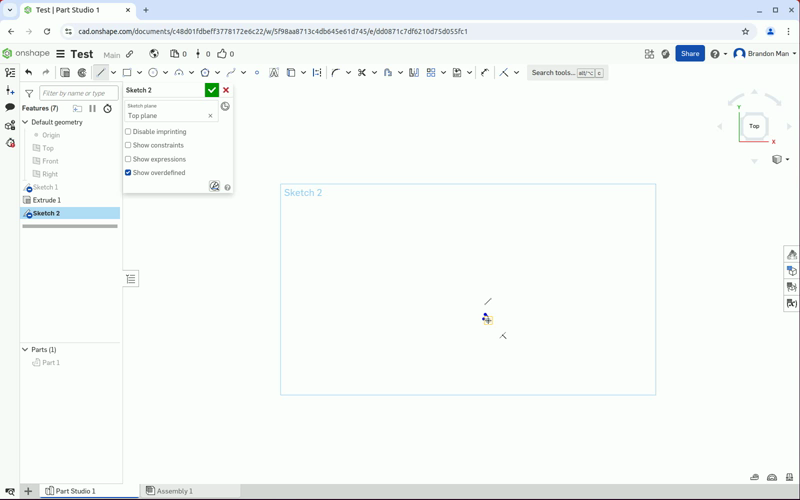
scroll(-6)
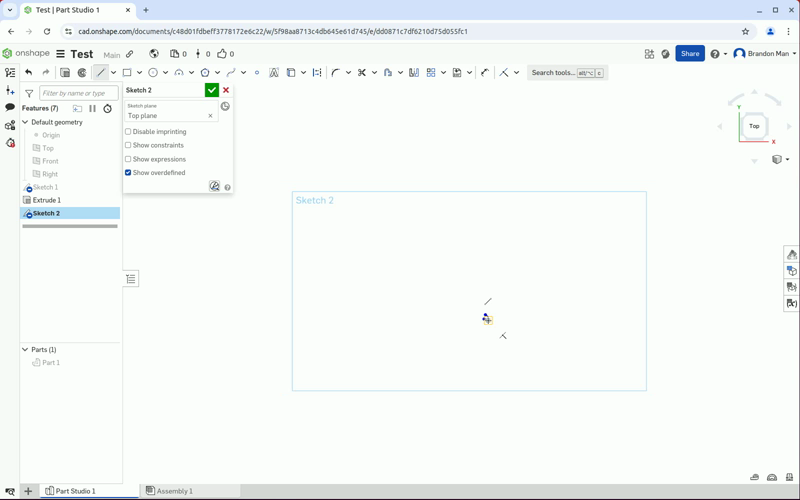
scroll(-6)
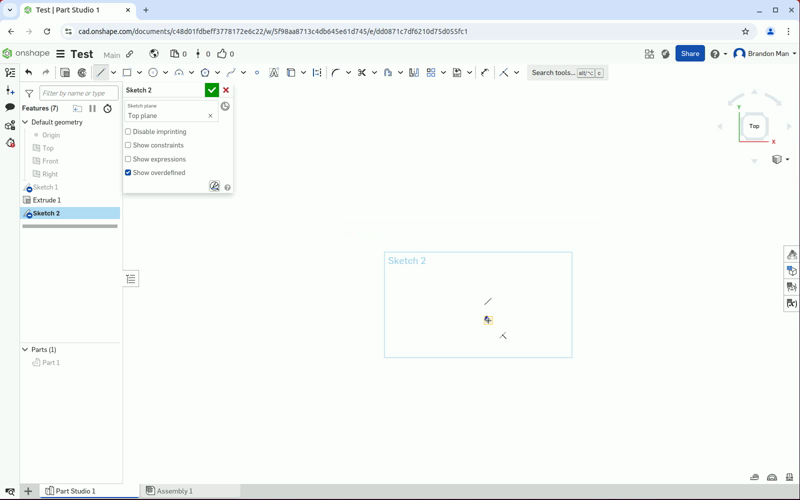
scroll(-6)
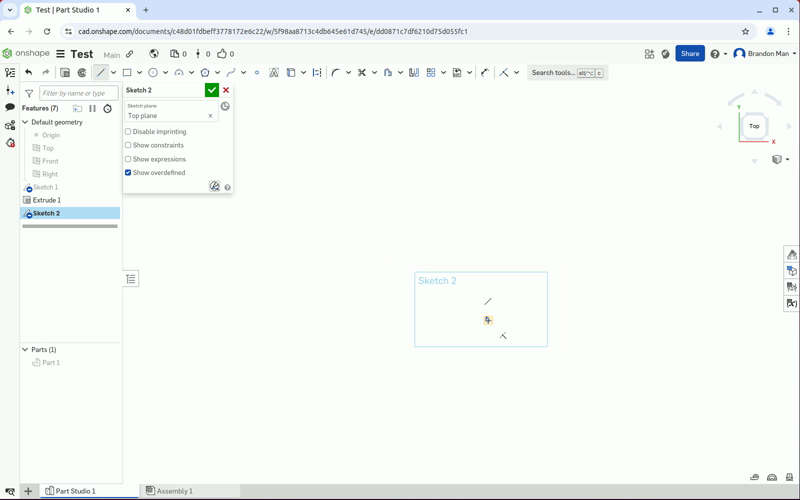
scroll(-6)
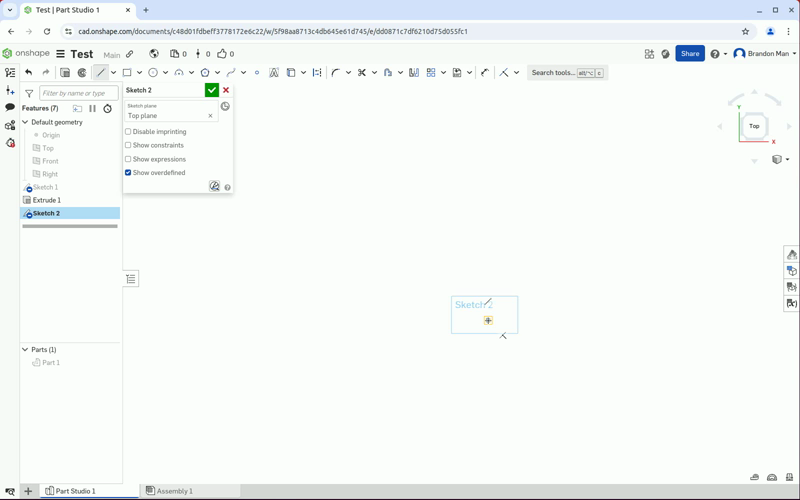
key_down(shift)
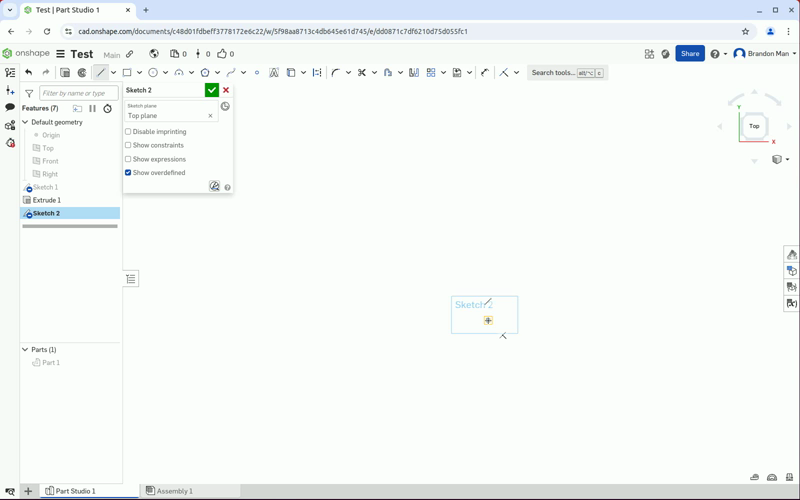
mouse_move(518, 320)
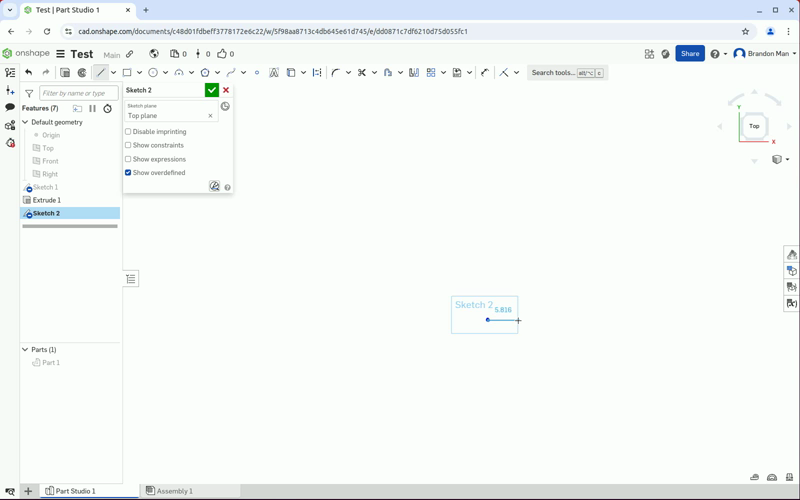
mouse_move(525, 310)
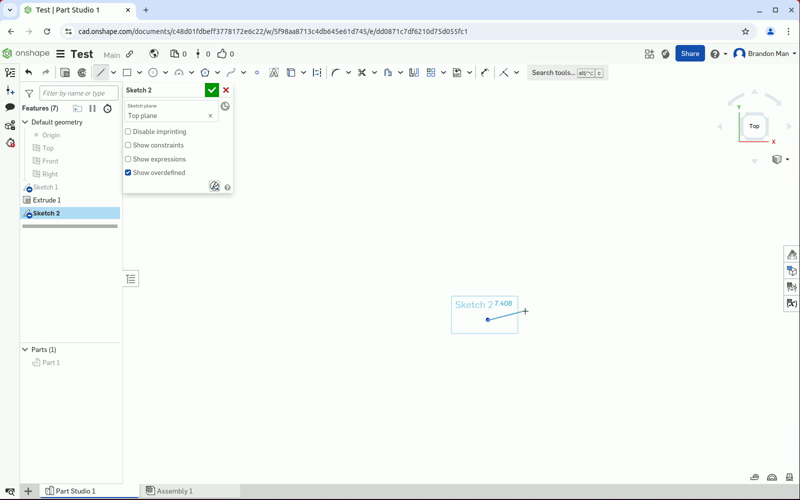
click(525, 310)
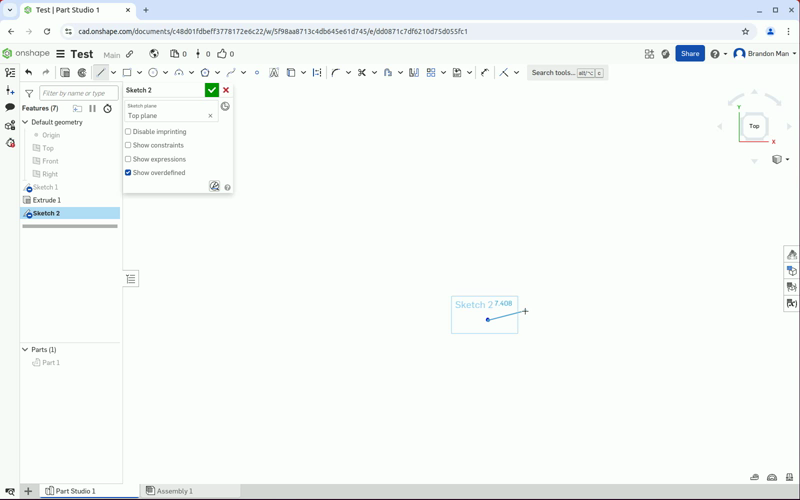
key_up(shift)
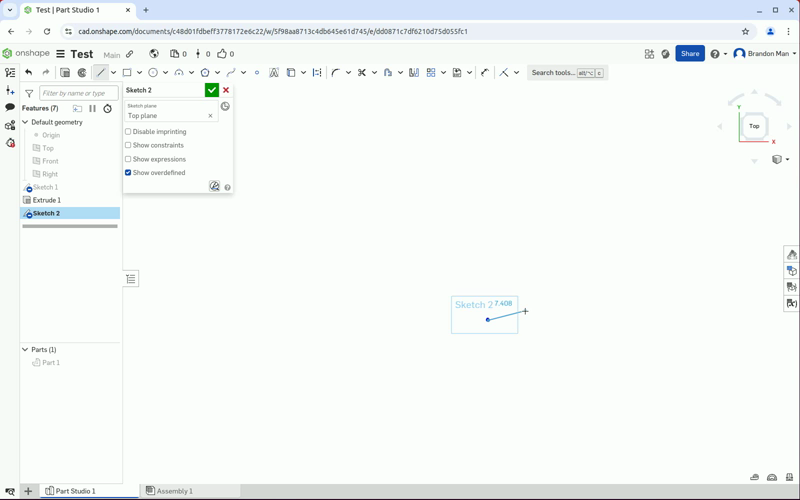
key_down(shift)
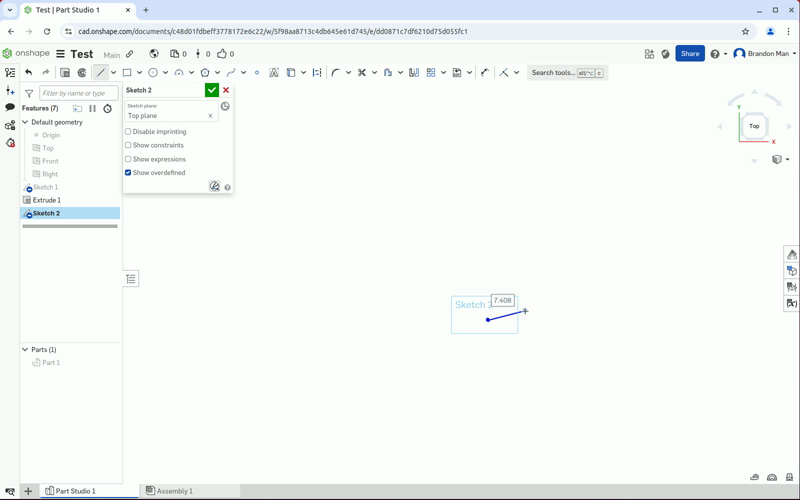
mouse_move(555, 310)
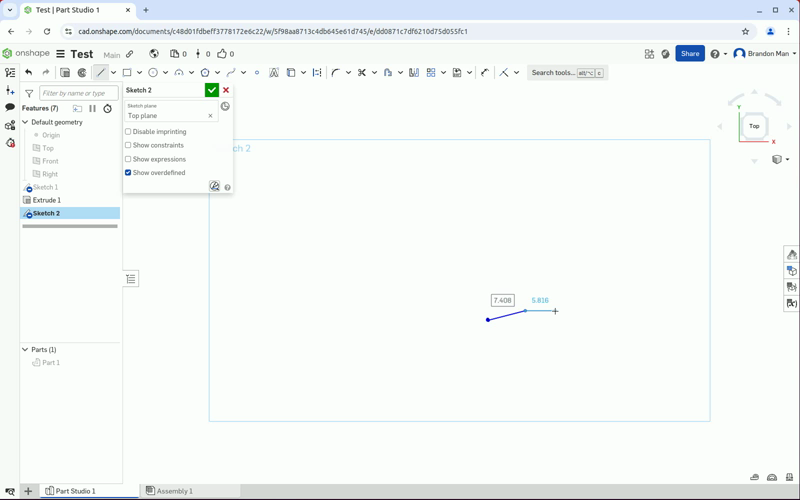
mouse_move(525, 297)
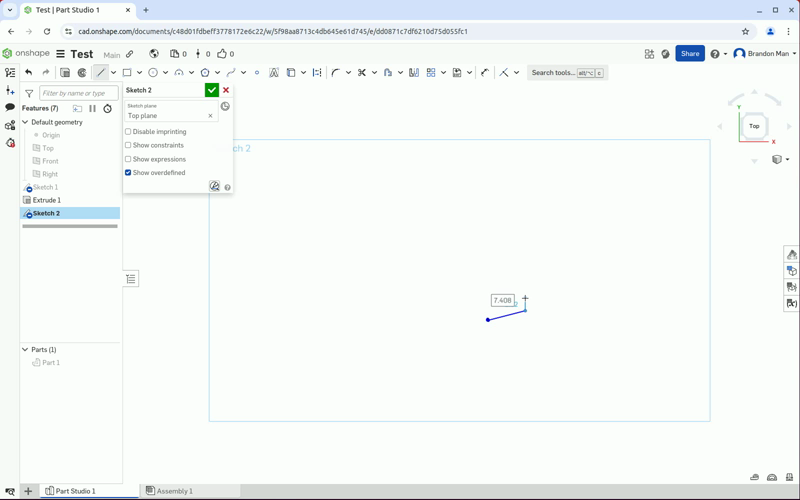
click(525, 297)
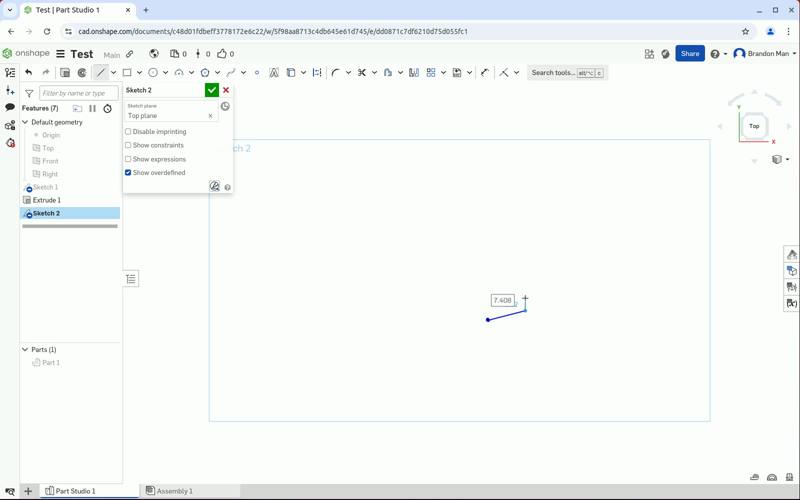
key_up(shift)
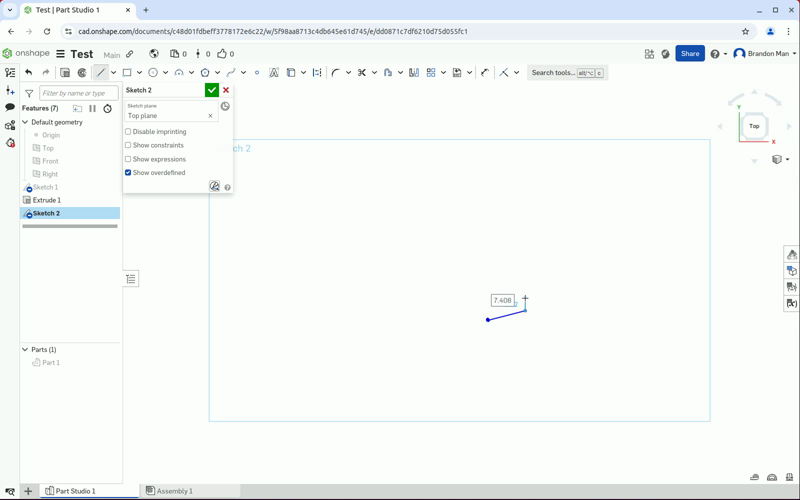
mouse_move(555, 297)
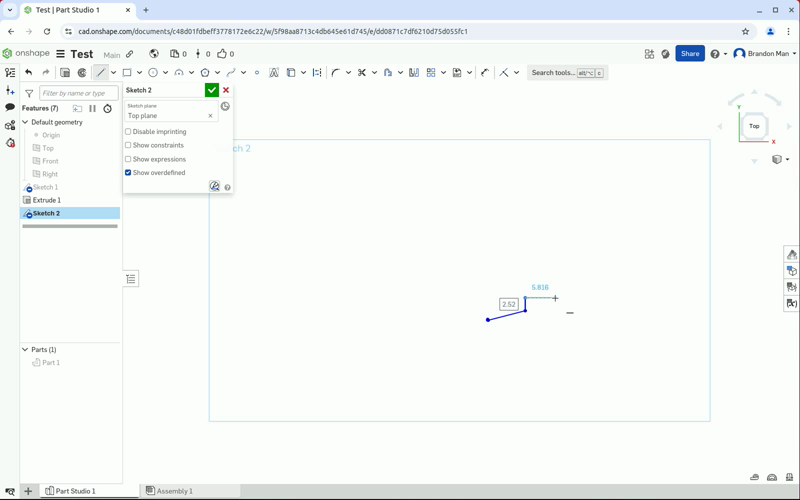
key_down(shift)
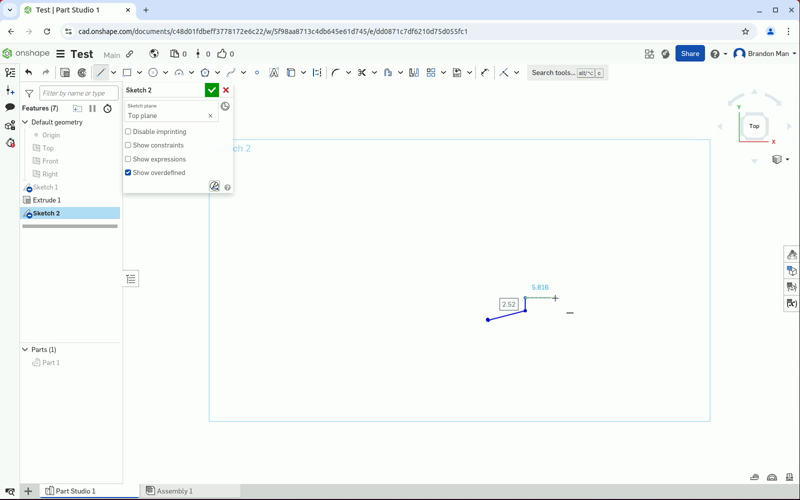
mouse_move(487, 319)
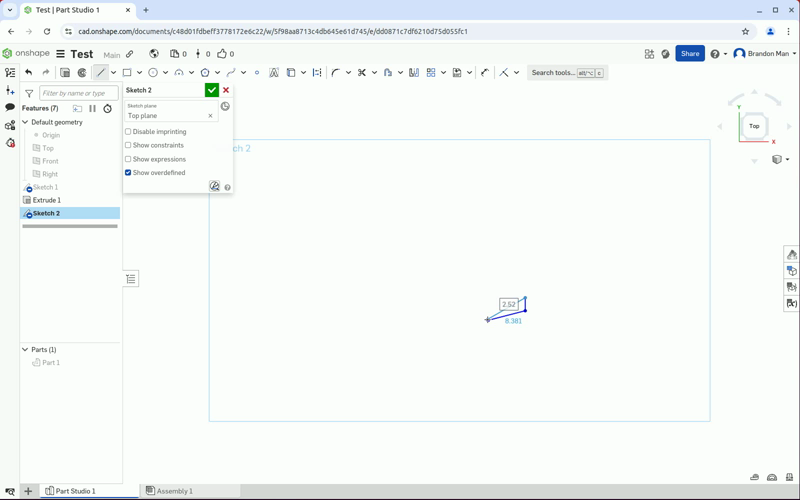
scroll(6)
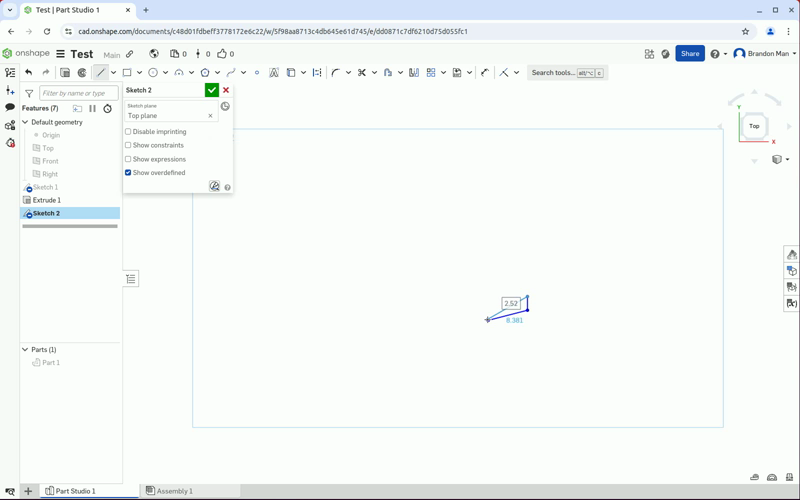
scroll(6)
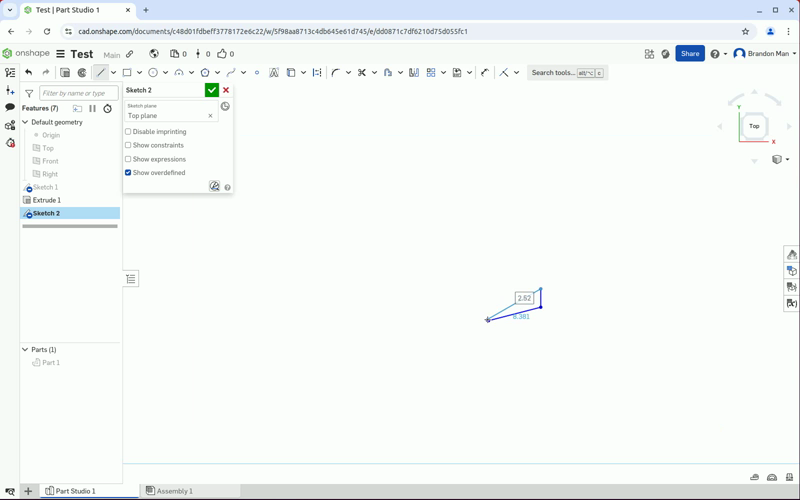
scroll(6)
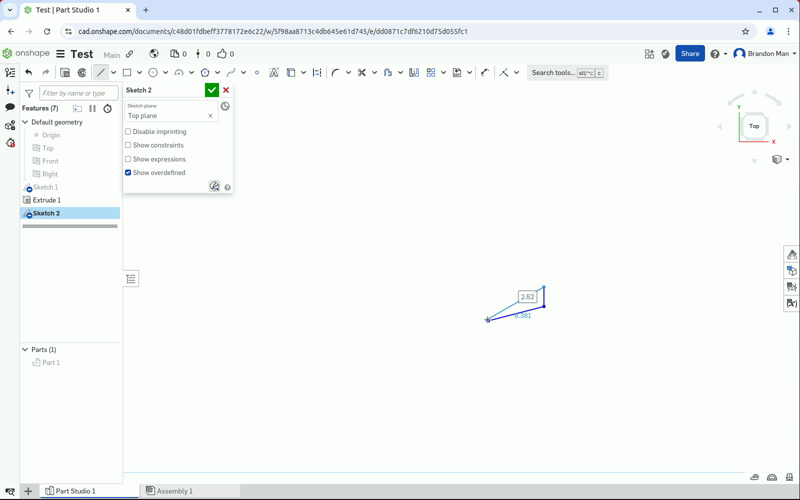
scroll(6)
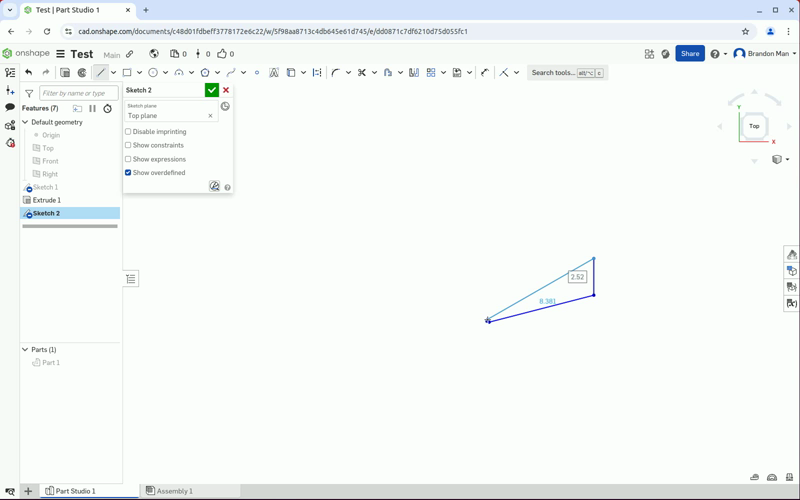
scroll(6)
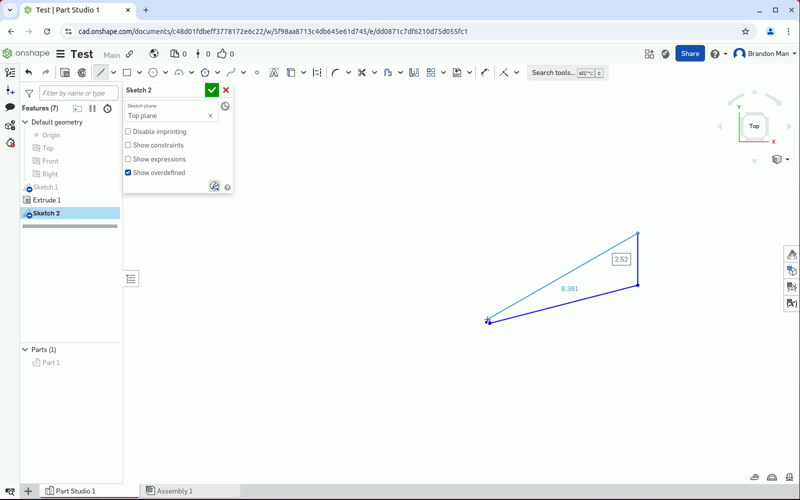
scroll(6)
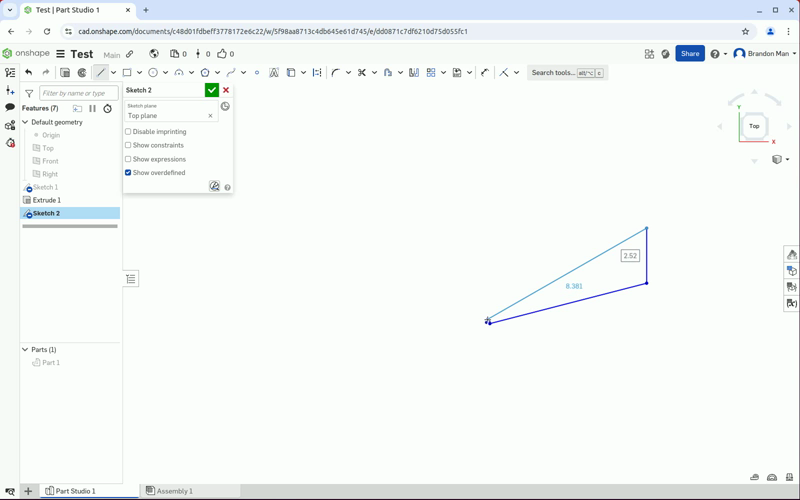
scroll(6)
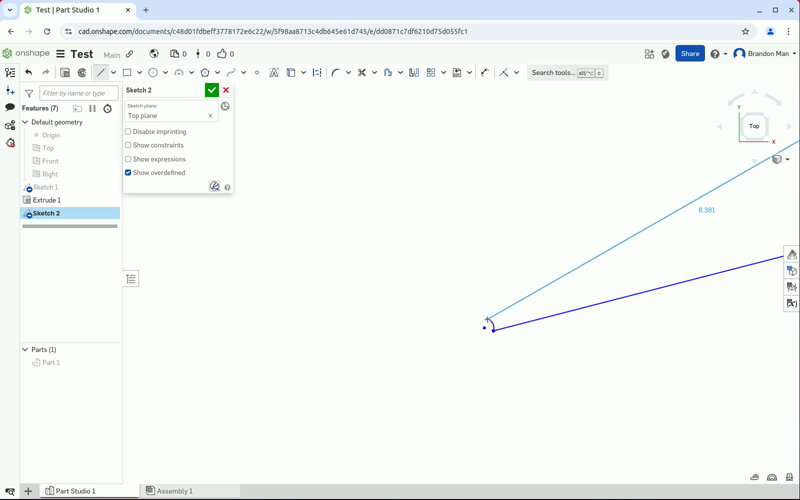
key_up(shift)
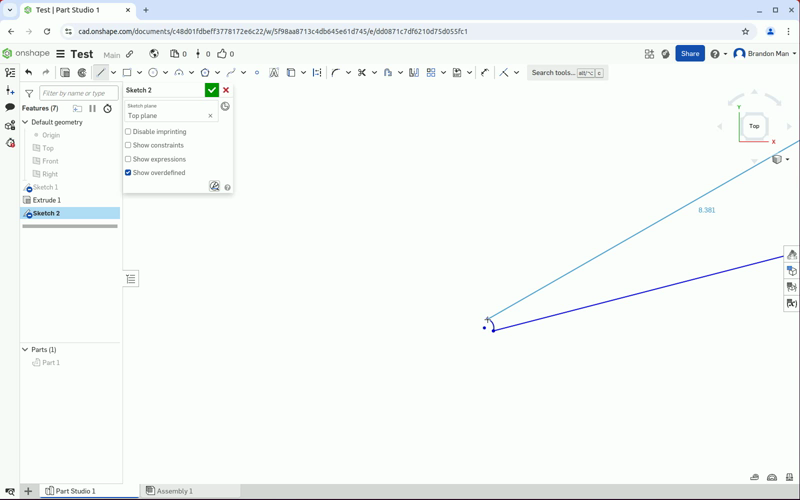
click(487, 319)
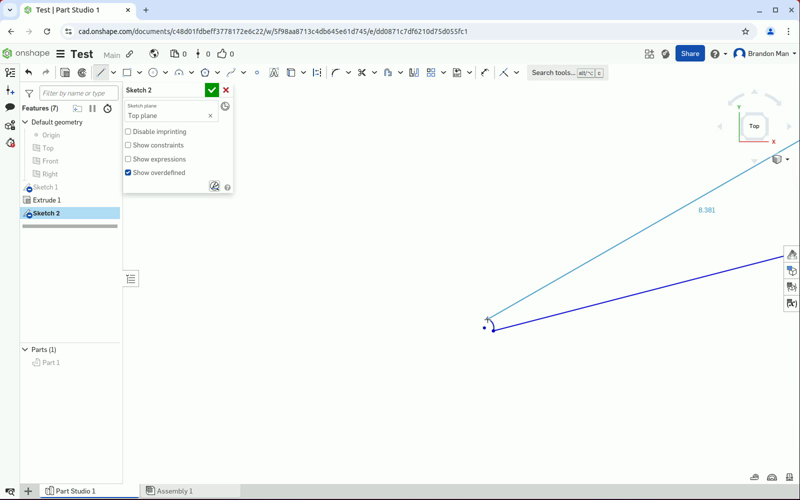
scroll(-6)
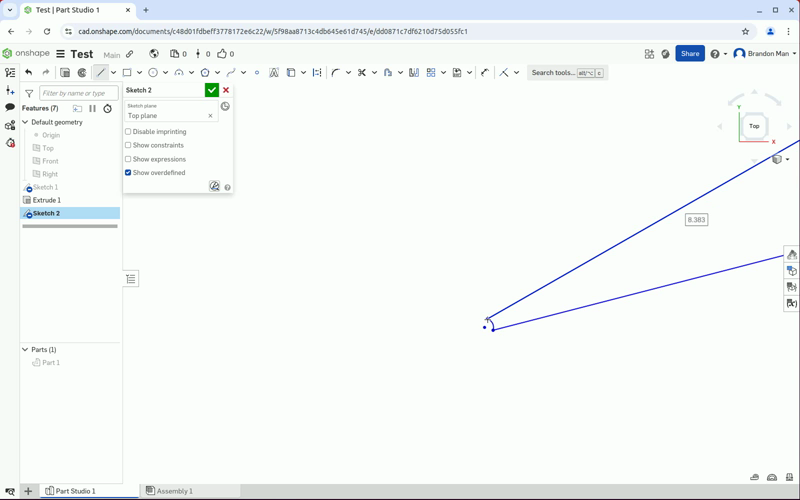
scroll(-6)
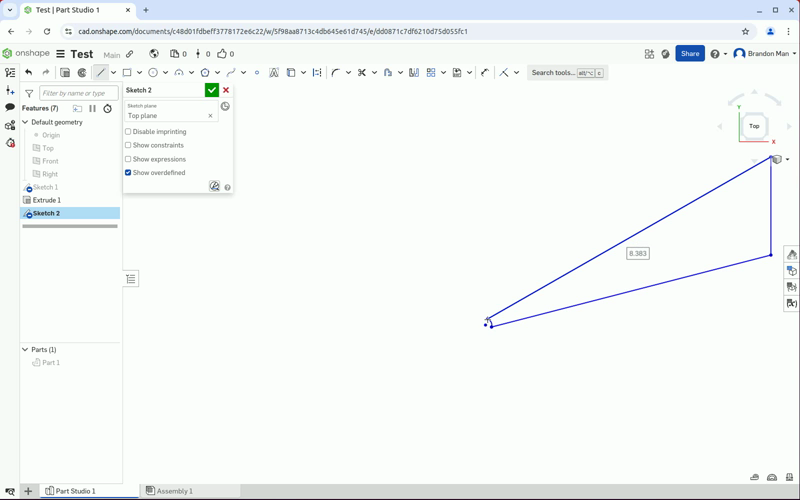
scroll(-6)
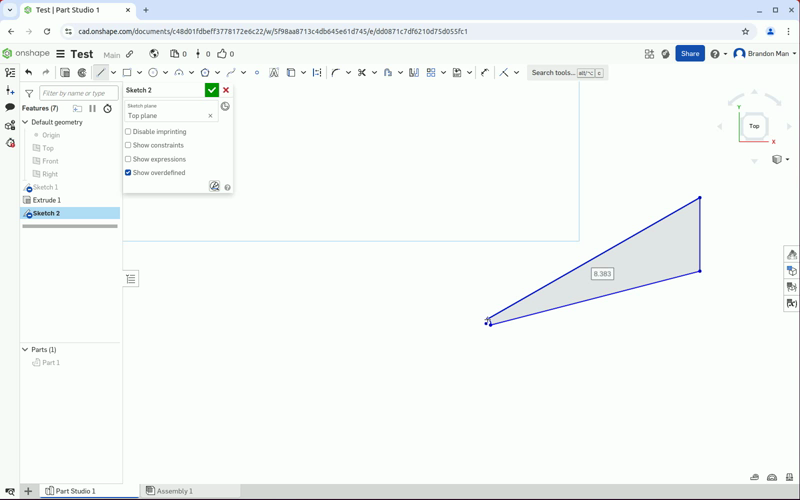
scroll(-6)
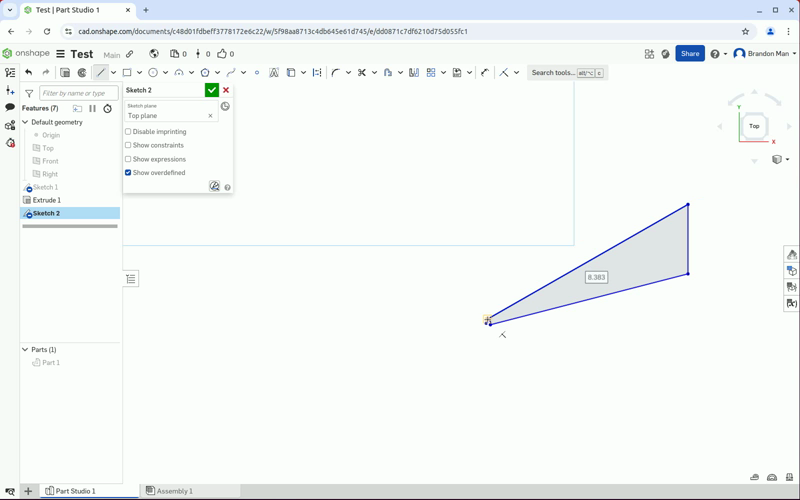
scroll(-6)
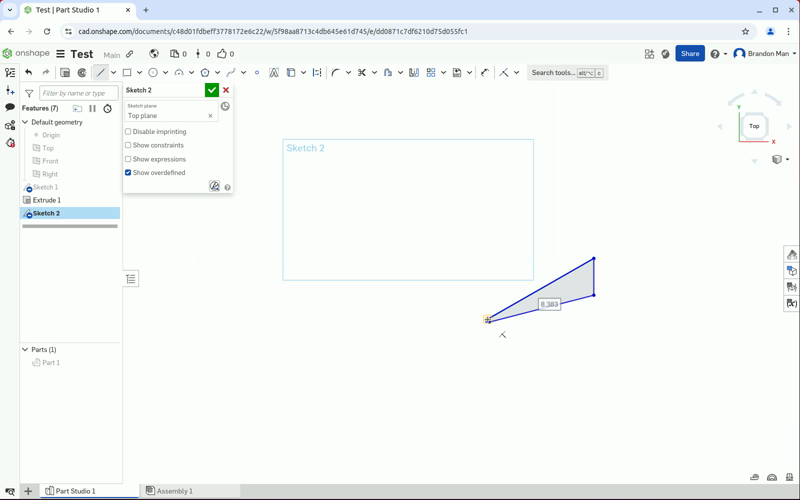
scroll(-6)
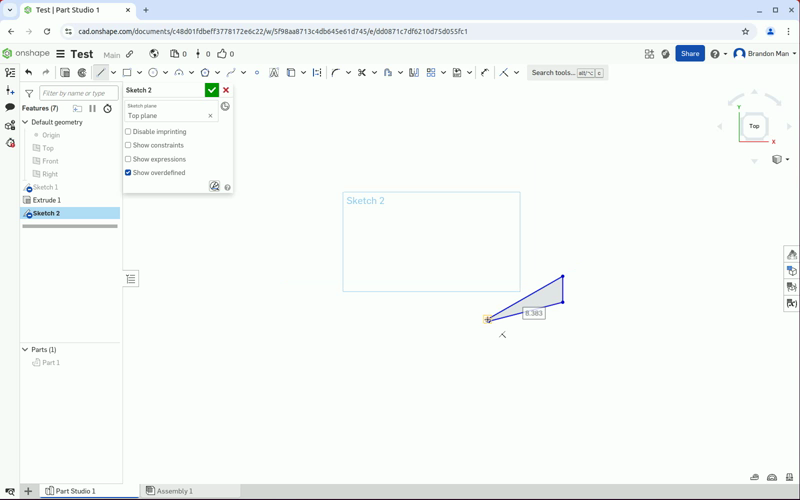
scroll(-6)
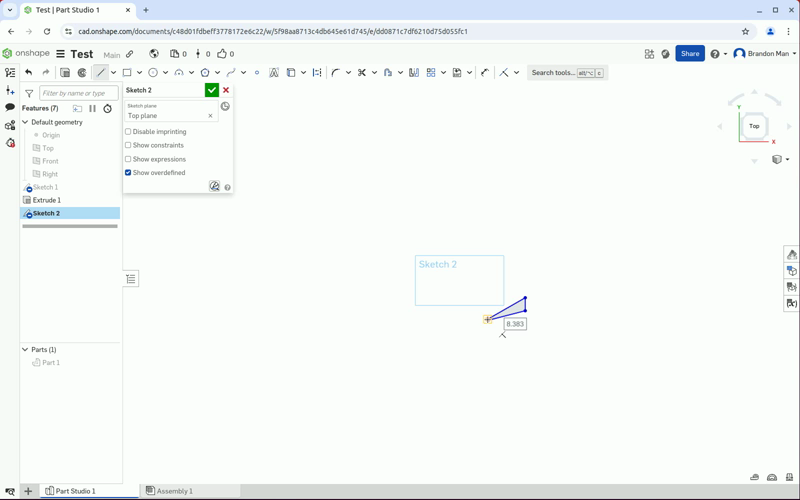
key(esc)
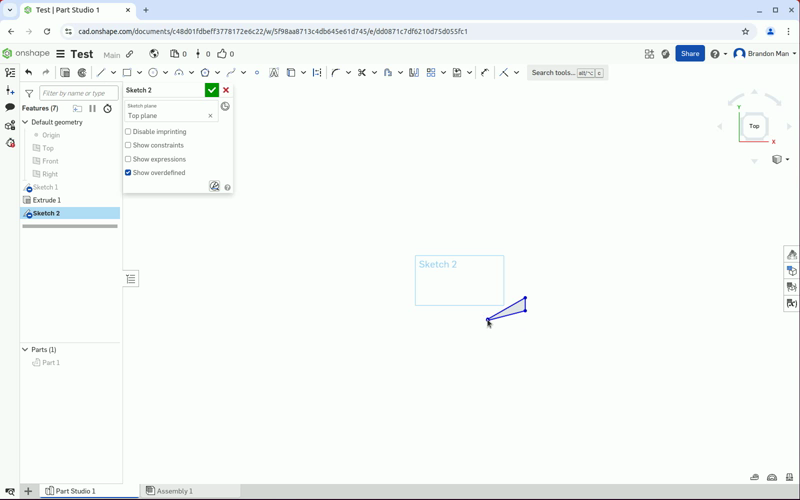
mouse_move(516, 306)
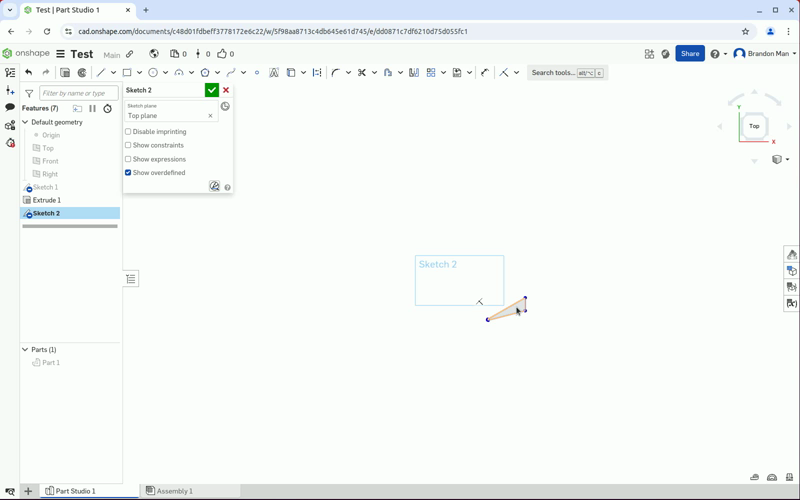
scroll(6)
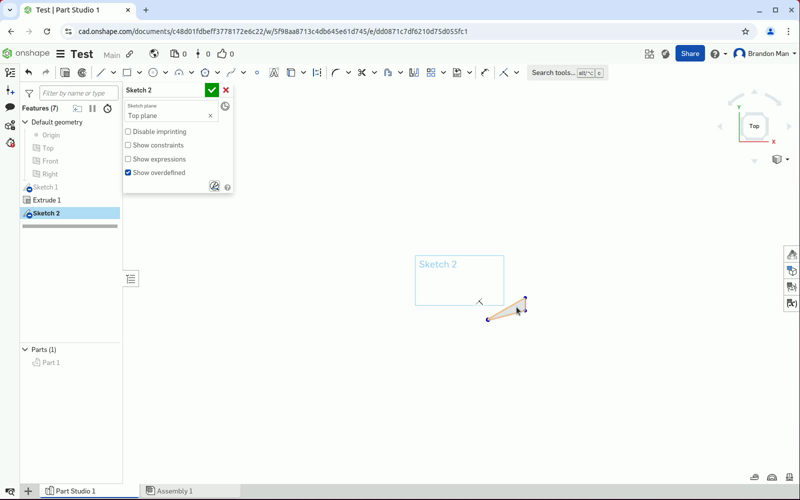
scroll(6)
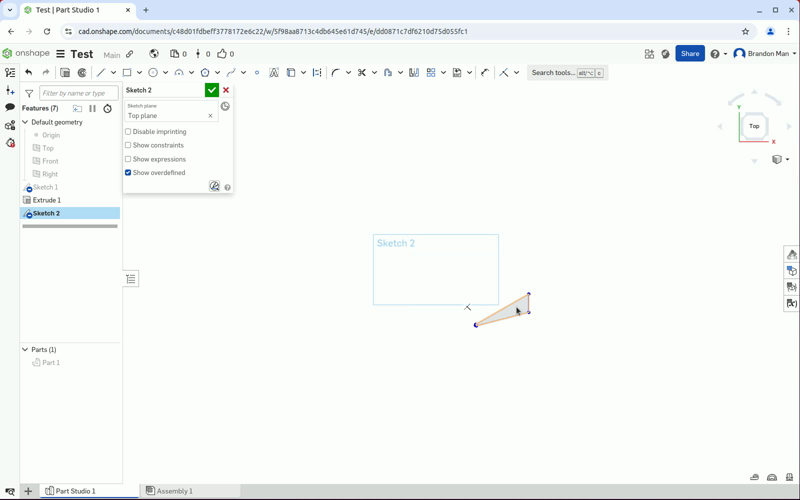
scroll(6)
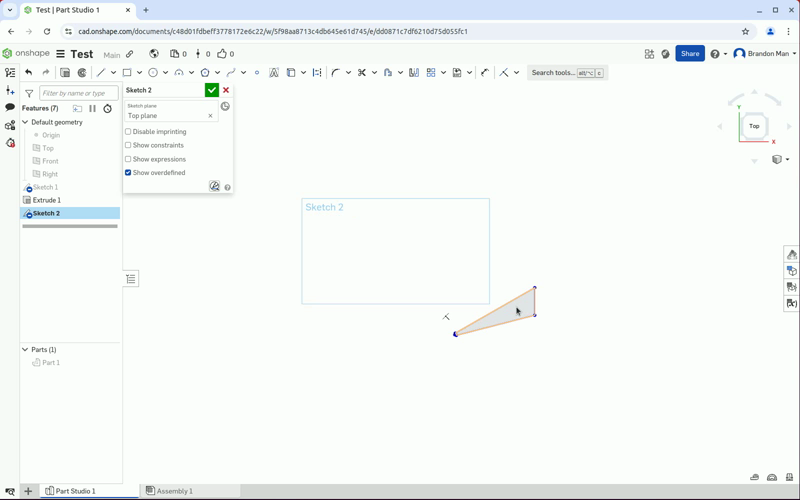
scroll(6)
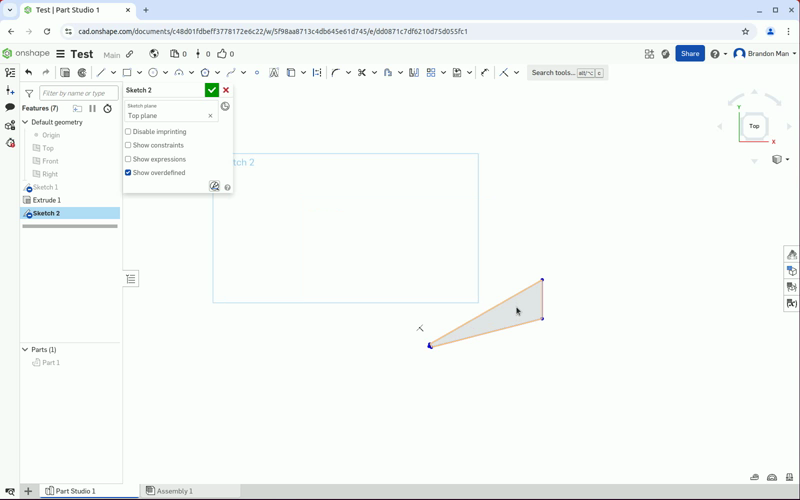
scroll(6)
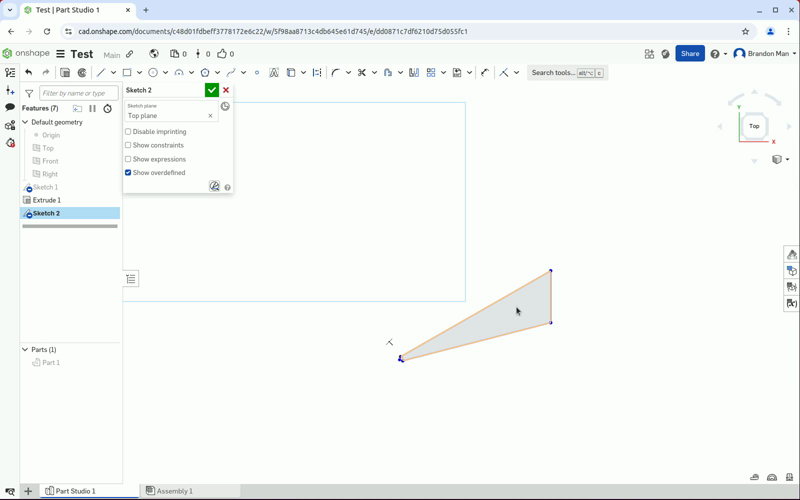
scroll(6)
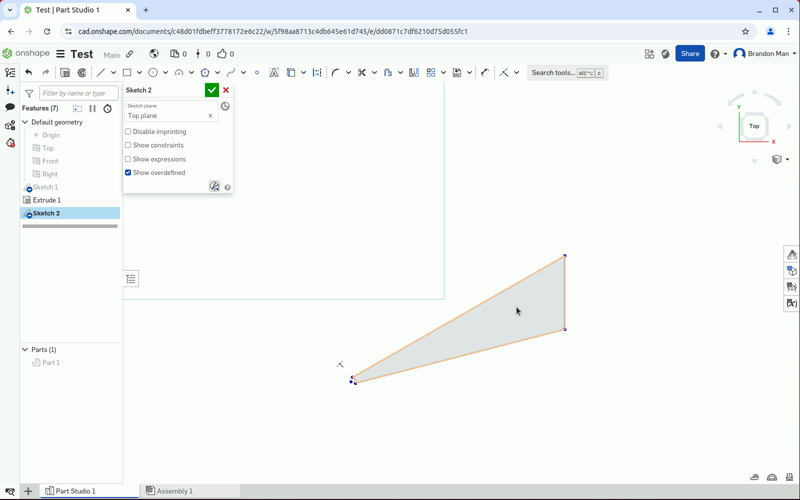
scroll(6)
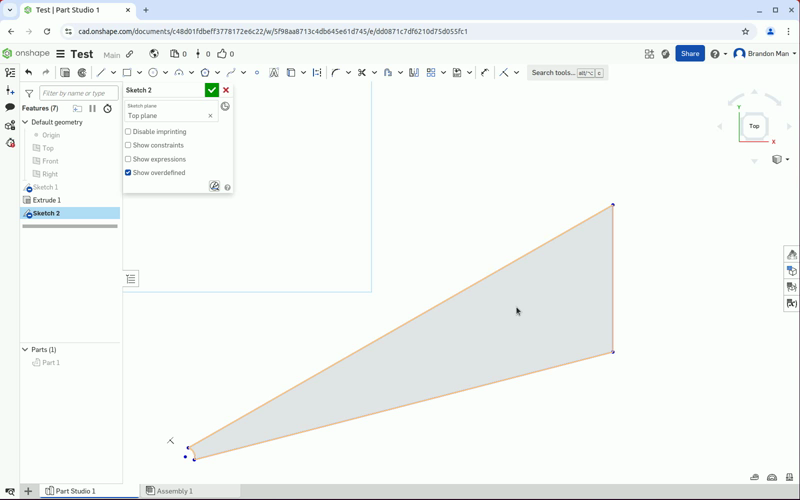
click(516, 306)
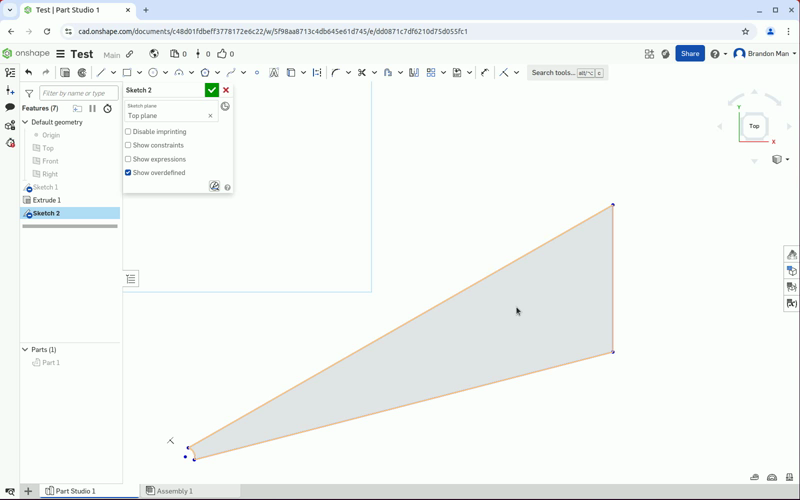
scroll(-6)
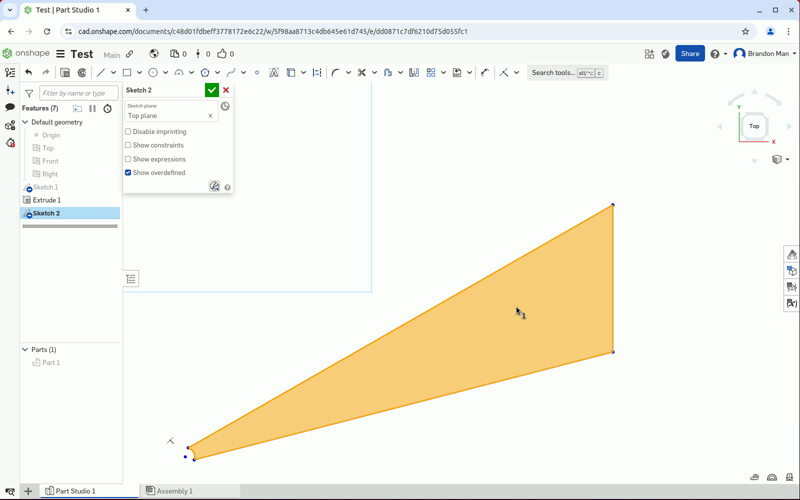
scroll(-6)
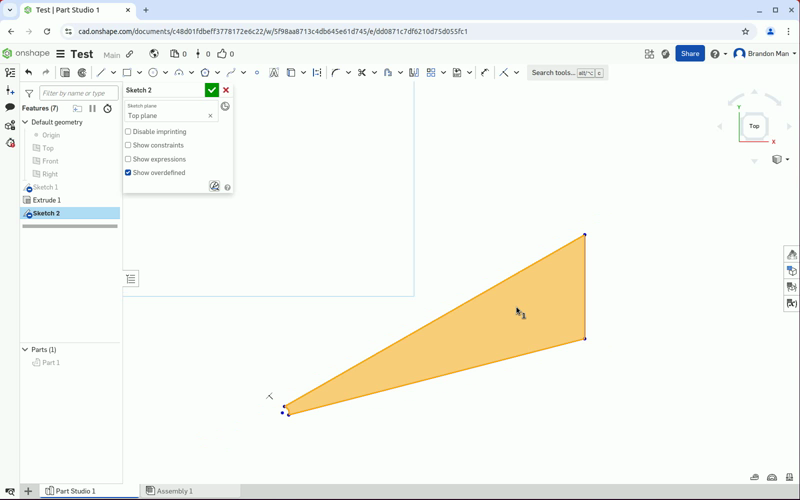
scroll(-6)
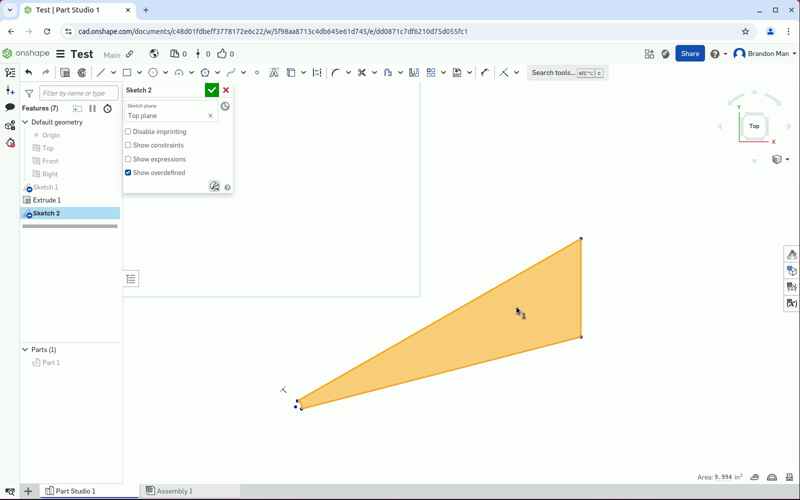
scroll(-6)
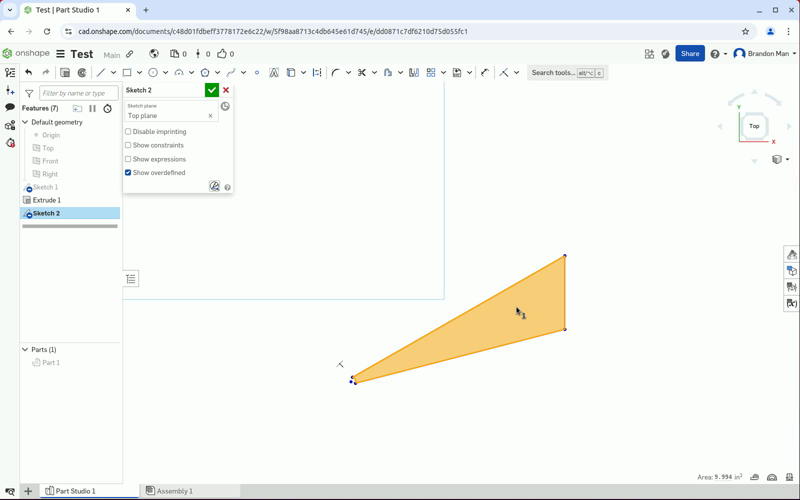
scroll(-6)
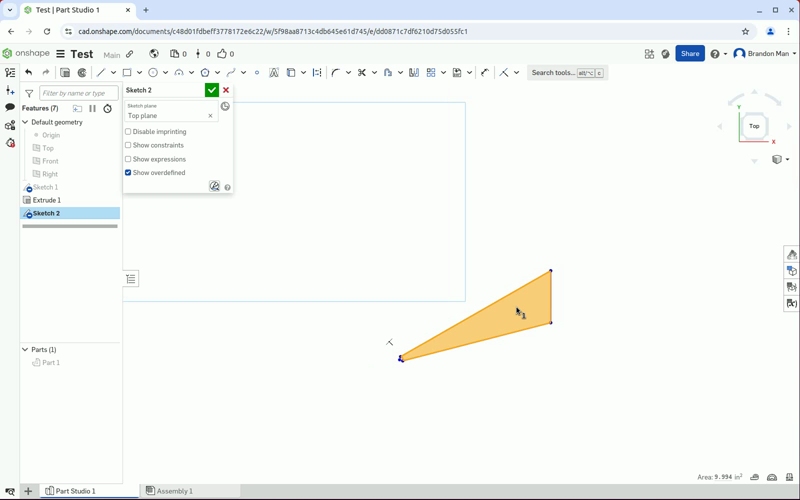
scroll(-6)
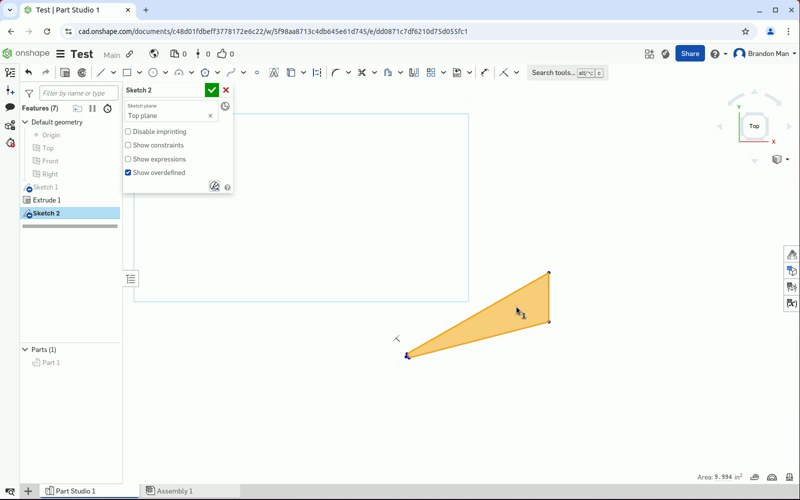
scroll(-6)
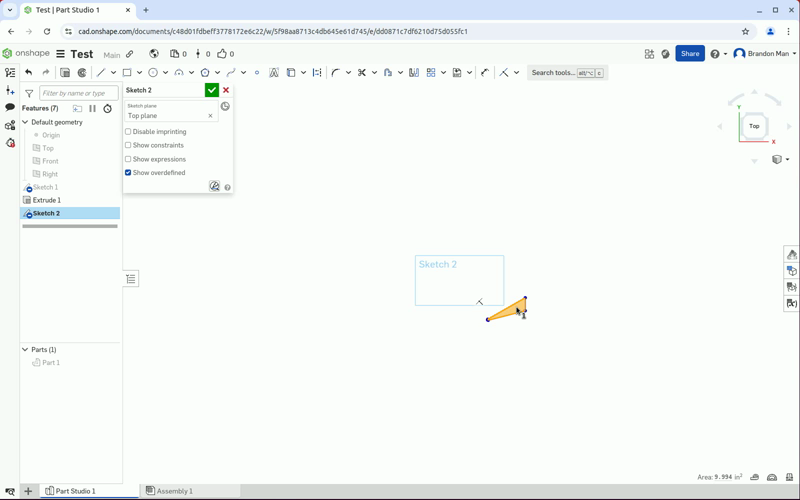
mouse_move(73, 352)
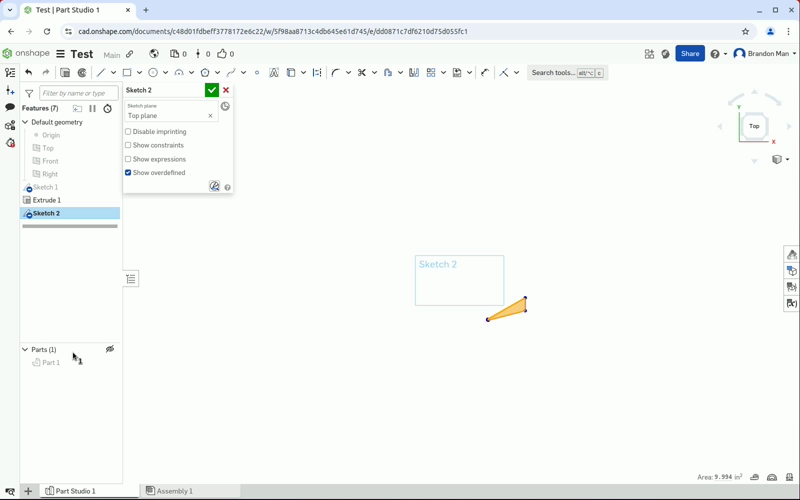
key(shift+y)
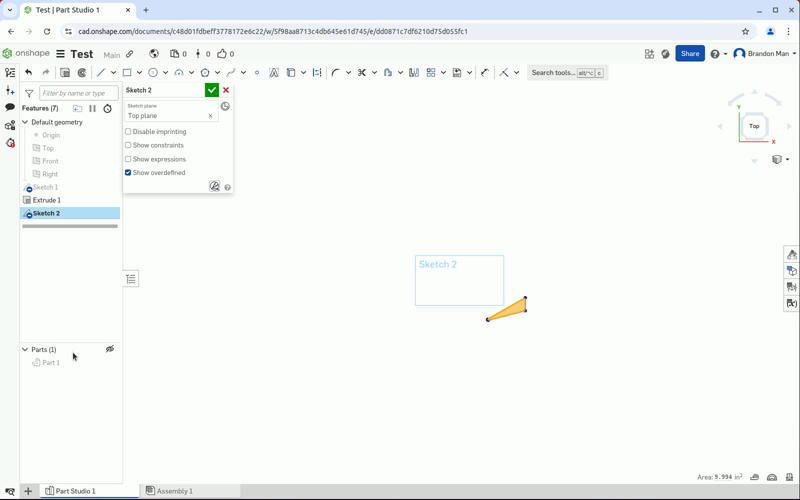
key(shift+e)
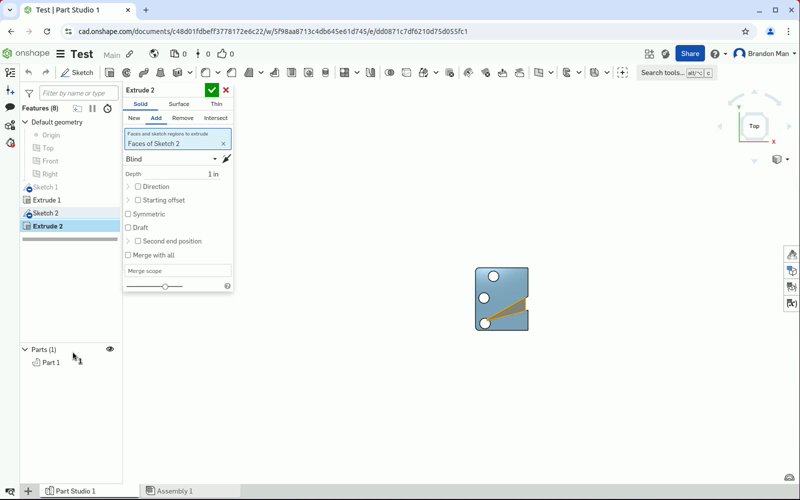
mouse_move(143, 106)
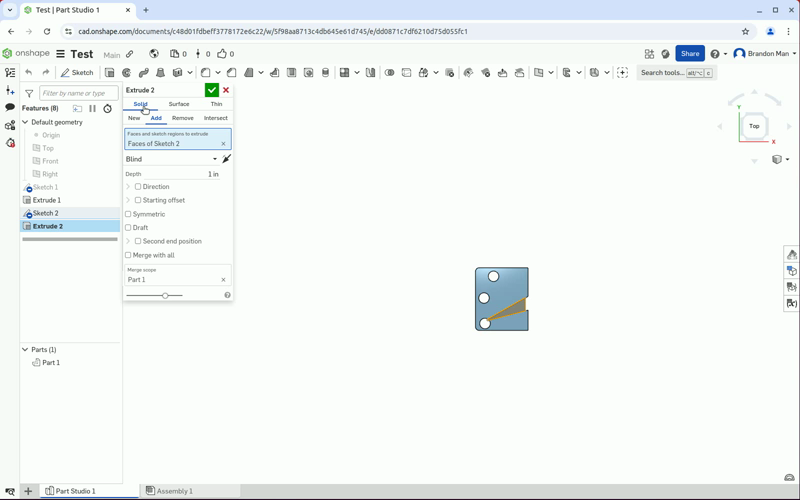
click(143, 106)
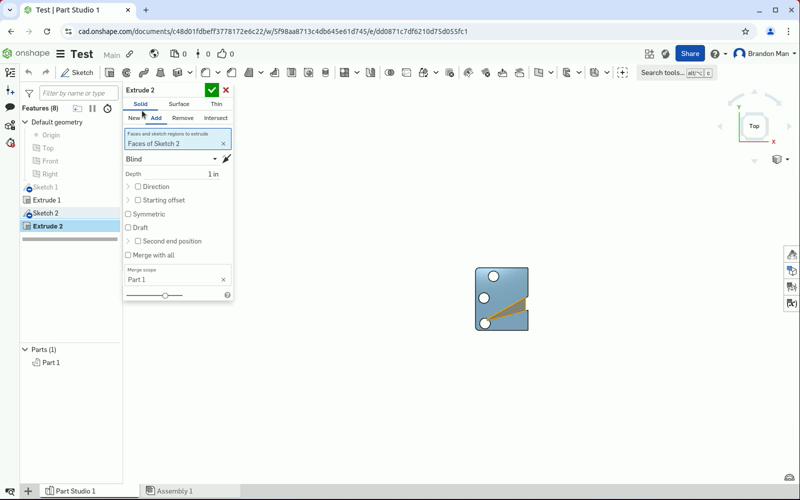
mouse_move(137, 120)
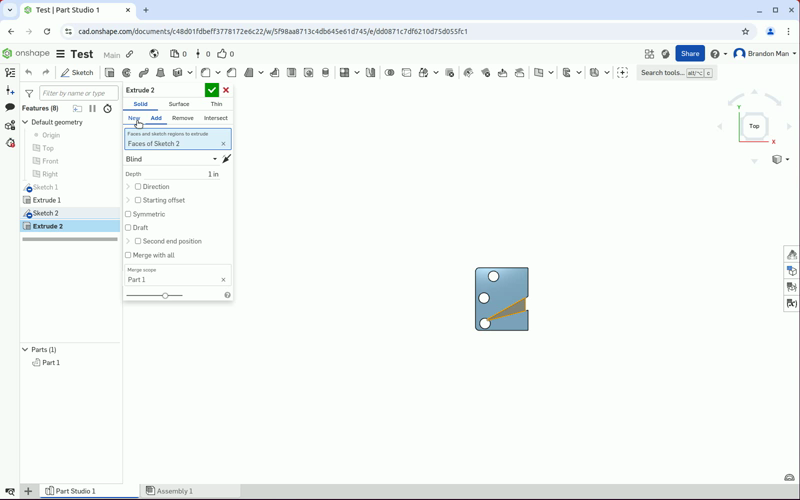
click(137, 120)
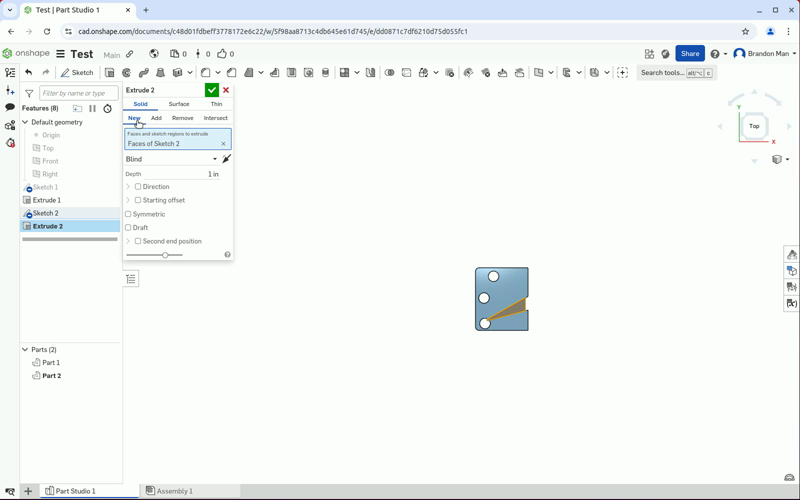
key(tab, 4)
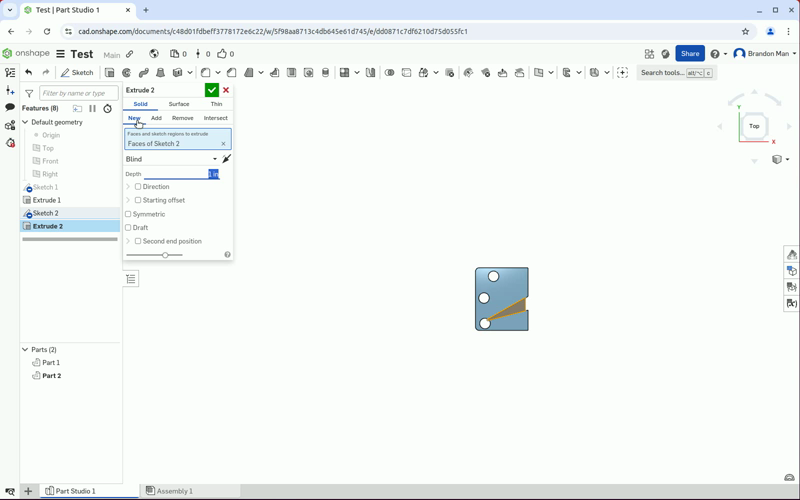
text(1.444)
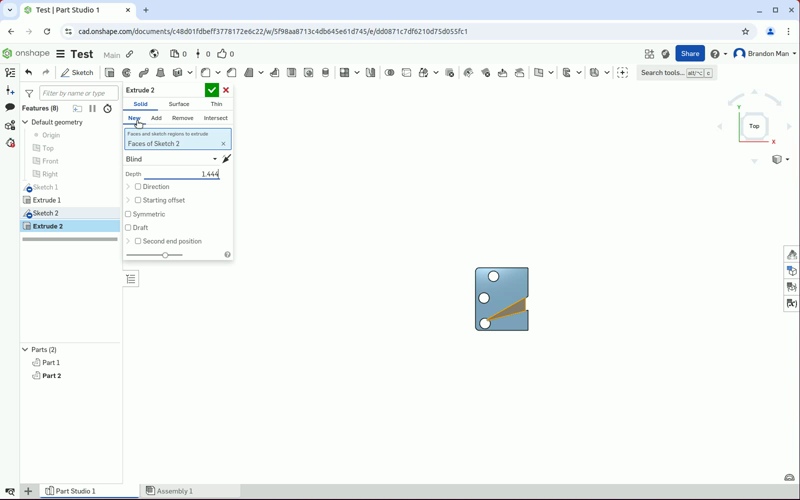
key(enter)
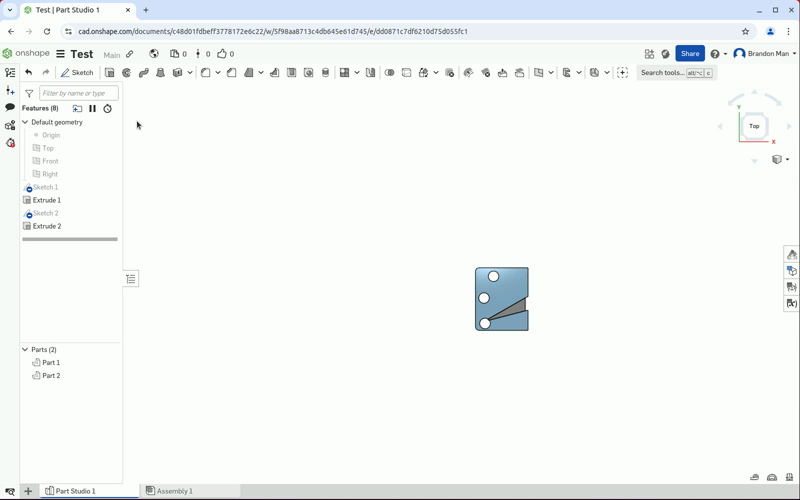
key(shift+h)
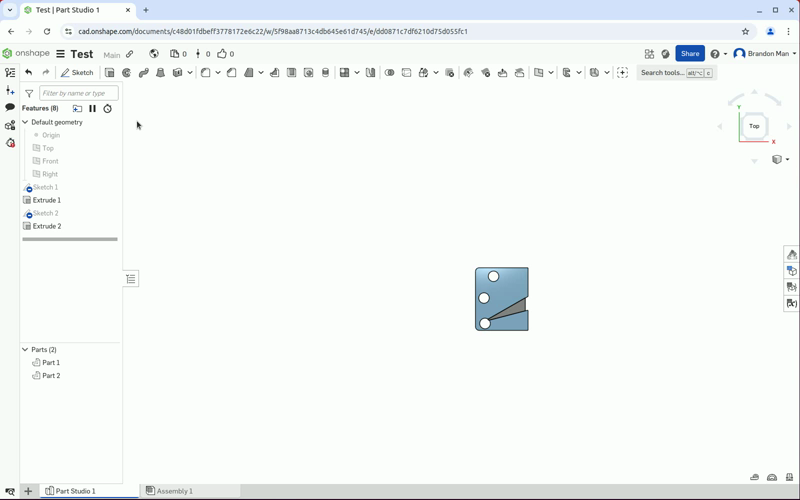
key(shift+h)
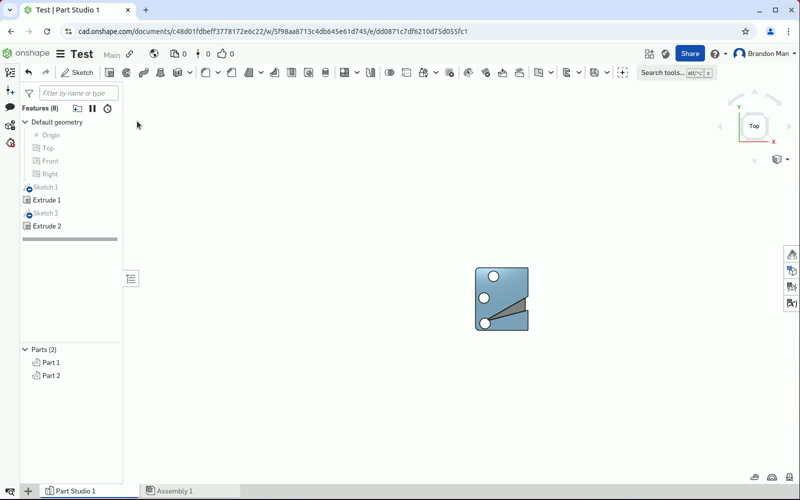
mouse_move(73, 189)
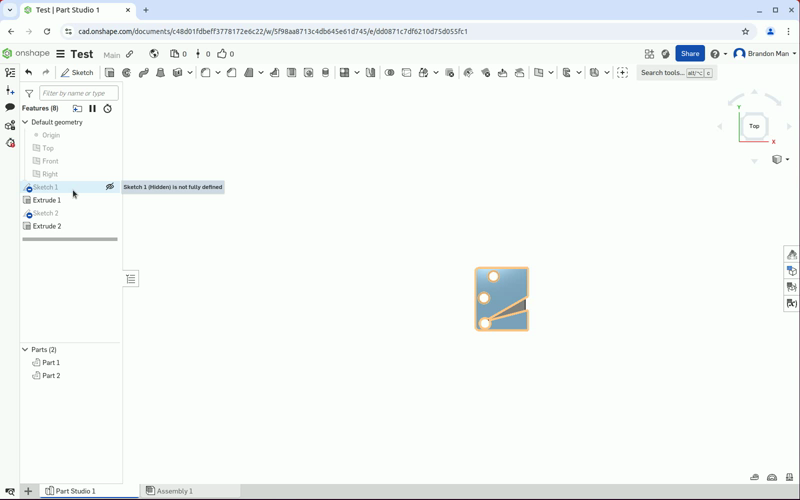
click(73, 189)
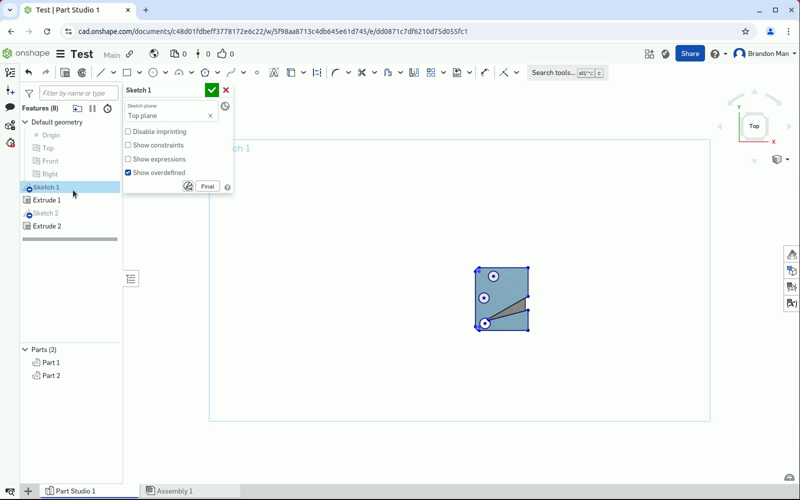
mouse_move(229, 92)
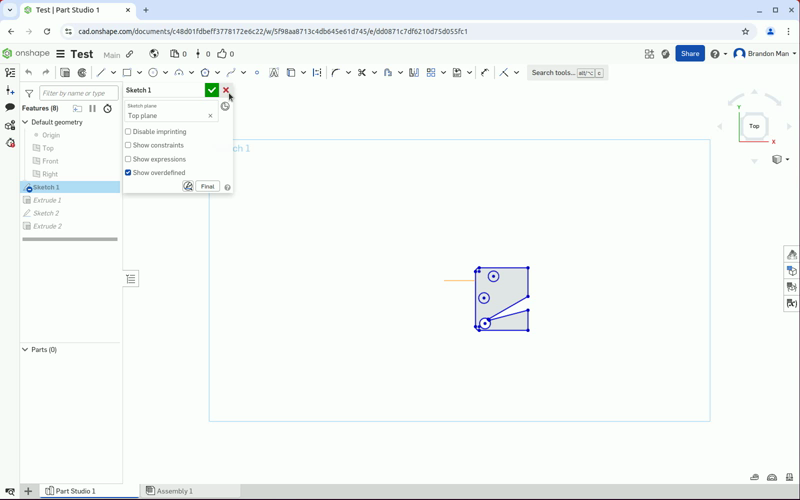
click(229, 92)
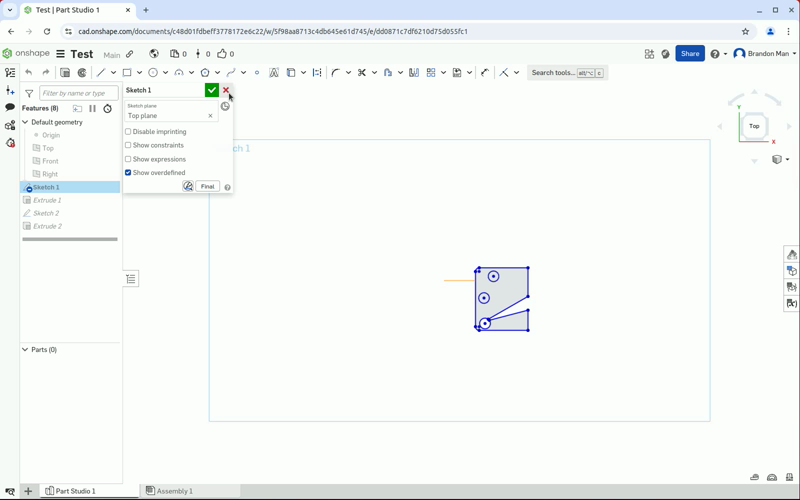
key(shift+s)
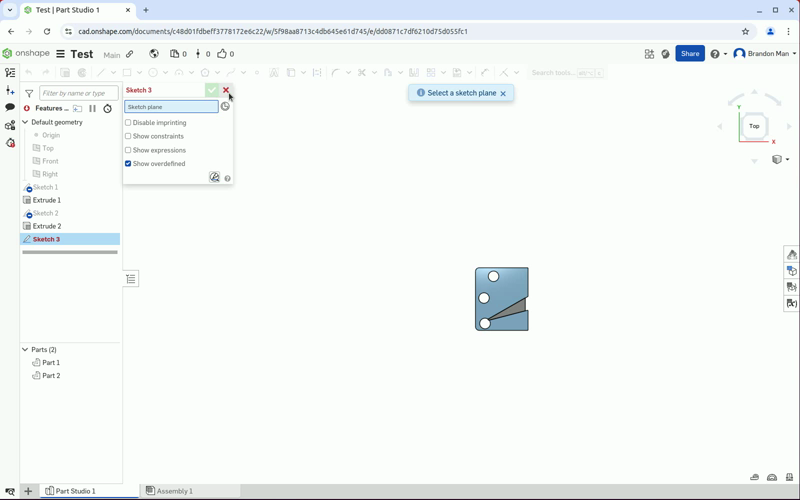
mouse_move(73, 150)
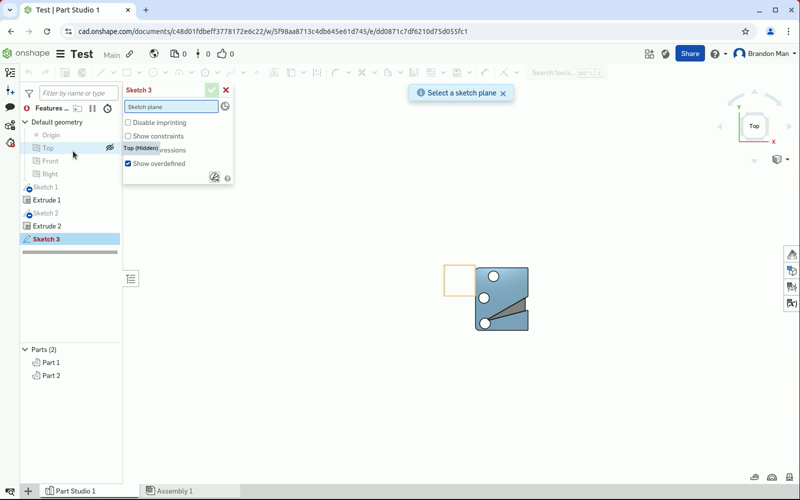
click(73, 150)
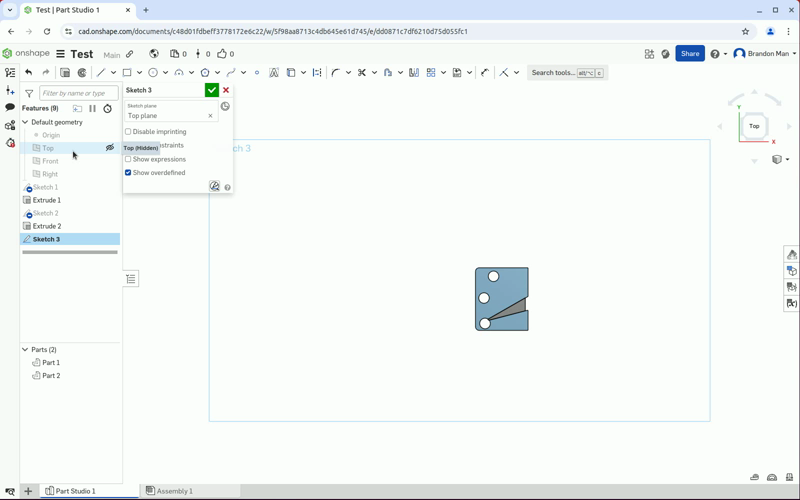
mouse_move(73, 352)
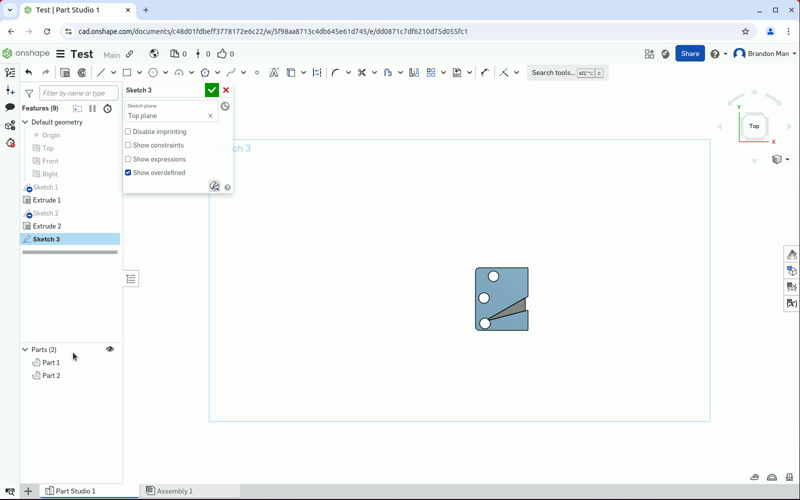
key(y)
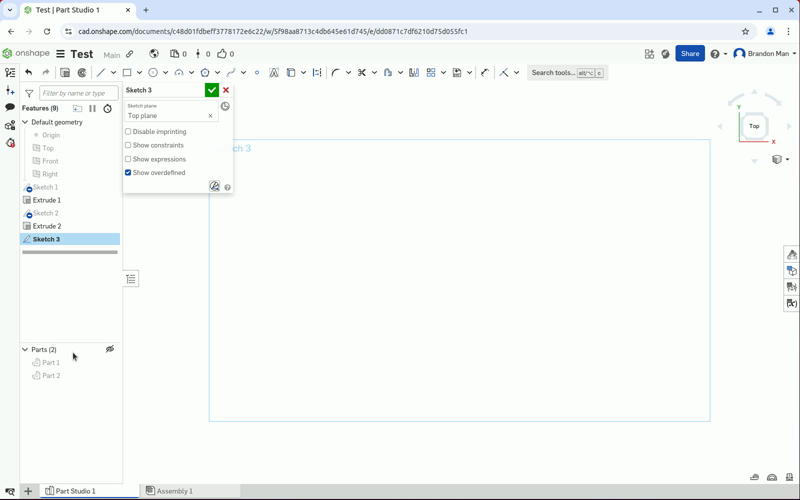
key(l)
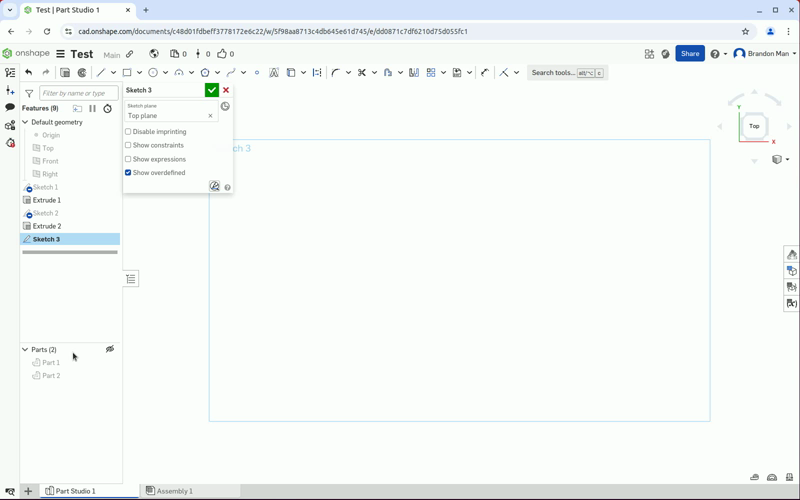
key_down(shift)
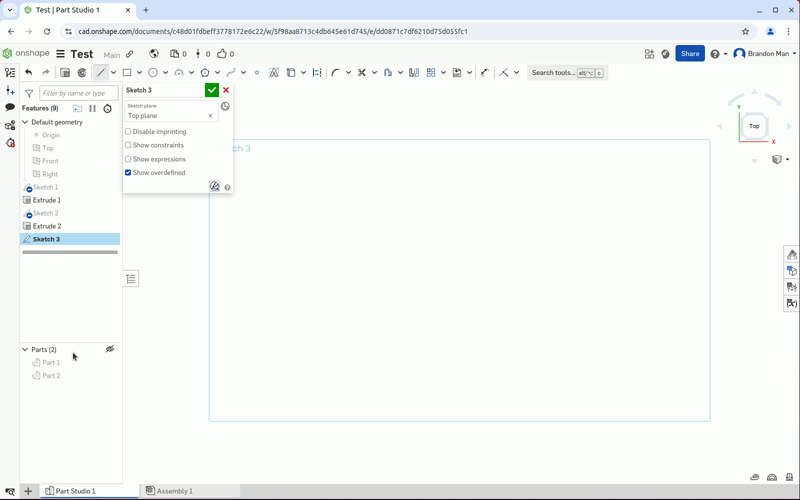
mouse_move(525, 329)
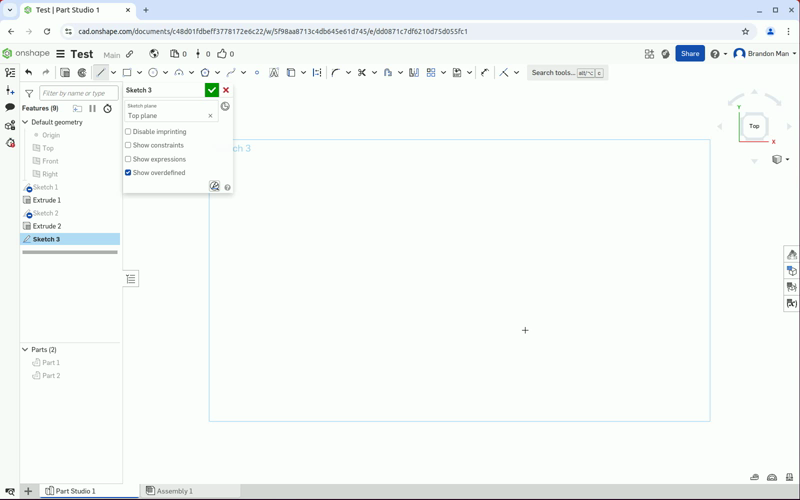
click(525, 329)
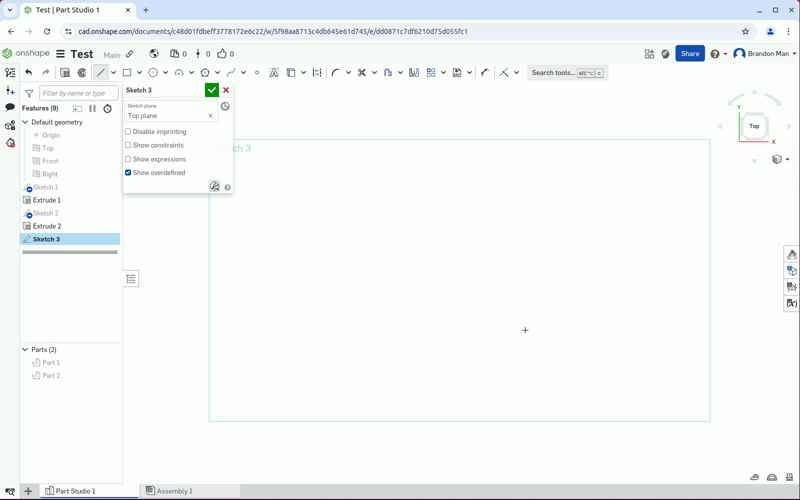
key_up(shift)
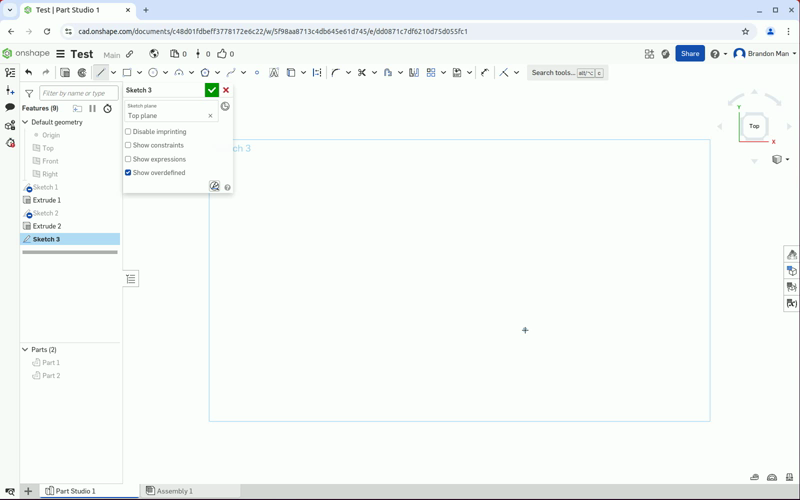
key_down(shift)
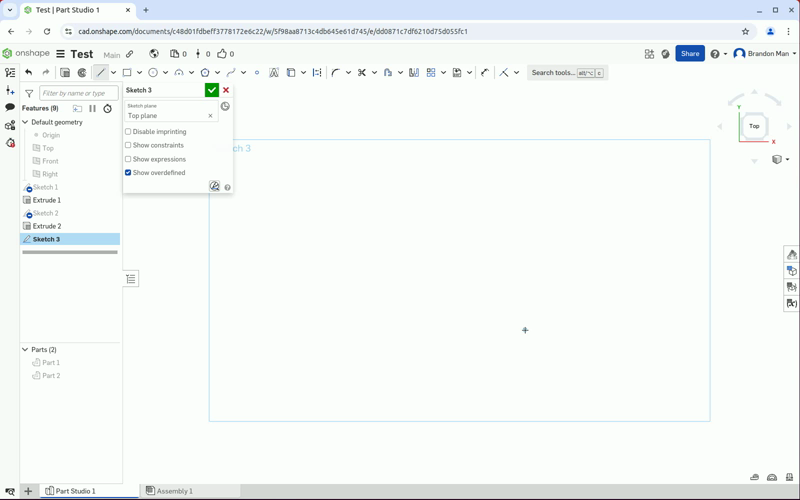
mouse_move(555, 329)
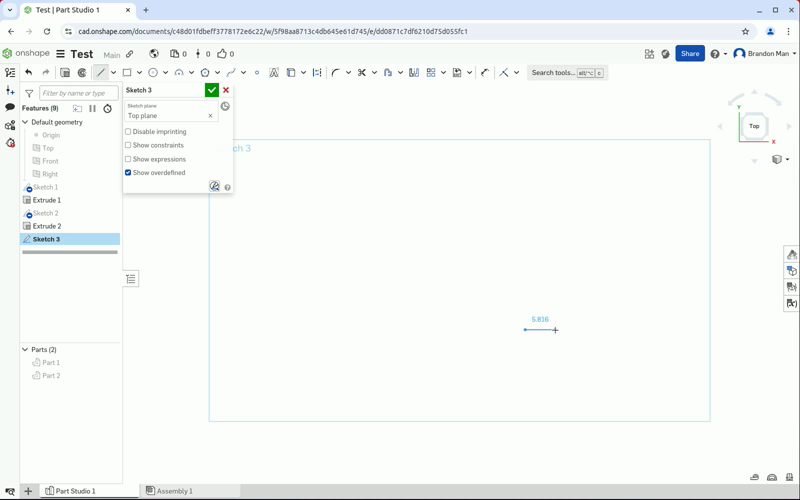
mouse_move(570, 329)
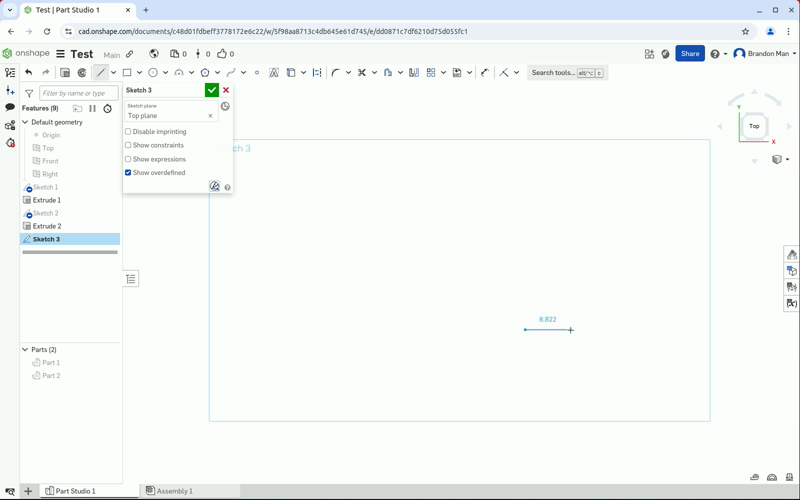
click(570, 329)
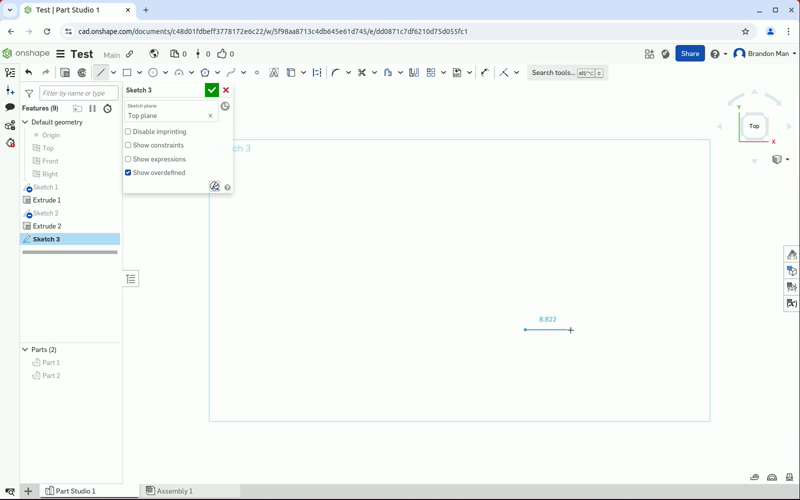
key_up(shift)
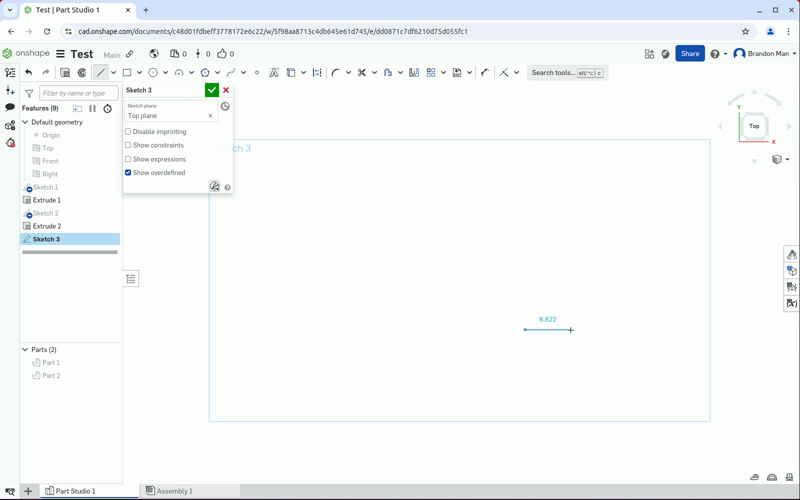
key(esc)
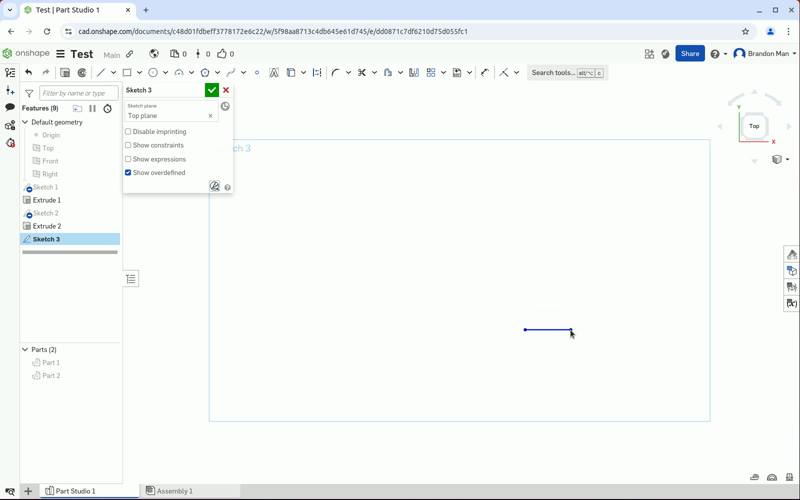
key(a)
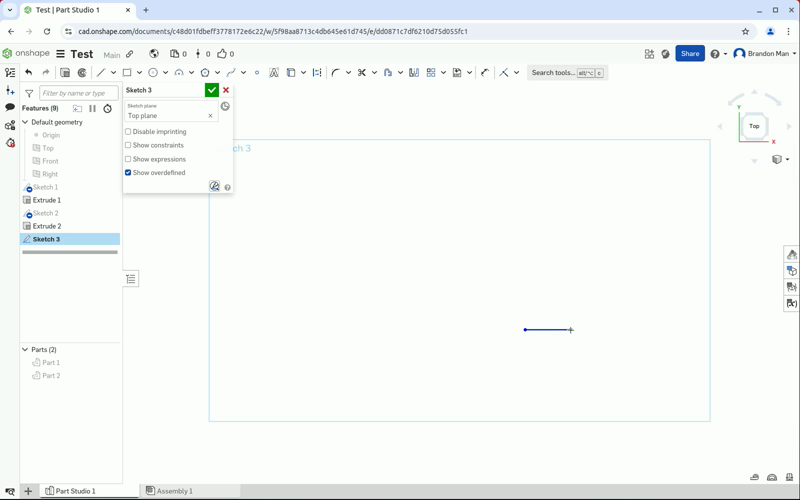
mouse_move(570, 329)
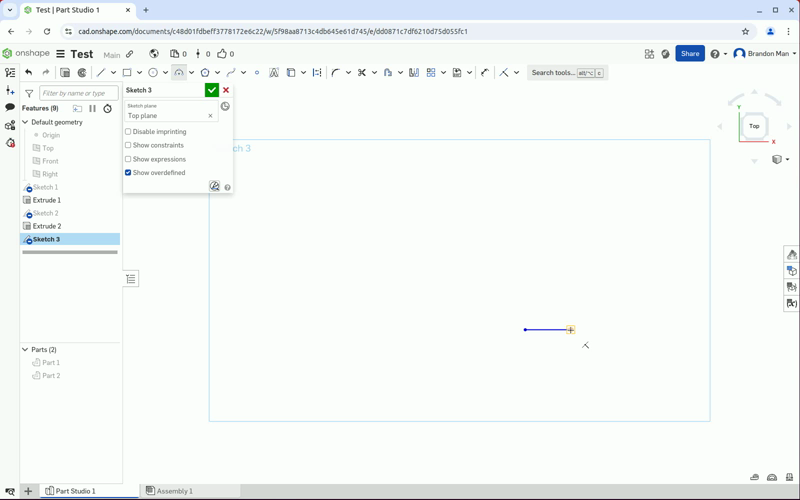
click(570, 329)
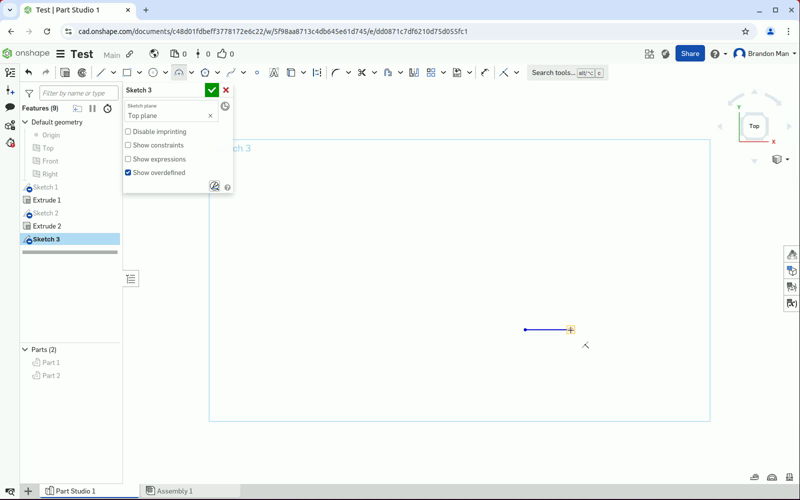
key_down(shift)
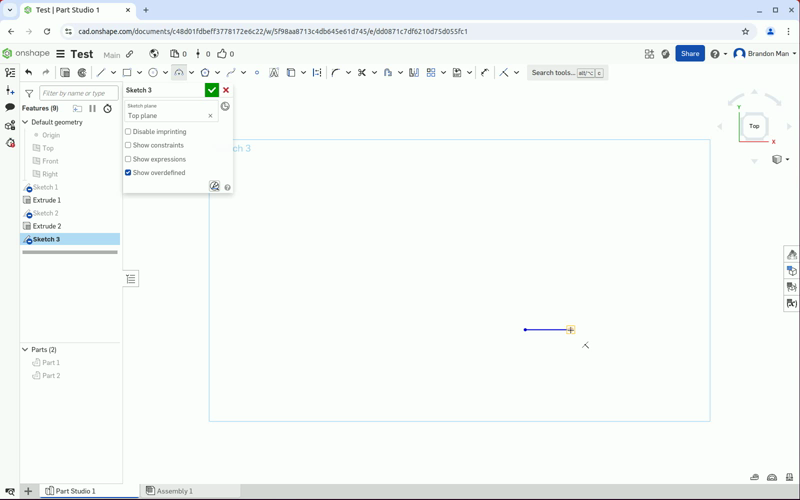
mouse_move(574, 326)
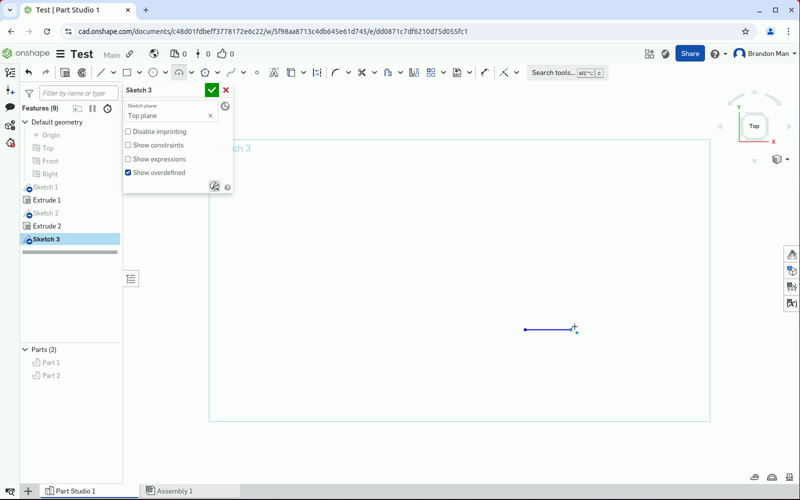
scroll(6)
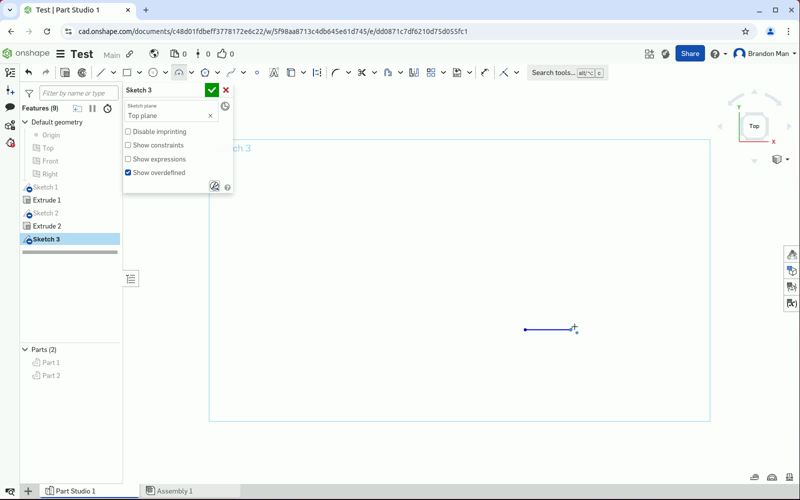
scroll(6)
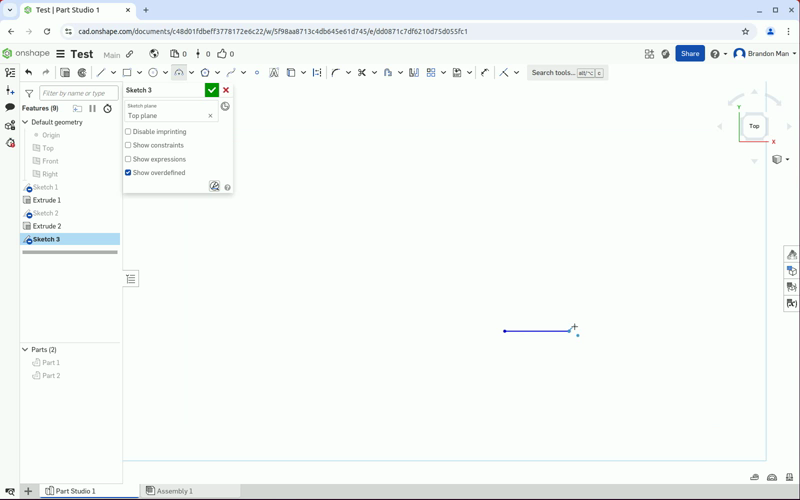
scroll(6)
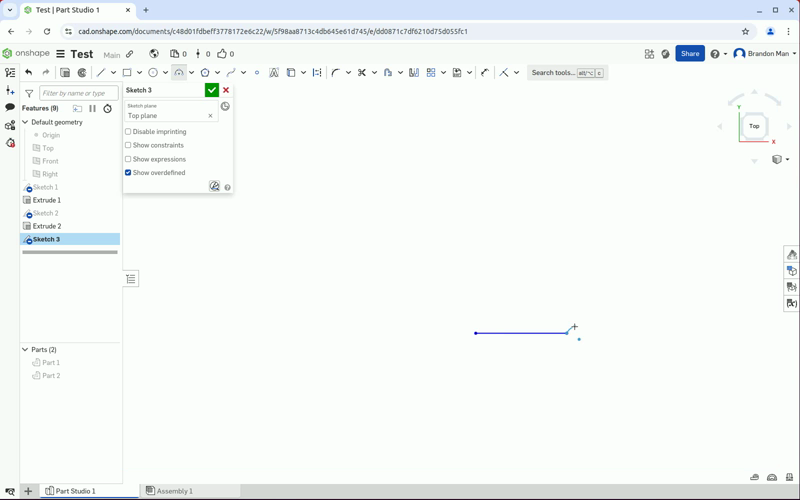
scroll(6)
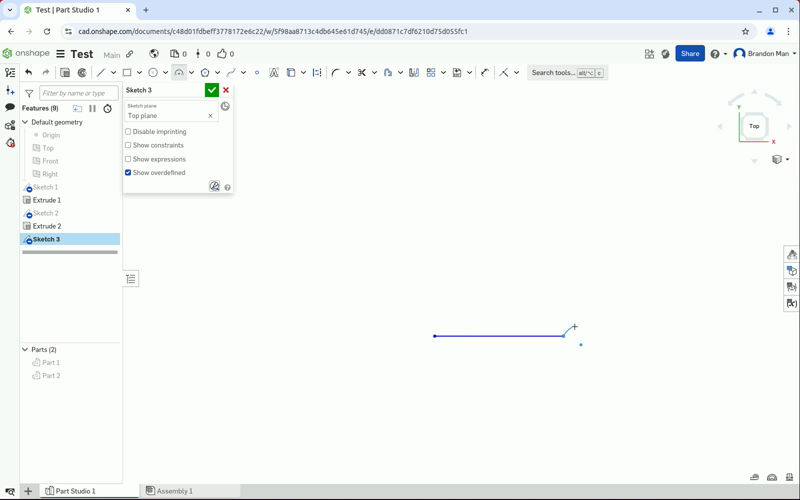
scroll(6)
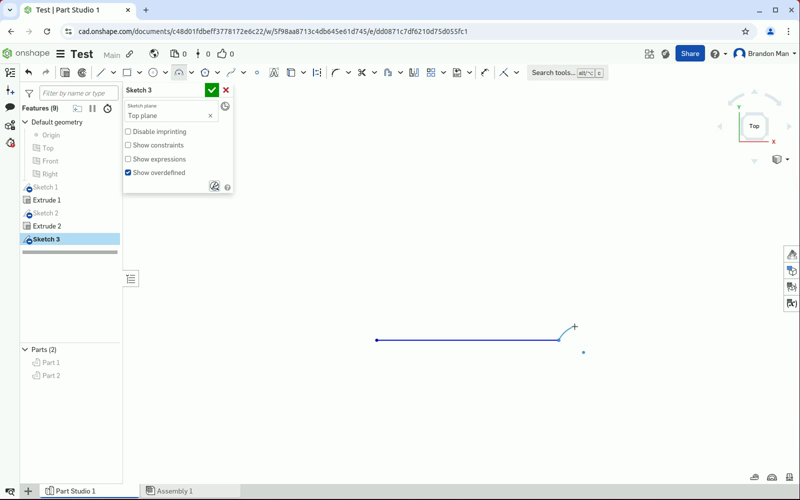
scroll(6)
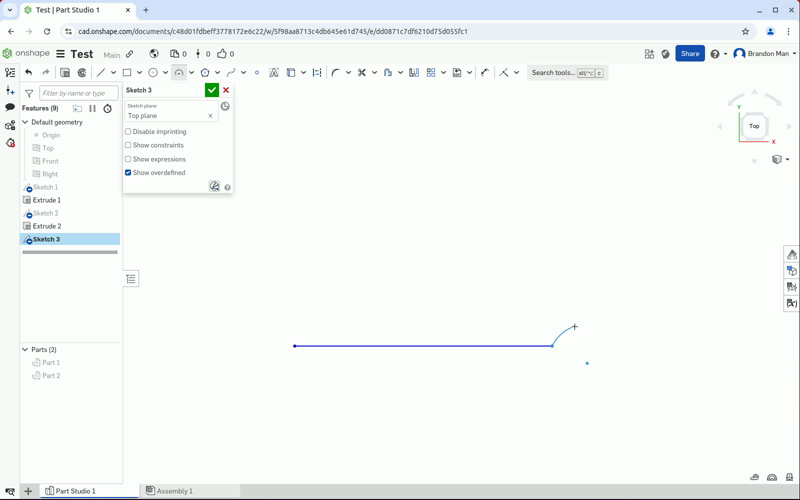
scroll(6)
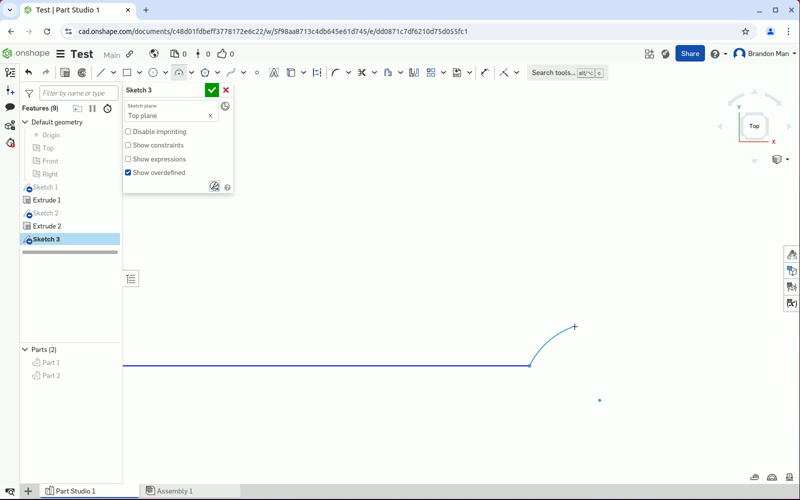
click(574, 326)
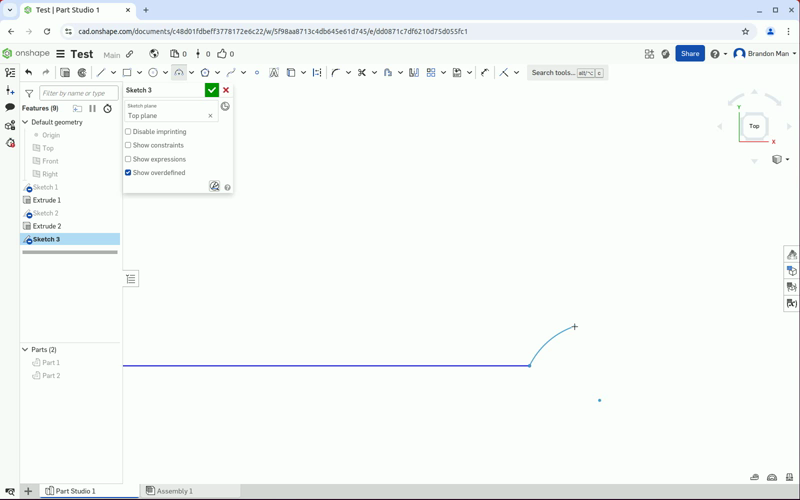
scroll(-6)
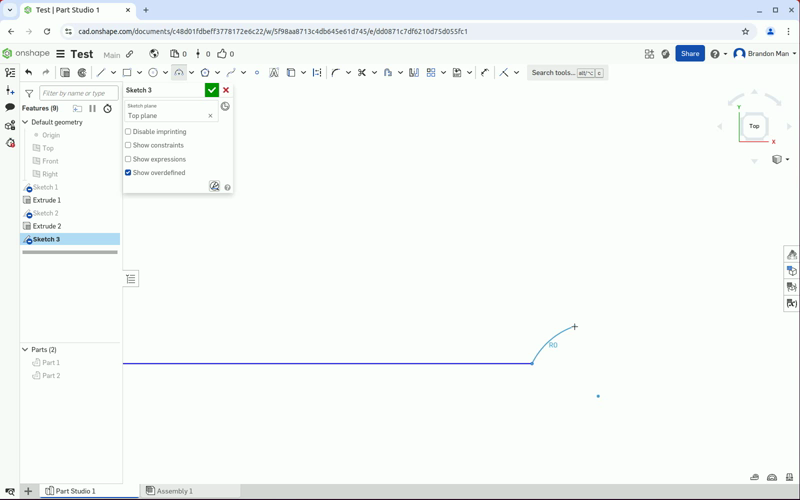
scroll(-6)
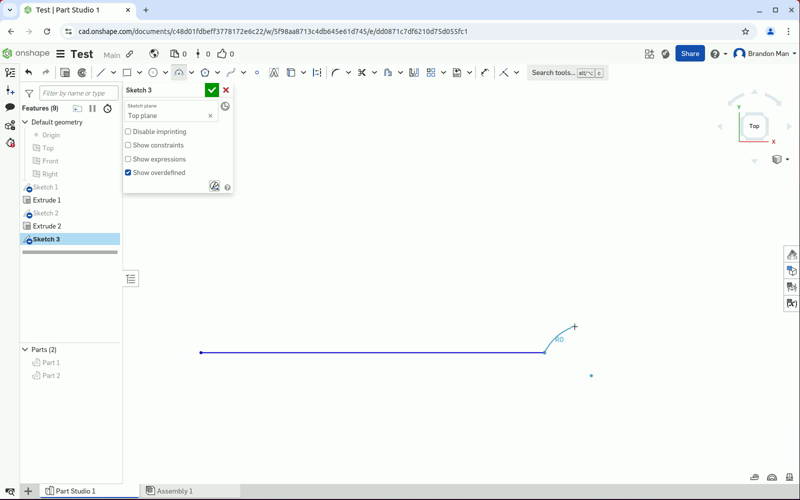
scroll(-6)
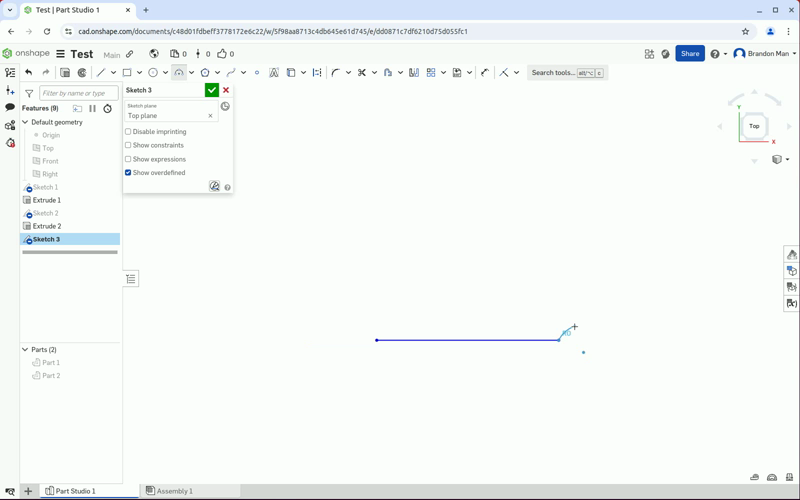
scroll(-6)
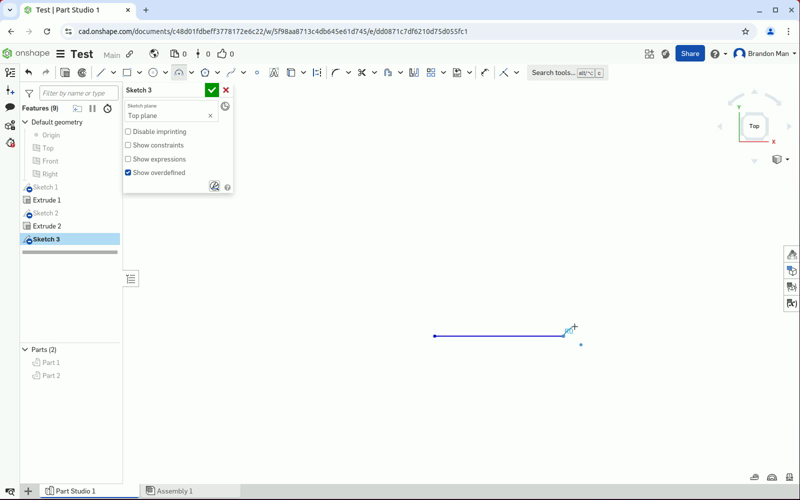
scroll(-6)
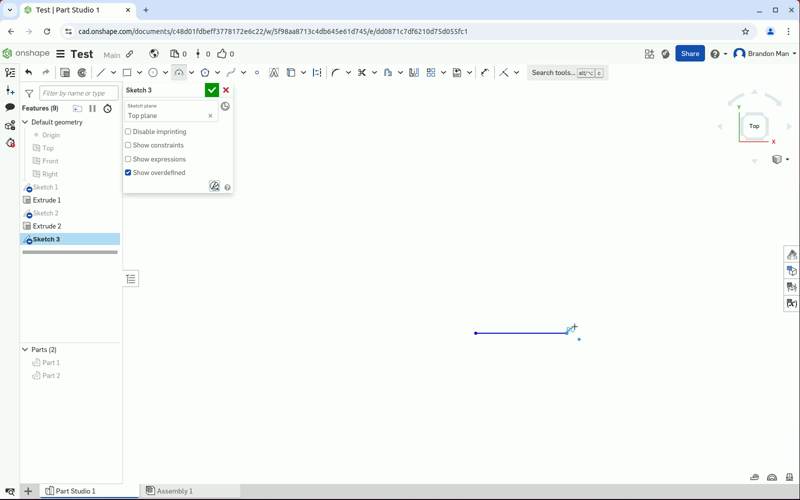
scroll(-6)
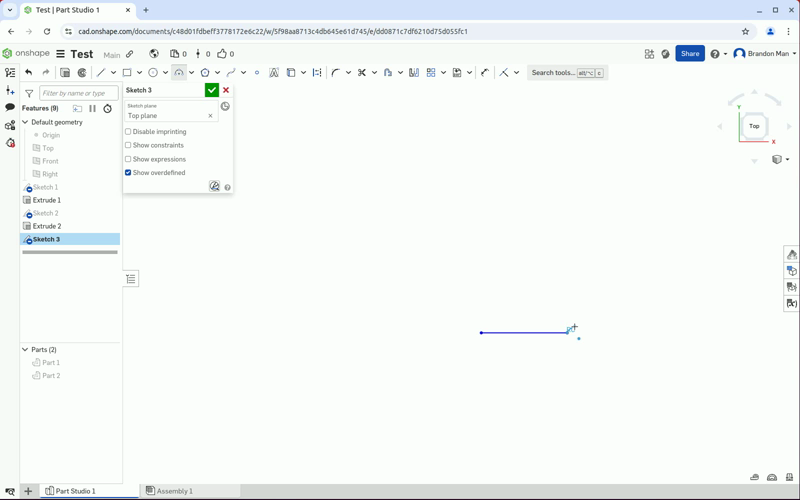
scroll(-6)
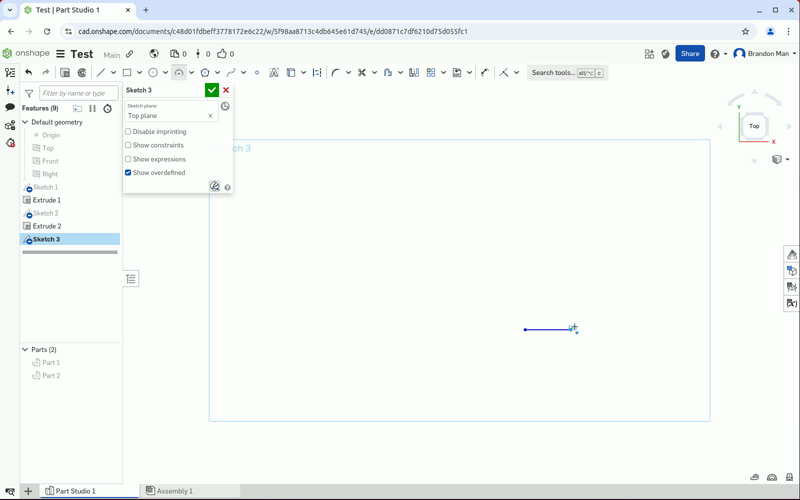
mouse_move(573, 328)
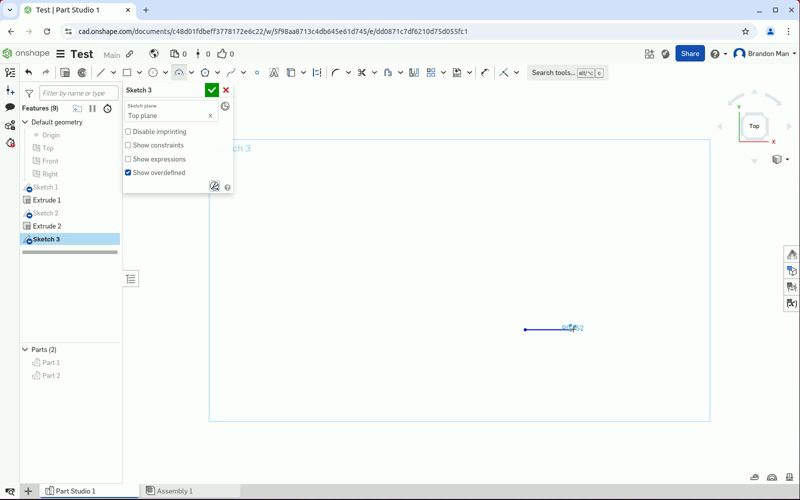
scroll(6)
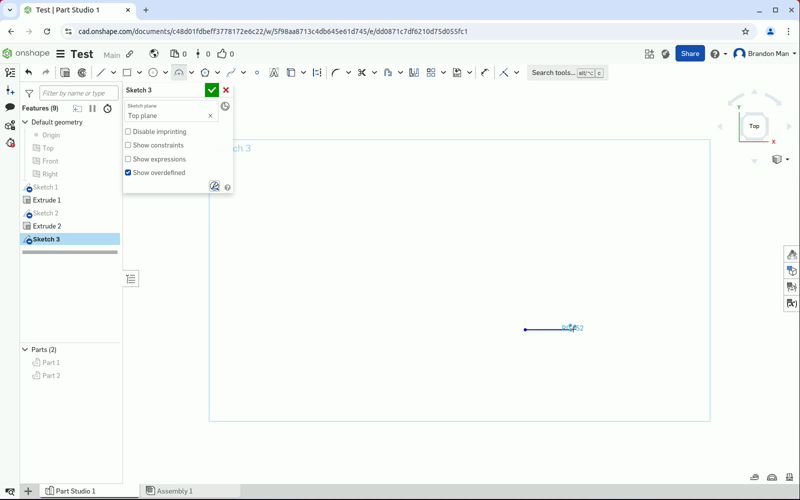
scroll(6)
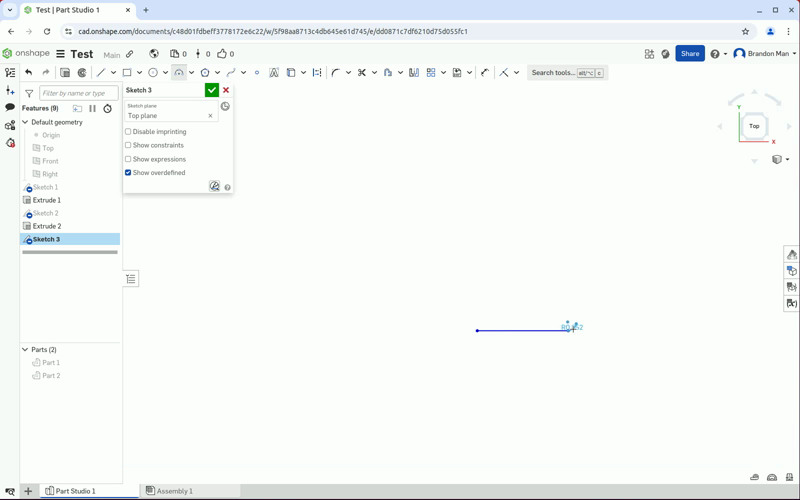
scroll(6)
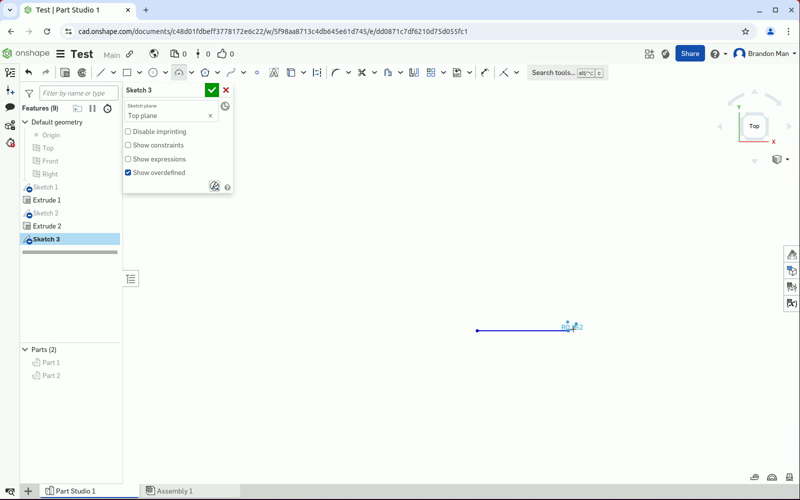
scroll(6)
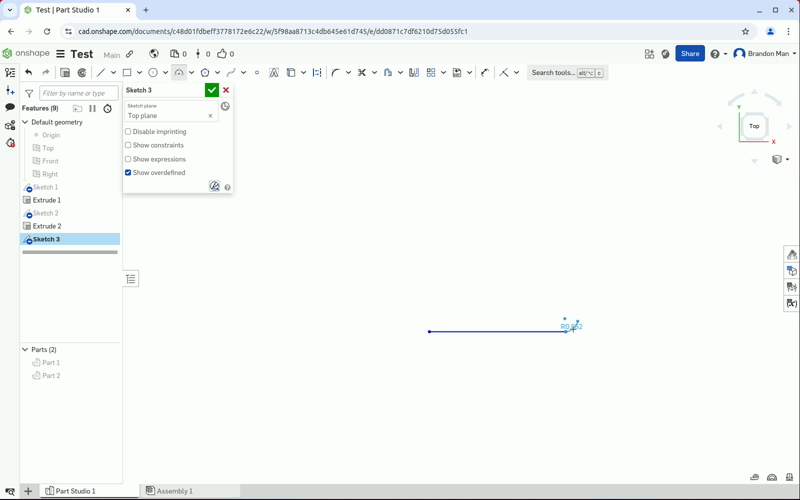
scroll(6)
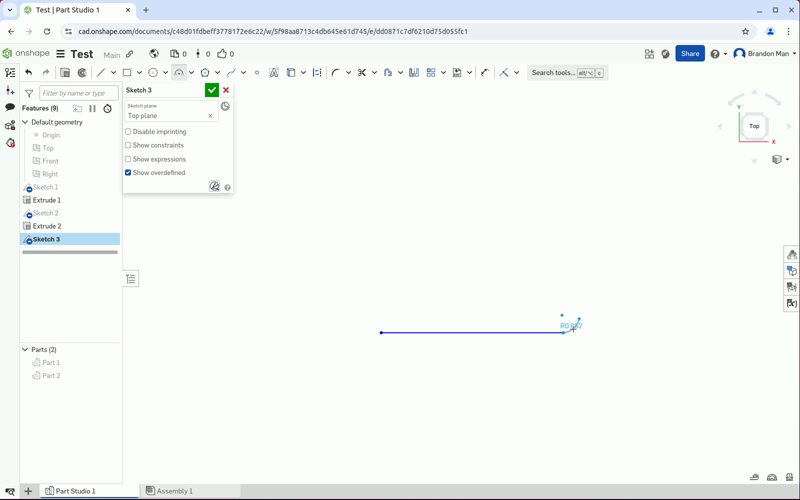
scroll(6)
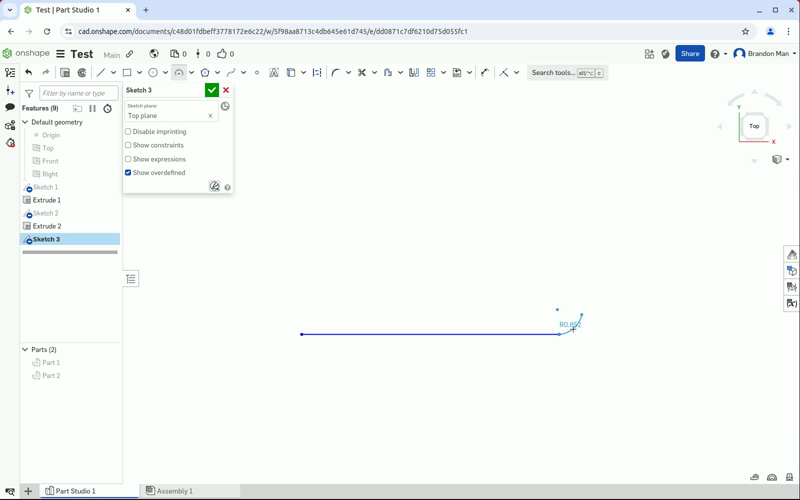
scroll(6)
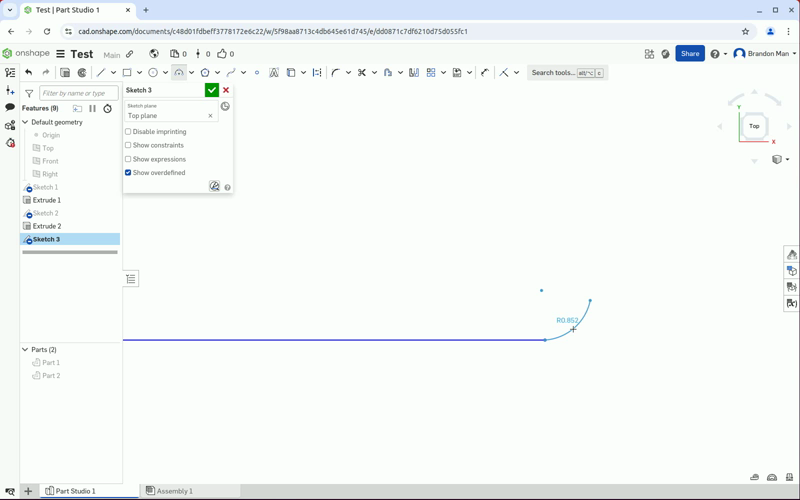
click(573, 328)
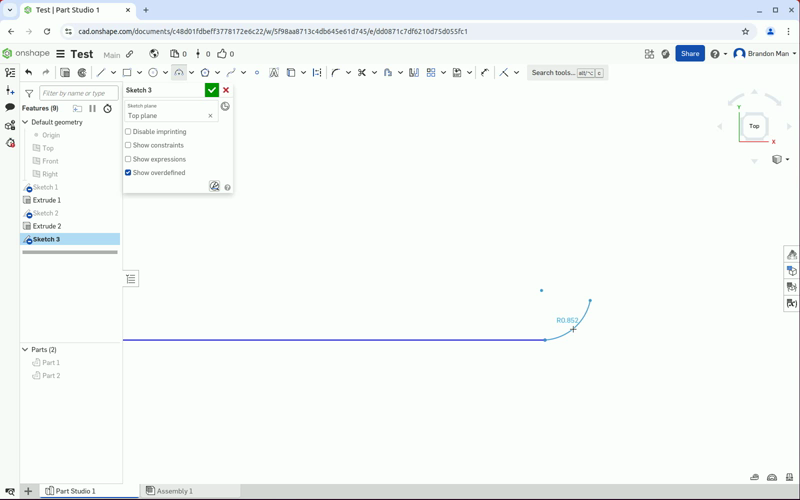
scroll(-6)
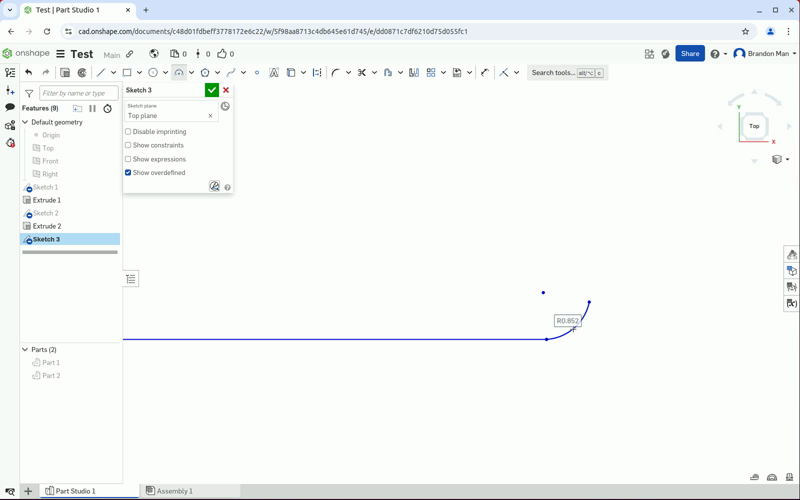
scroll(-6)
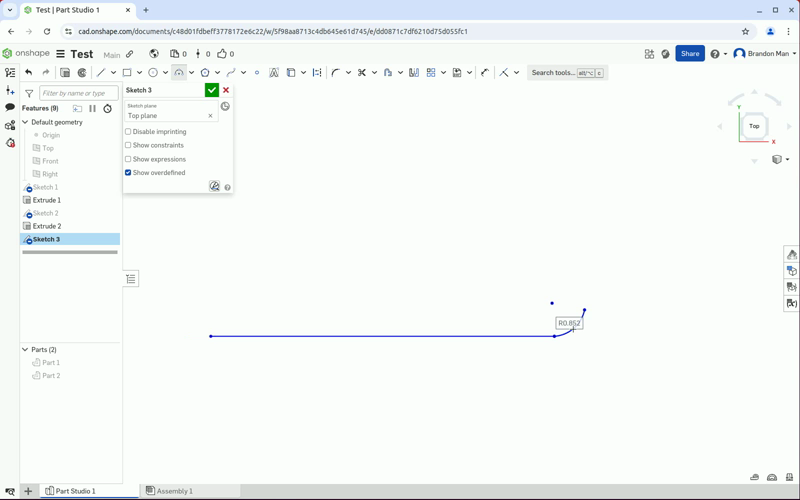
scroll(-6)
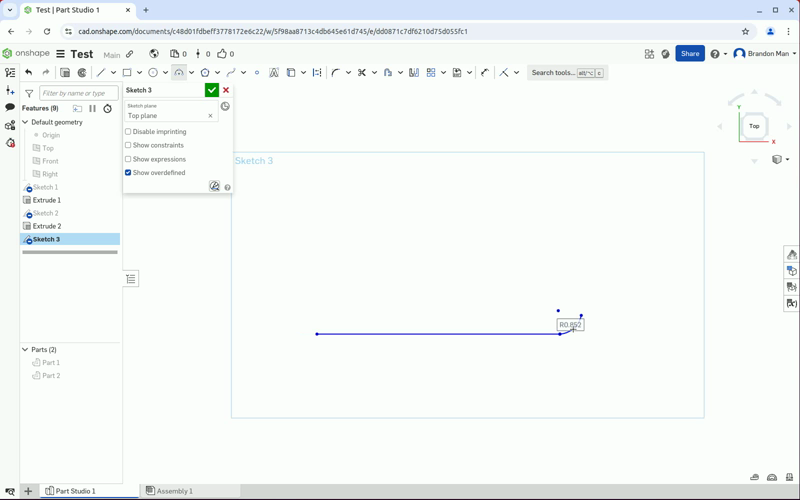
scroll(-6)
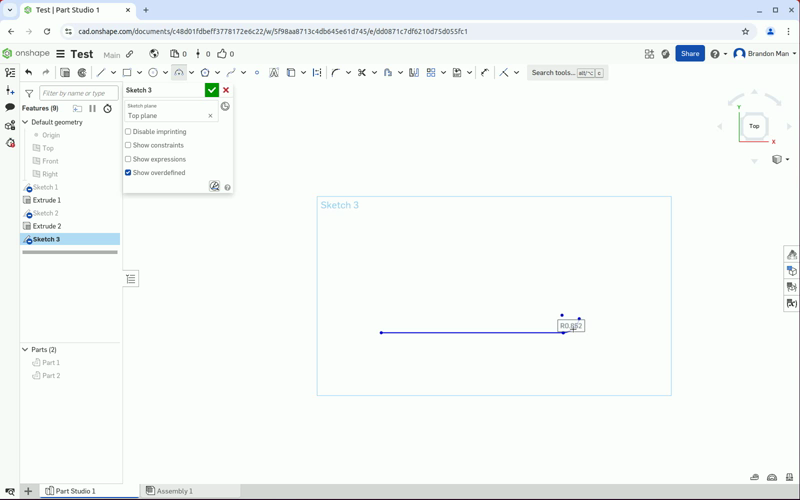
scroll(-6)
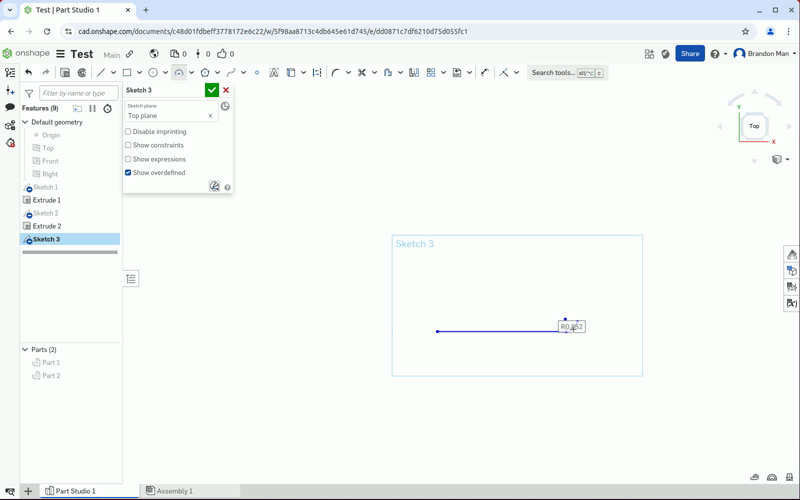
scroll(-6)
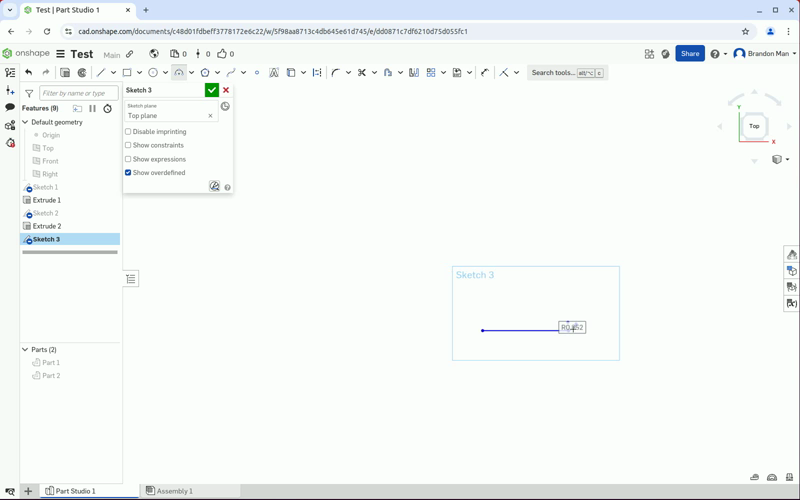
scroll(-6)
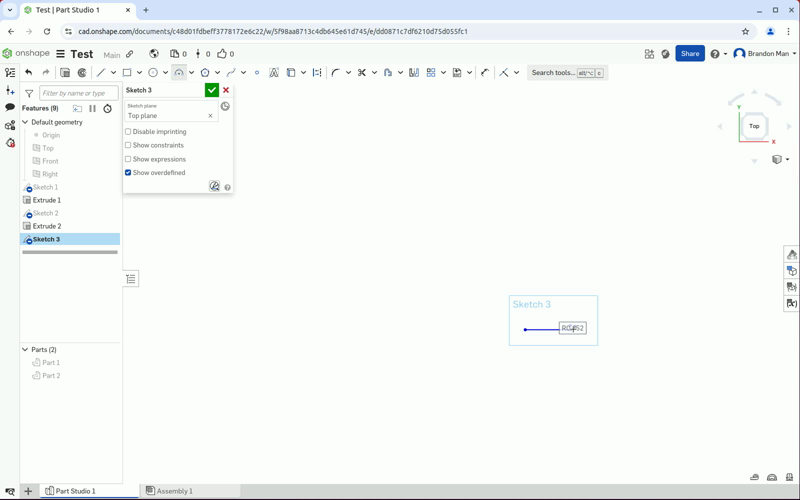
key_up(shift)
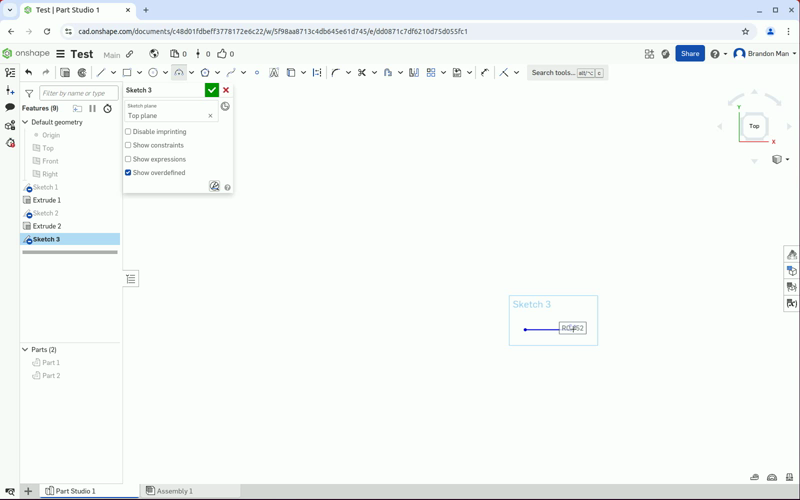
key(esc)
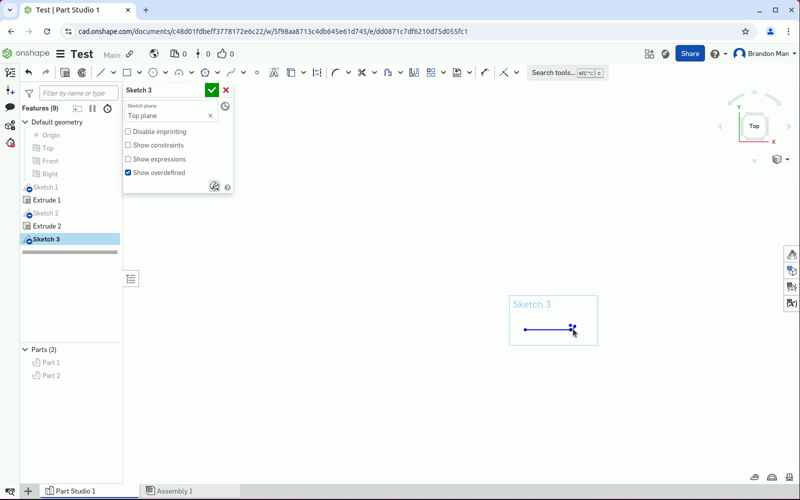
key(l)
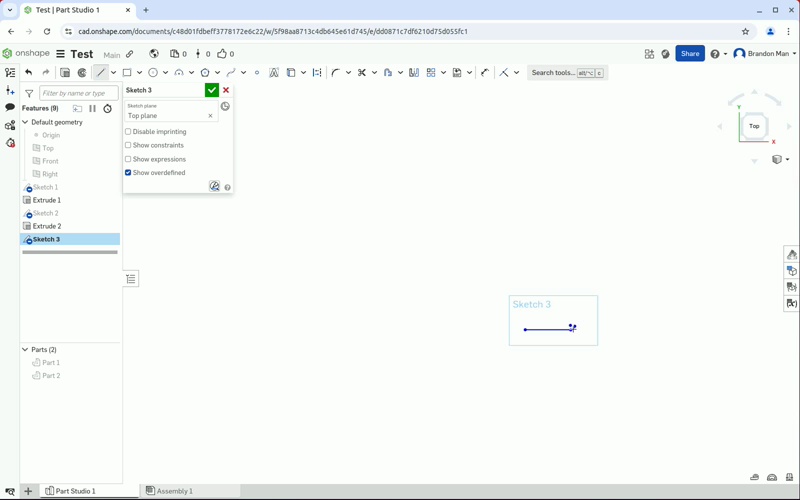
mouse_move(574, 326)
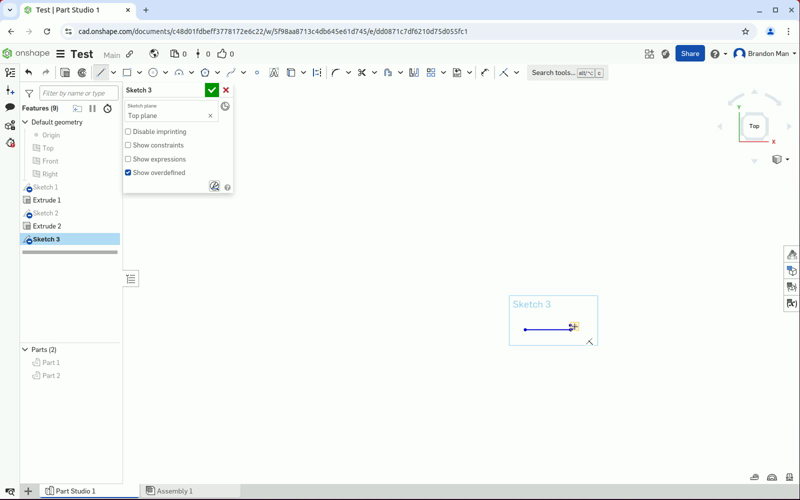
scroll(6)
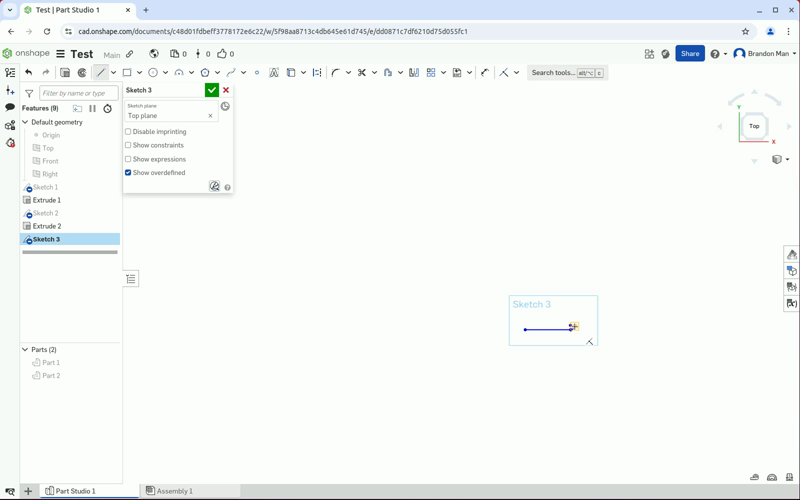
scroll(6)
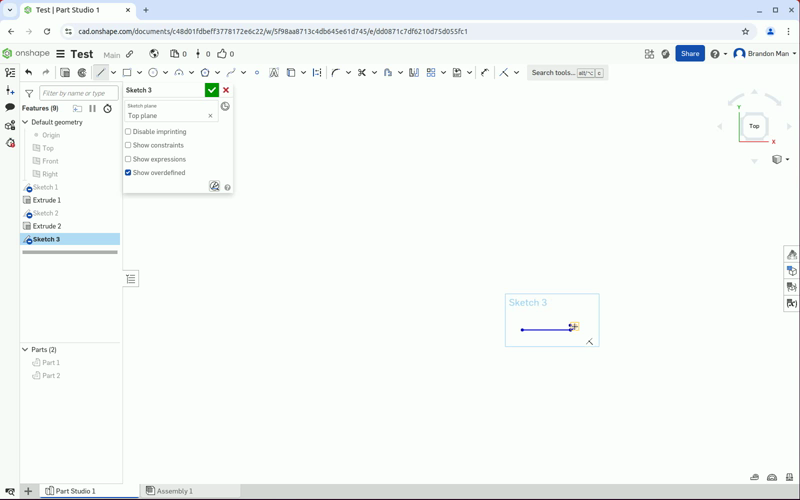
scroll(6)
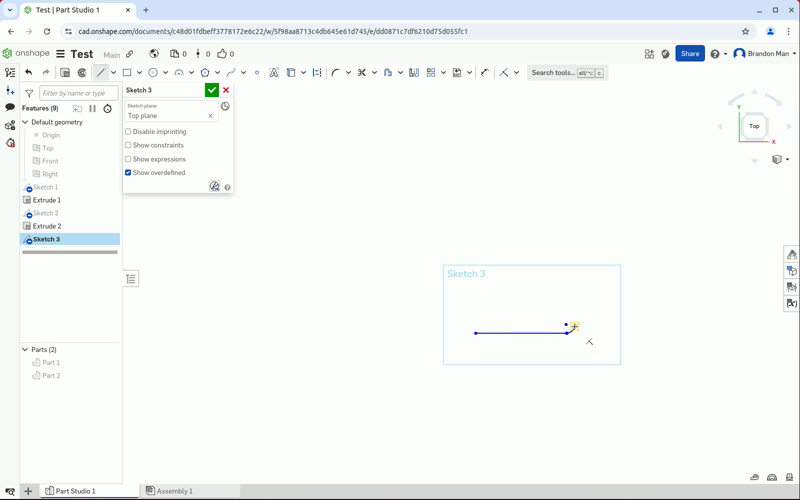
scroll(6)
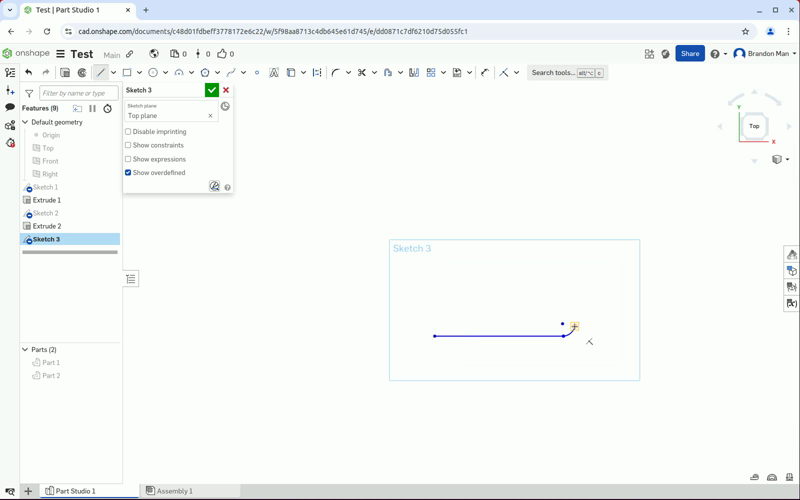
scroll(6)
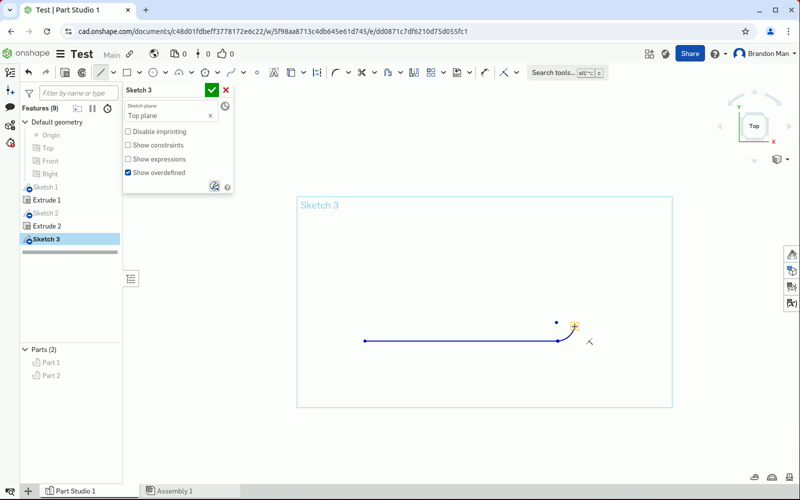
scroll(6)
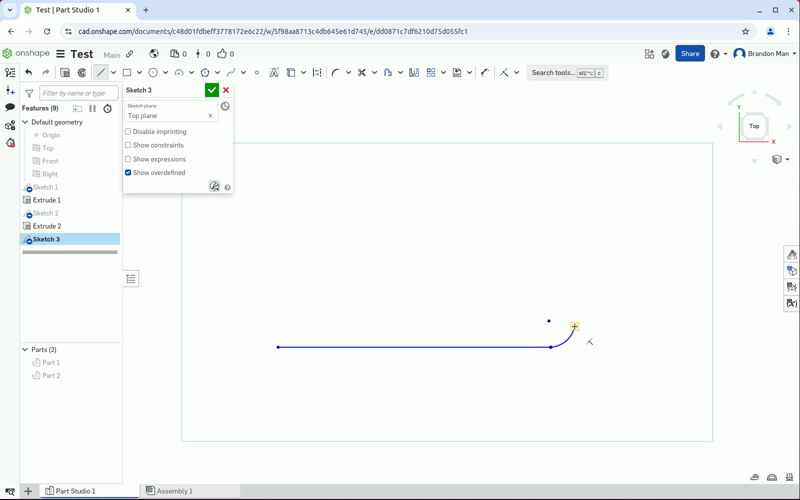
scroll(6)
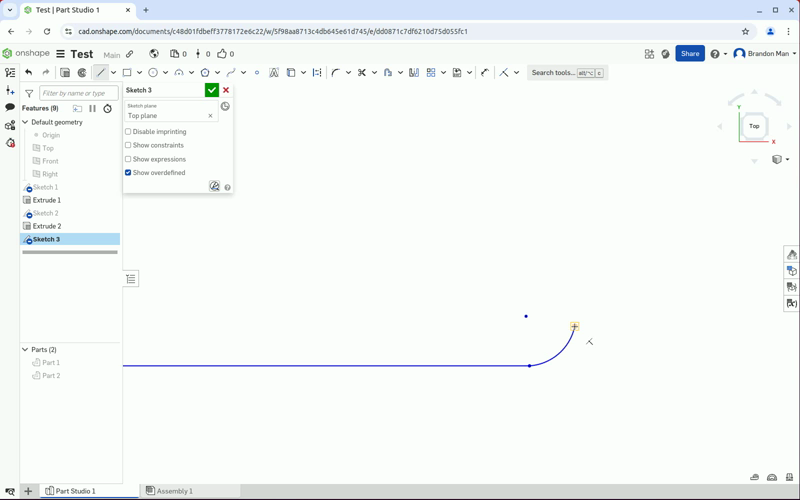
click(574, 326)
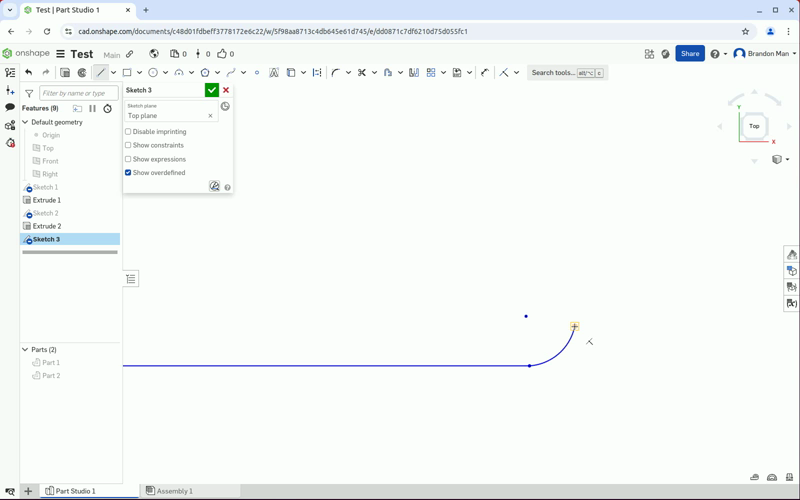
scroll(-6)
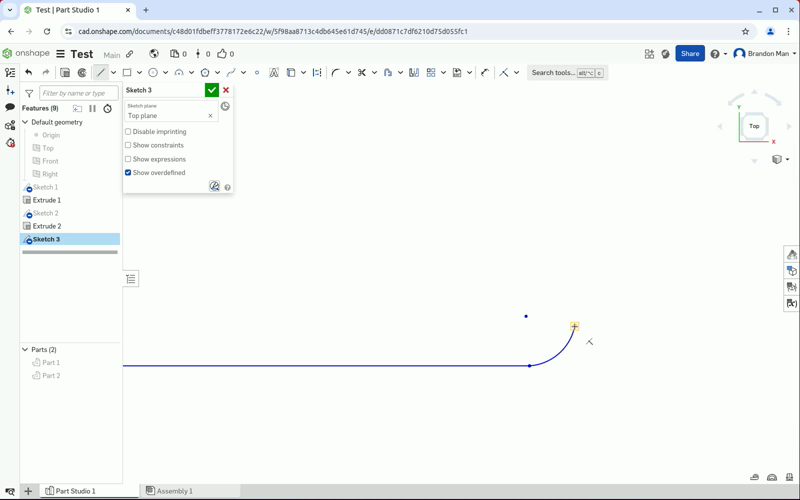
scroll(-6)
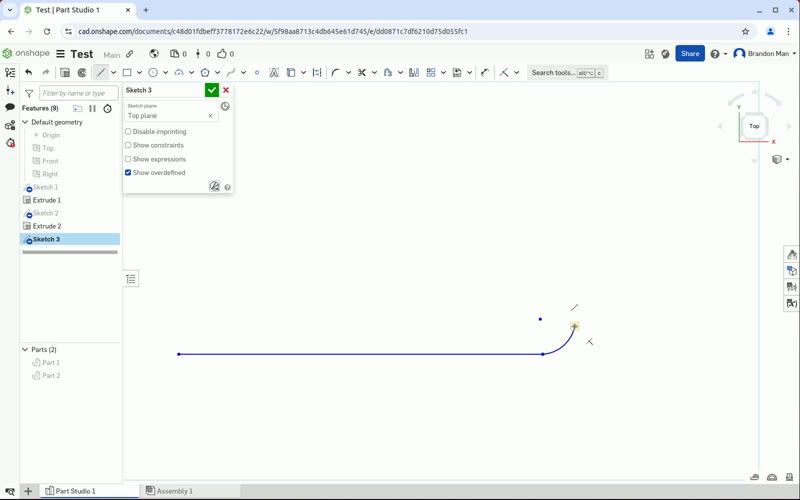
scroll(-6)
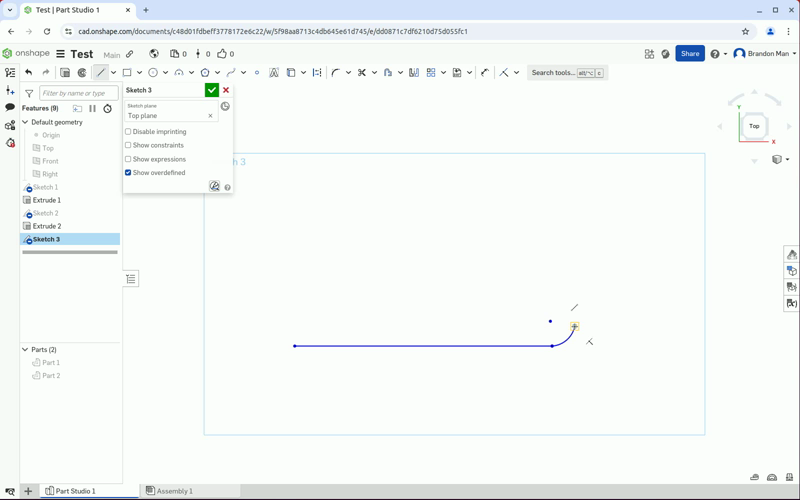
scroll(-6)
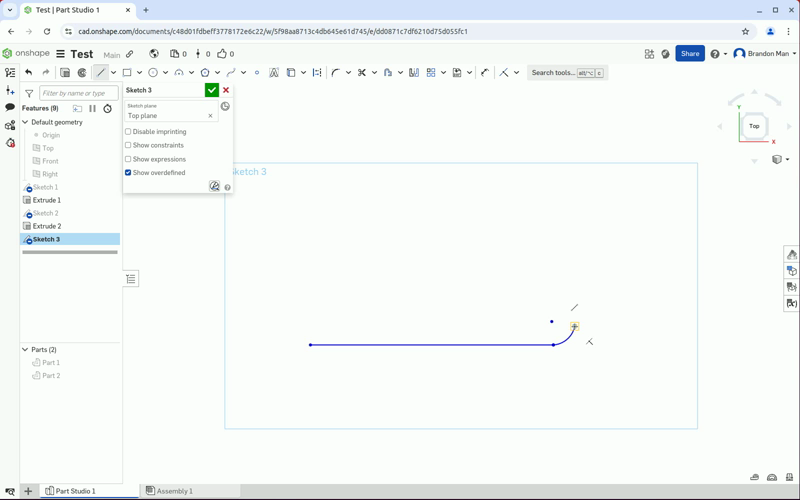
scroll(-6)
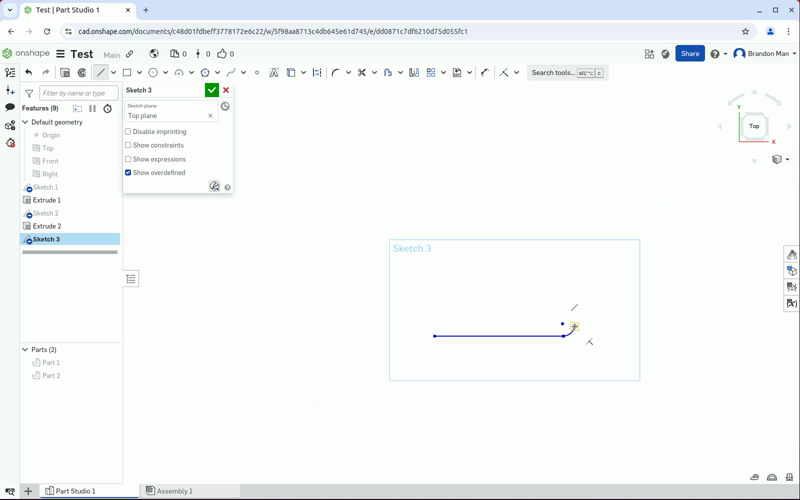
scroll(-6)
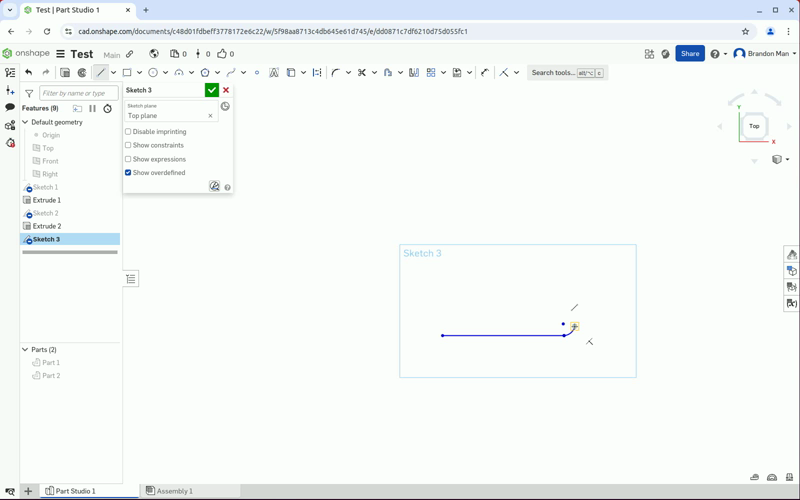
scroll(-6)
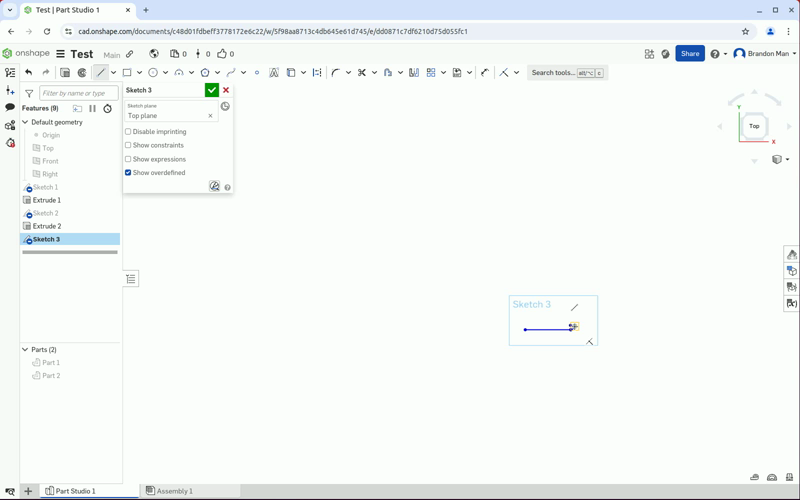
key_down(shift)
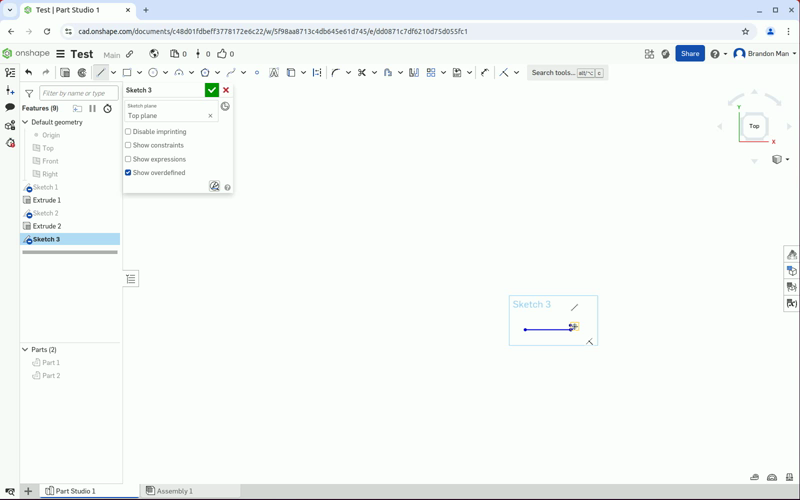
mouse_move(589, 326)
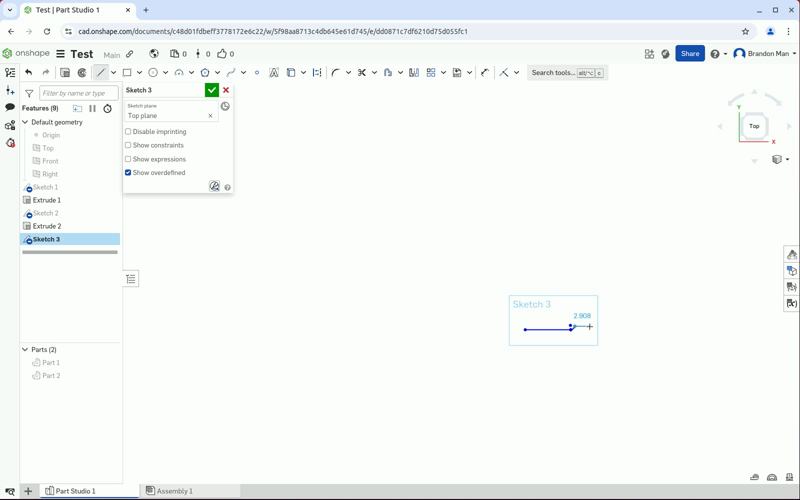
mouse_move(574, 274)
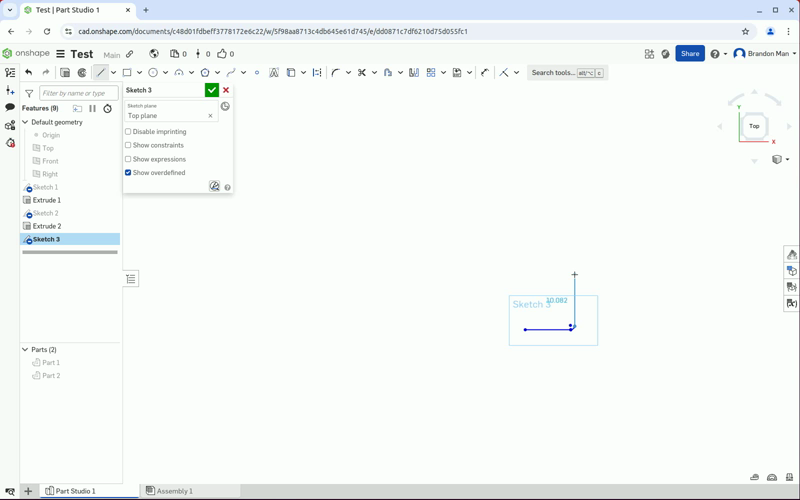
click(574, 274)
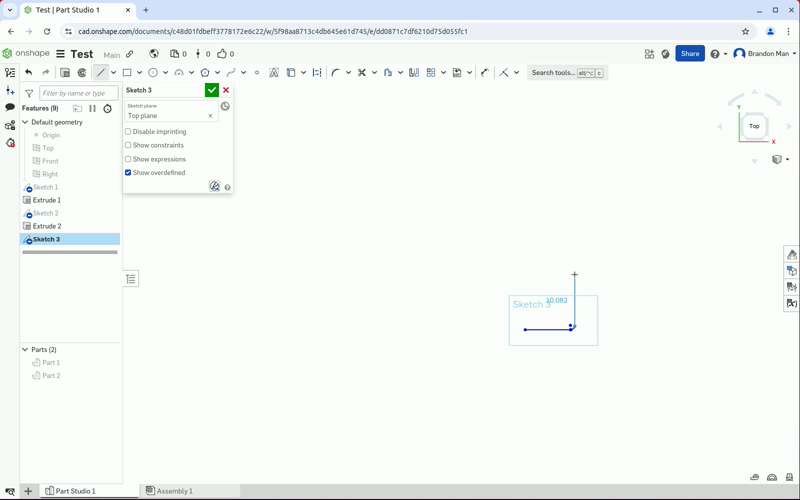
key_up(shift)
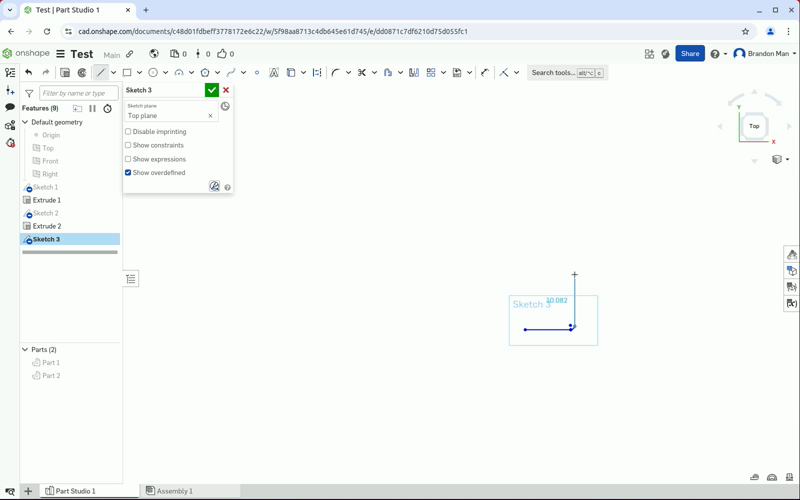
key(esc)
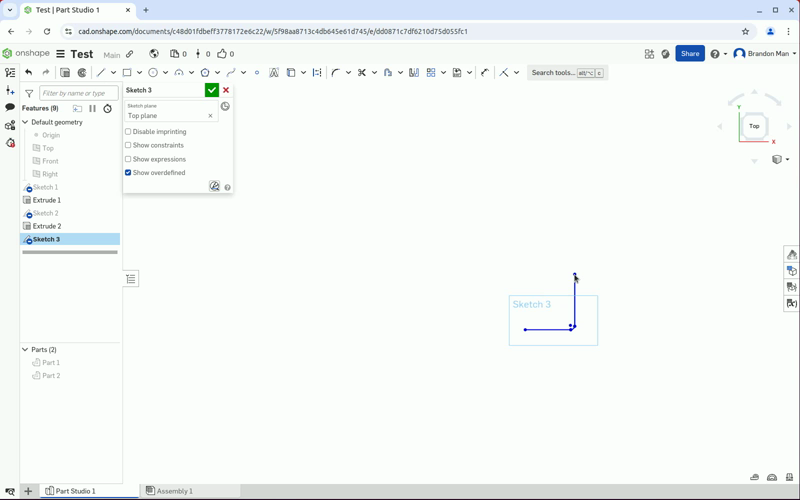
key(a)
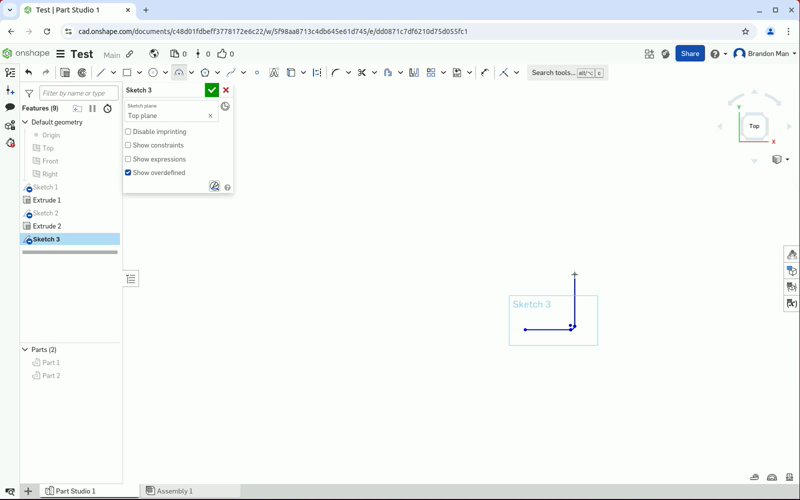
mouse_move(574, 274)
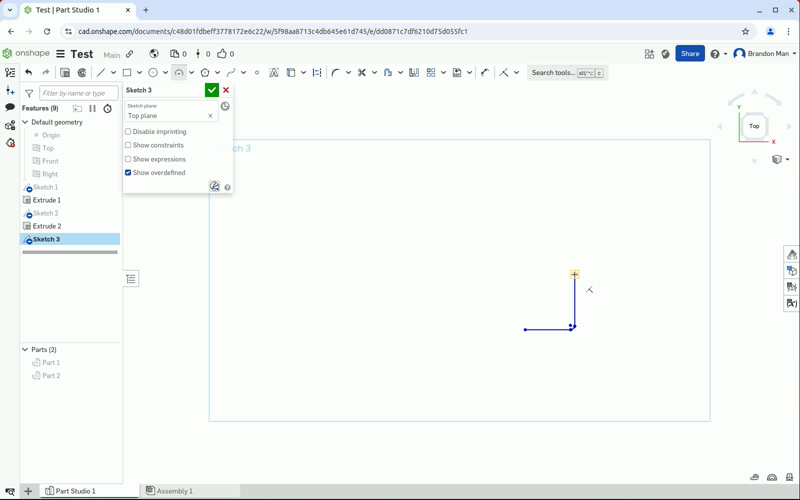
click(574, 274)
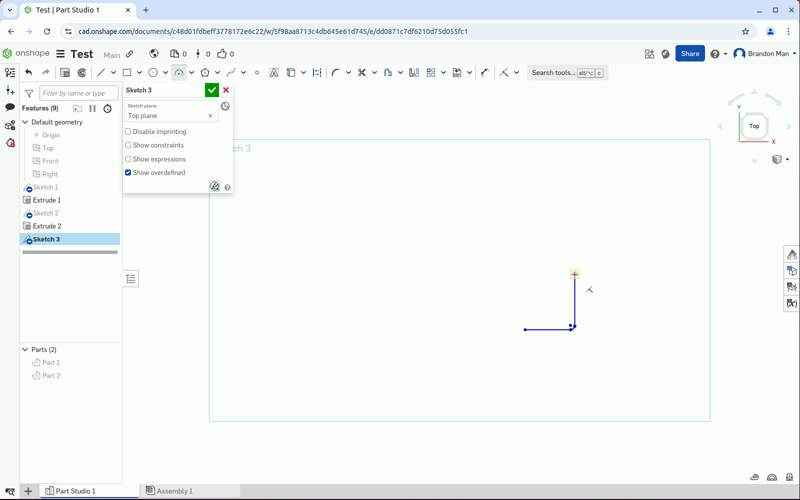
key_down(shift)
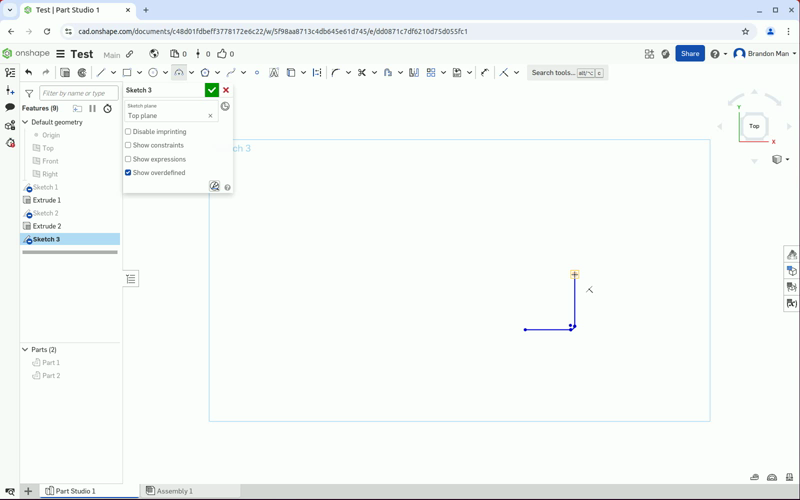
mouse_move(570, 270)
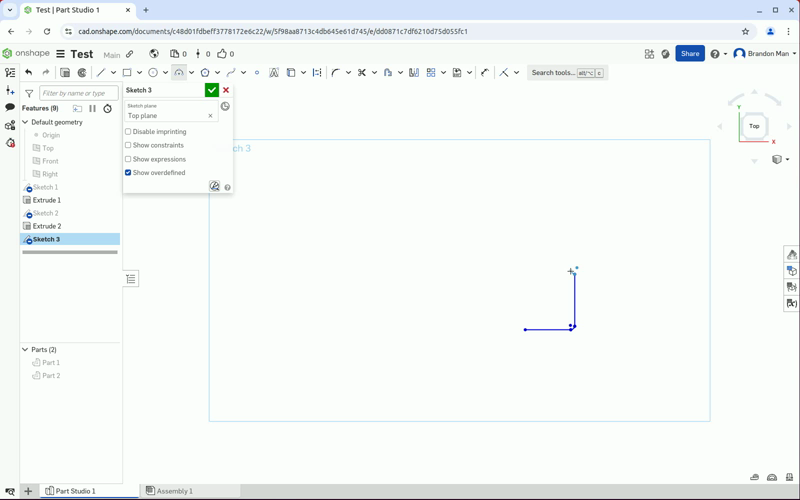
scroll(6)
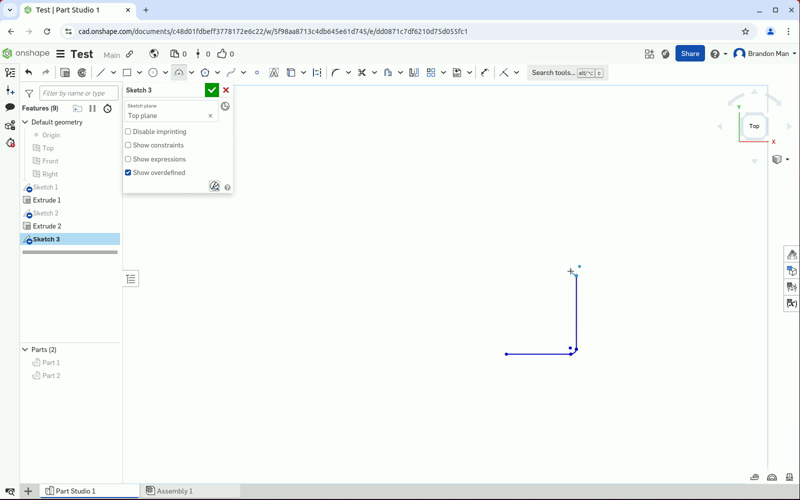
scroll(6)
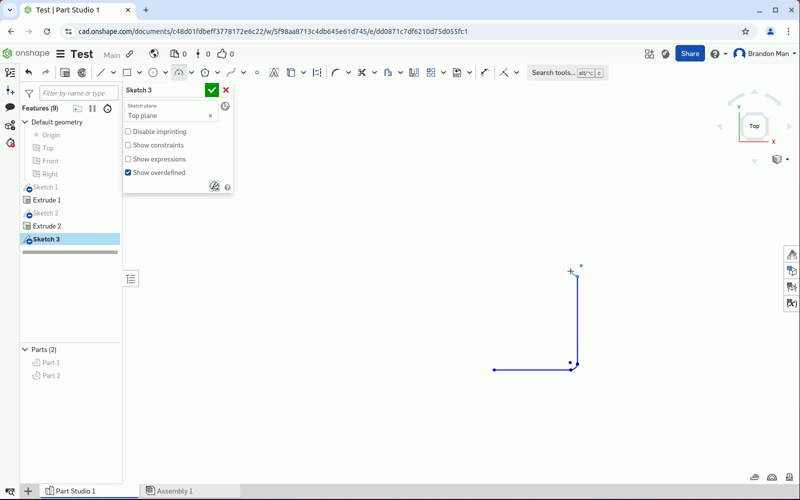
scroll(6)
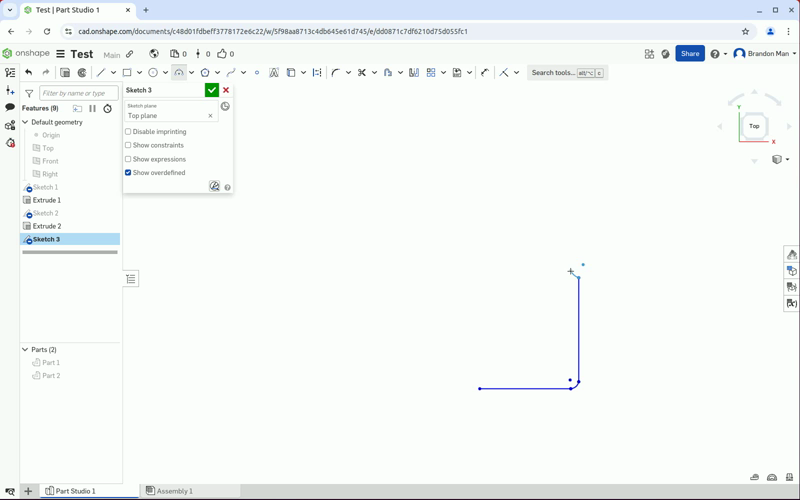
scroll(6)
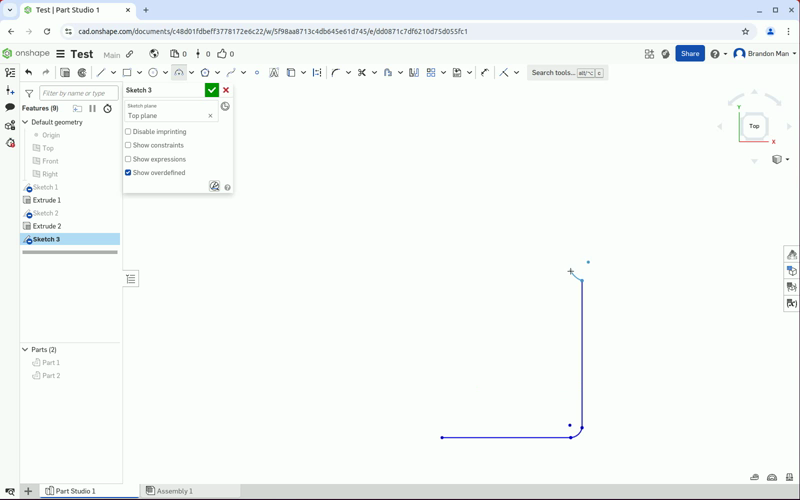
scroll(6)
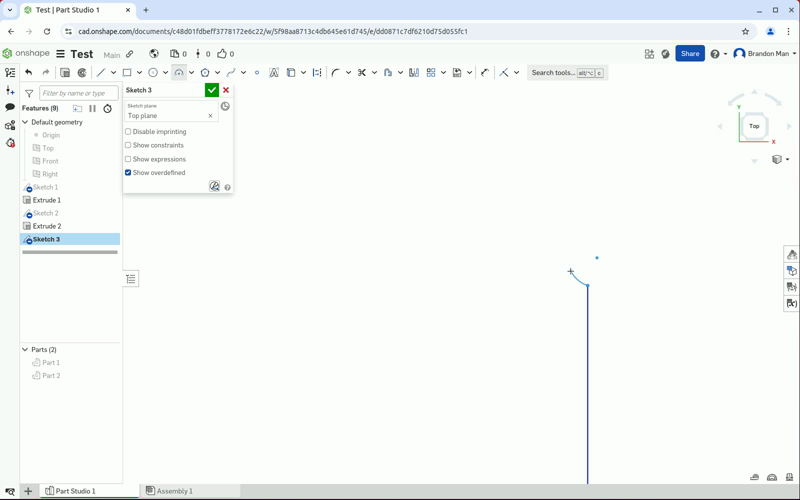
scroll(6)
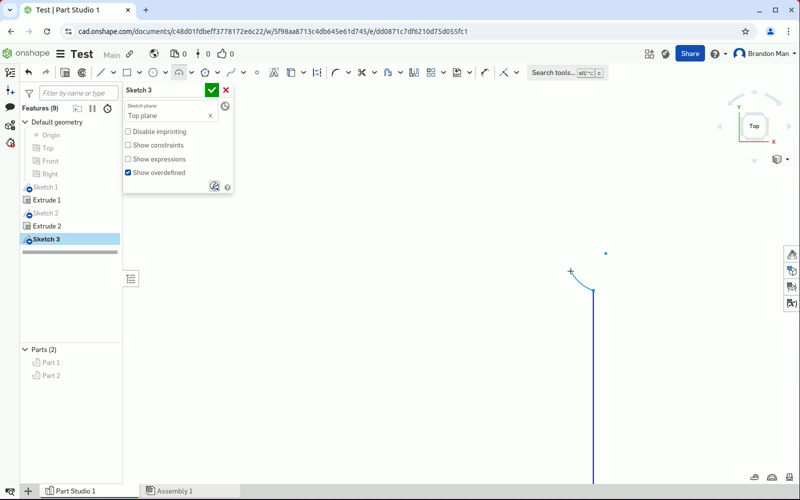
scroll(6)
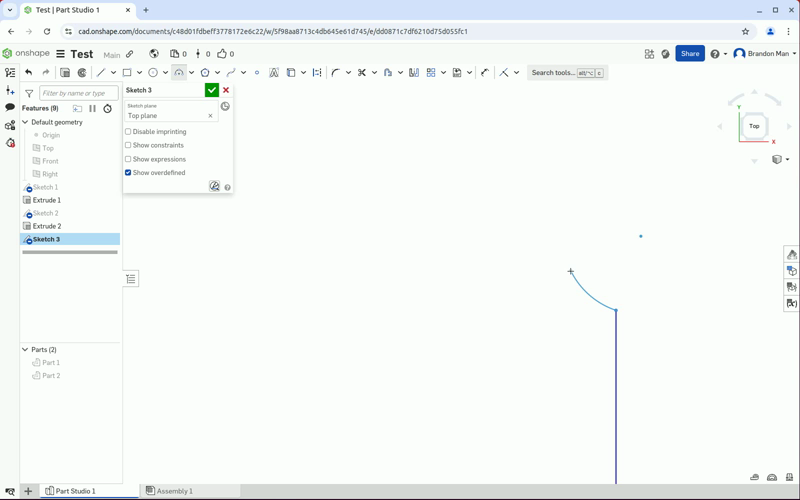
click(570, 270)
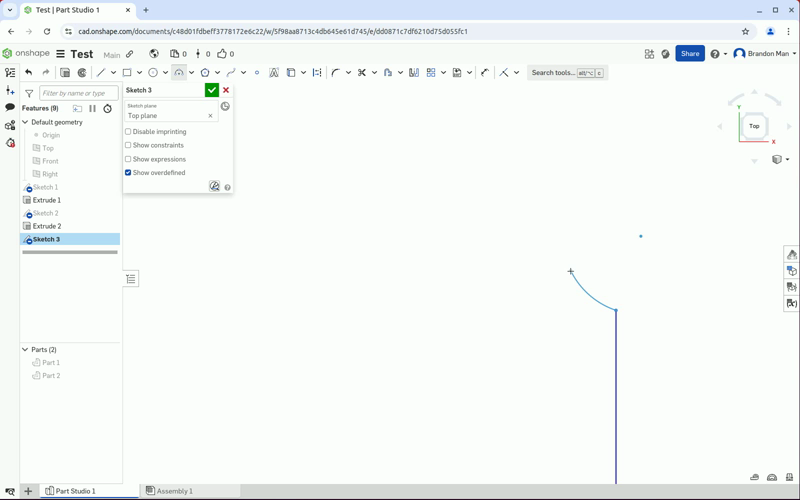
scroll(-6)
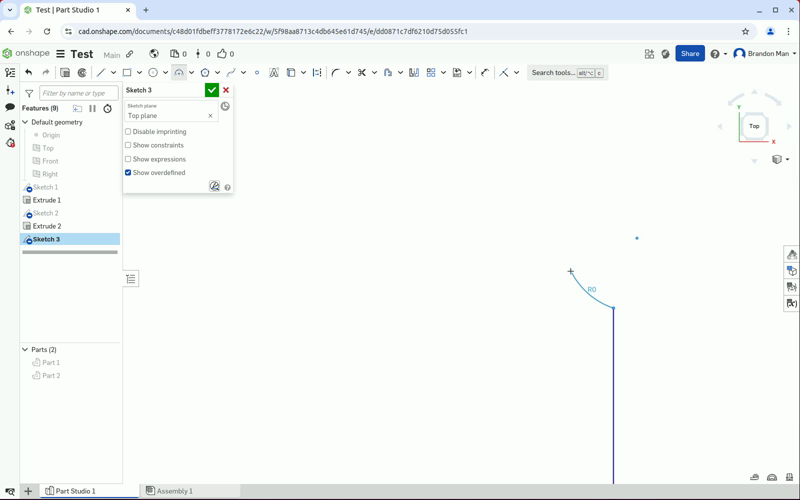
scroll(-6)
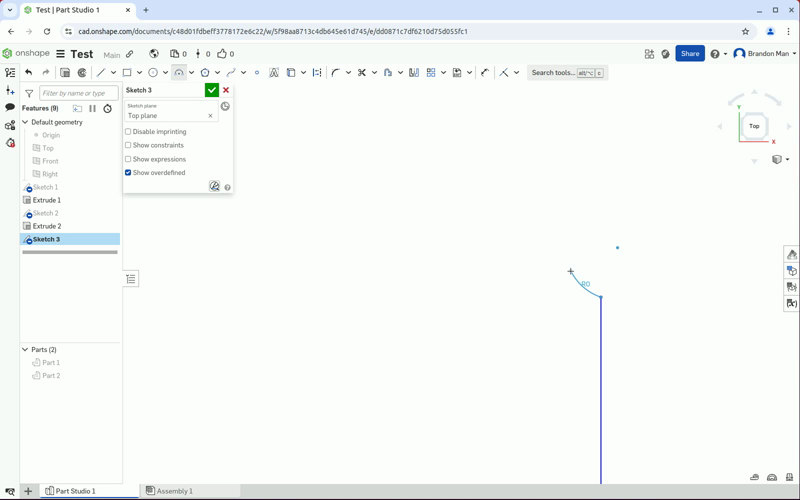
scroll(-6)
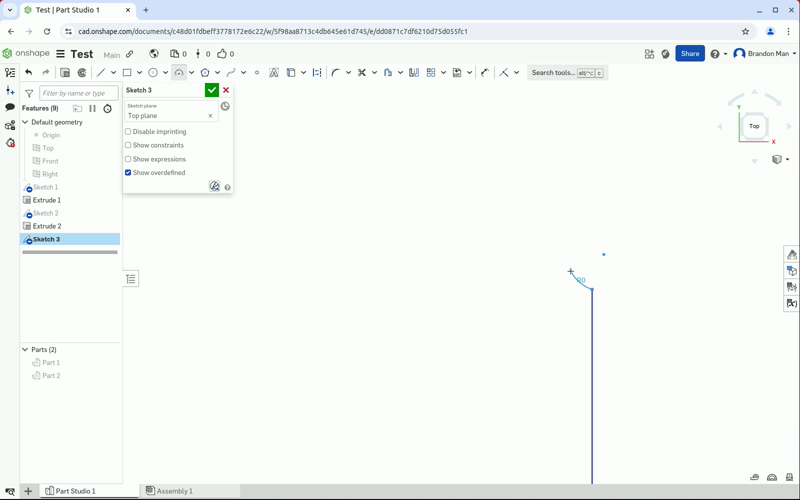
scroll(-6)
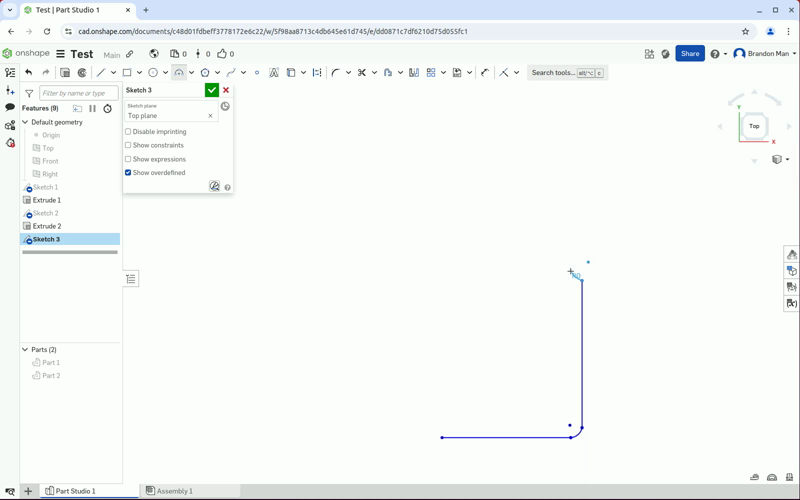
scroll(-6)
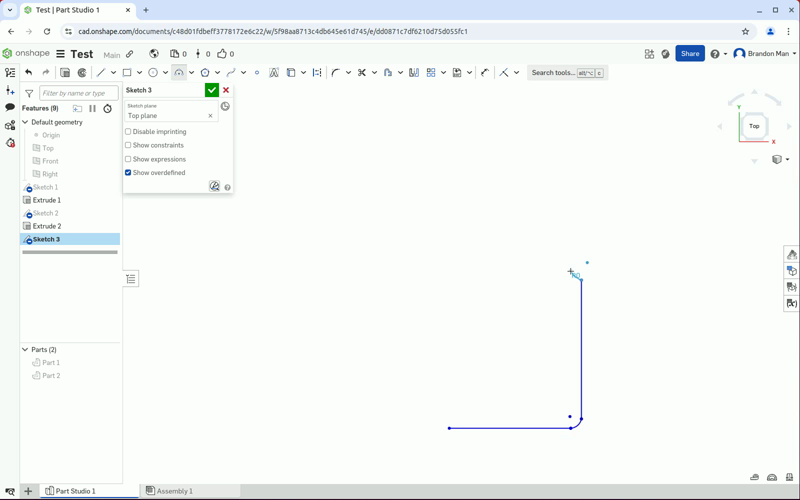
scroll(-6)
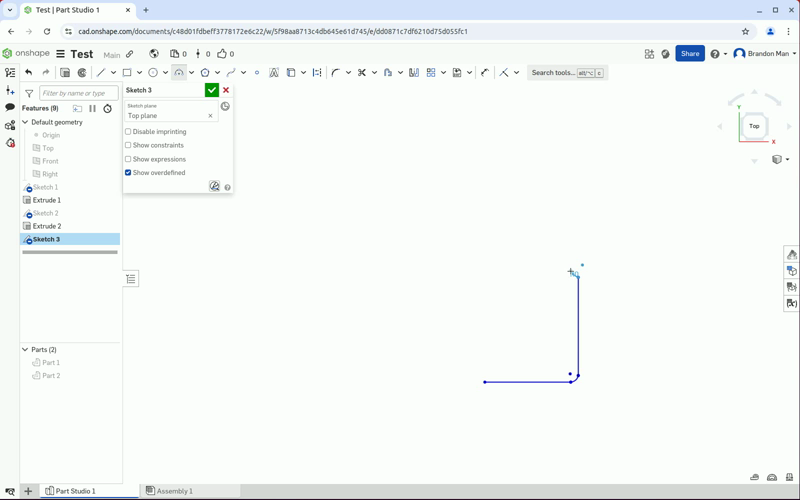
scroll(-6)
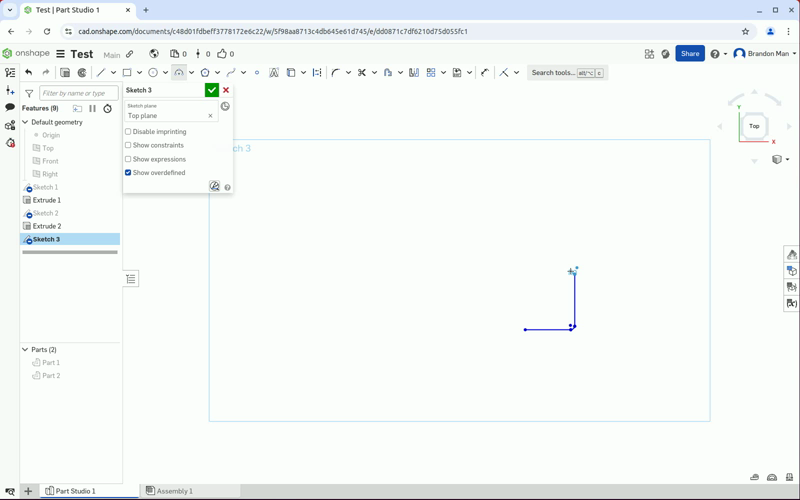
mouse_move(573, 271)
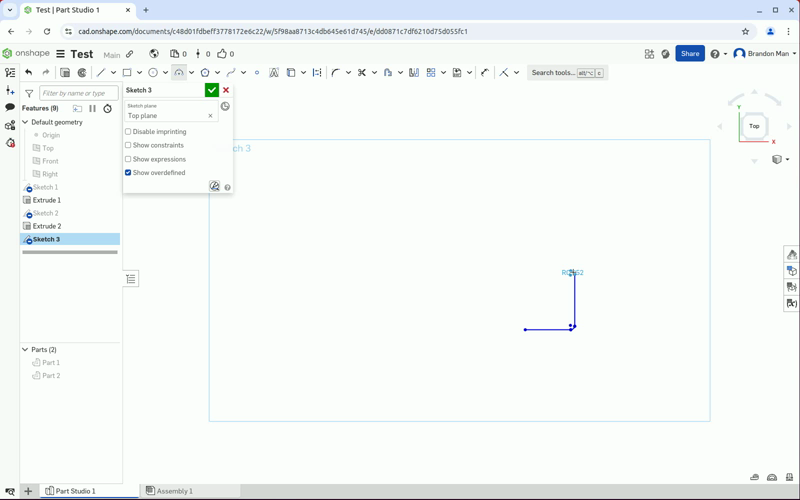
scroll(6)
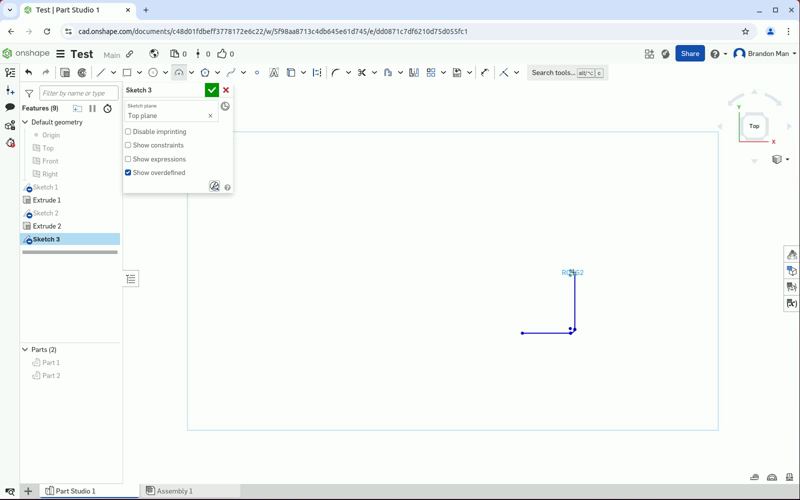
scroll(6)
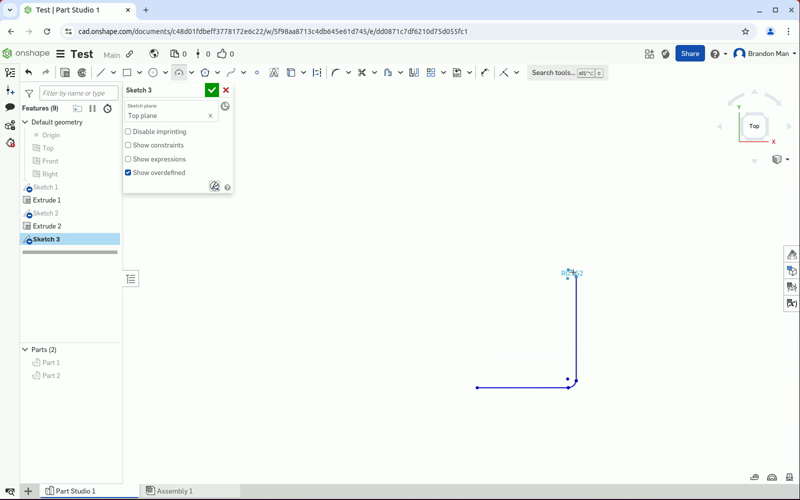
scroll(6)
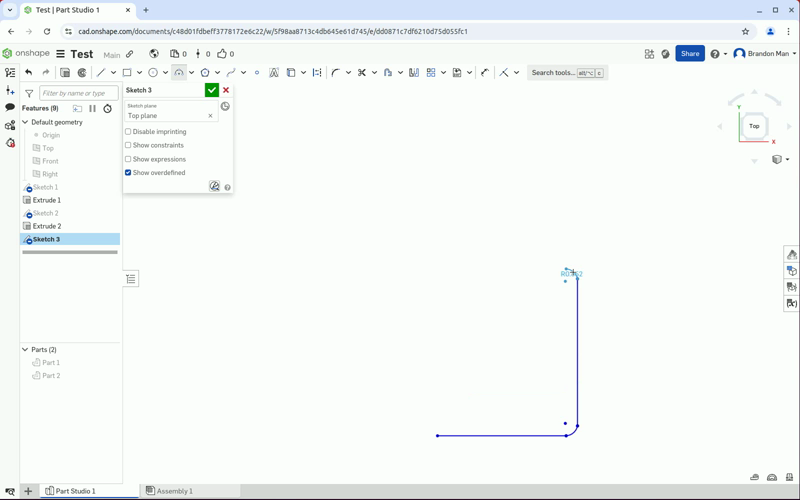
scroll(6)
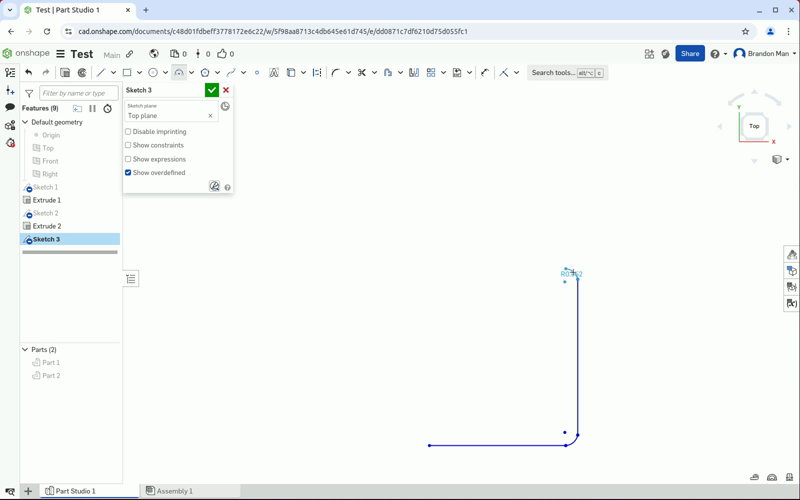
scroll(6)
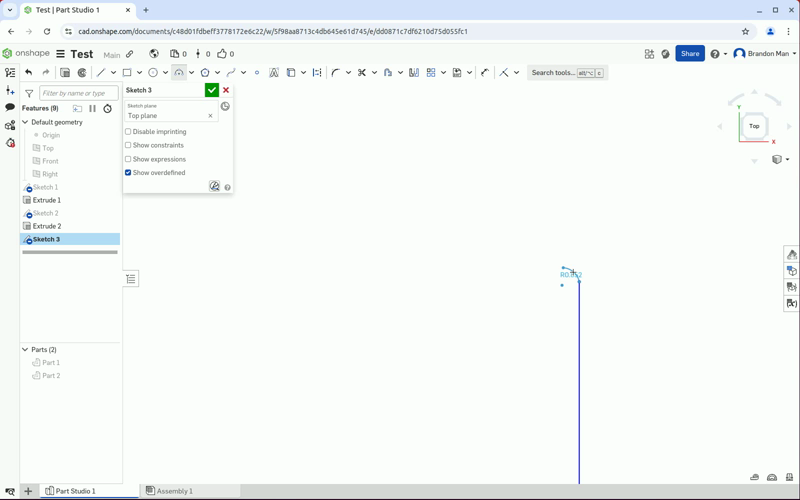
scroll(6)
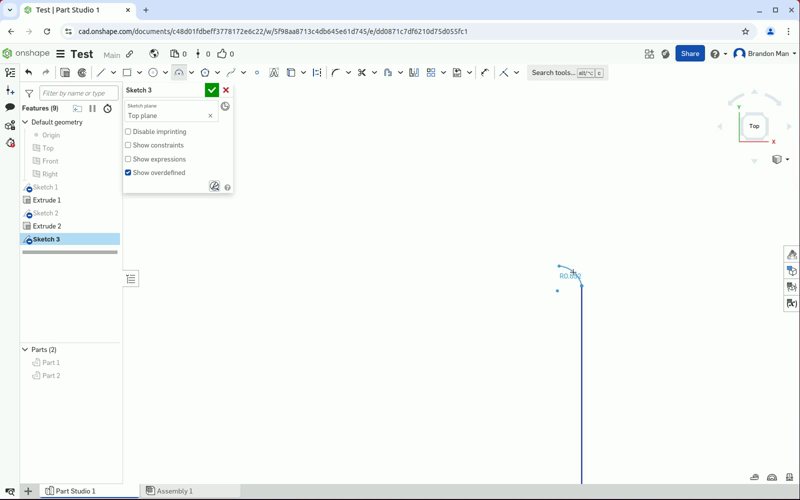
scroll(6)
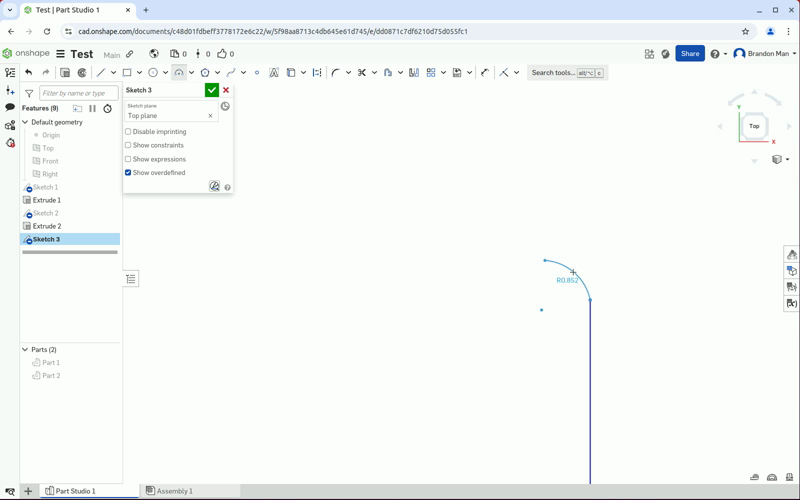
click(573, 271)
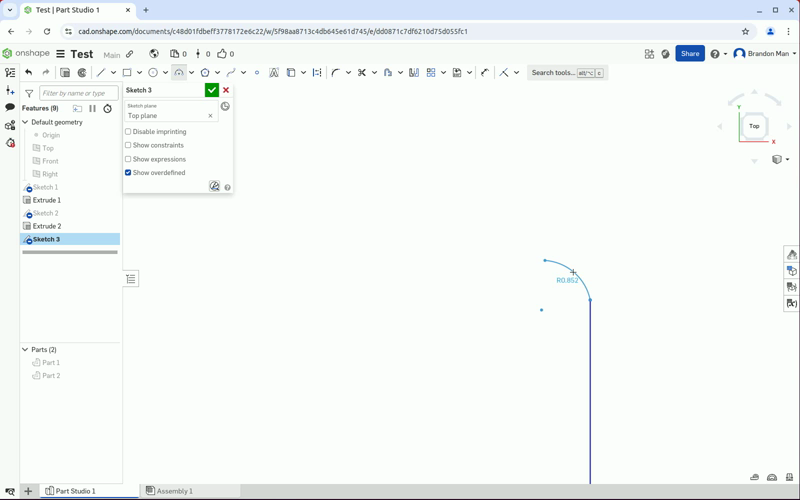
scroll(-6)
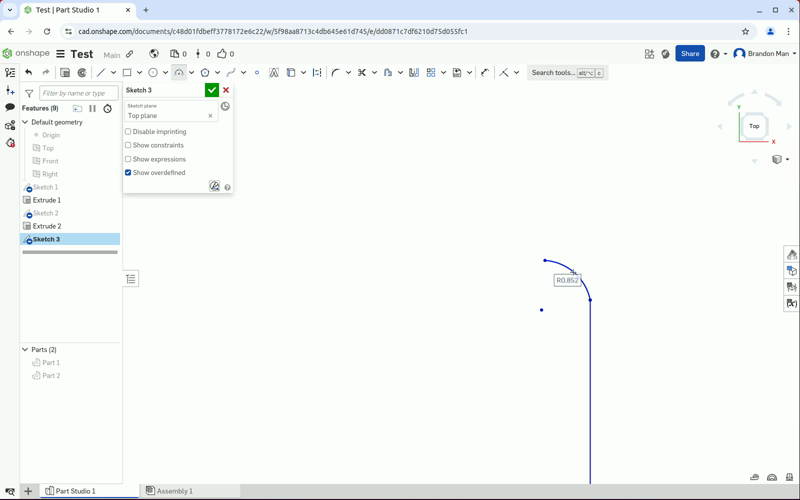
scroll(-6)
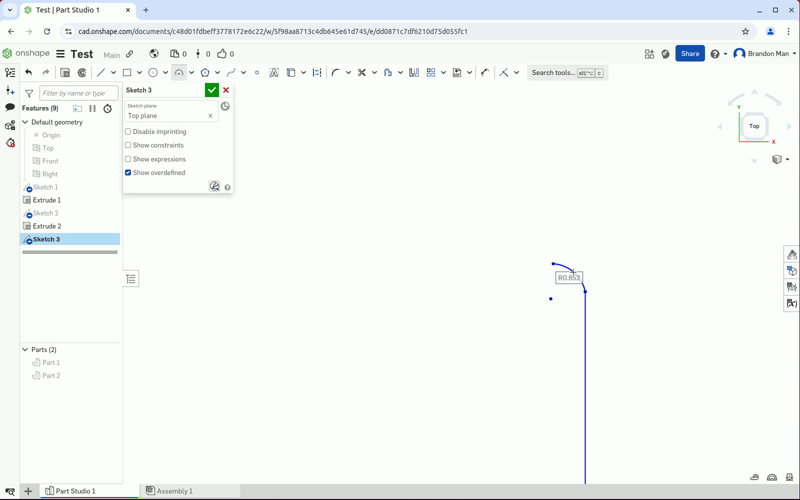
scroll(-6)
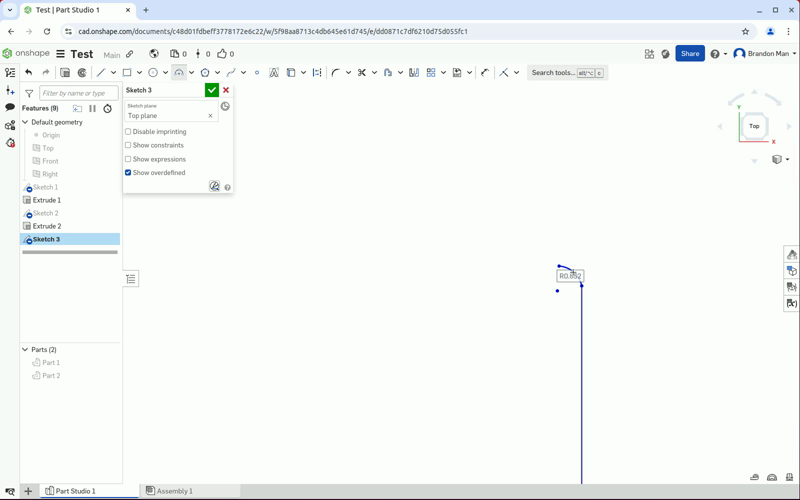
scroll(-6)
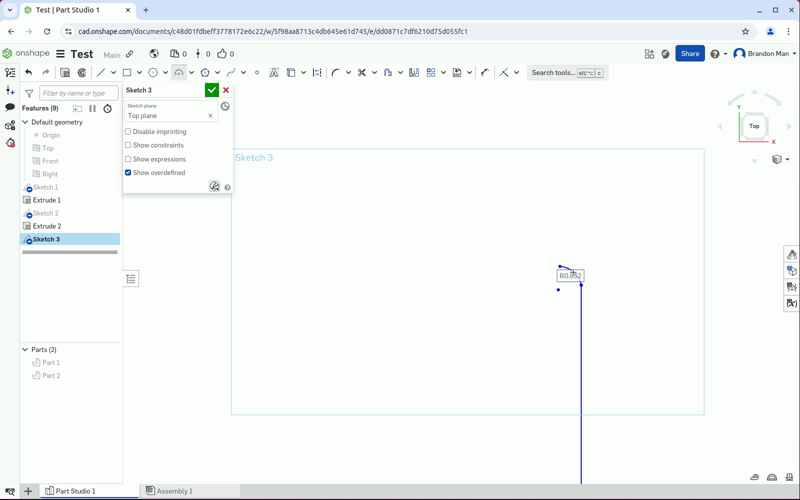
scroll(-6)
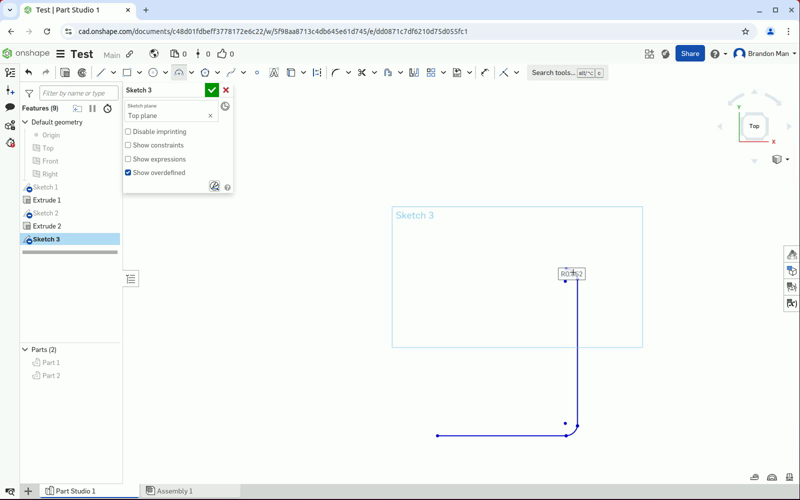
scroll(-6)
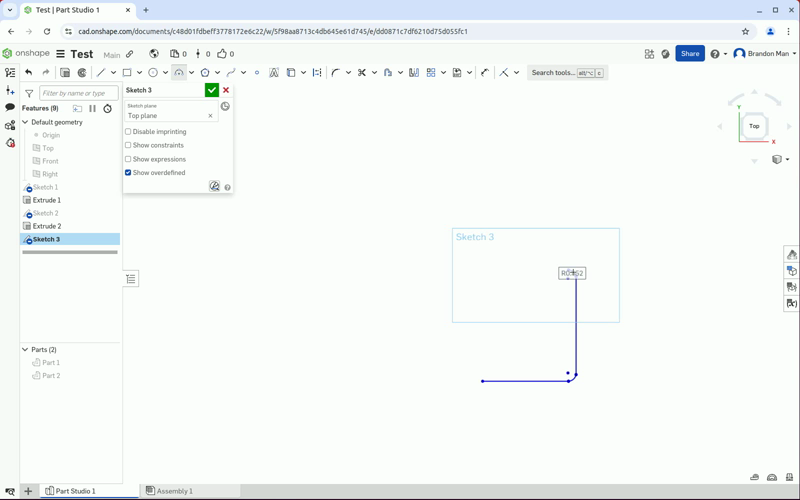
scroll(-6)
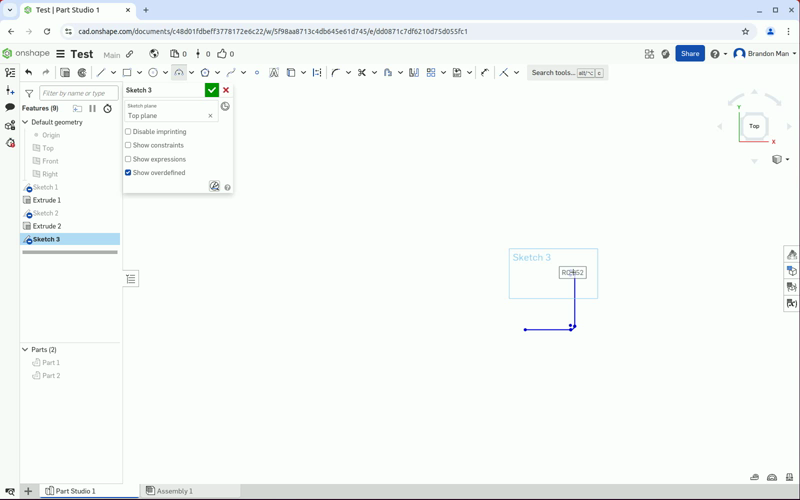
key_up(shift)
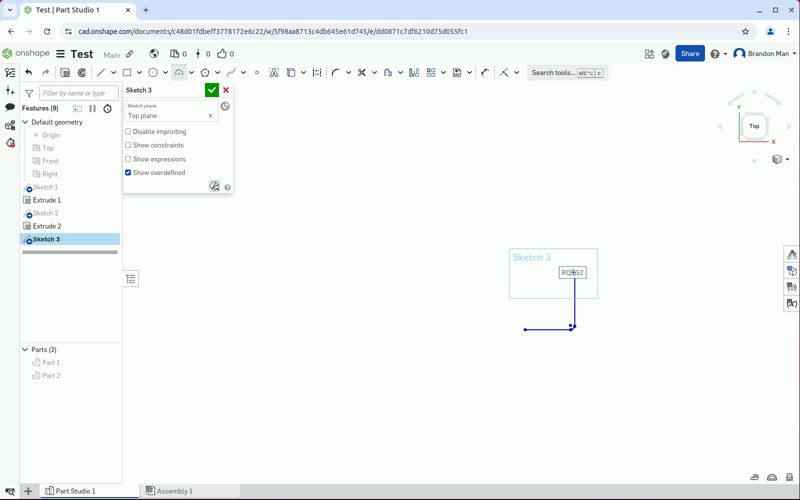
key(esc)
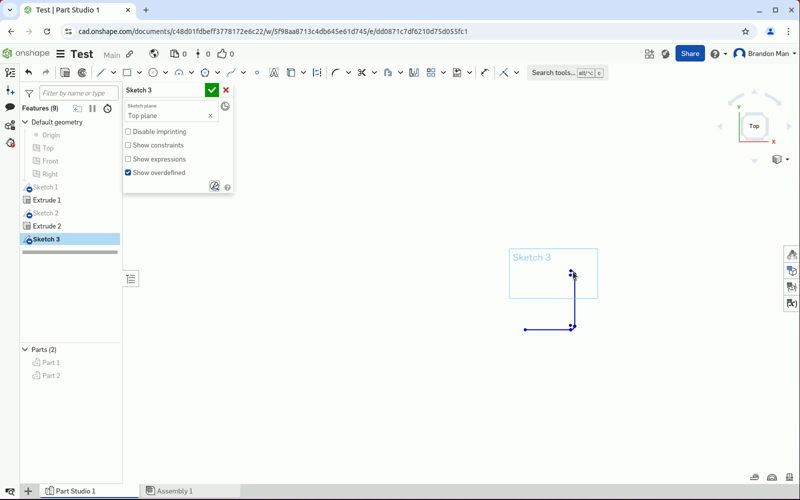
key(l)
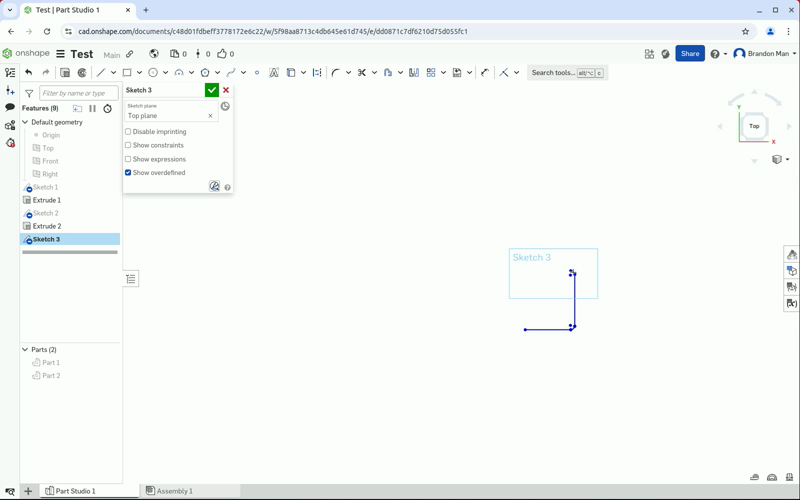
mouse_move(570, 270)
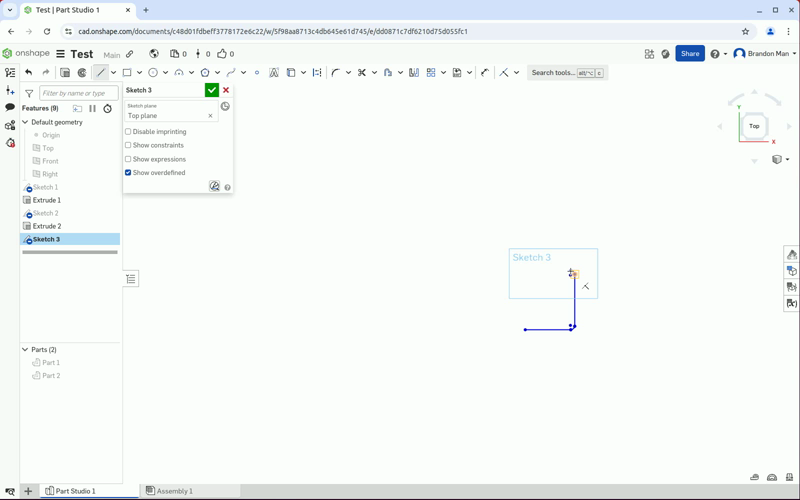
scroll(6)
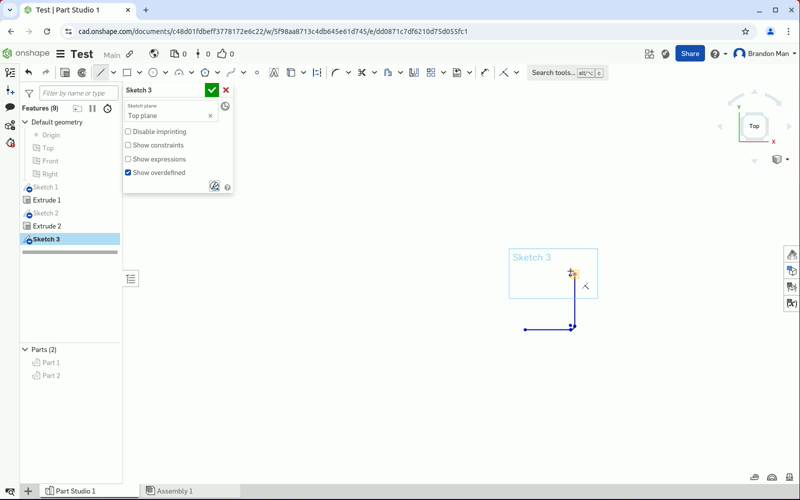
scroll(6)
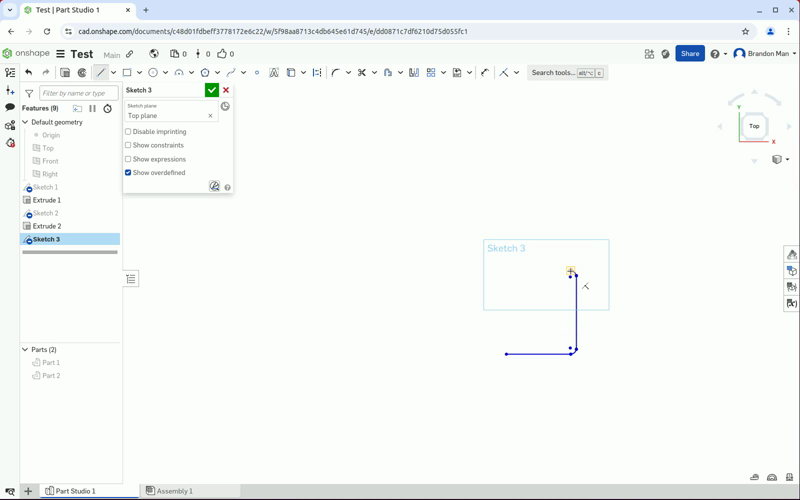
scroll(6)
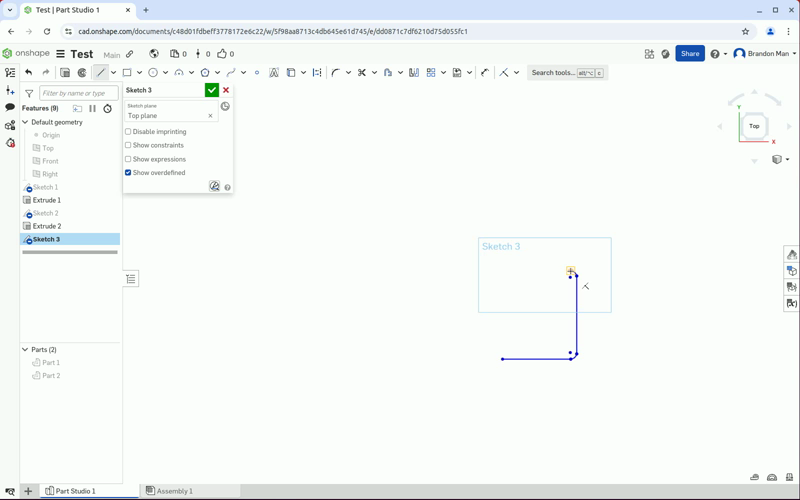
scroll(6)
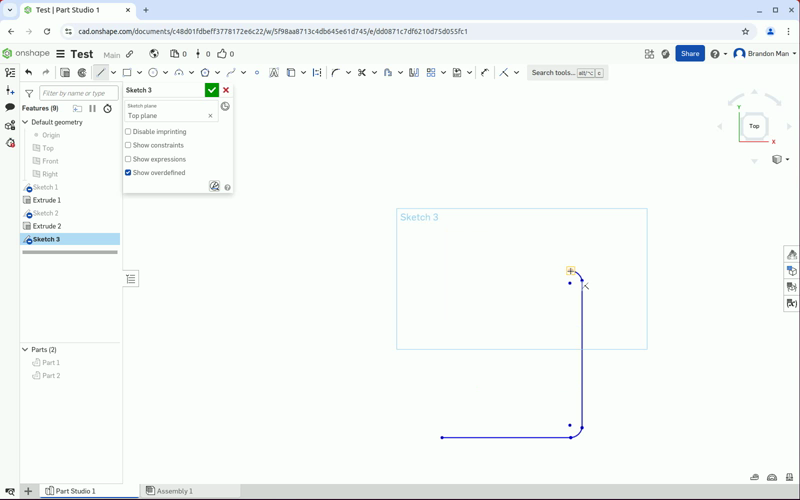
scroll(6)
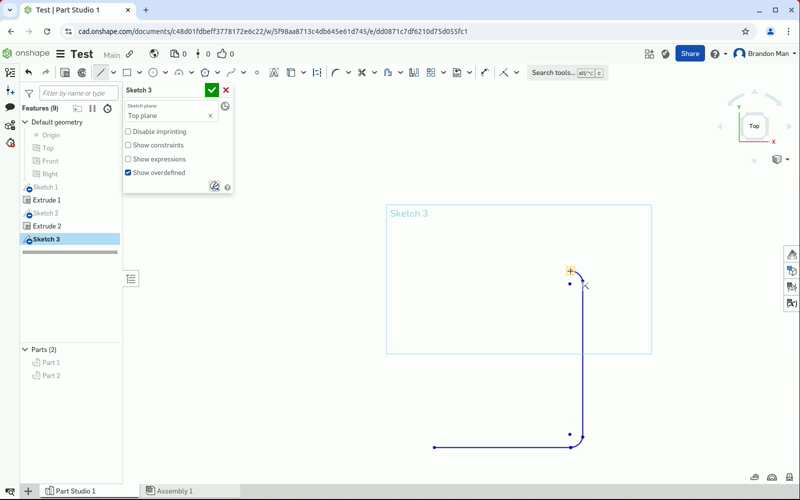
scroll(6)
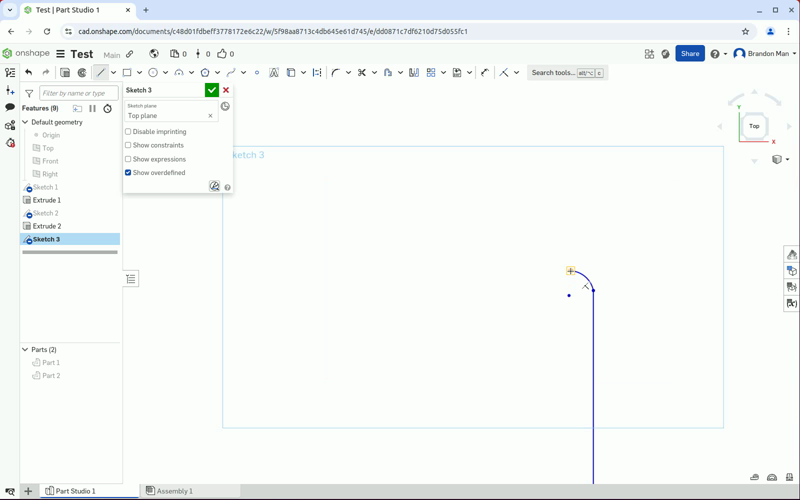
scroll(6)
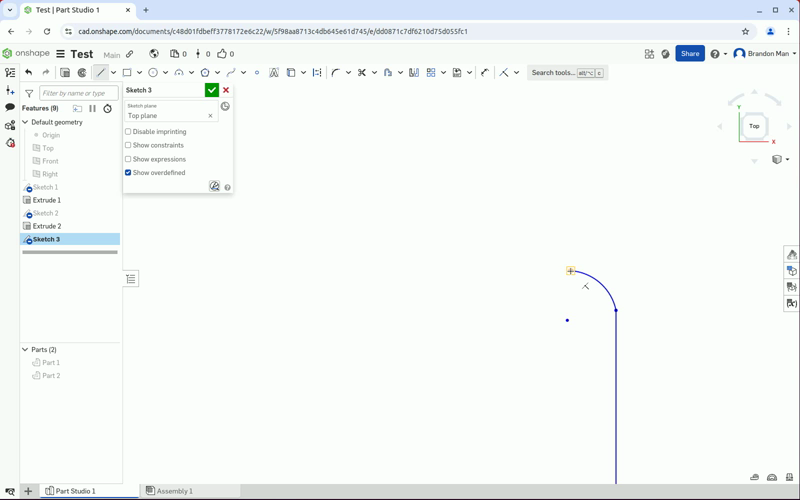
click(570, 270)
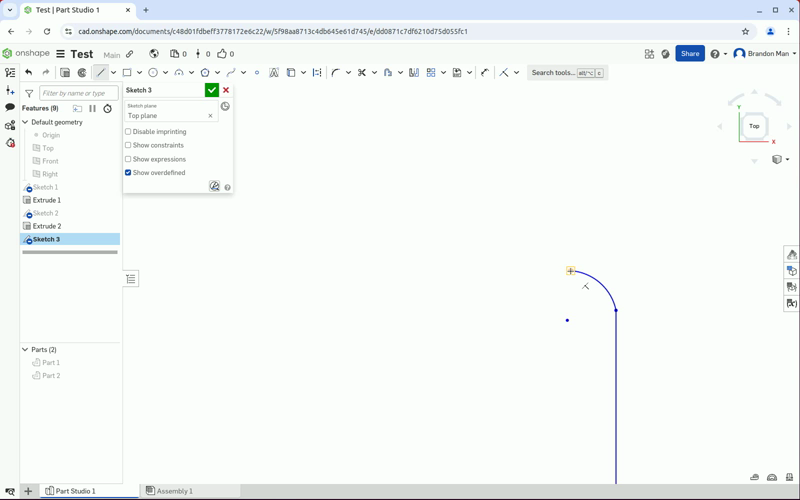
scroll(-6)
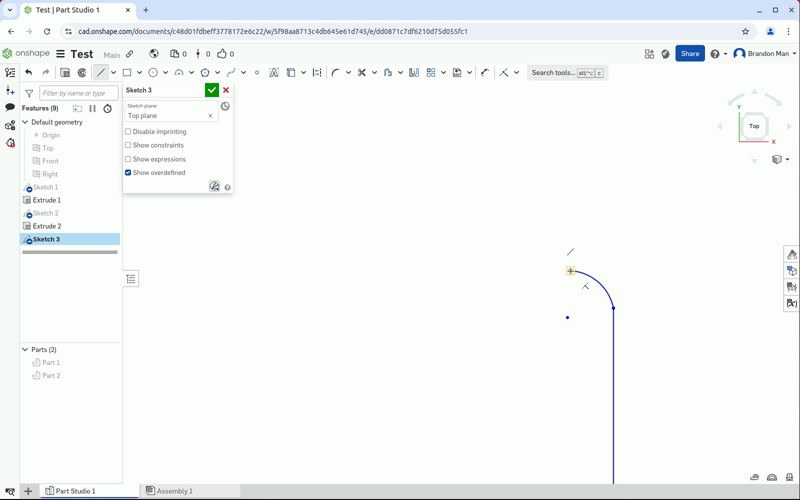
scroll(-6)
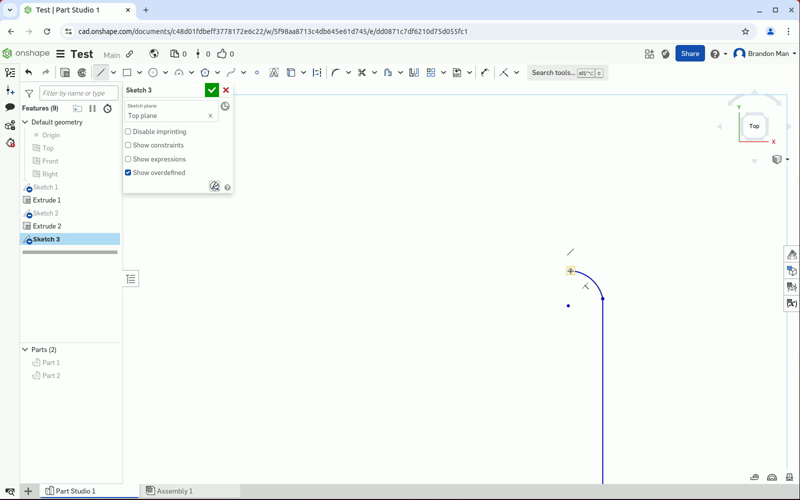
scroll(-6)
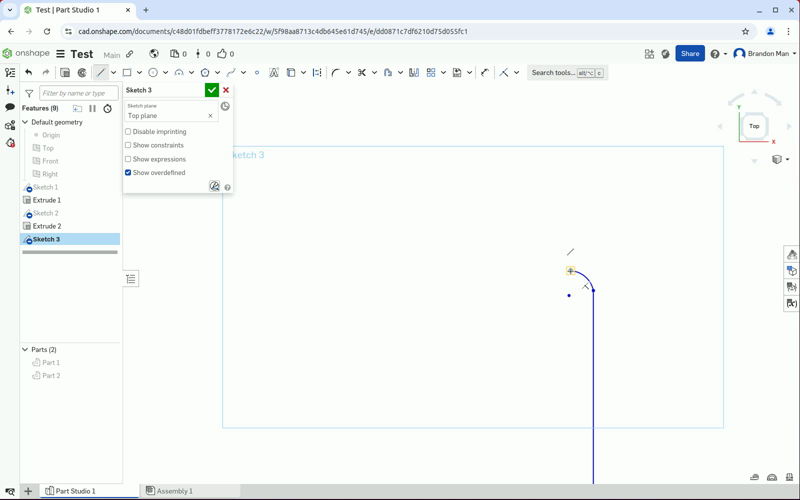
scroll(-6)
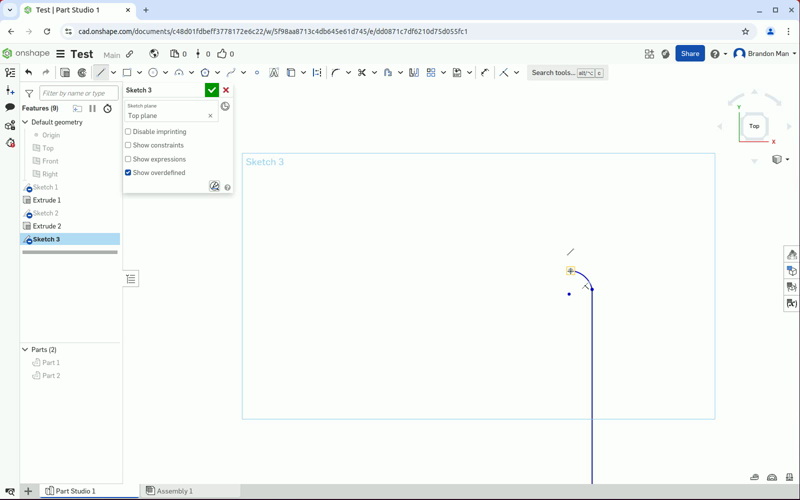
scroll(-6)
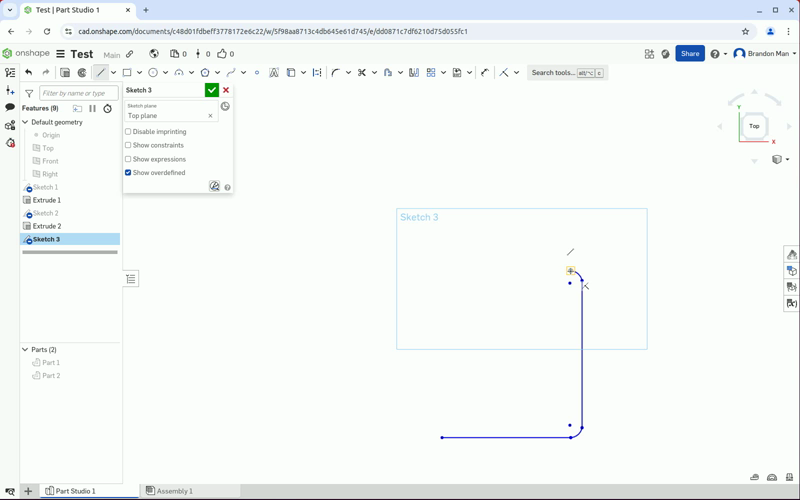
scroll(-6)
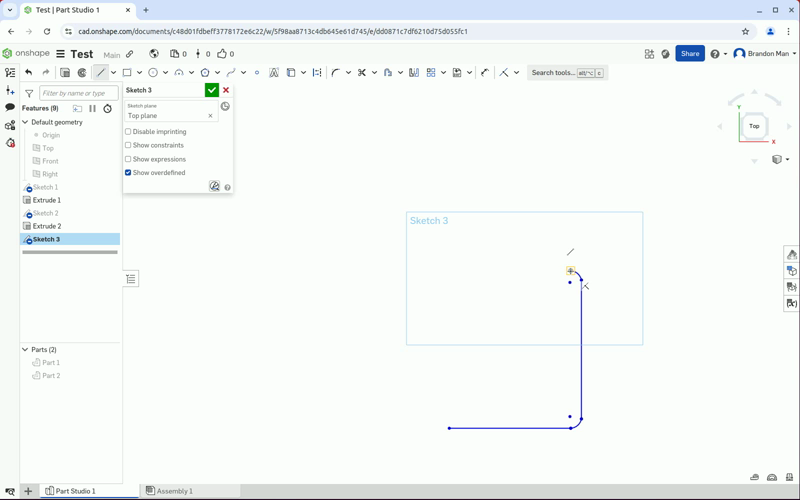
scroll(-6)
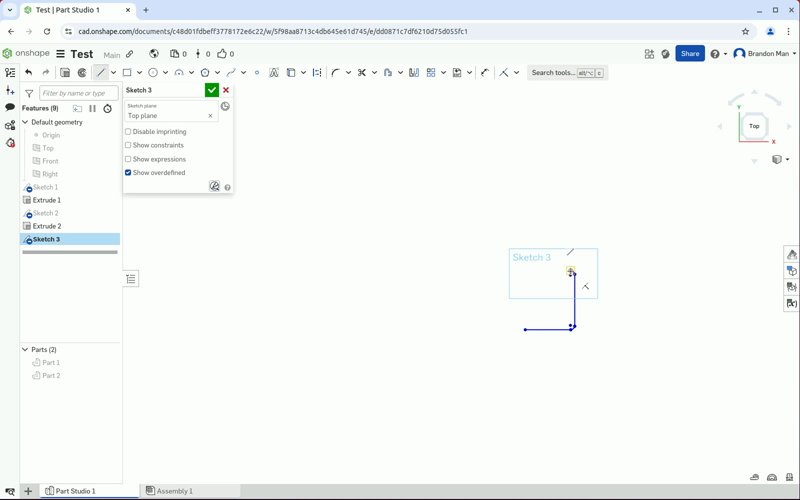
key_down(shift)
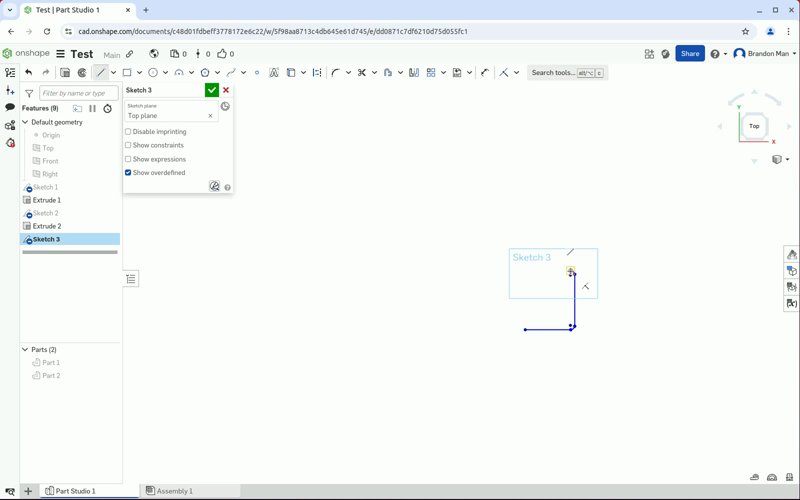
mouse_move(589, 270)
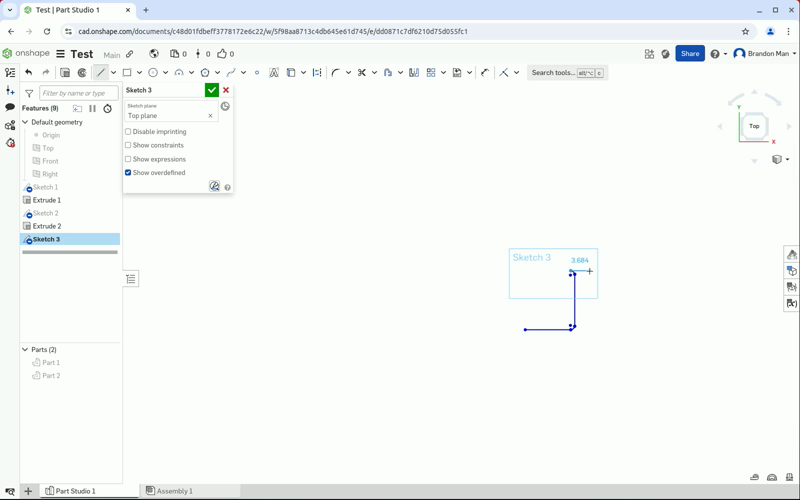
mouse_move(525, 270)
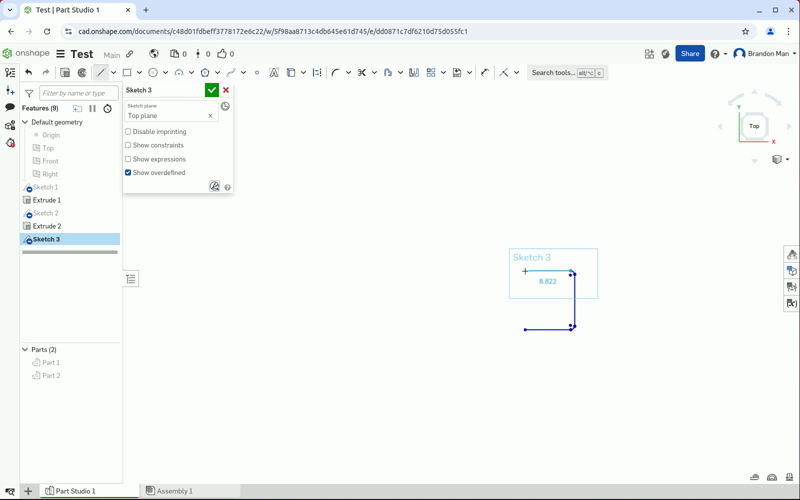
click(525, 270)
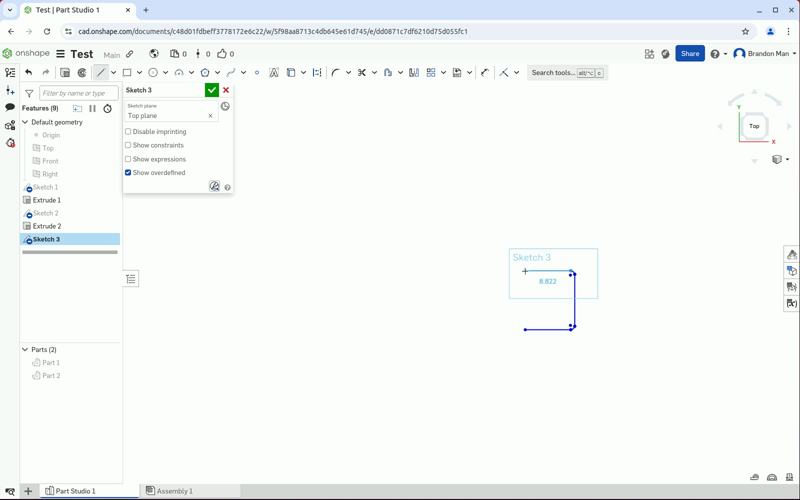
key_up(shift)
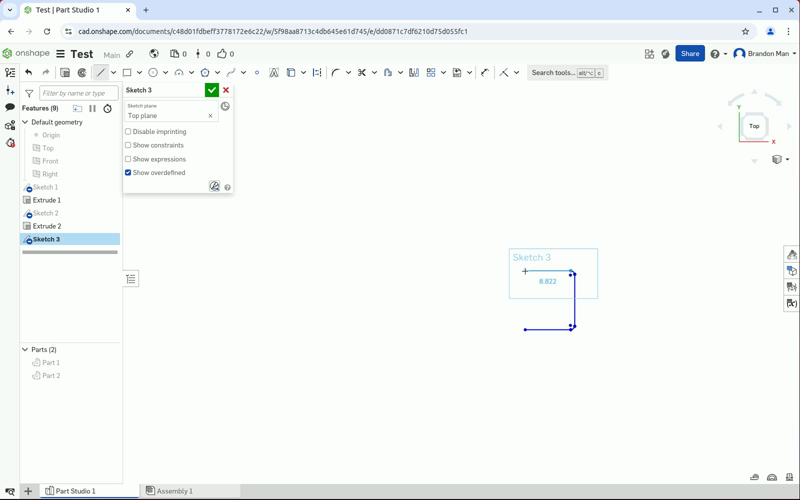
key_down(shift)
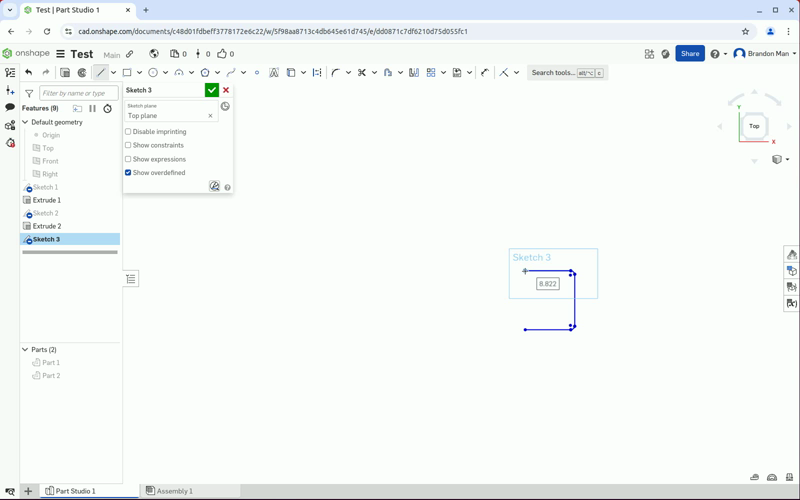
mouse_move(555, 270)
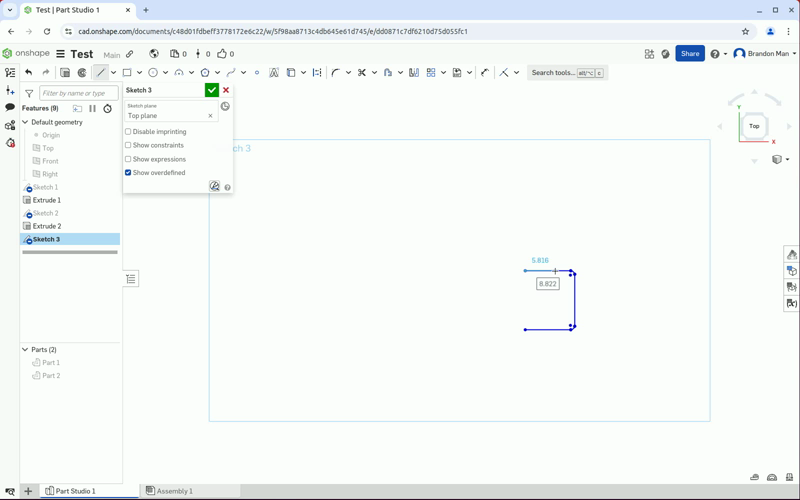
mouse_move(525, 297)
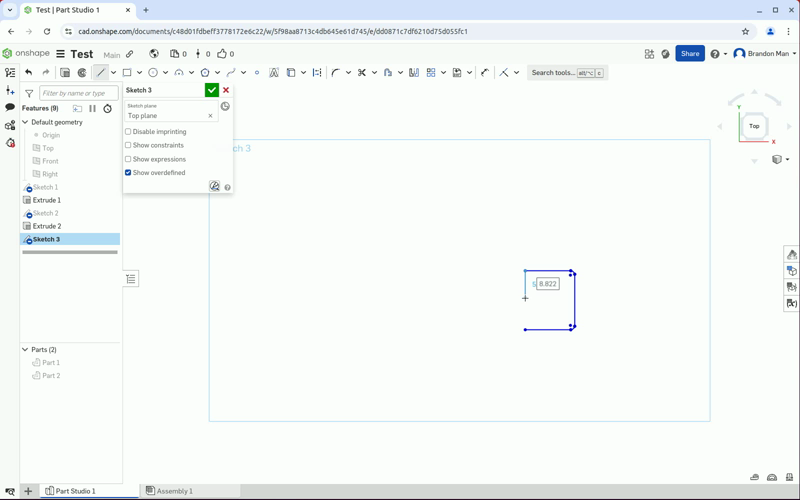
click(525, 297)
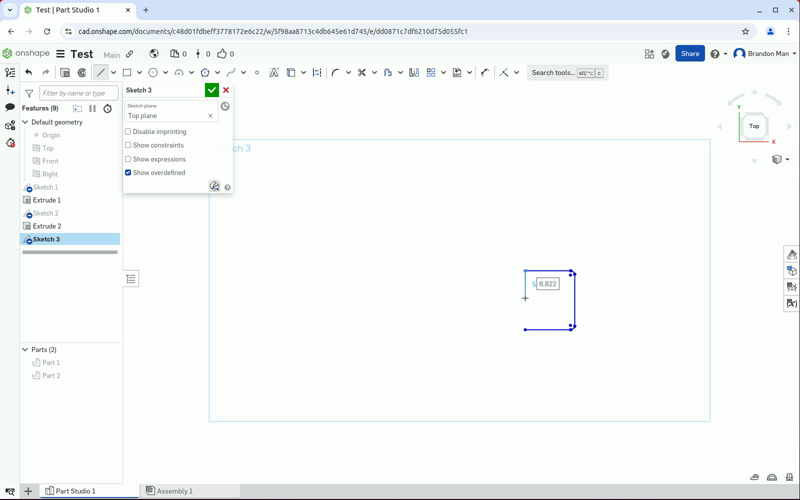
key_up(shift)
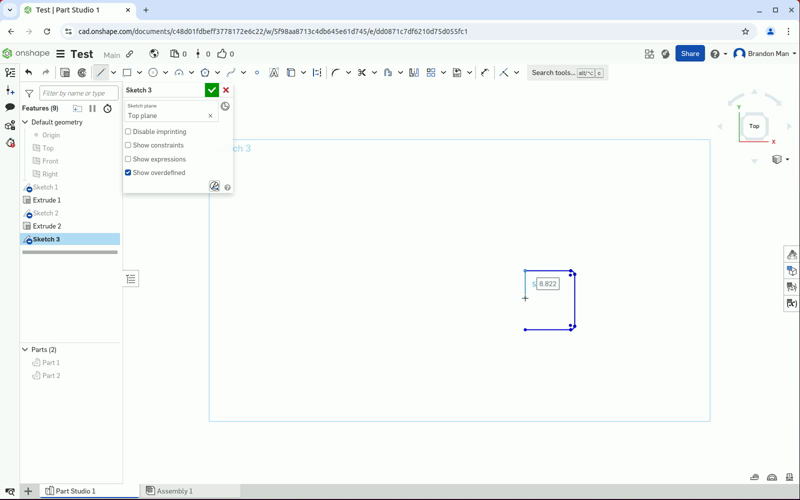
key_down(shift)
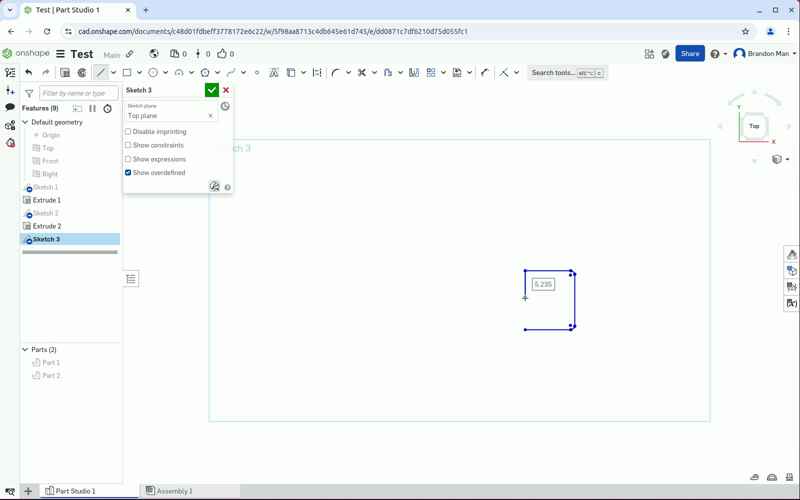
mouse_move(555, 297)
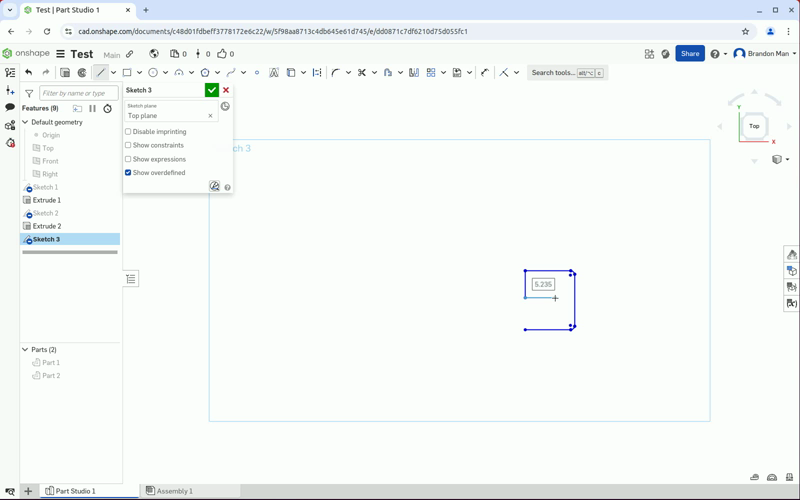
mouse_move(525, 310)
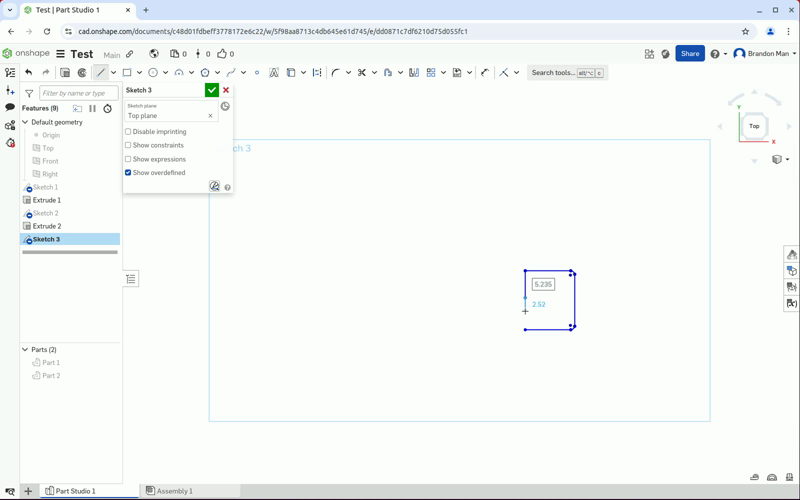
click(525, 310)
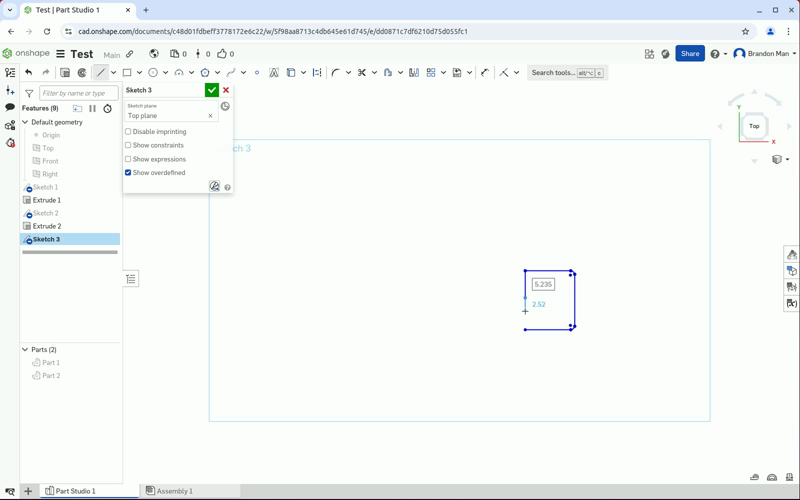
key_up(shift)
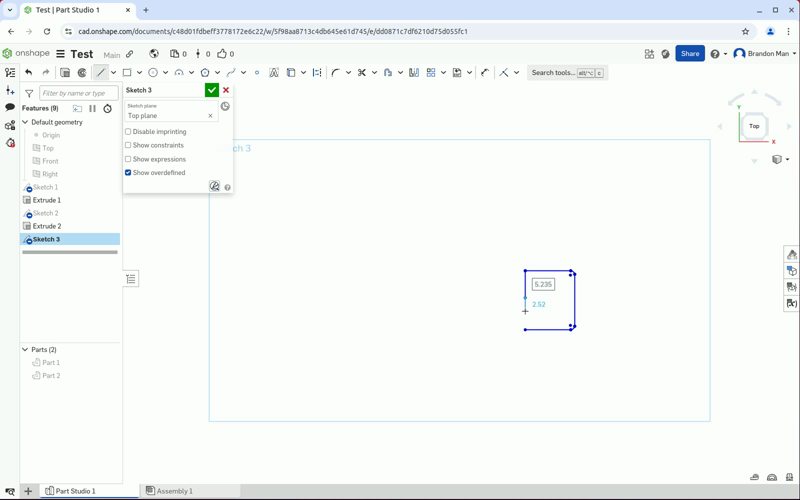
mouse_move(555, 310)
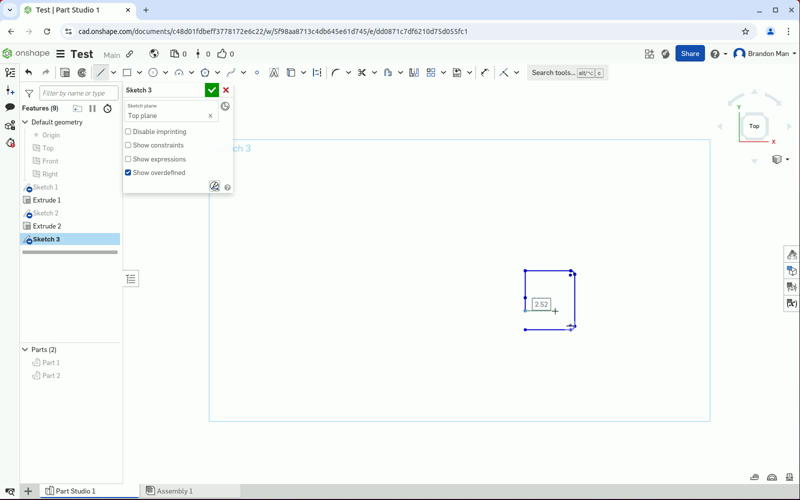
key_down(shift)
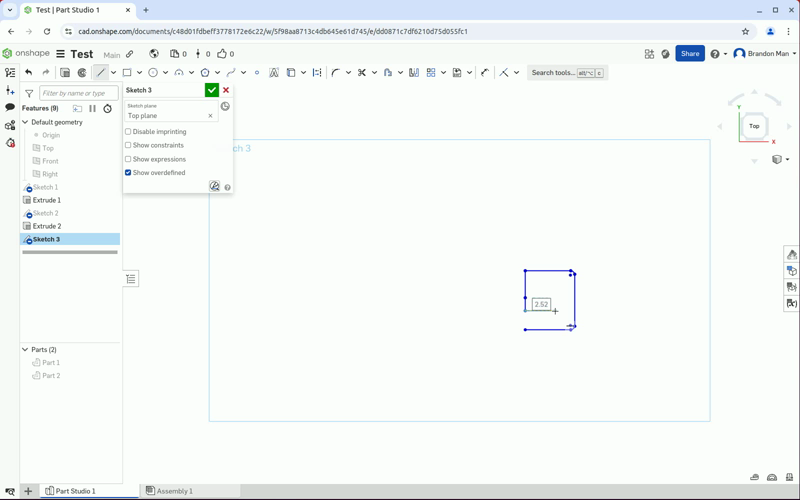
mouse_move(525, 329)
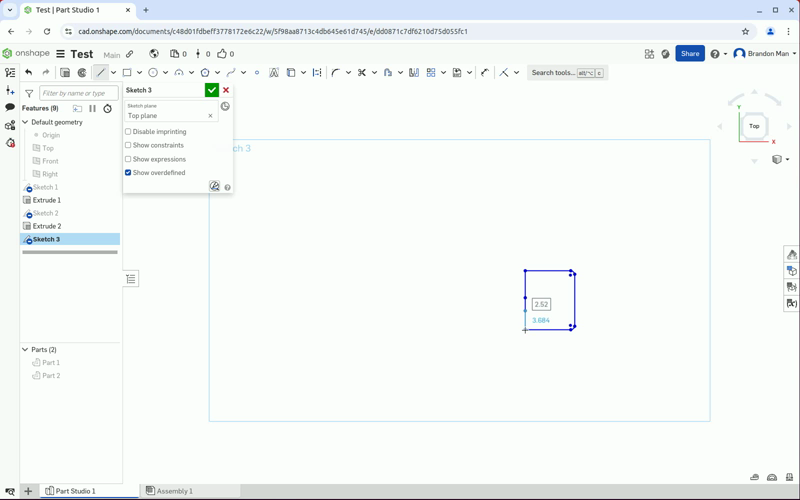
key_up(shift)
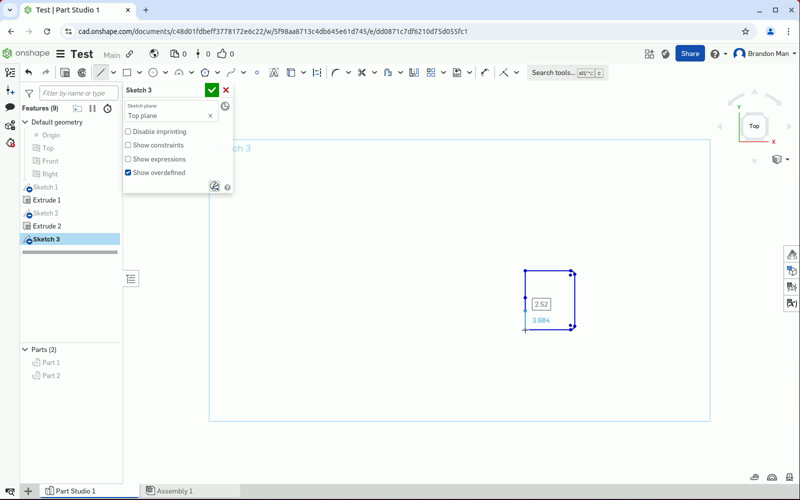
click(525, 329)
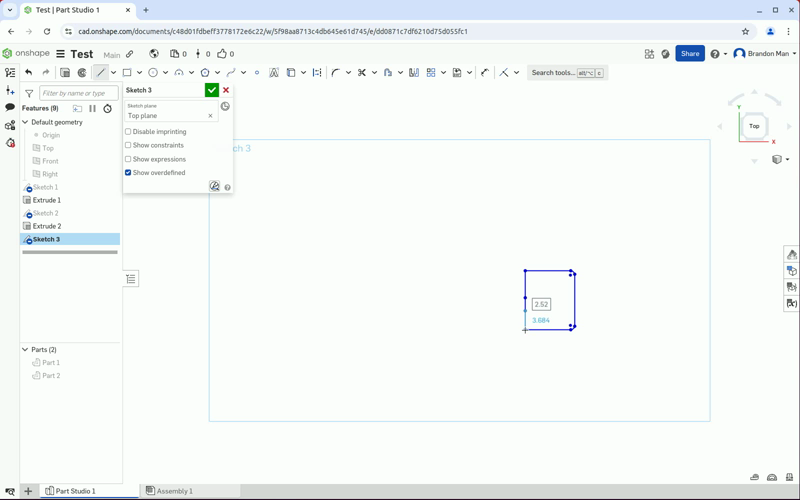
key(esc)
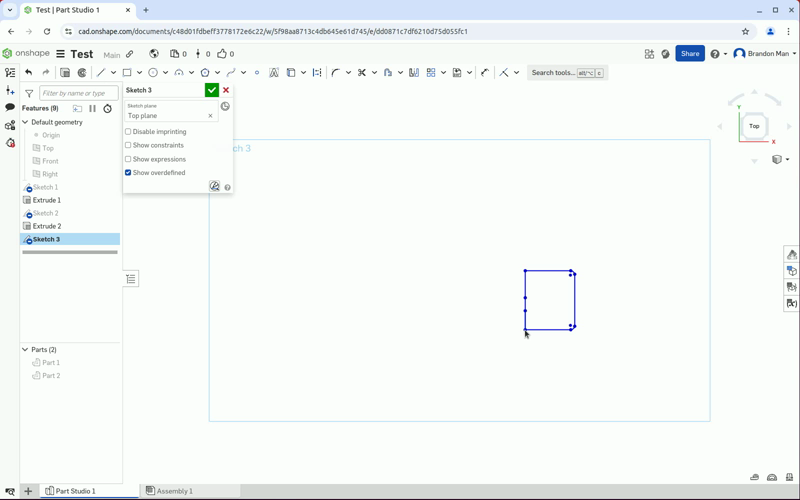
key(c)
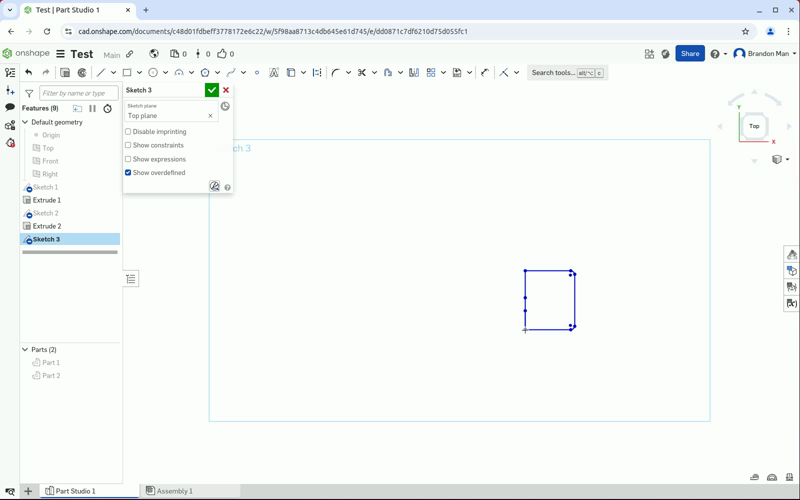
key_down(shift)
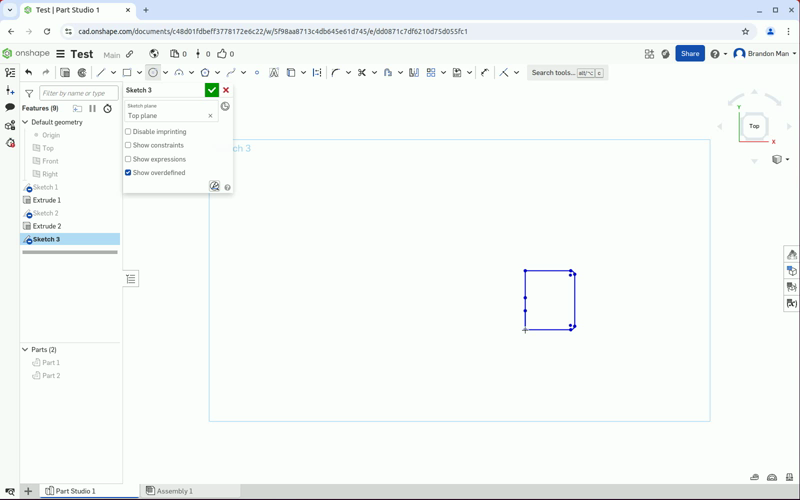
mouse_move(557, 278)
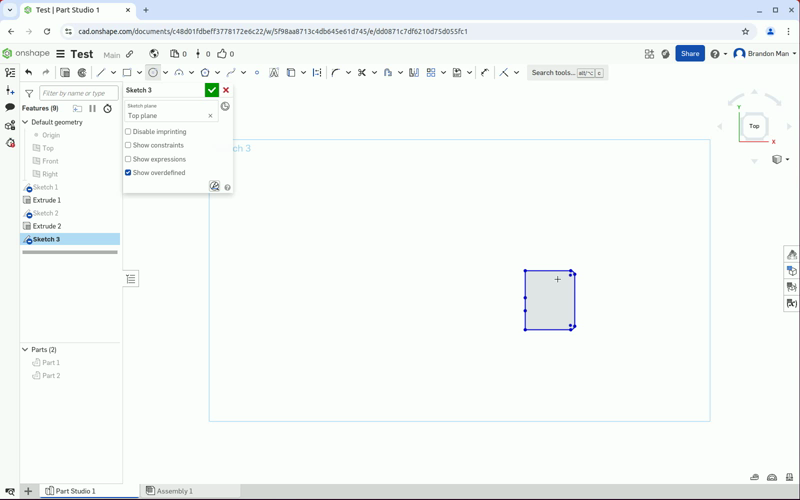
click(557, 278)
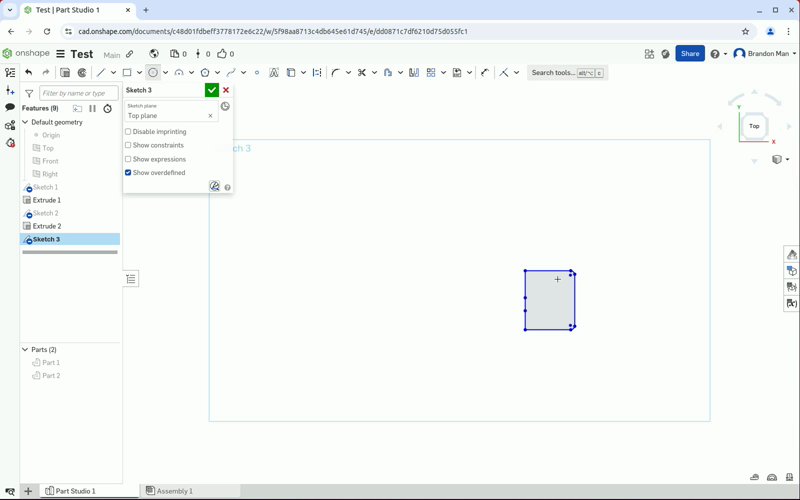
key_up(shift)
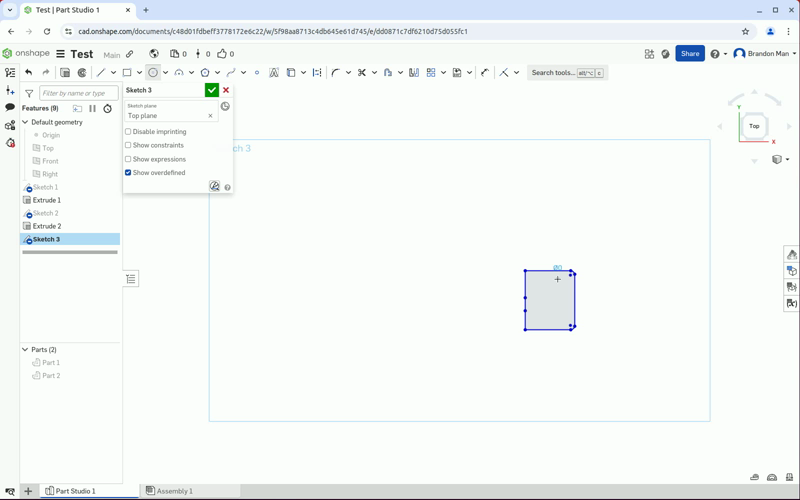
mouse_move(562, 278)
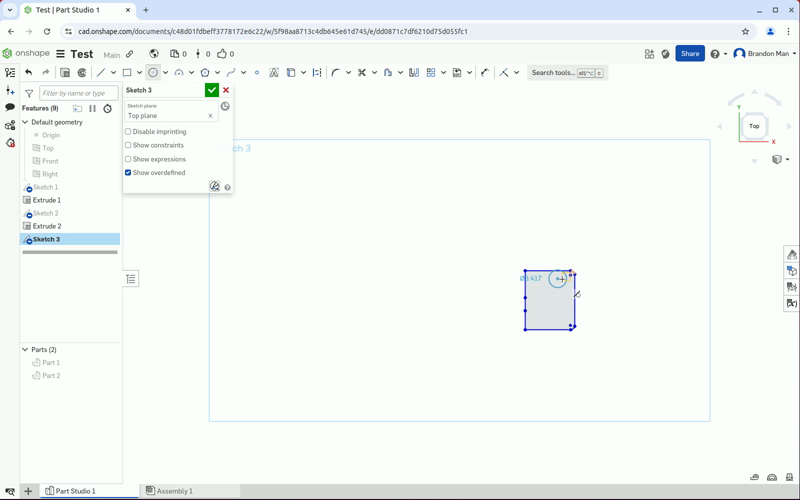
click(562, 278)
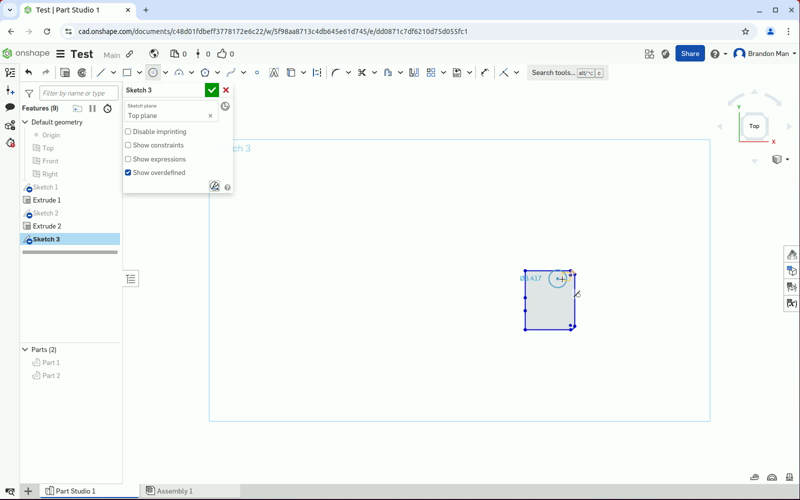
key(esc)
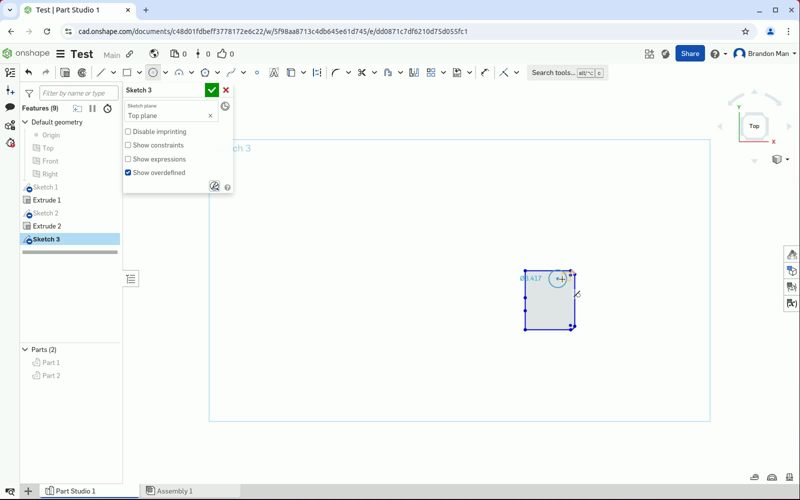
key(c)
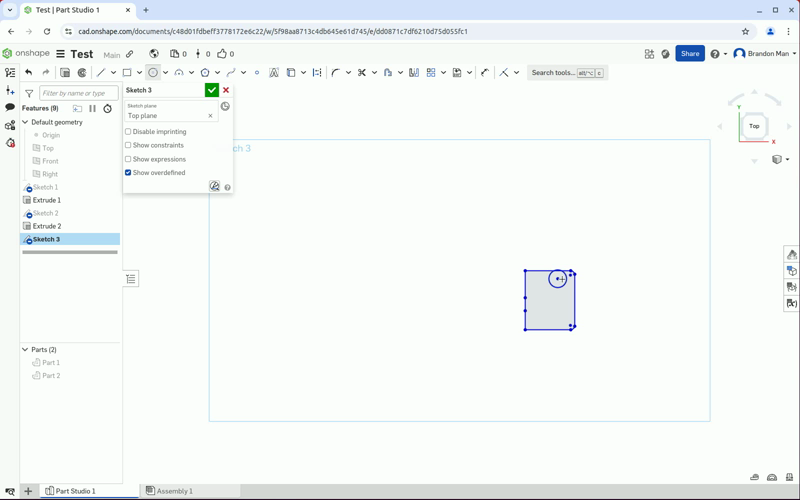
key_down(shift)
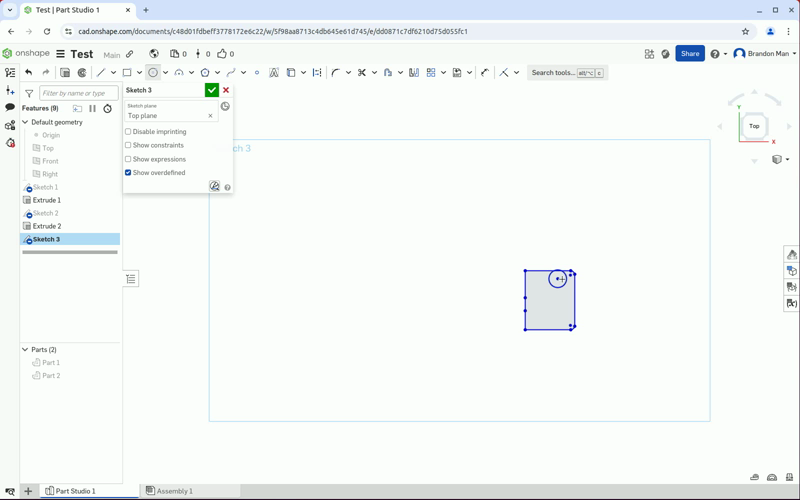
mouse_move(566, 321)
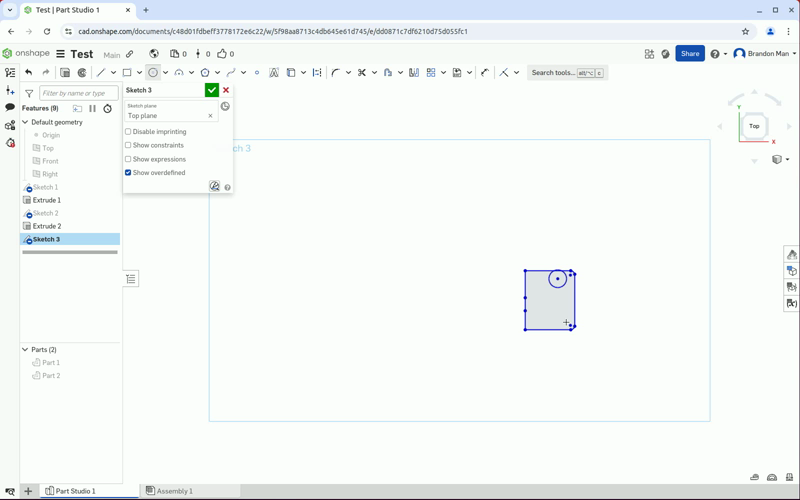
click(566, 321)
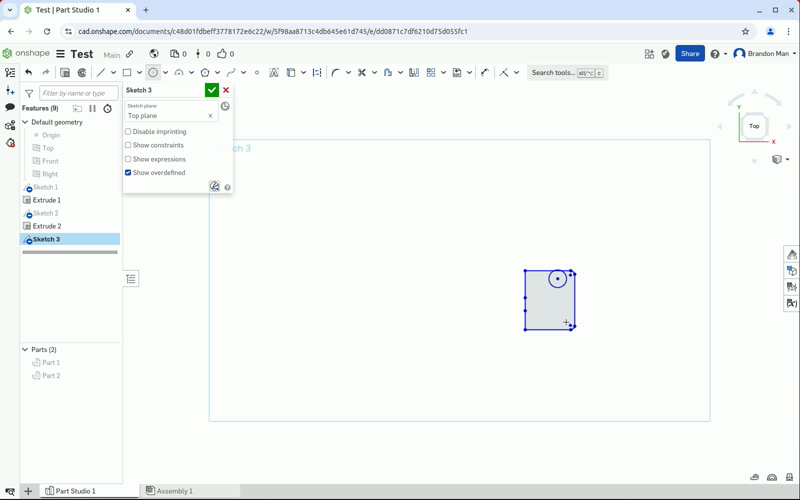
key_up(shift)
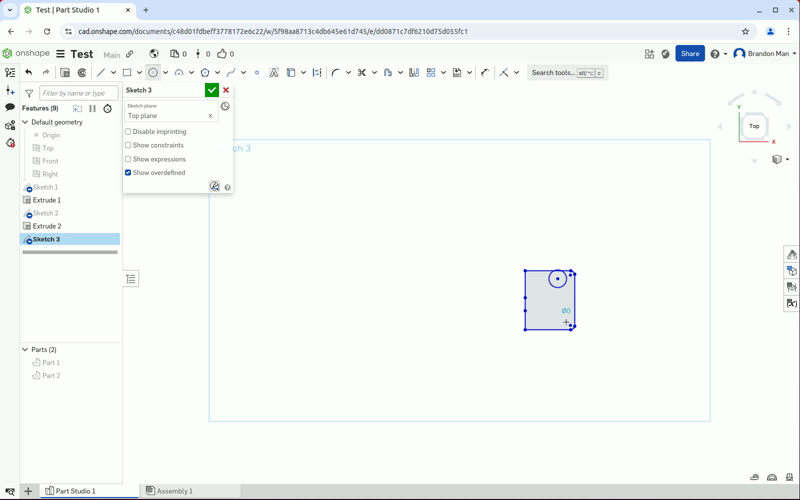
mouse_move(570, 321)
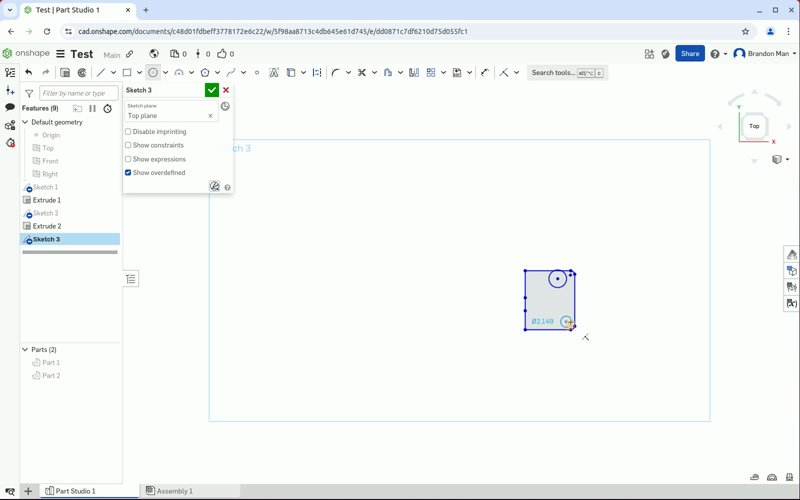
click(570, 321)
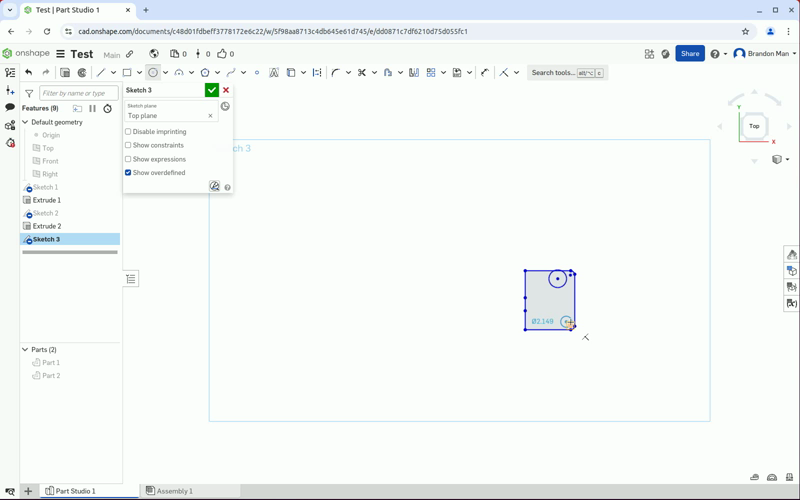
key(esc)
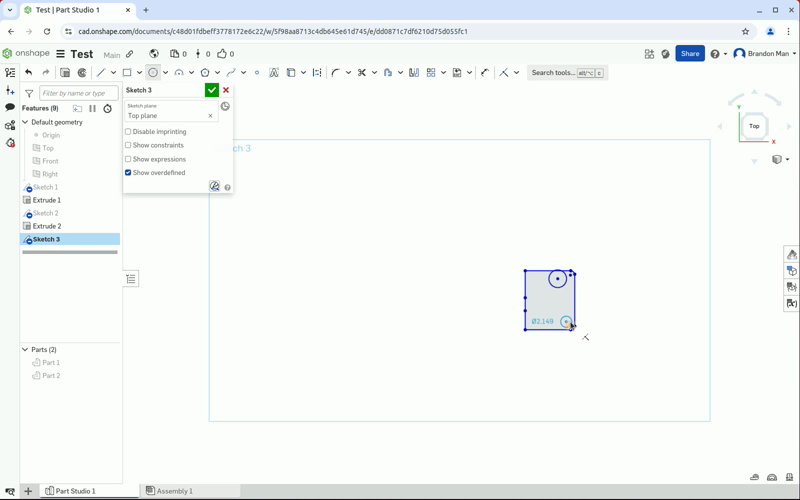
key(c)
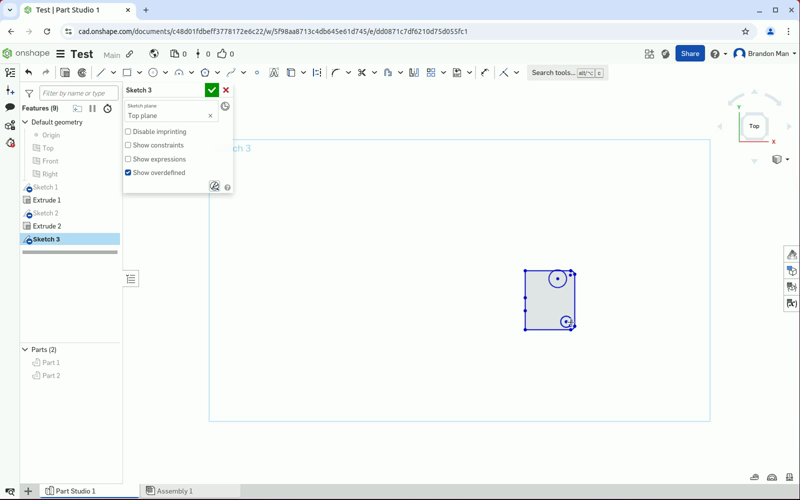
key_down(shift)
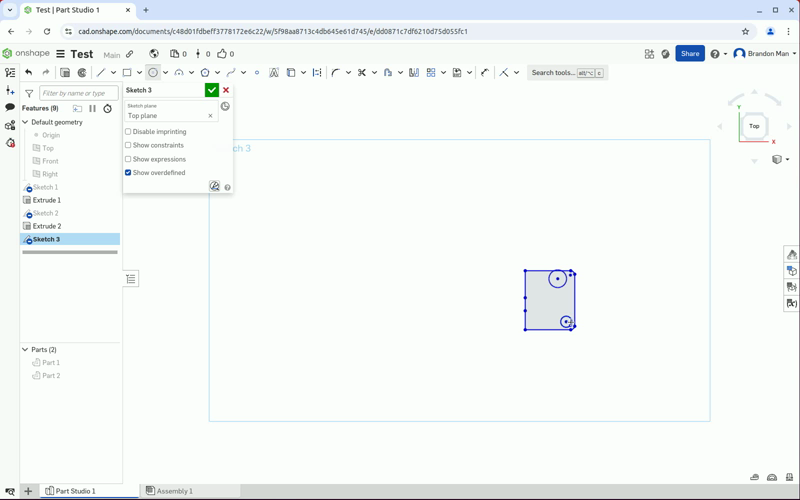
mouse_move(566, 299)
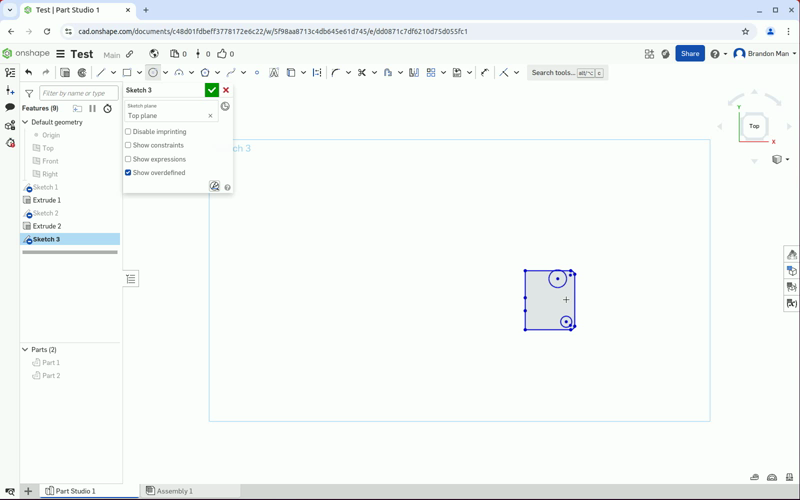
click(566, 299)
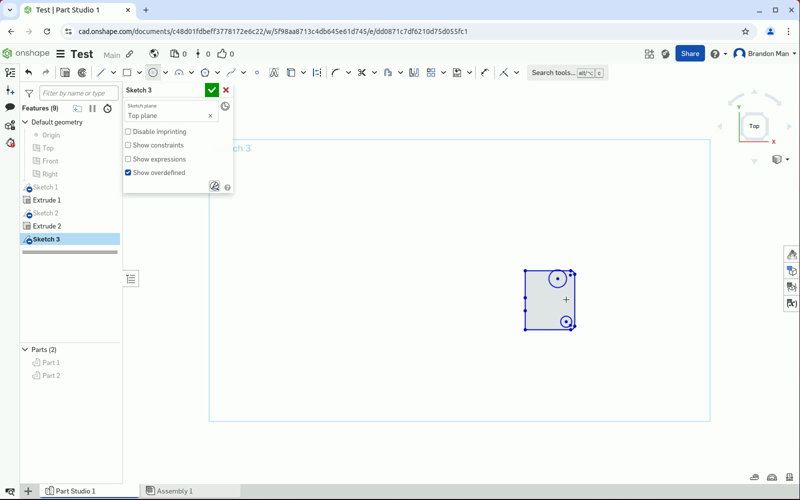
key_up(shift)
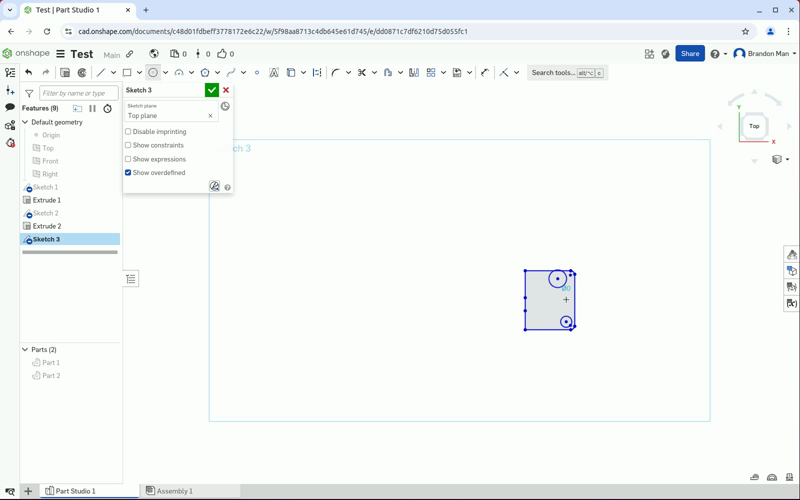
mouse_move(570, 299)
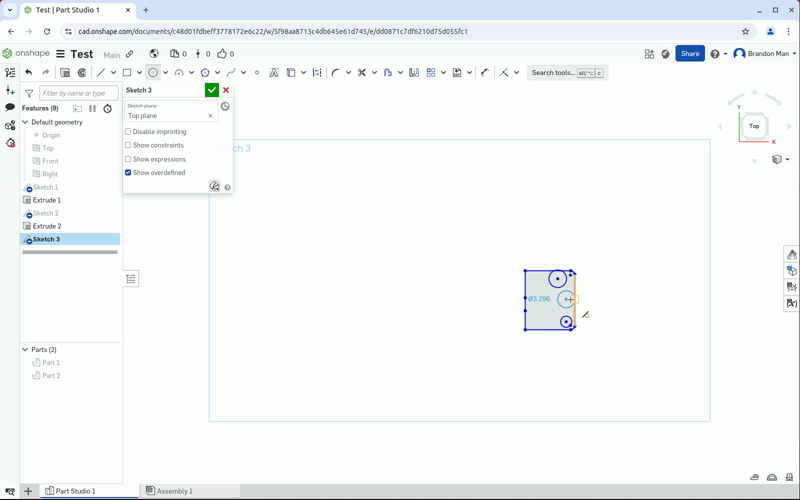
click(570, 299)
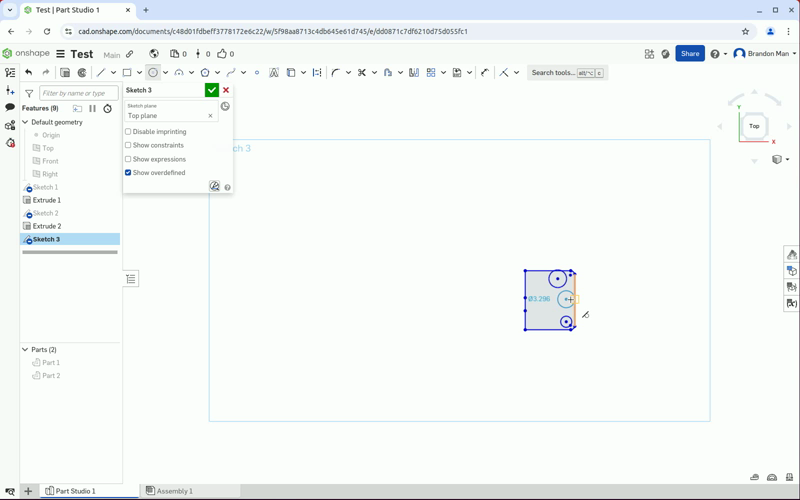
key(esc)
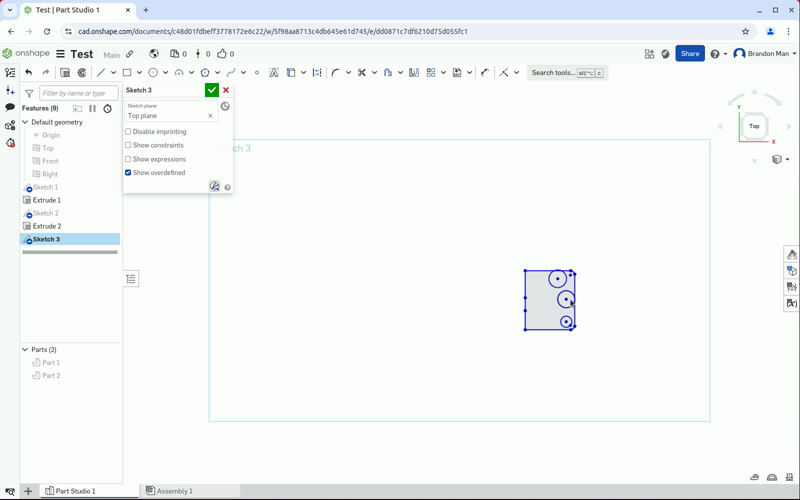
mouse_move(530, 286)
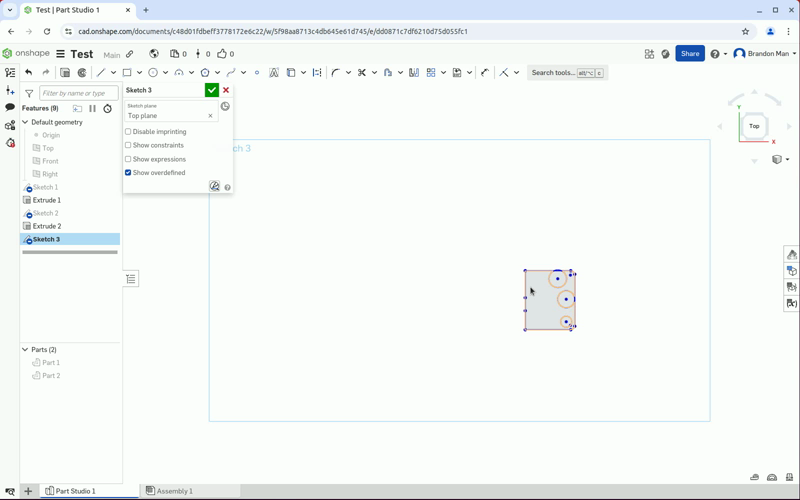
click(530, 286)
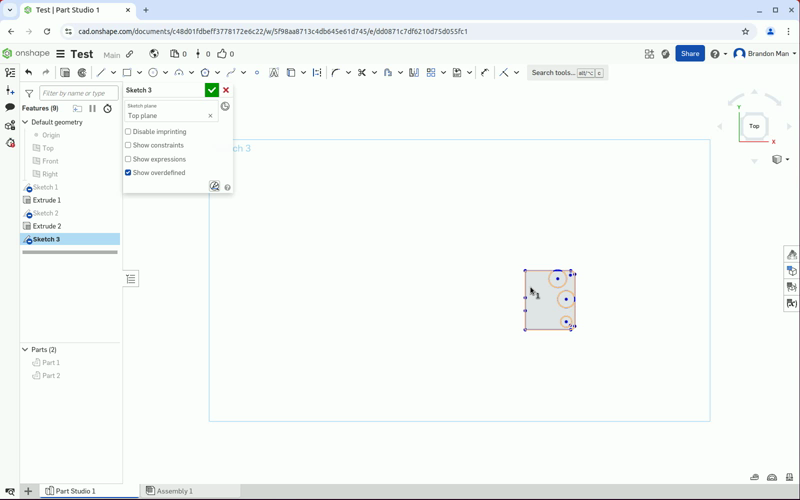
mouse_move(73, 352)
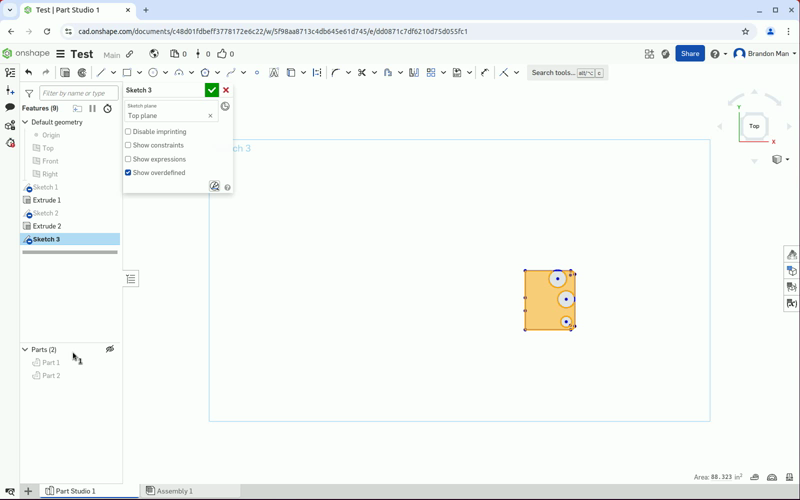
key(shift+y)
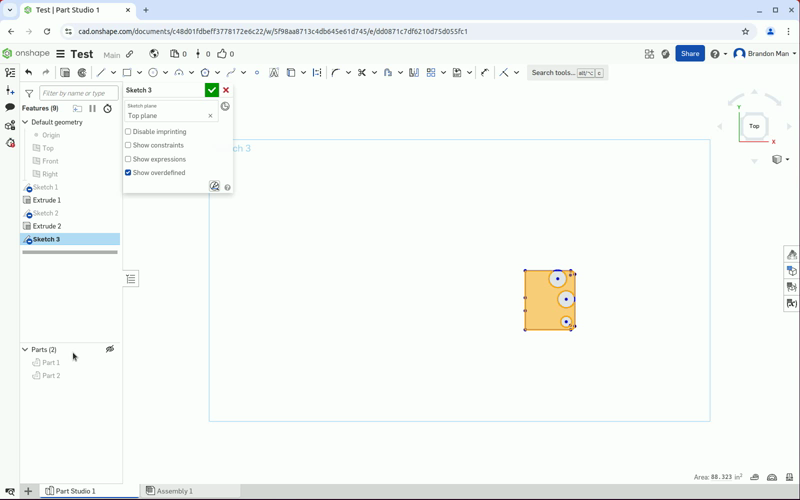
key(shift+e)
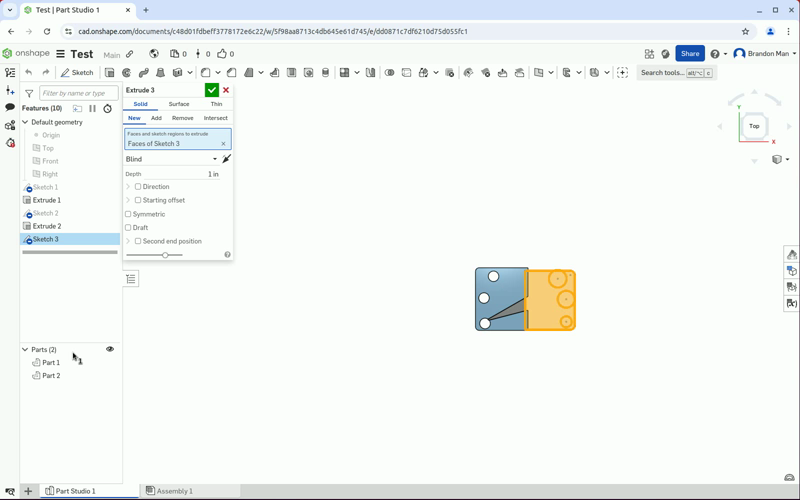
mouse_move(143, 106)
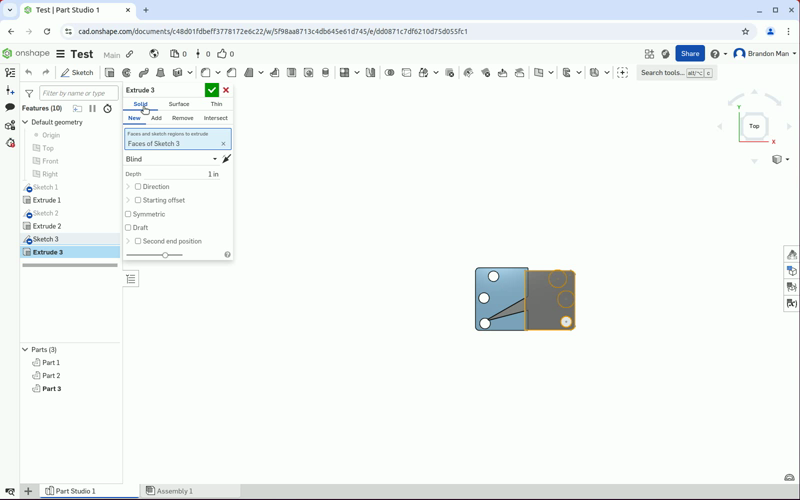
click(143, 106)
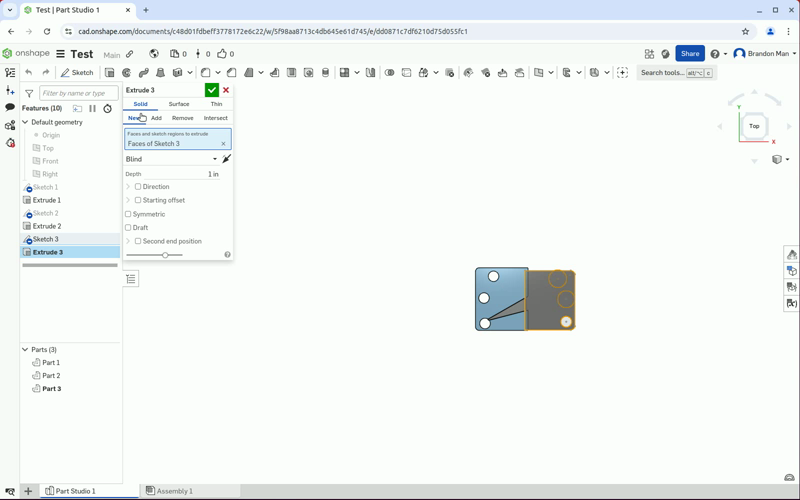
mouse_move(137, 120)
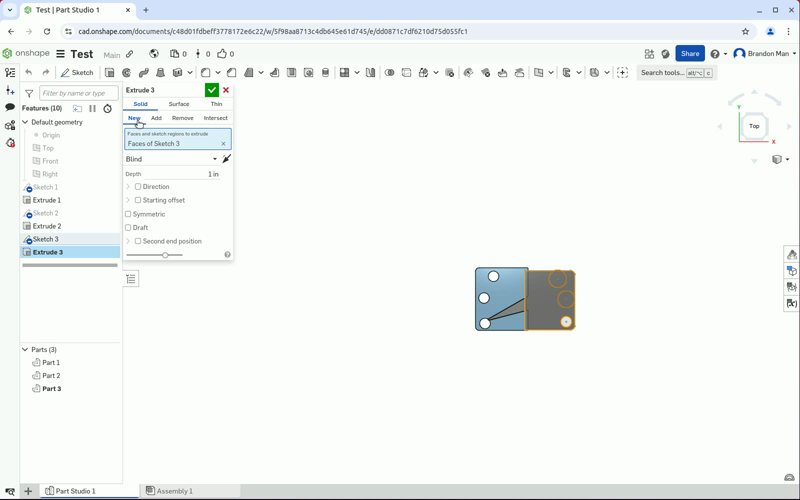
click(137, 120)
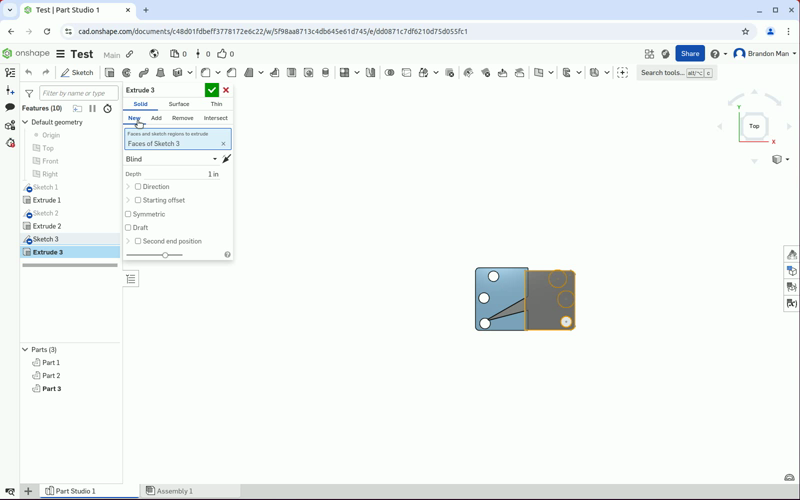
key(tab, 4)
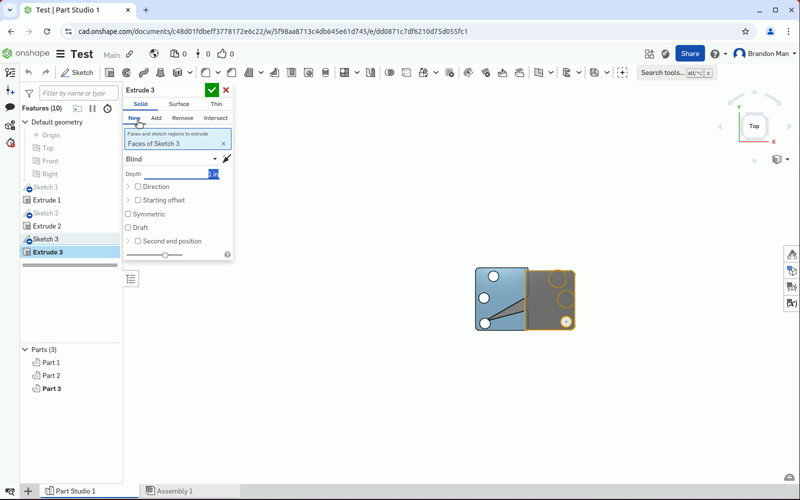
text(1.444)
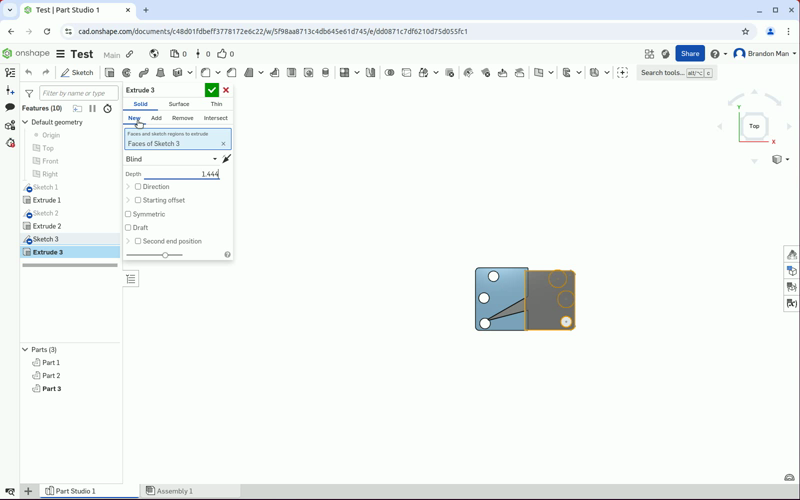
key(enter)
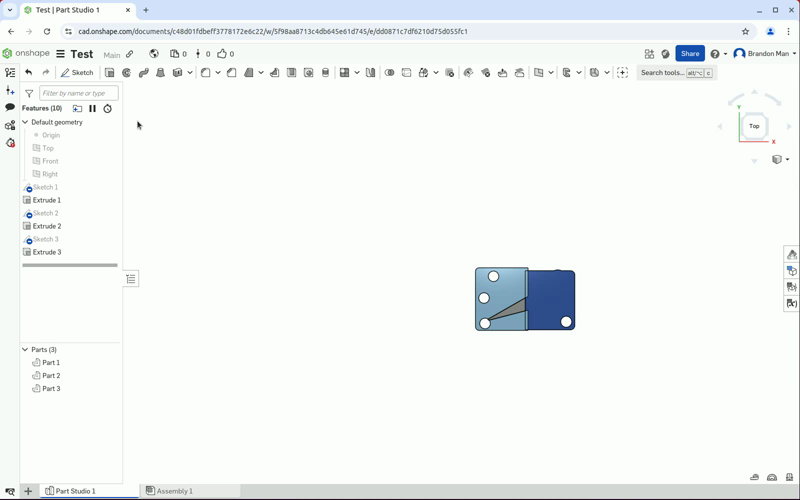
key(shift+h)
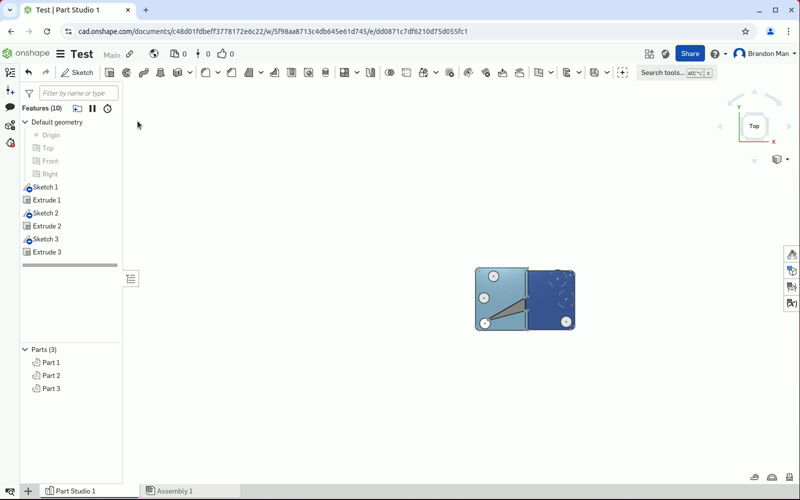
key(shift+h)
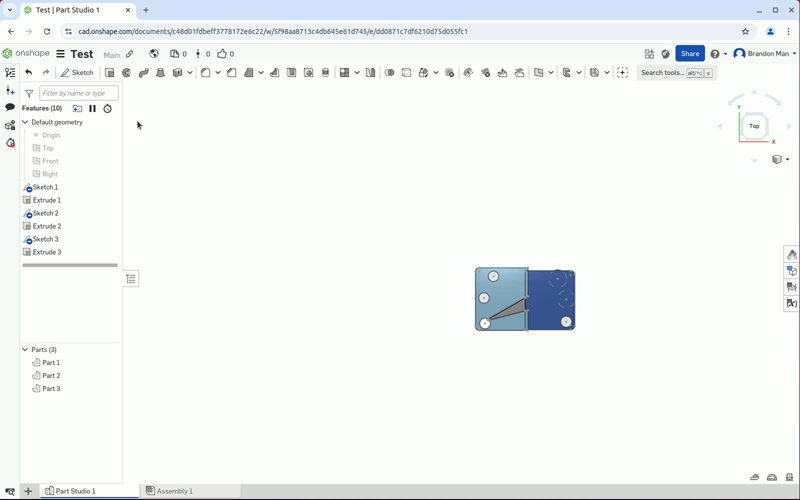
key(shift+7)
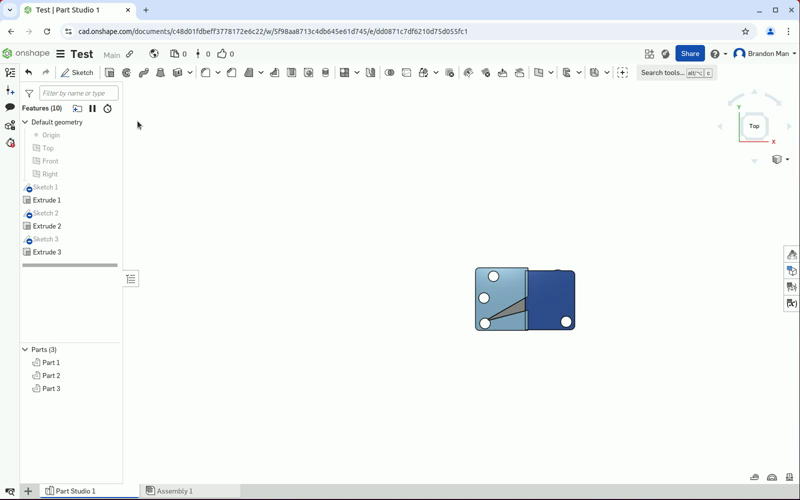
key(up, 3)
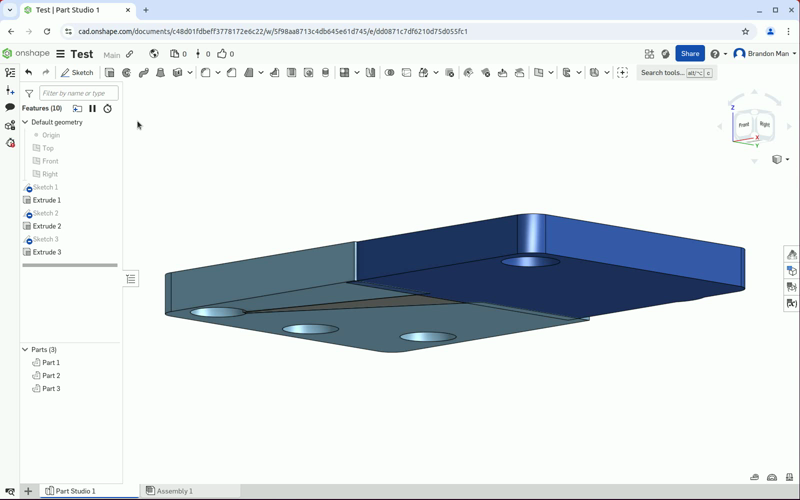
key(left, 3)
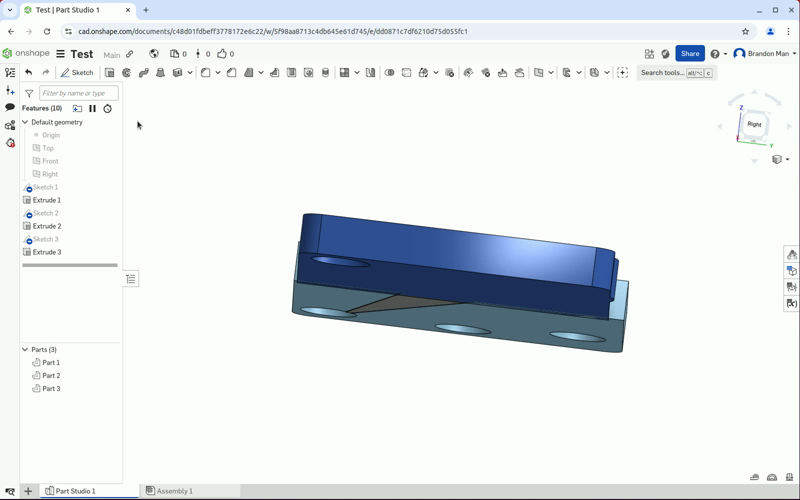
key(right, 3)
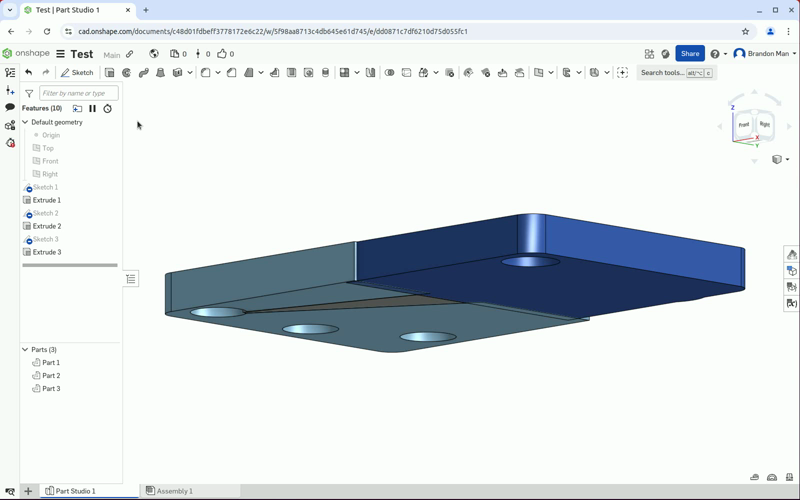
key(down, 3)
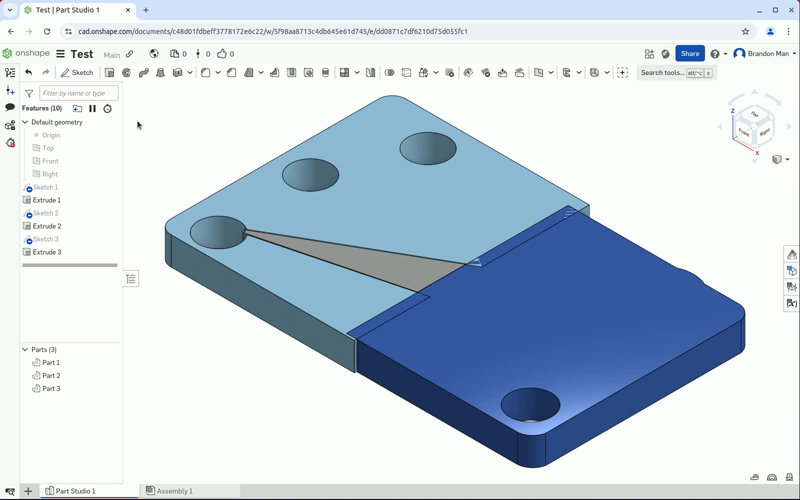
mouse_move(73, 189)
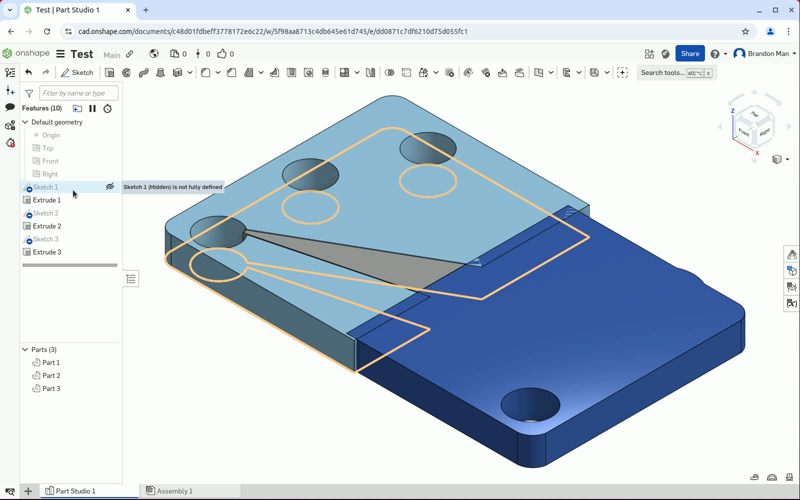
click(73, 189)